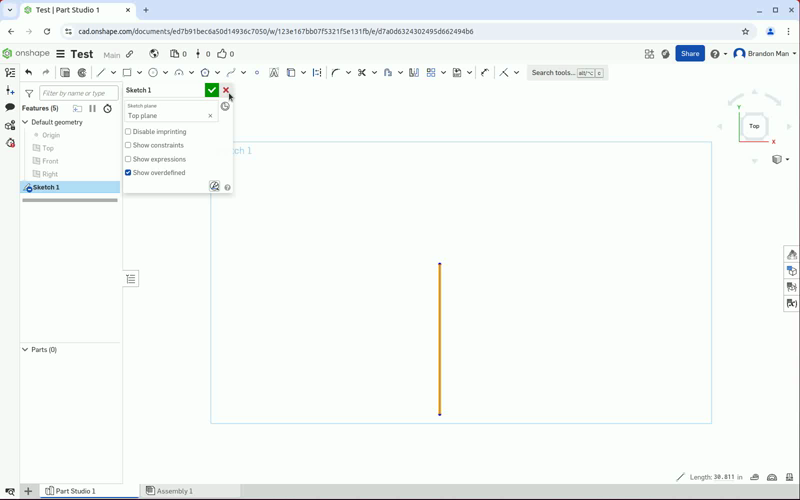
key(shift+h)
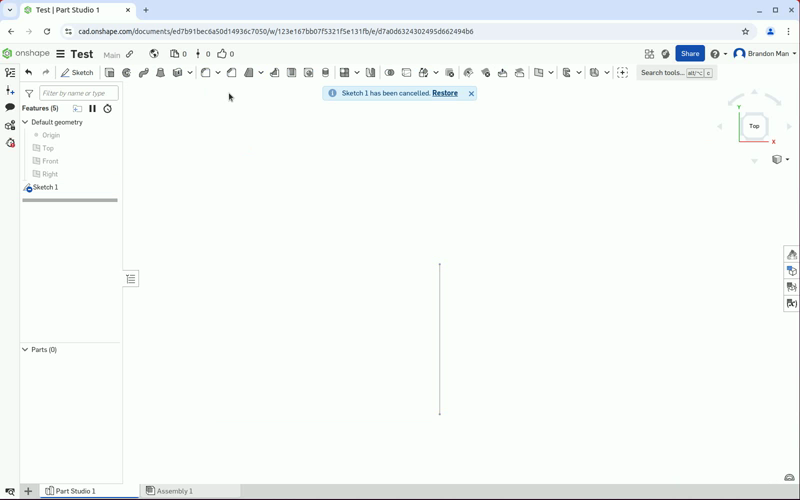
key(shift+s)
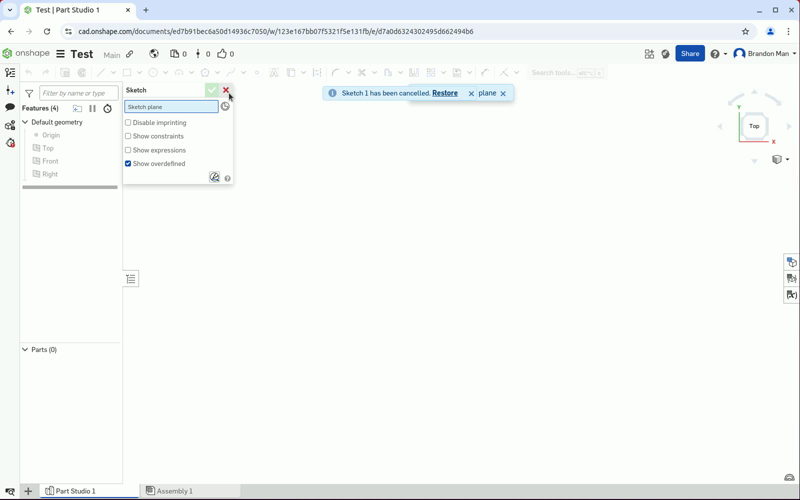
mouse_move(73, 150)
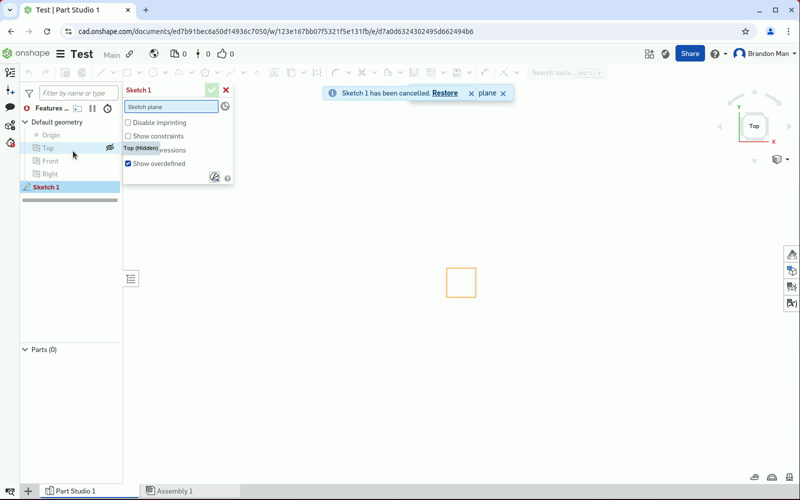
click(73, 150)
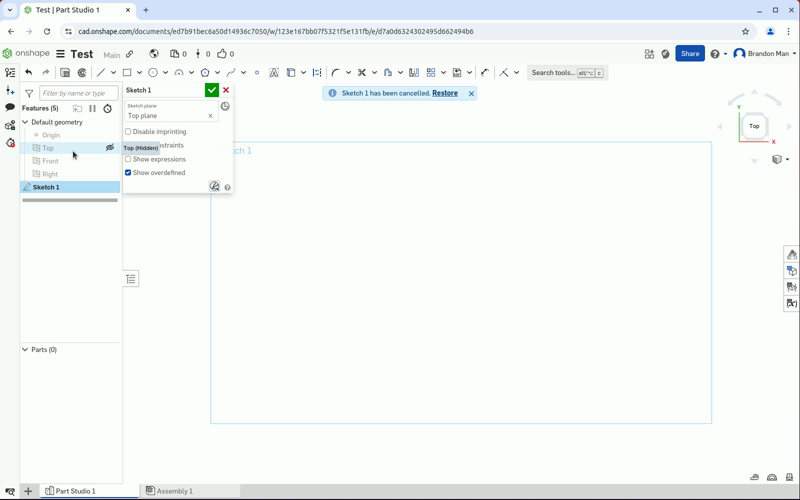
mouse_move(73, 352)
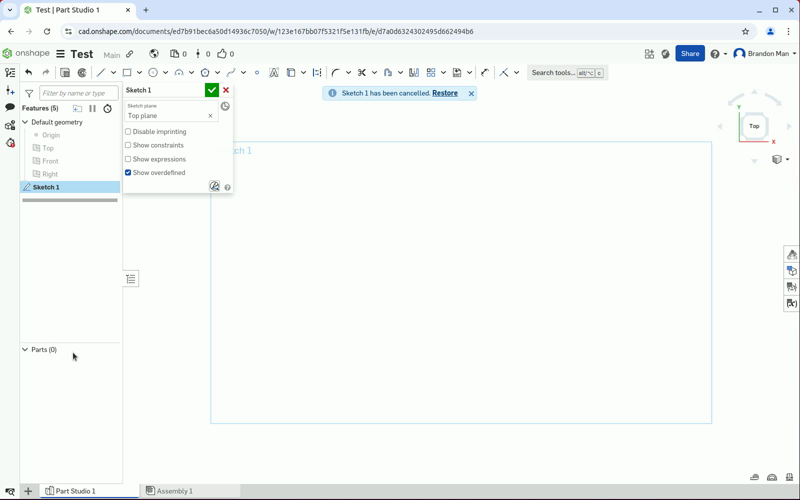
key(y)
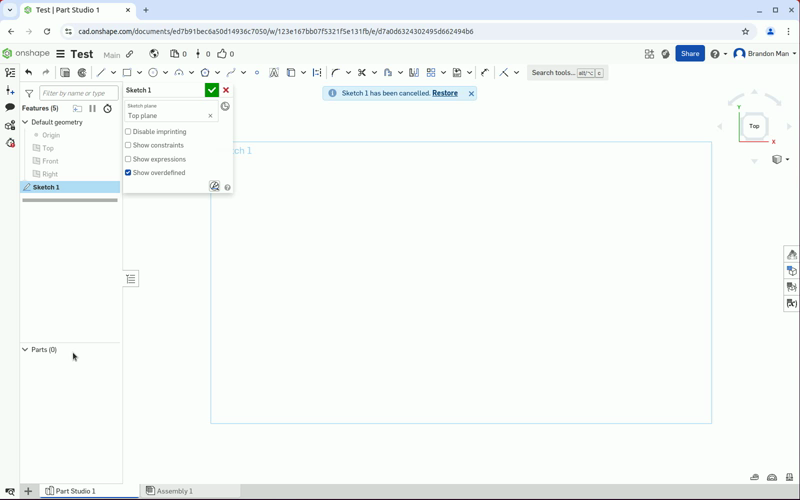
key(l)
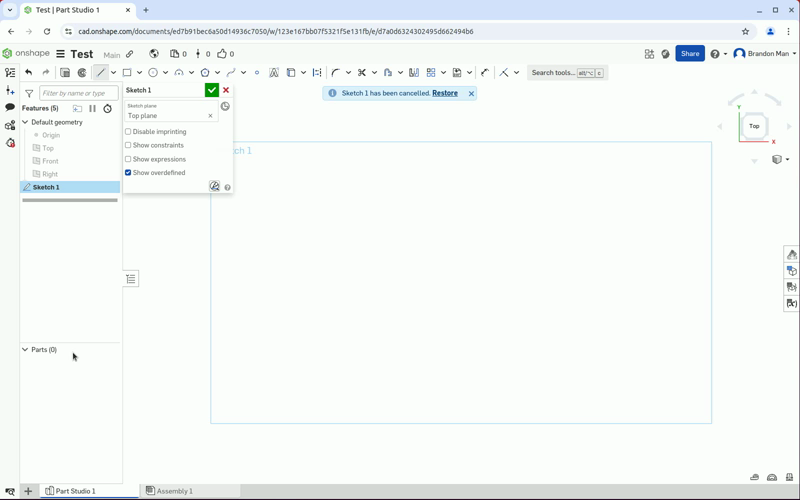
key_down(shift)
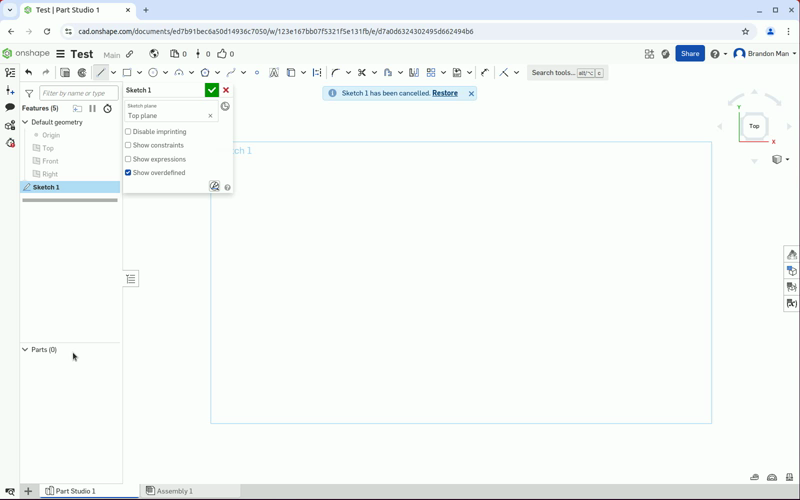
mouse_move(348, 341)
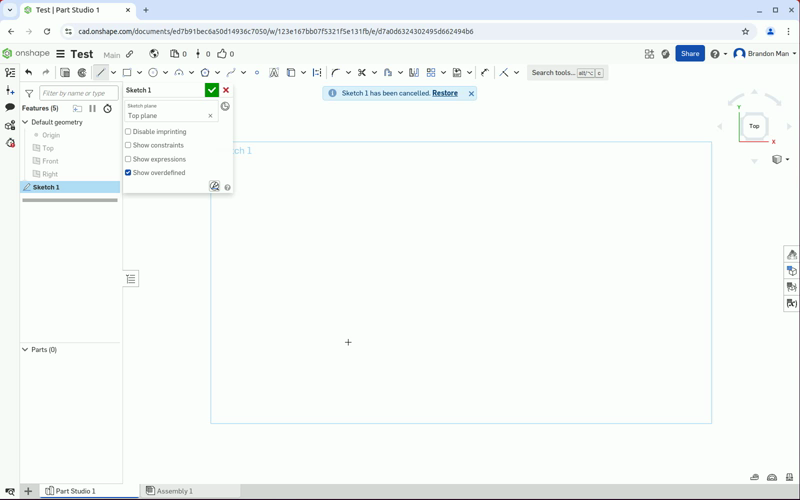
click(348, 341)
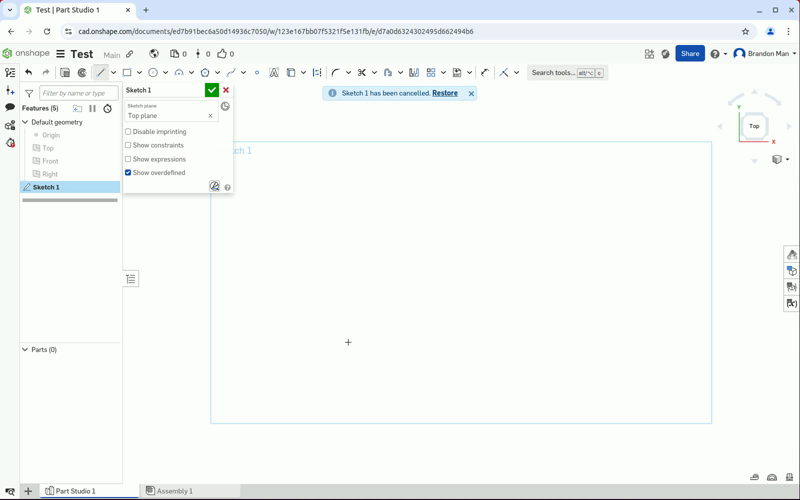
key_up(shift)
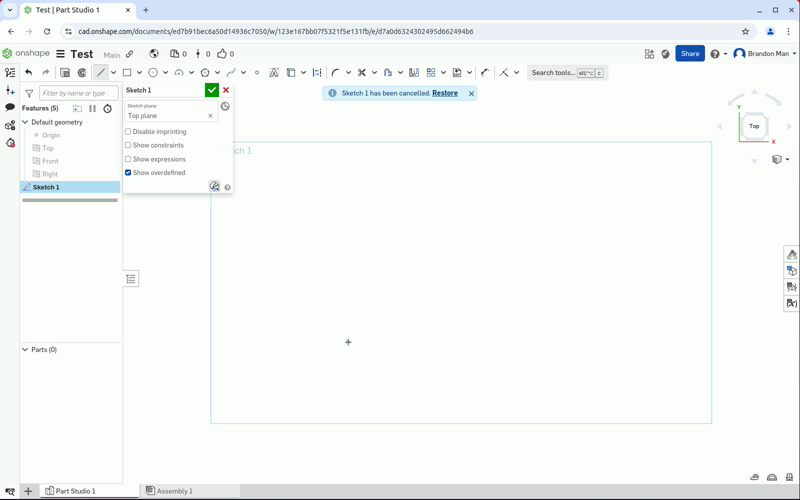
key_down(shift)
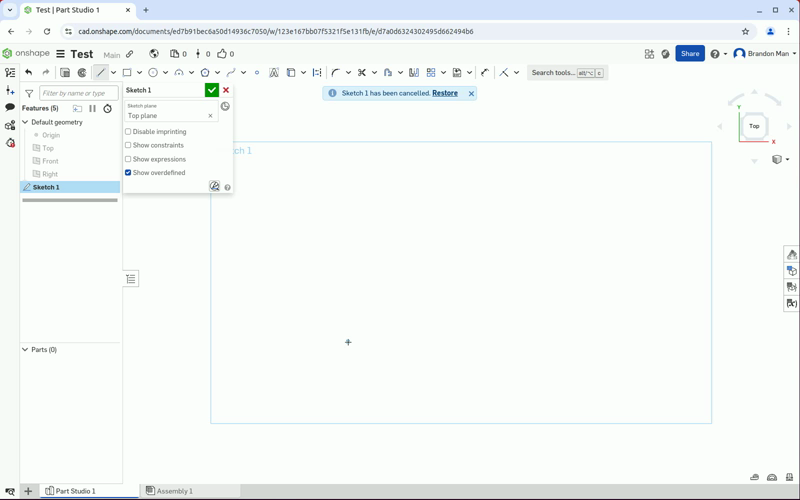
mouse_move(572, 341)
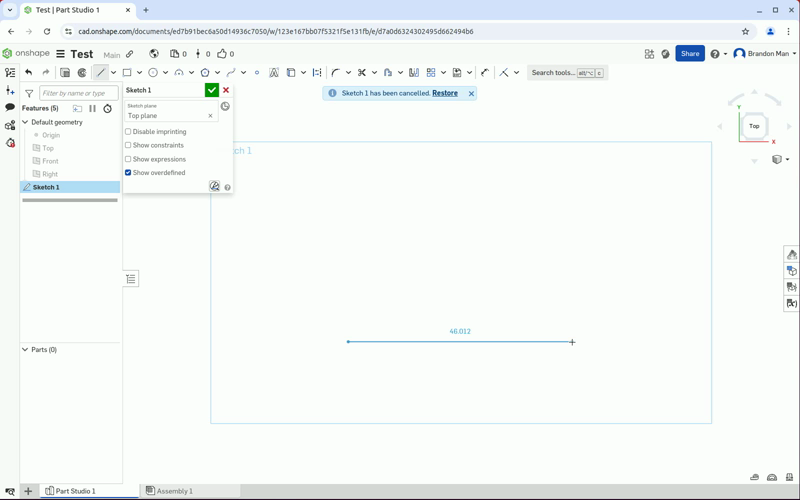
click(572, 341)
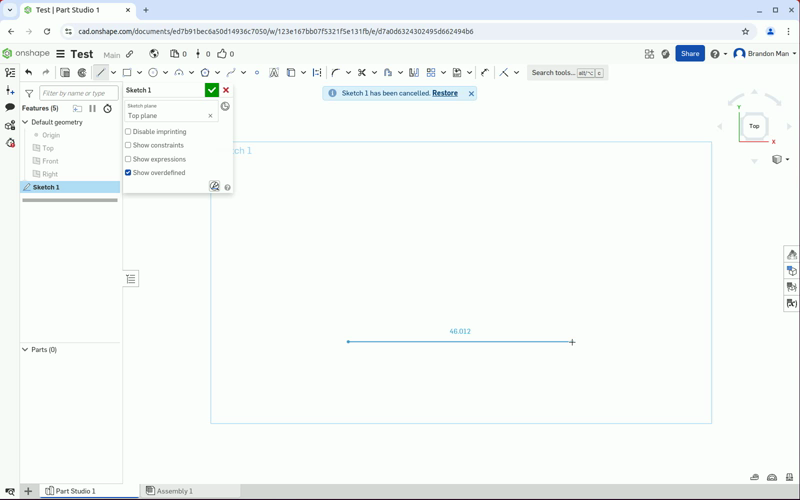
key_up(shift)
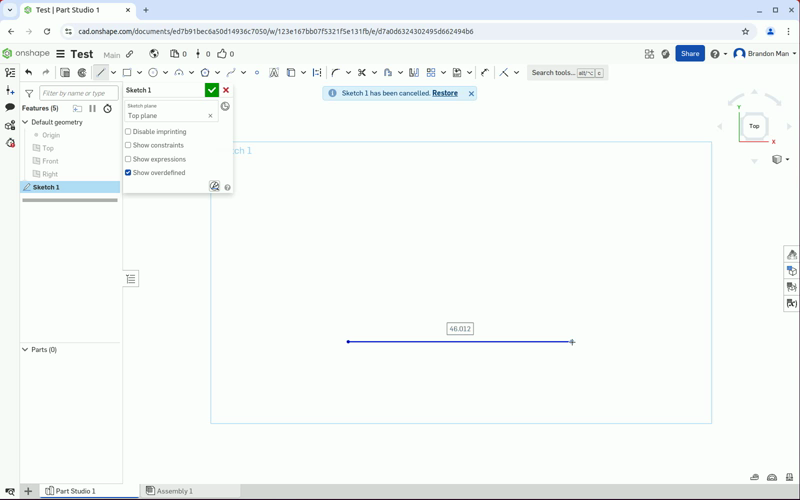
key_down(shift)
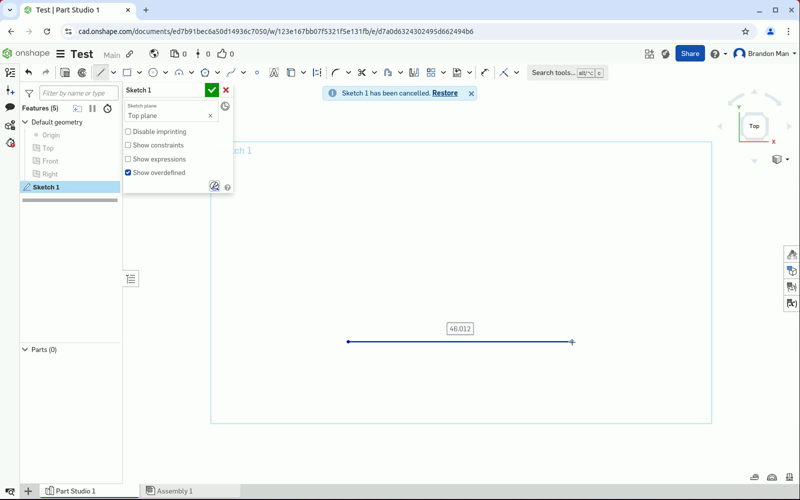
mouse_move(572, 226)
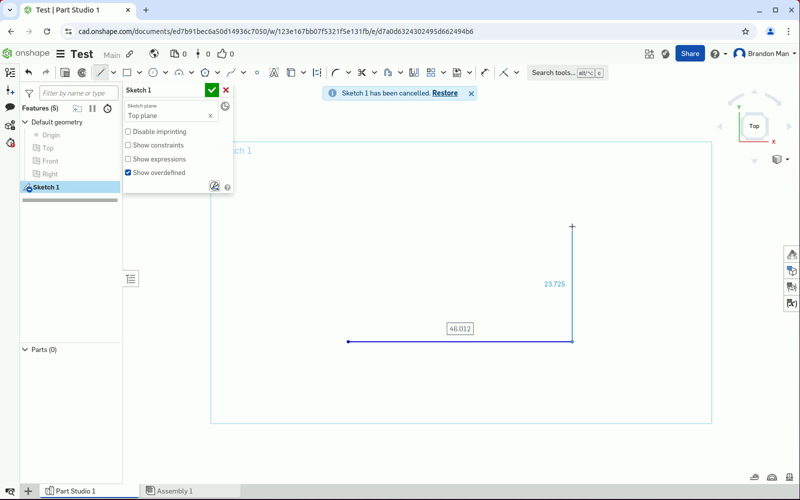
click(572, 226)
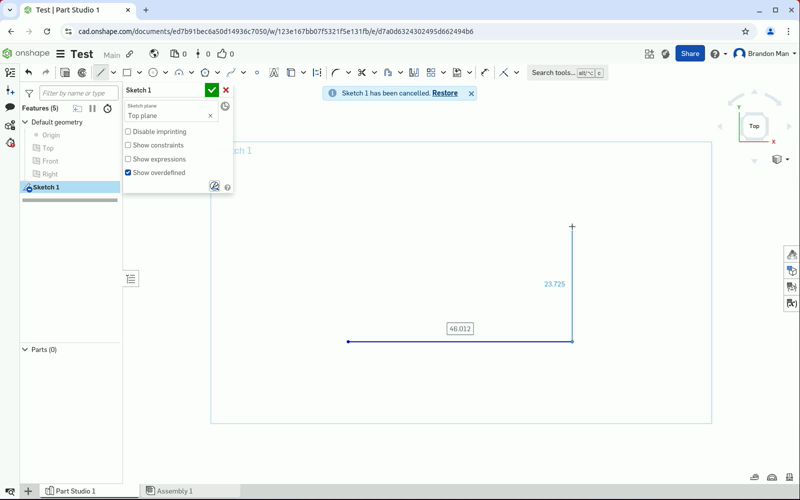
key_up(shift)
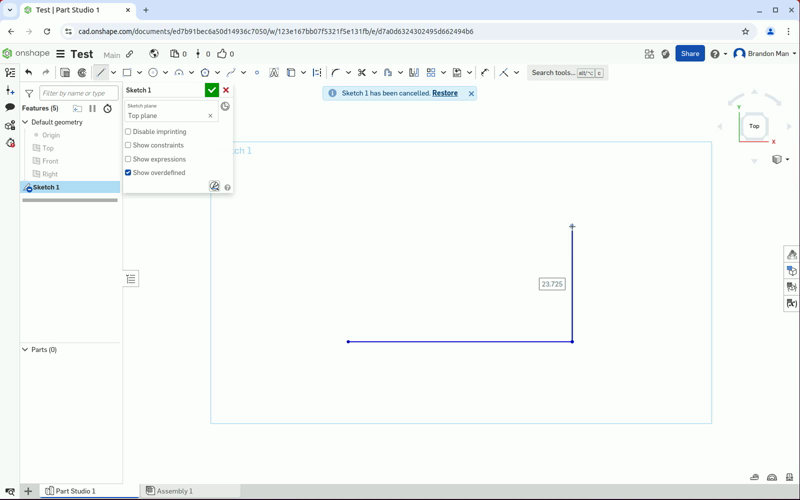
key_down(shift)
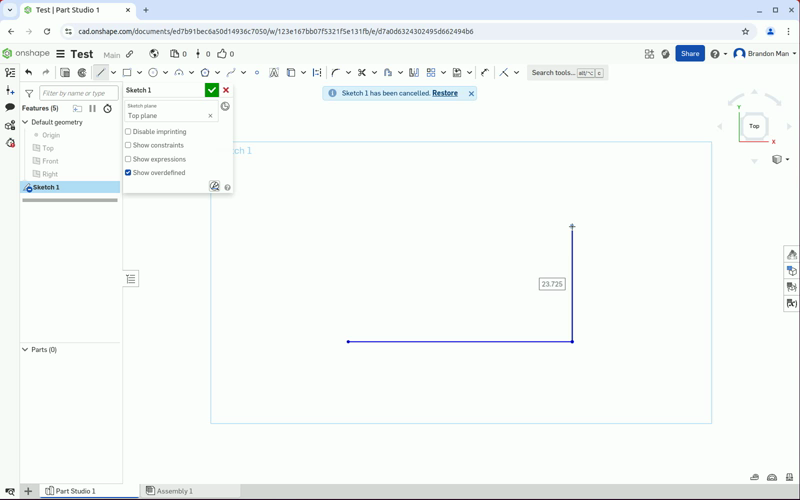
mouse_move(348, 226)
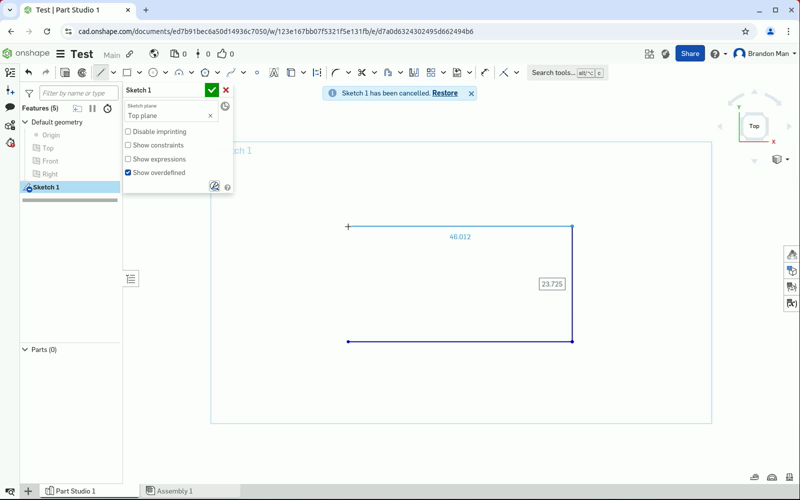
click(348, 226)
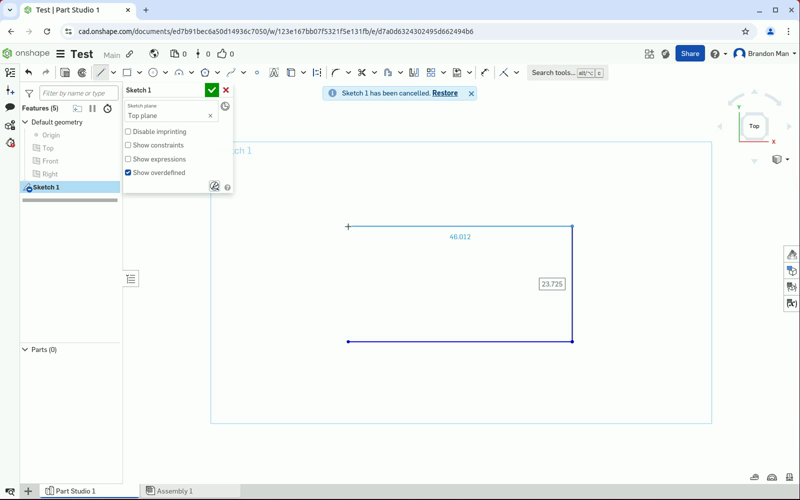
key_up(shift)
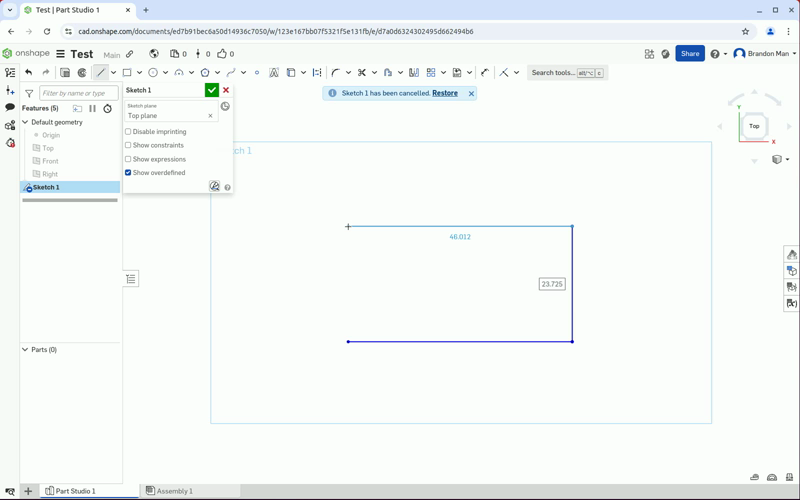
key_down(shift)
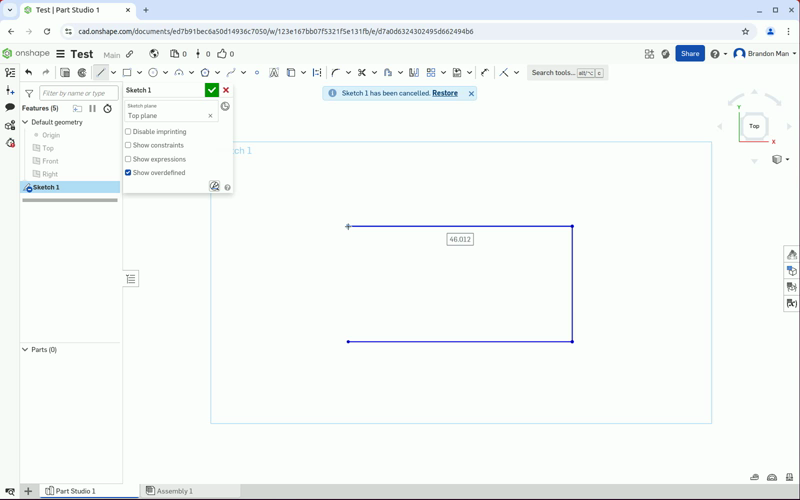
mouse_move(348, 341)
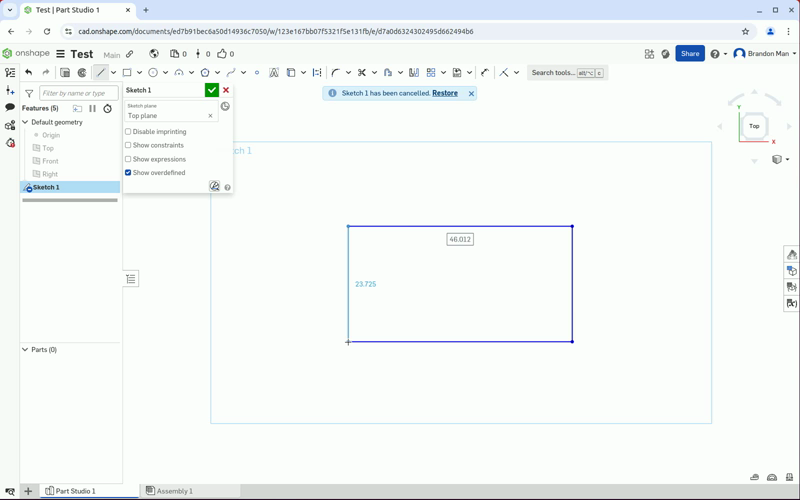
key_up(shift)
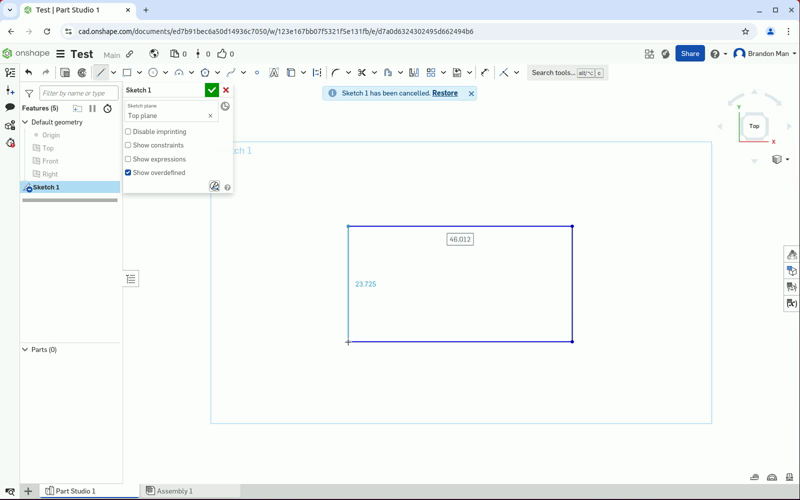
click(348, 341)
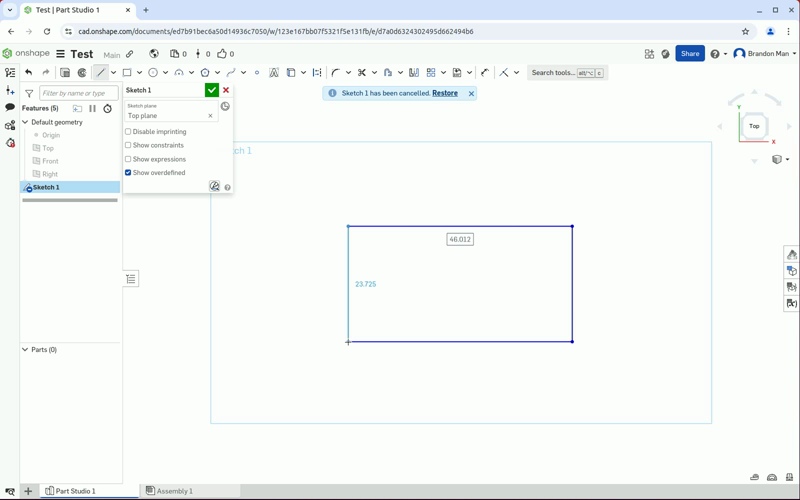
key(esc)
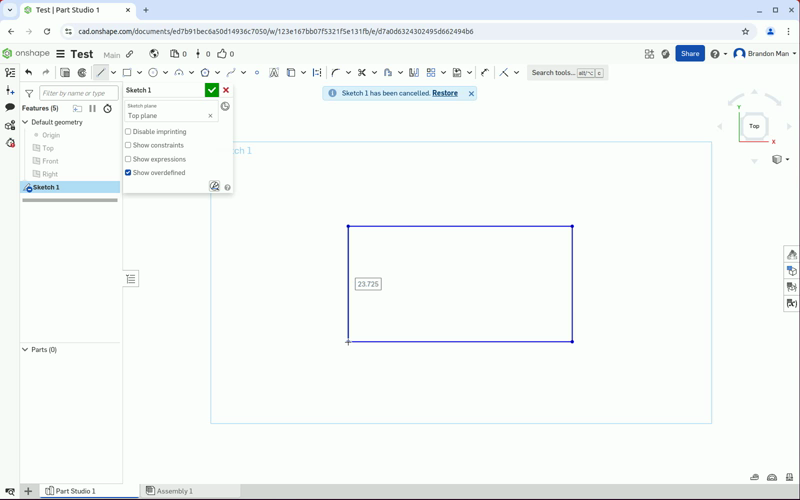
key(c)
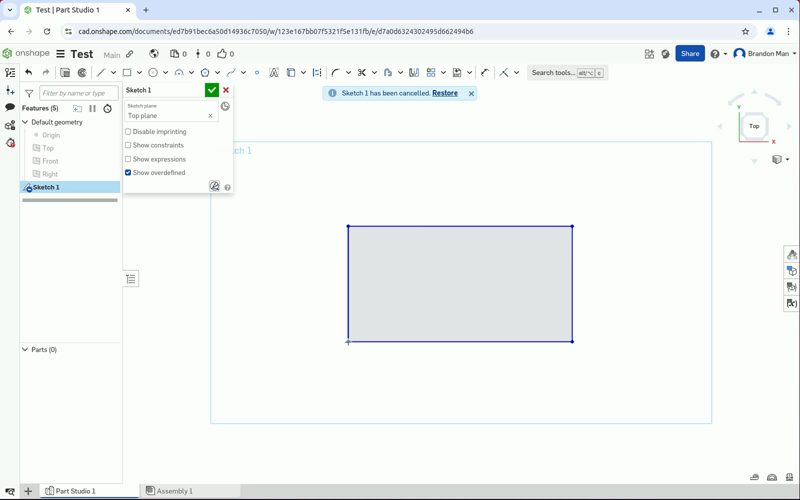
key_down(shift)
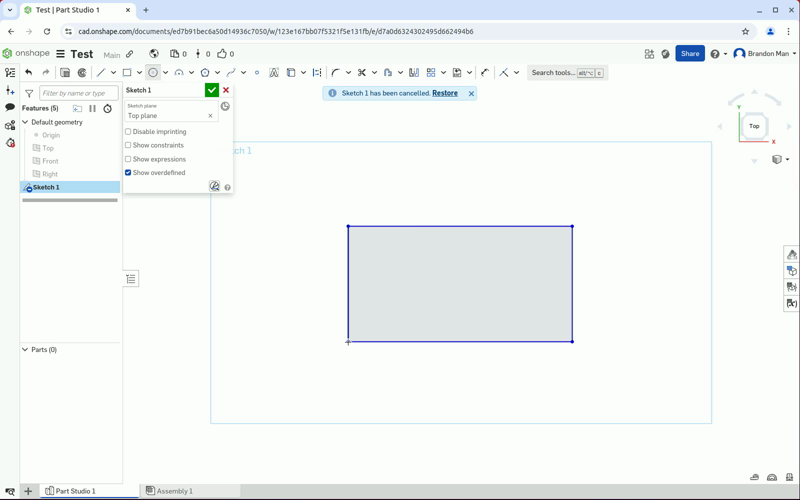
mouse_move(371, 308)
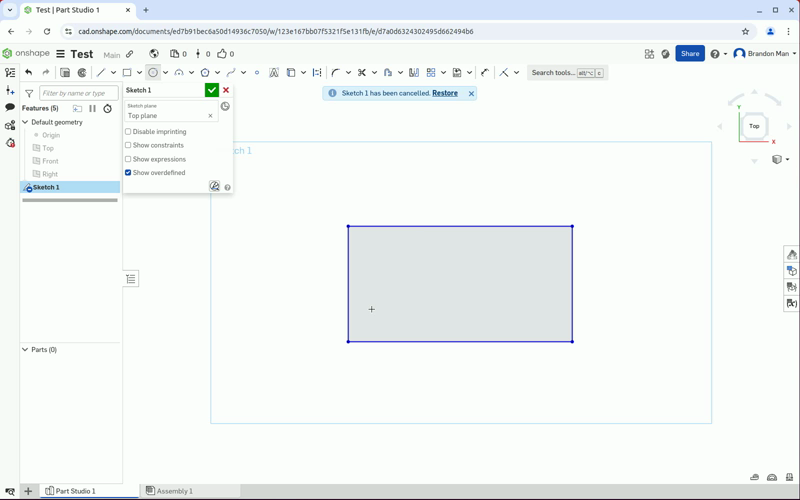
click(371, 308)
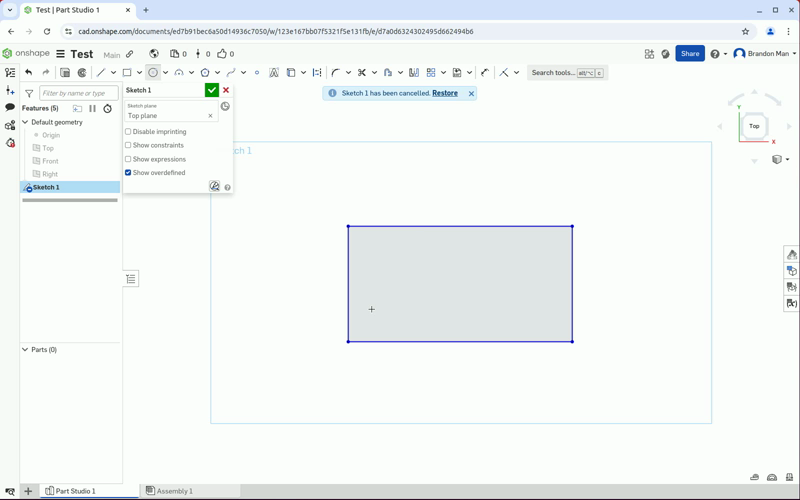
key_up(shift)
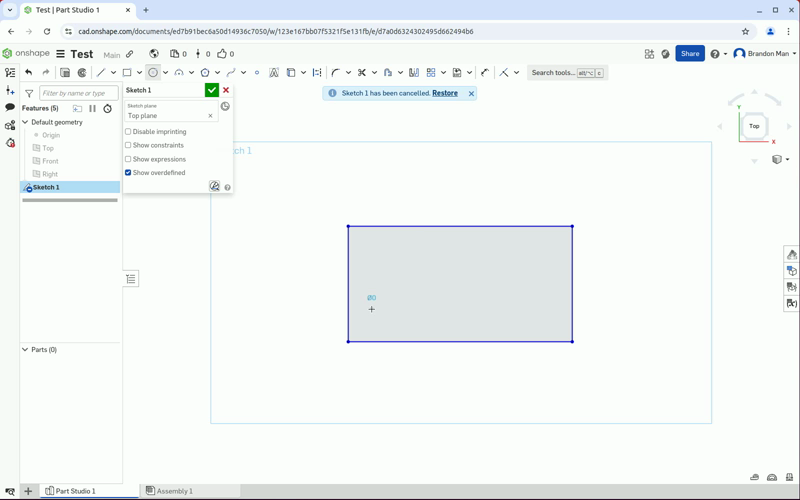
mouse_move(376, 308)
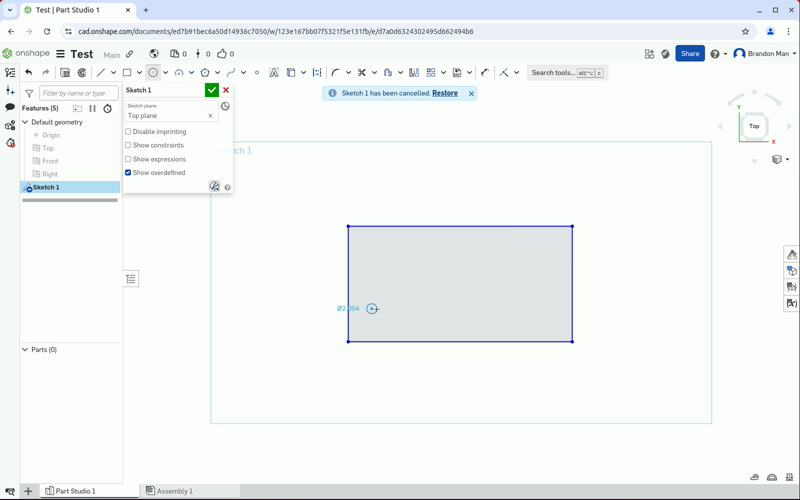
click(376, 308)
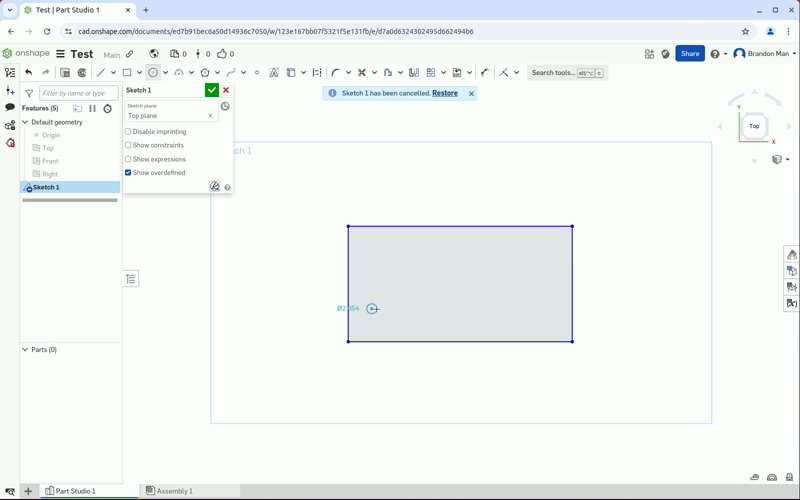
key(esc)
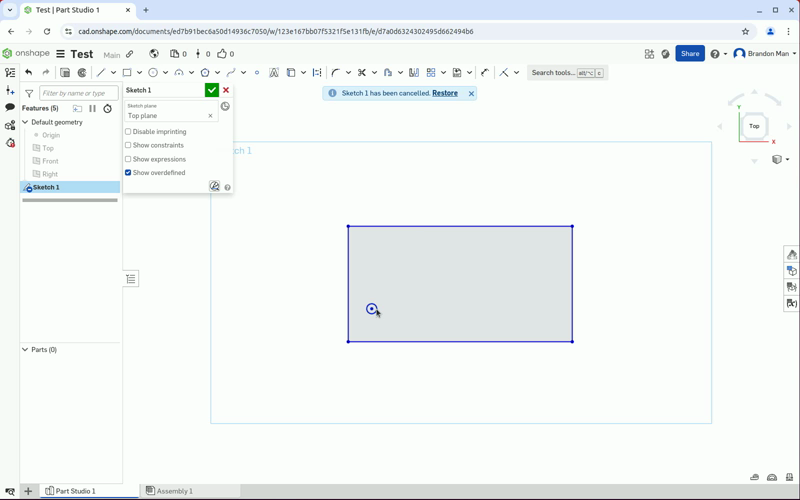
key(c)
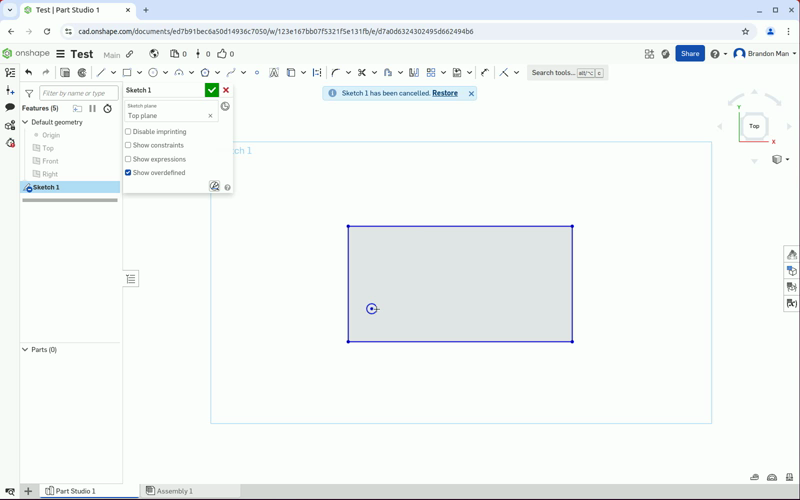
key_down(shift)
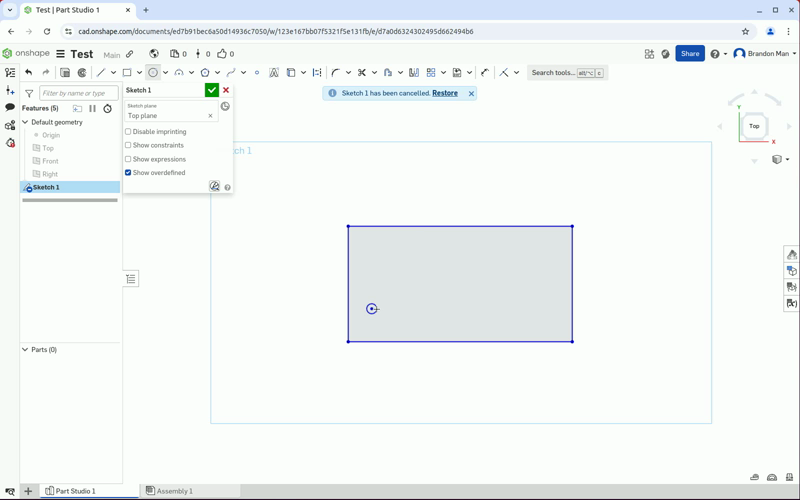
mouse_move(371, 245)
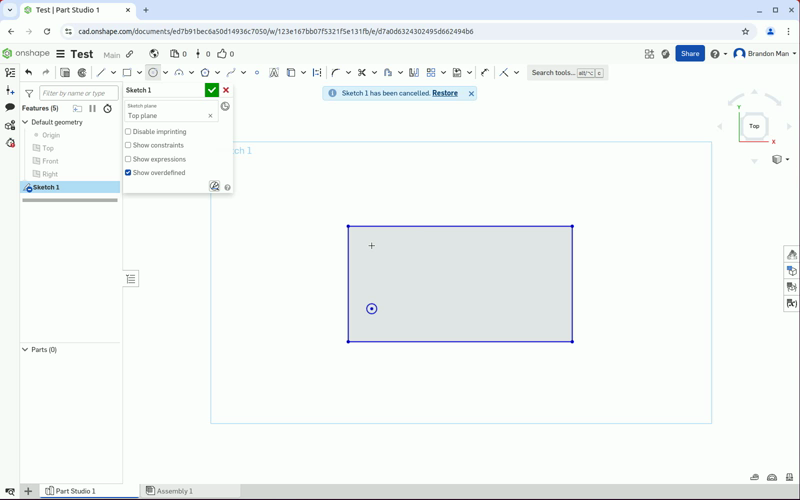
click(371, 245)
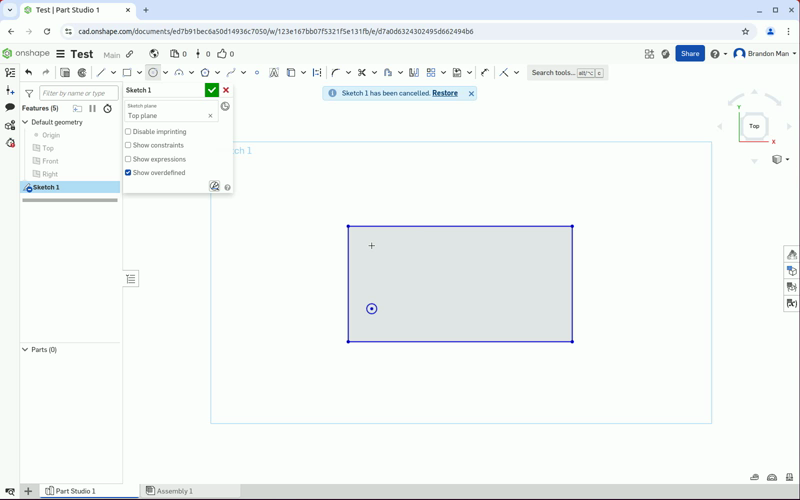
key_up(shift)
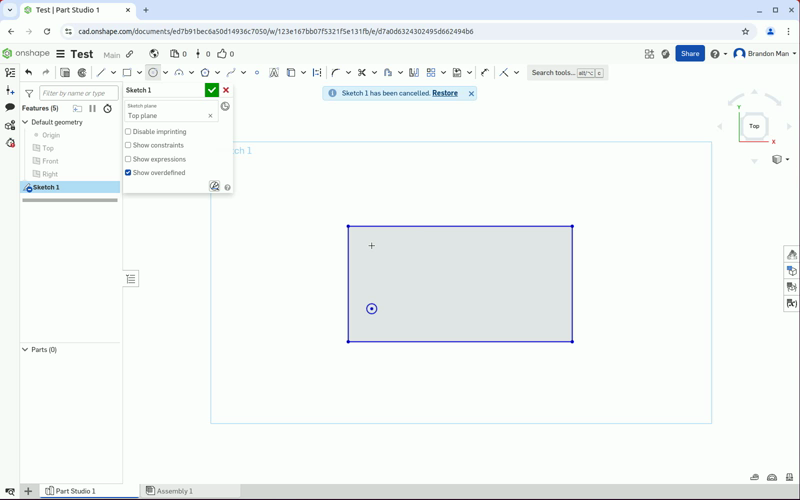
mouse_move(376, 245)
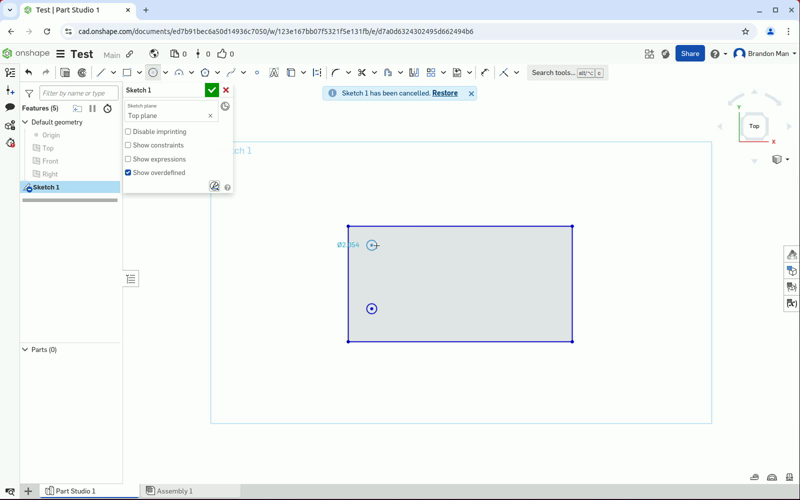
click(376, 245)
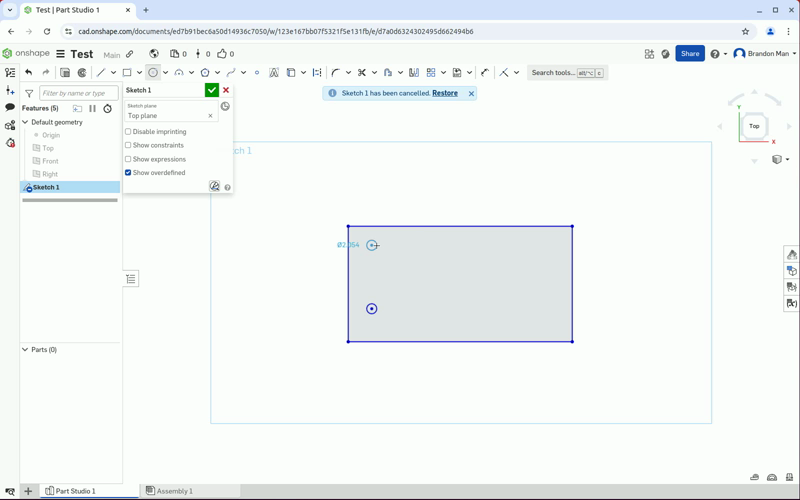
key(esc)
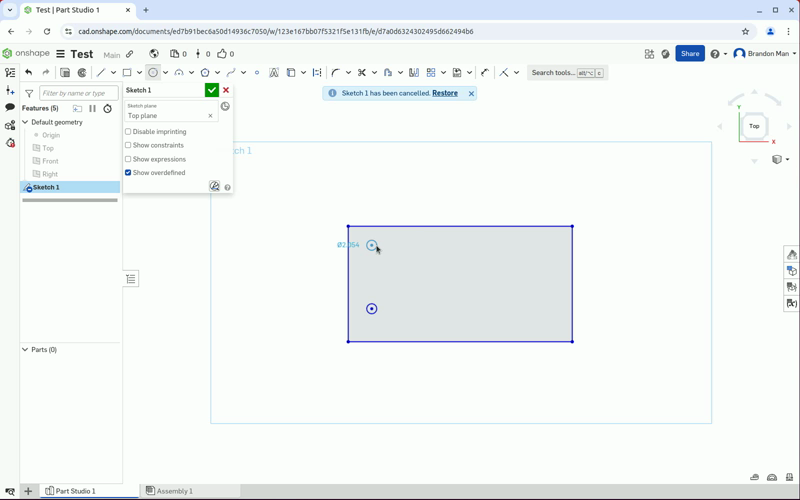
key(c)
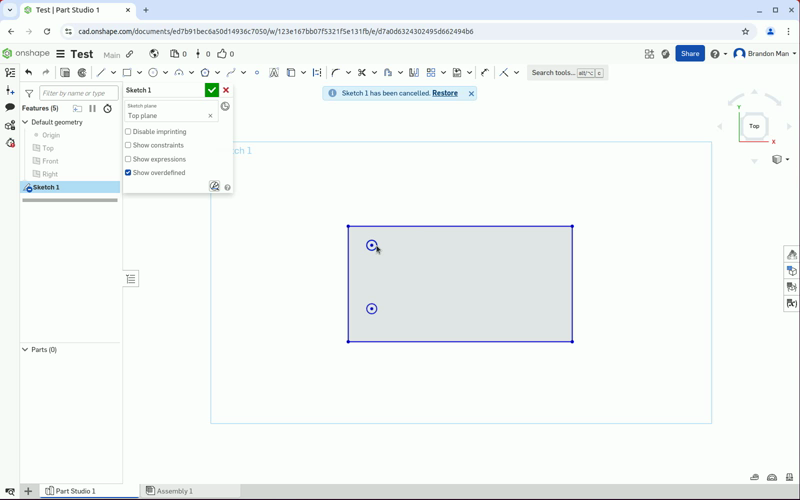
key_down(shift)
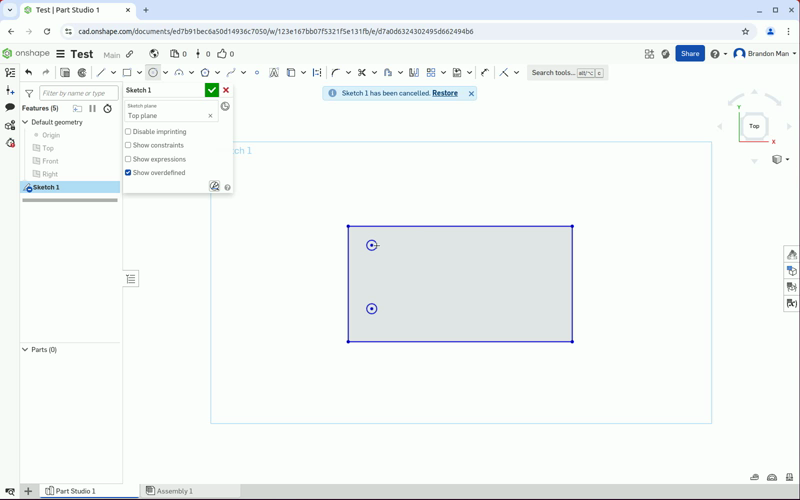
mouse_move(527, 242)
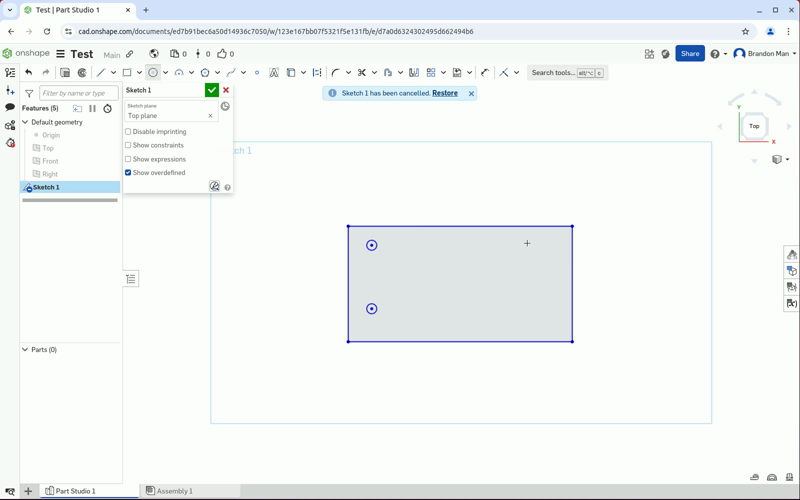
click(527, 242)
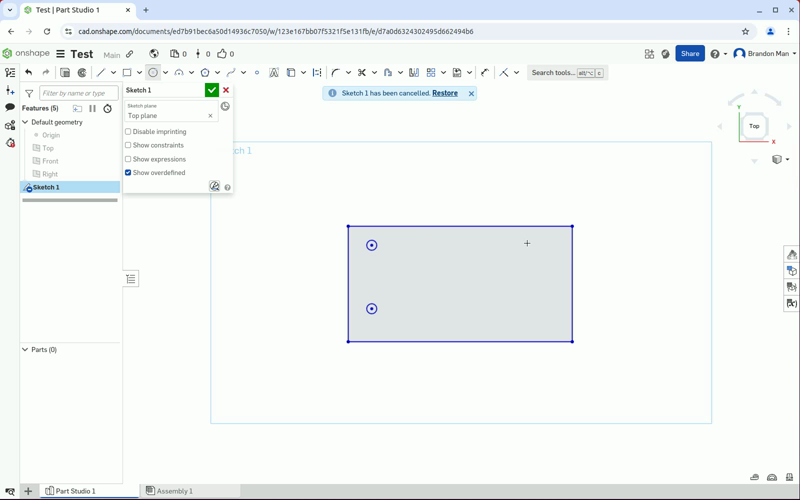
key_up(shift)
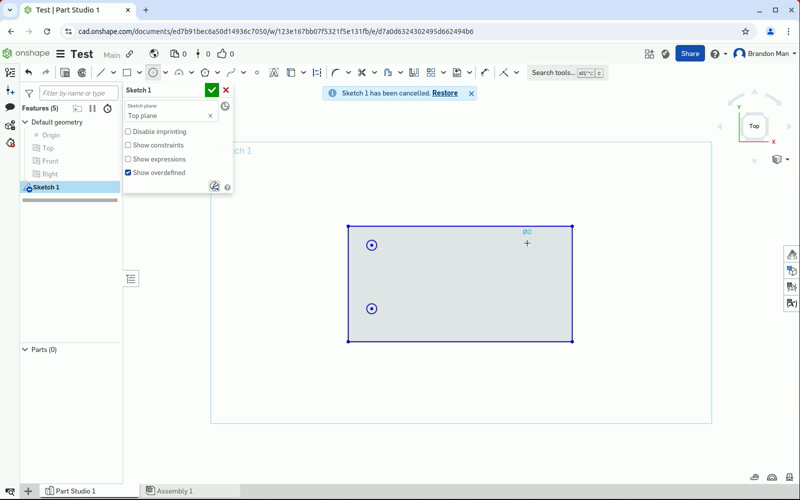
mouse_move(532, 242)
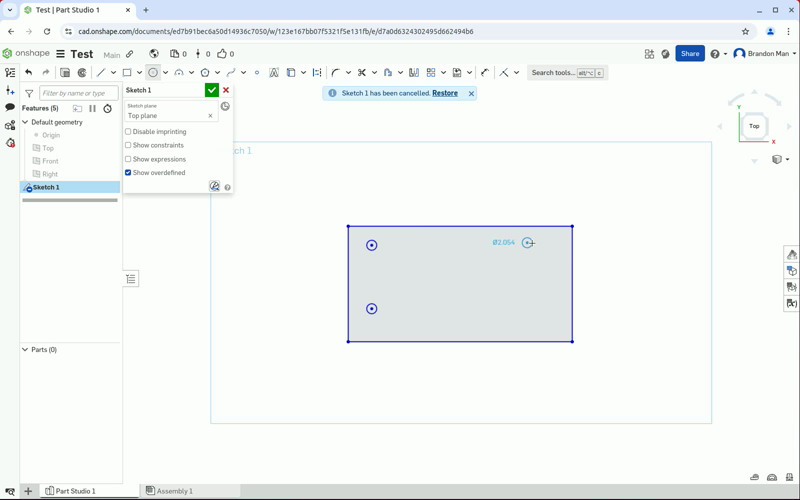
click(532, 242)
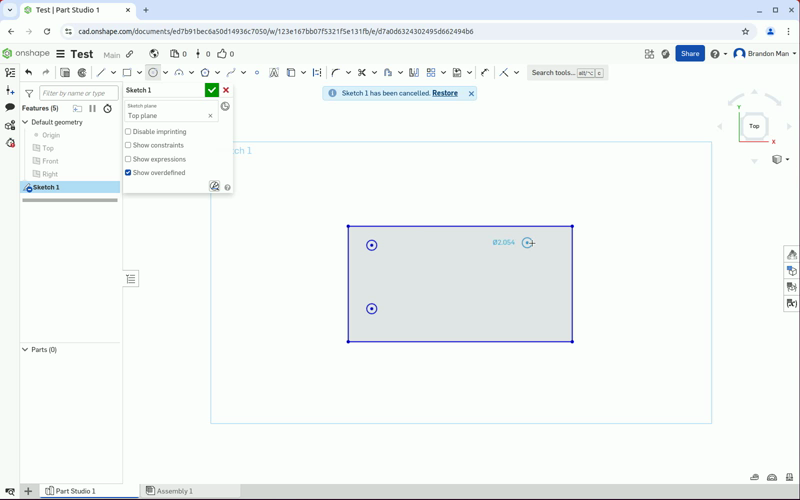
key(esc)
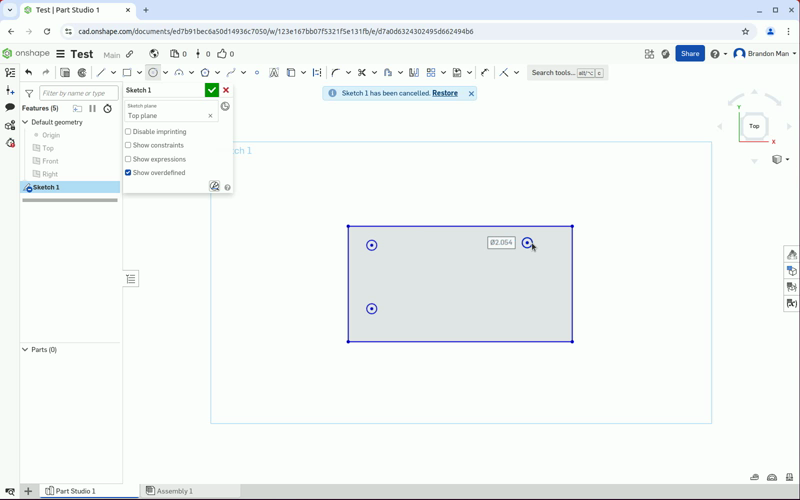
key(c)
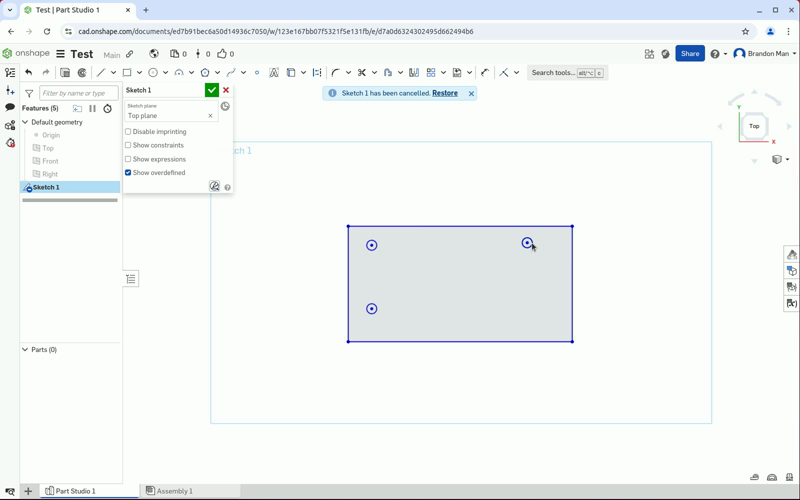
key_down(shift)
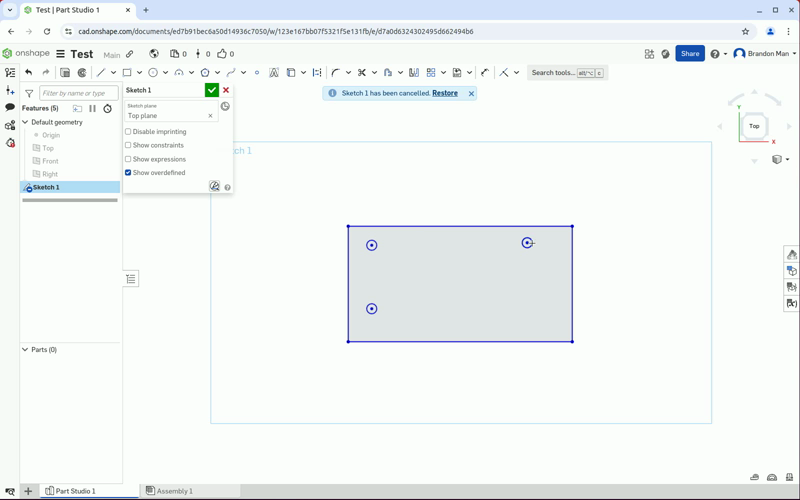
mouse_move(546, 315)
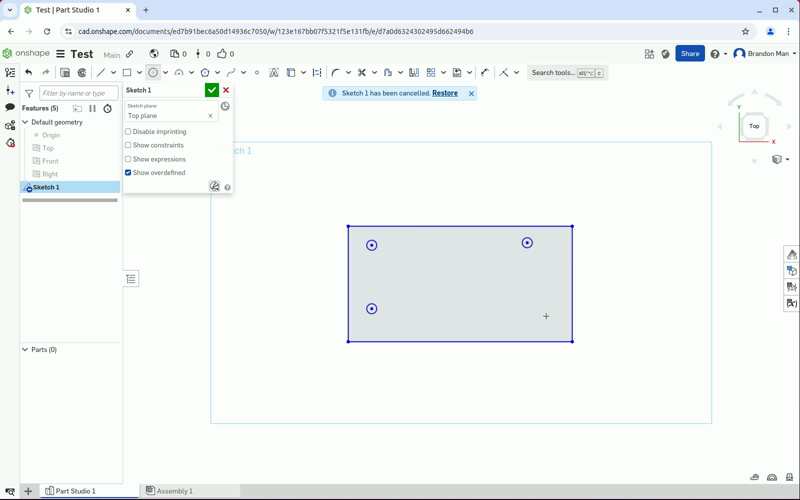
click(546, 315)
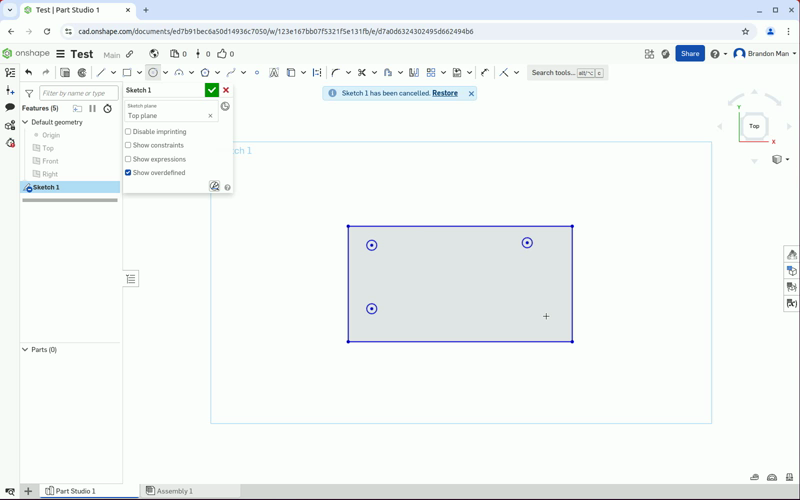
key_up(shift)
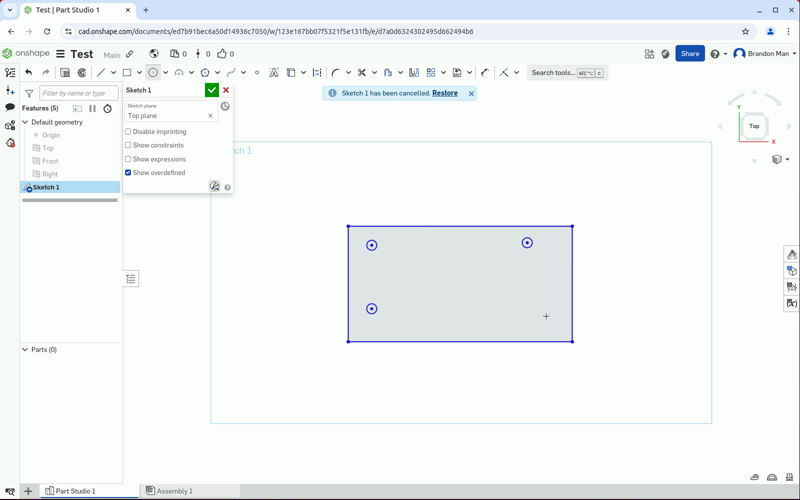
mouse_move(551, 315)
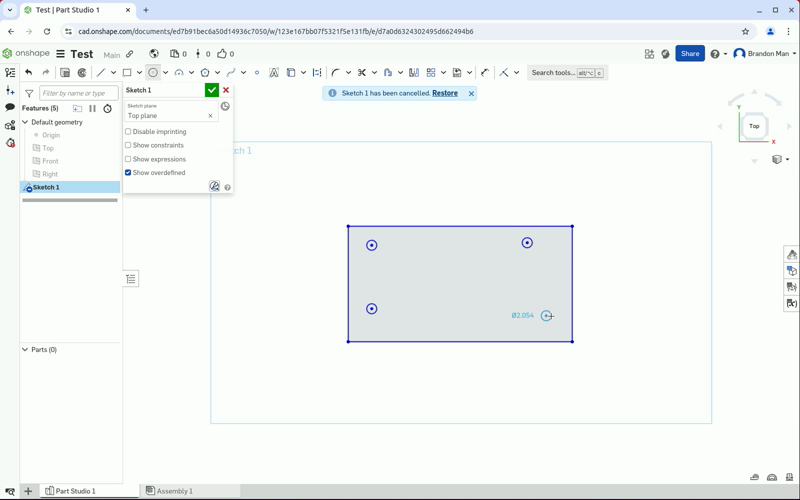
click(551, 315)
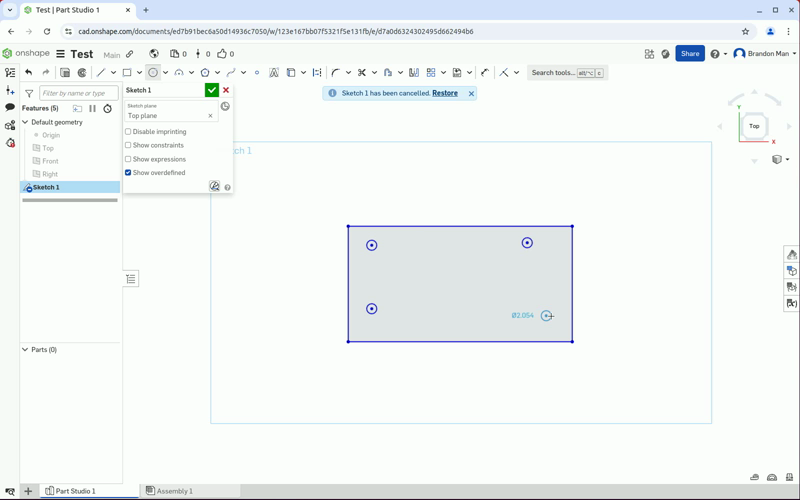
key(esc)
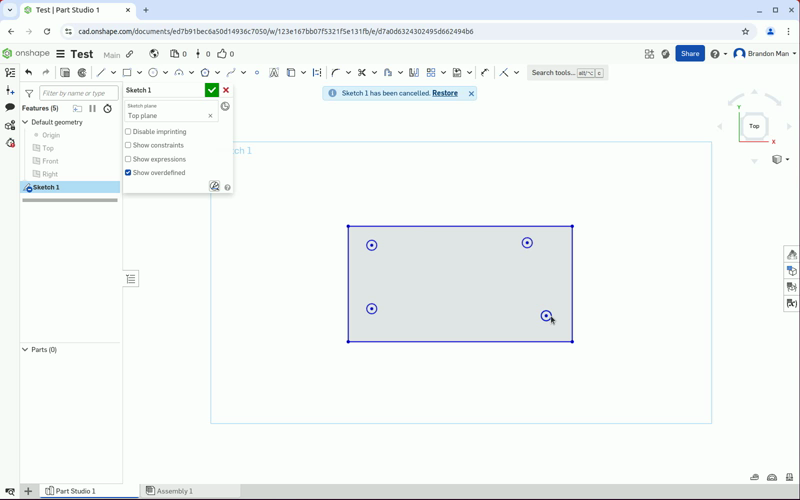
mouse_move(400, 307)
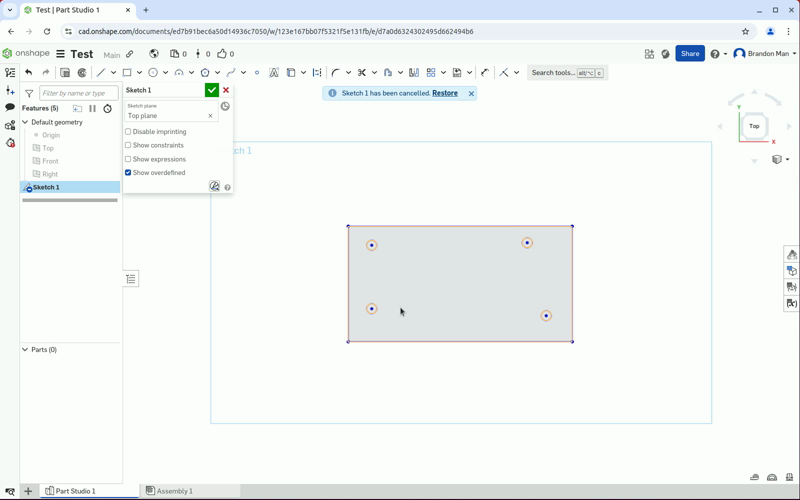
click(400, 307)
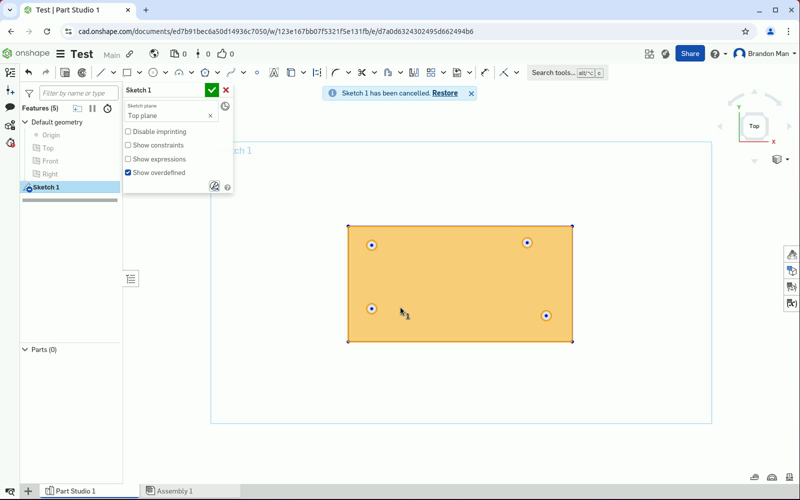
mouse_move(73, 352)
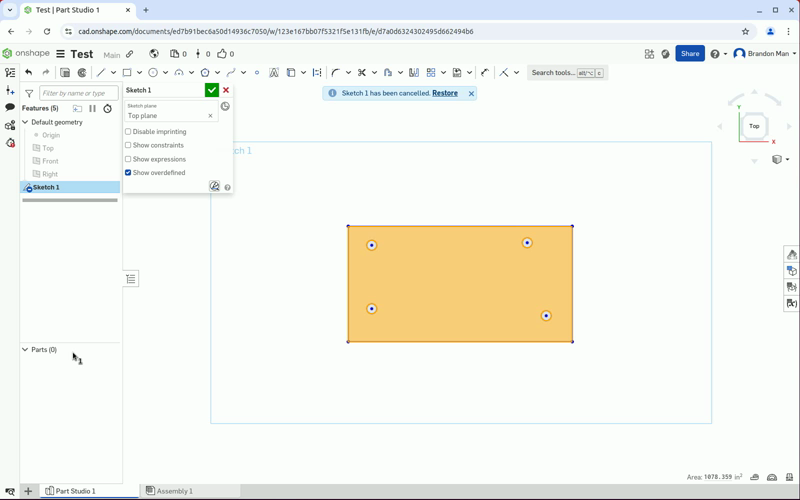
key(shift+y)
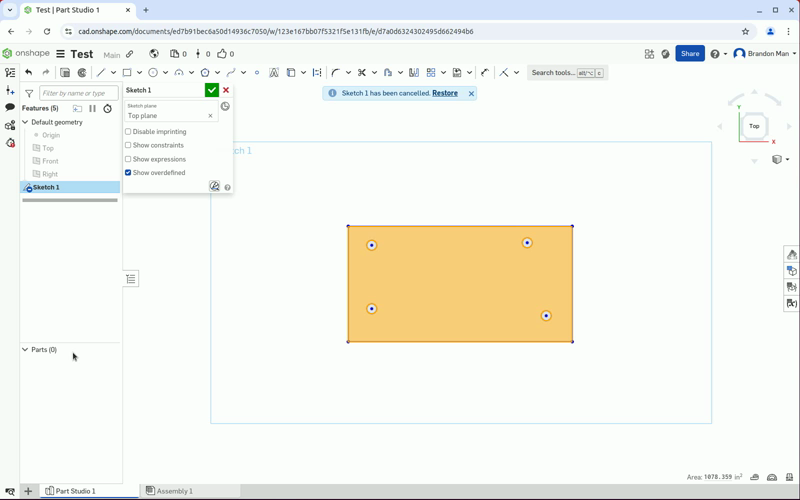
key(shift+e)
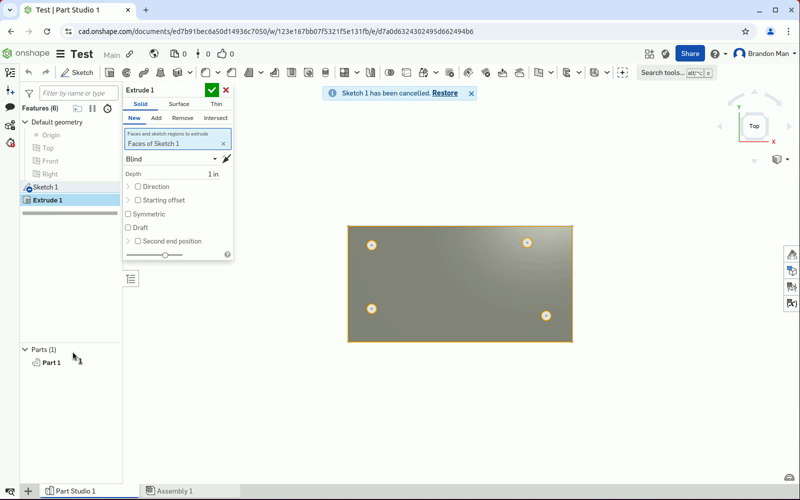
mouse_move(143, 106)
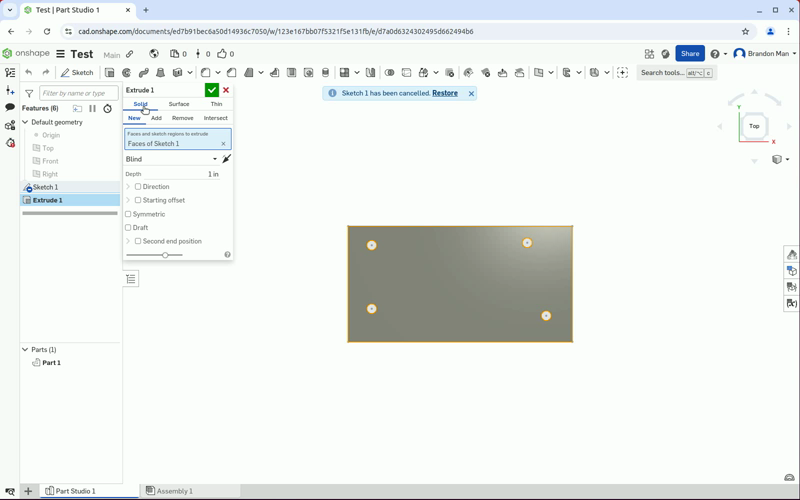
click(143, 106)
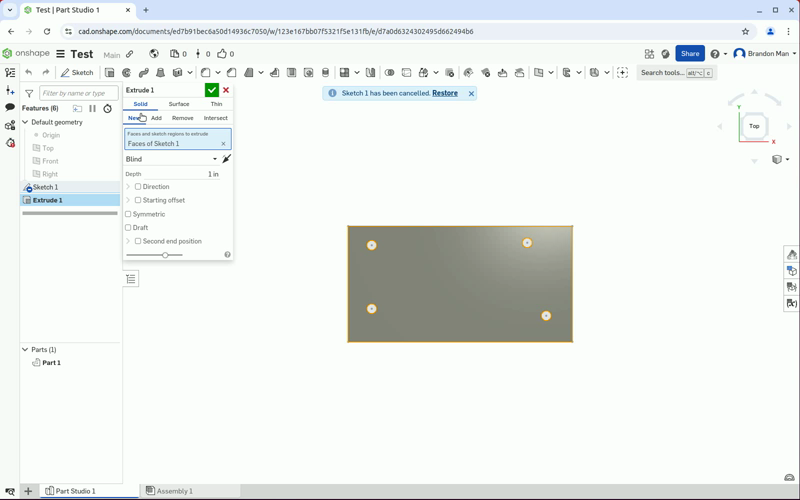
mouse_move(137, 120)
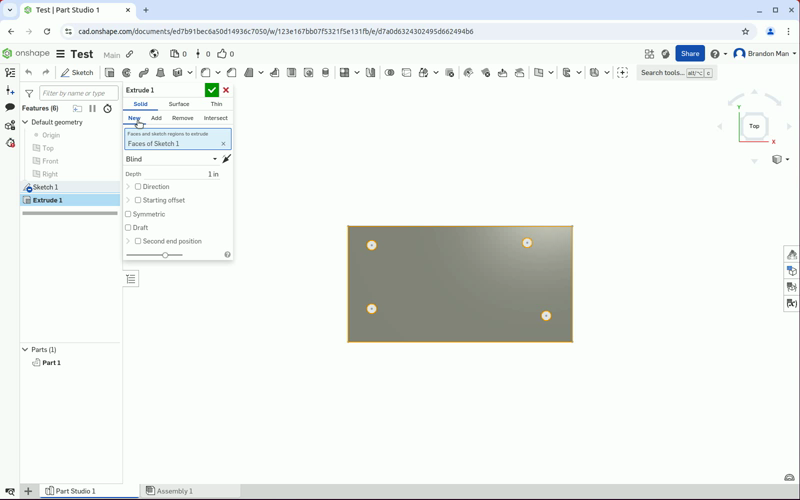
click(137, 120)
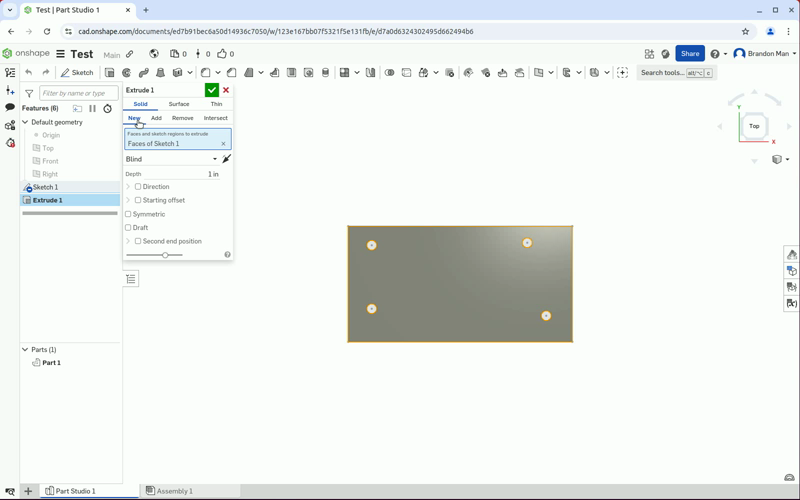
key(tab, 4)
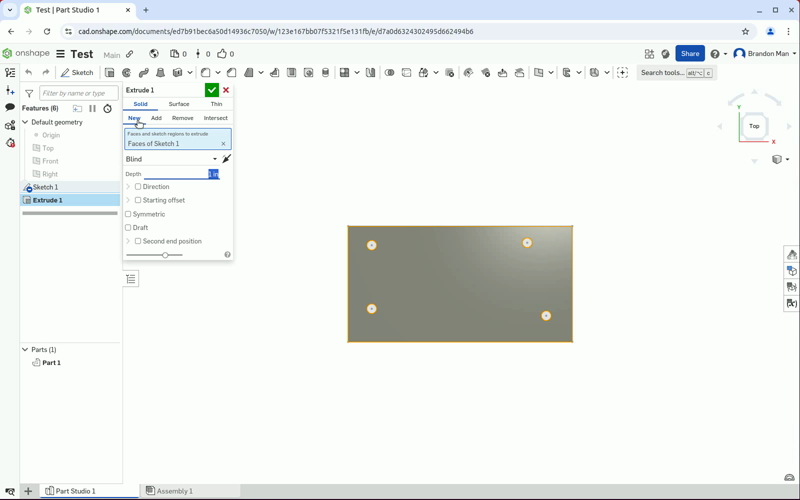
text(0.481)
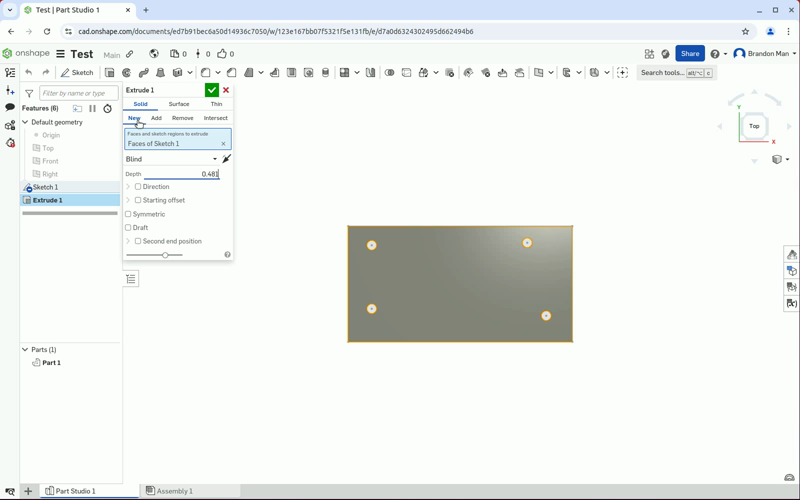
key(enter)
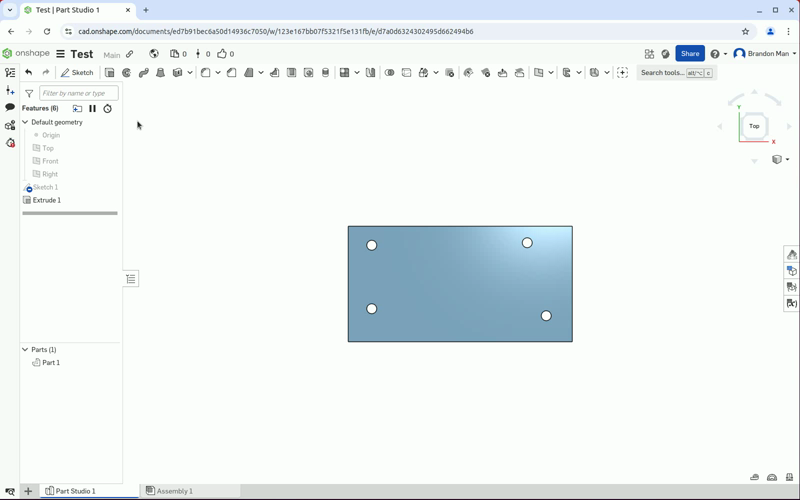
key(shift+h)
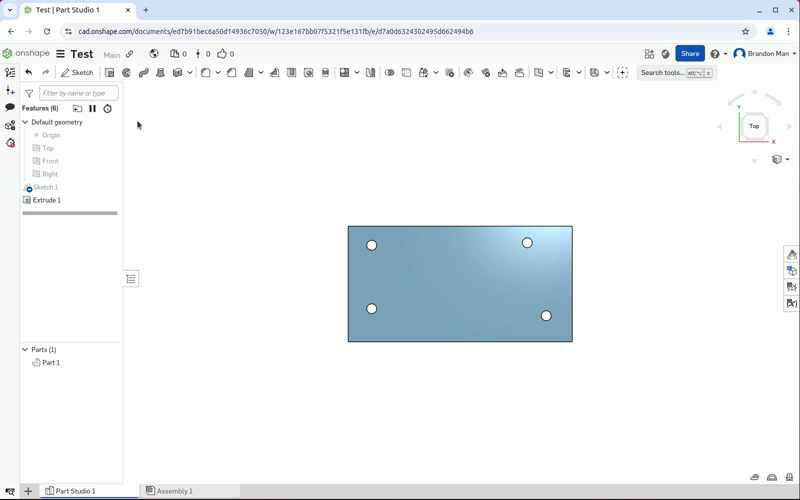
key(shift+h)
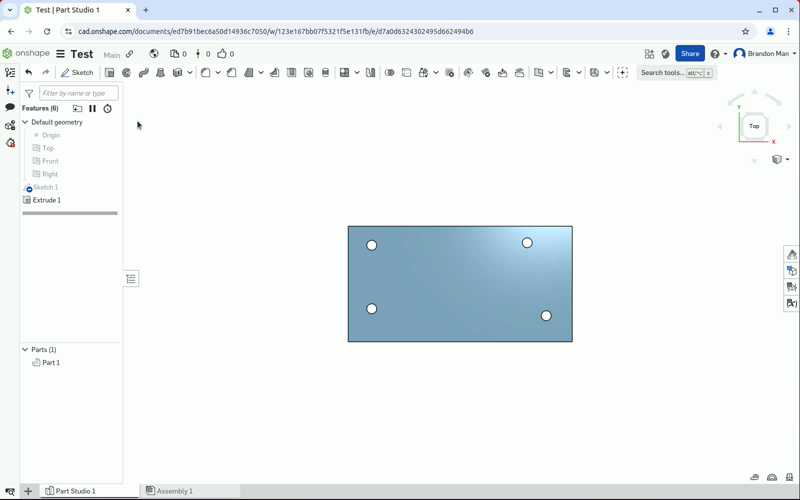
mouse_move(73, 189)
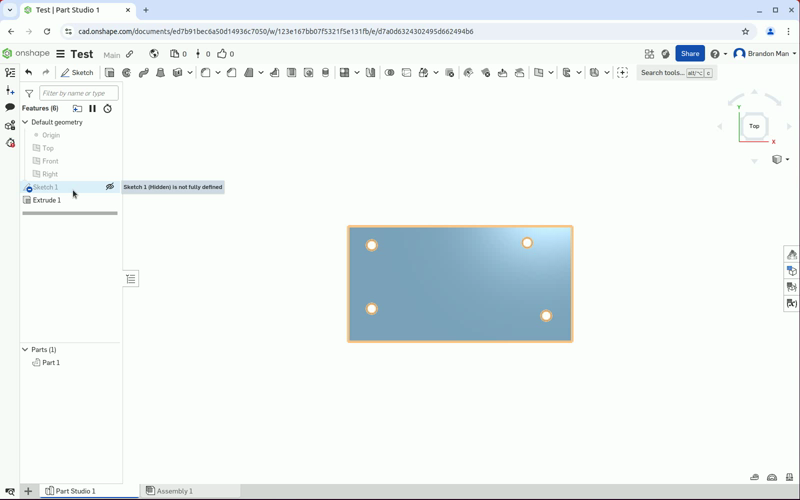
click(73, 189)
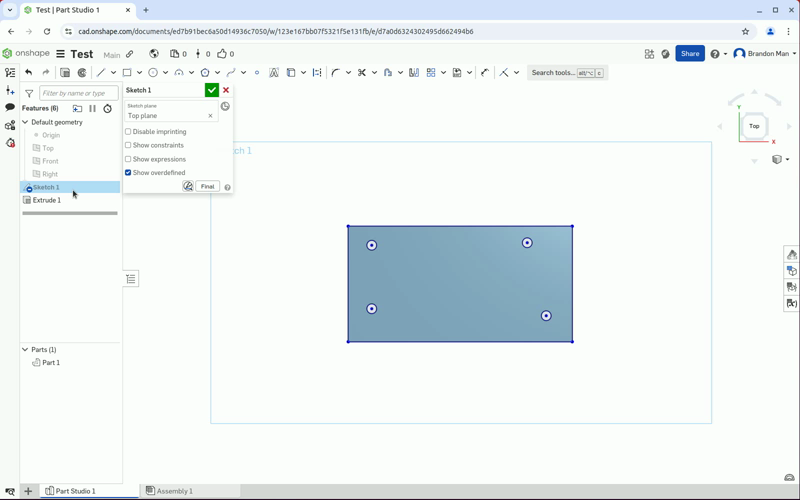
mouse_move(229, 92)
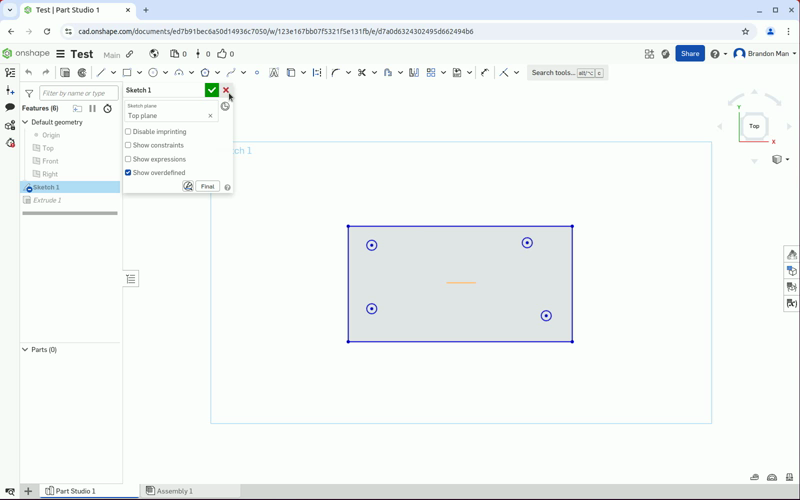
click(229, 92)
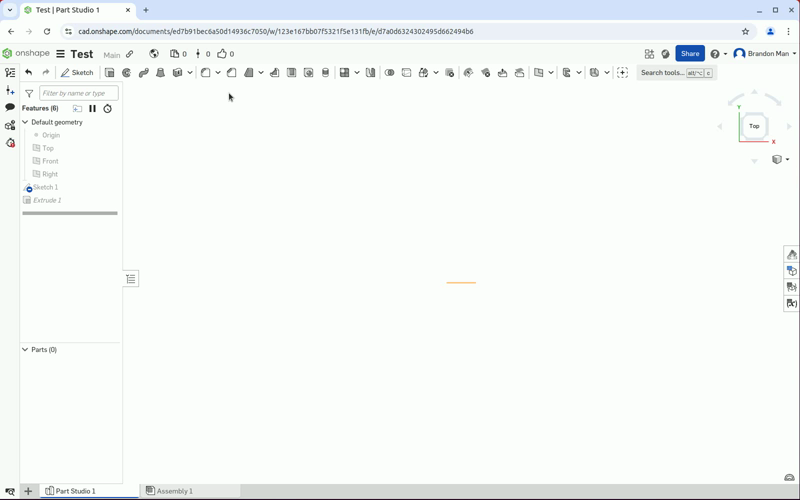
mouse_move(541, 75)
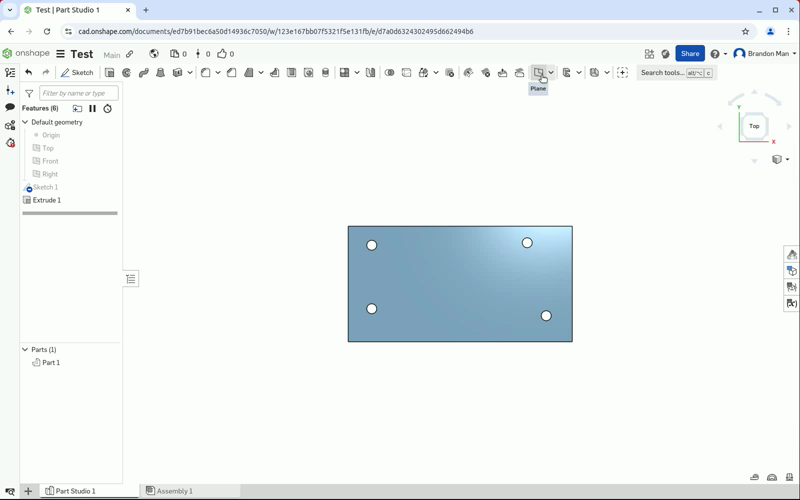
click(541, 75)
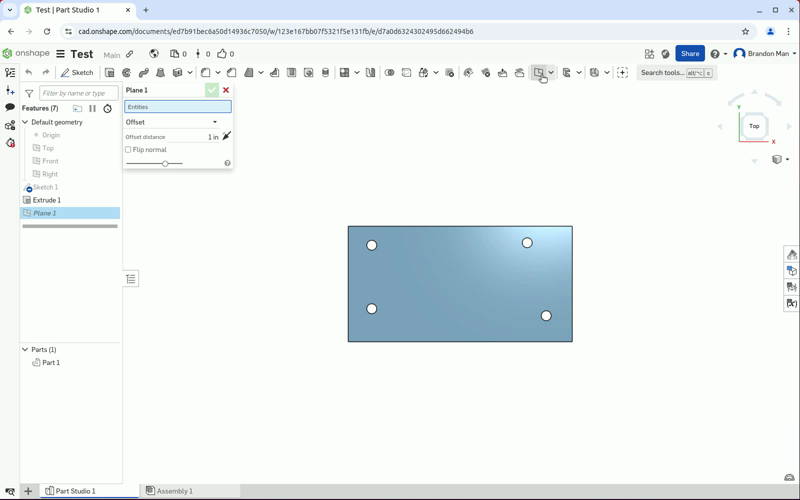
mouse_move(73, 150)
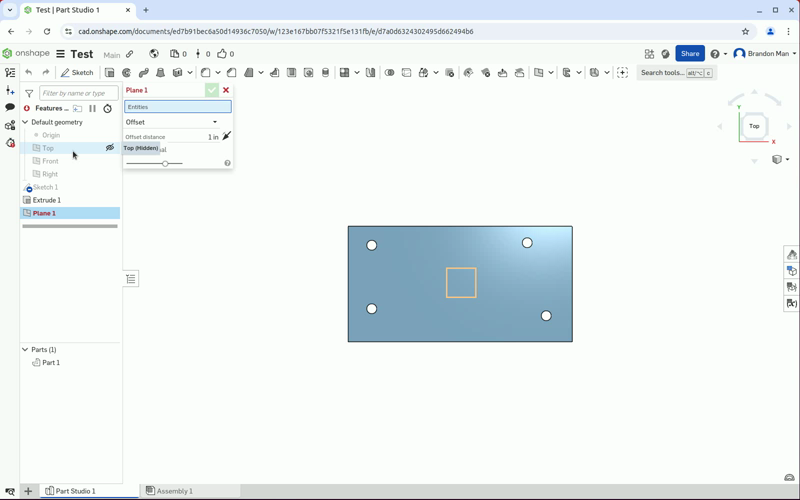
click(73, 150)
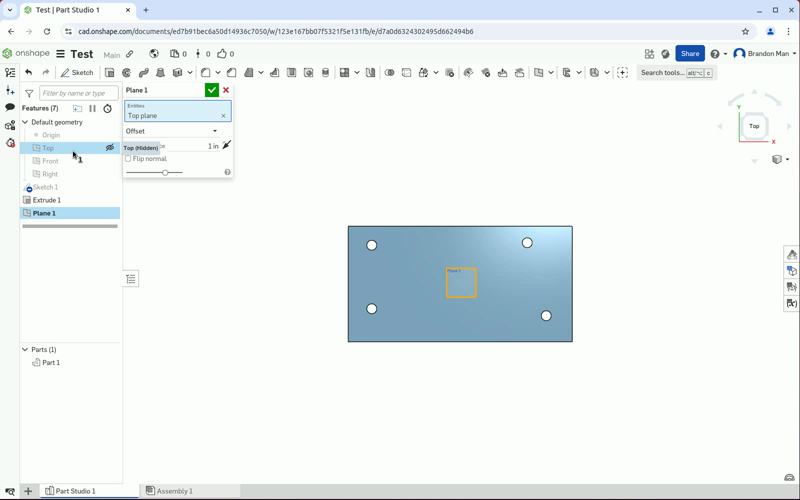
key(tab, 2)
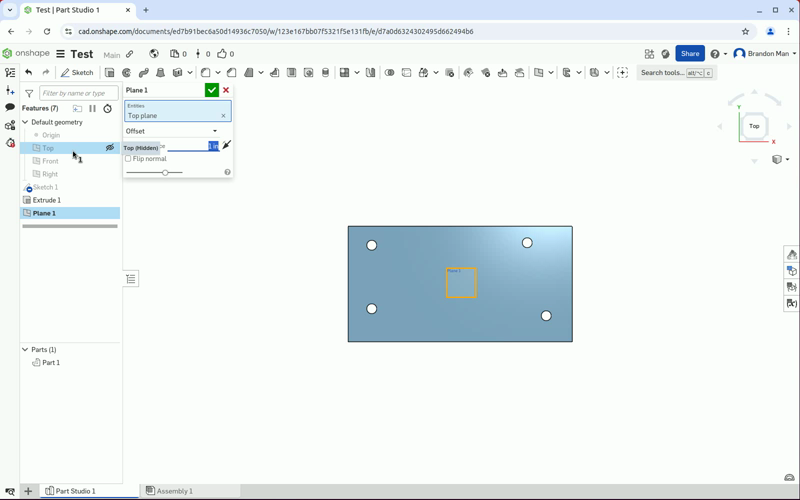
text(0.493)
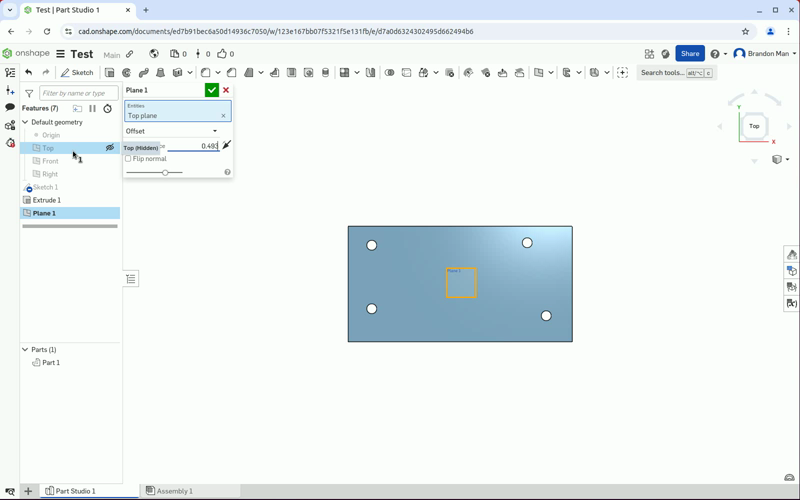
key(enter, 2)
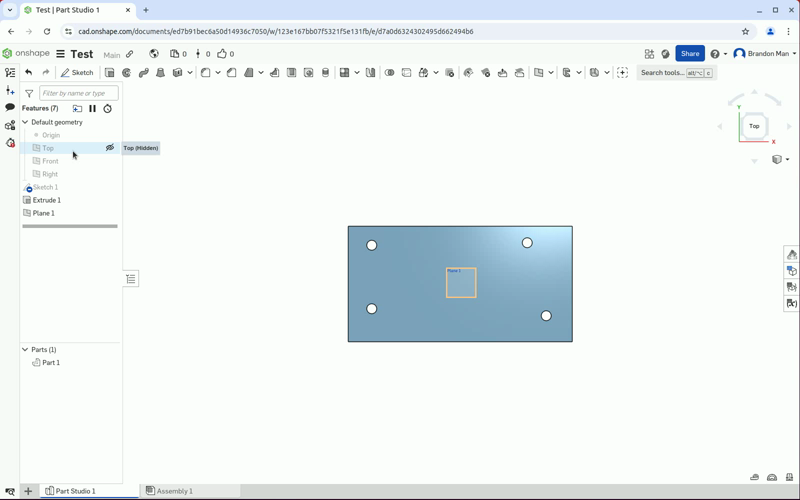
key(shift+s)
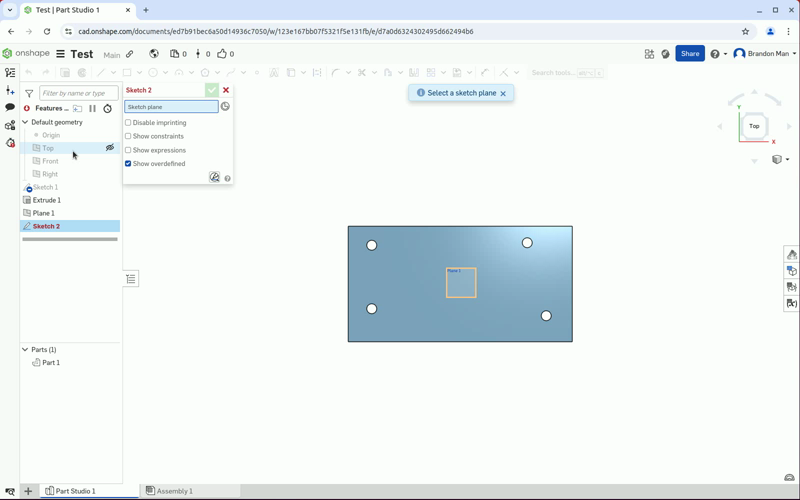
mouse_move(73, 215)
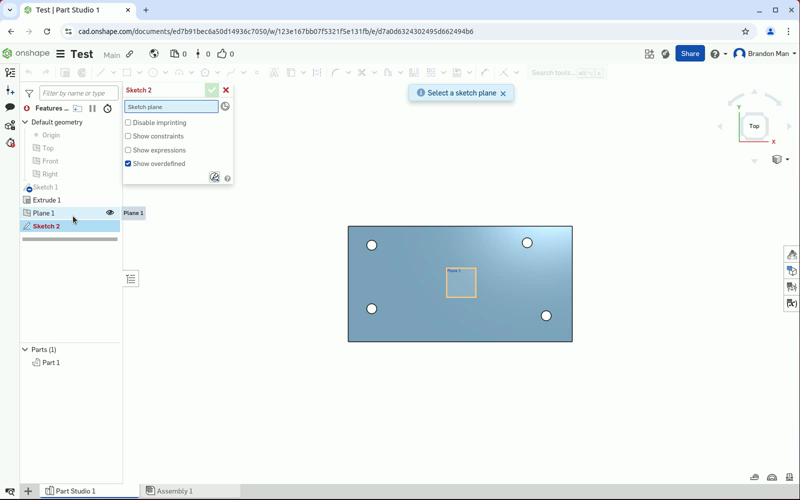
click(73, 215)
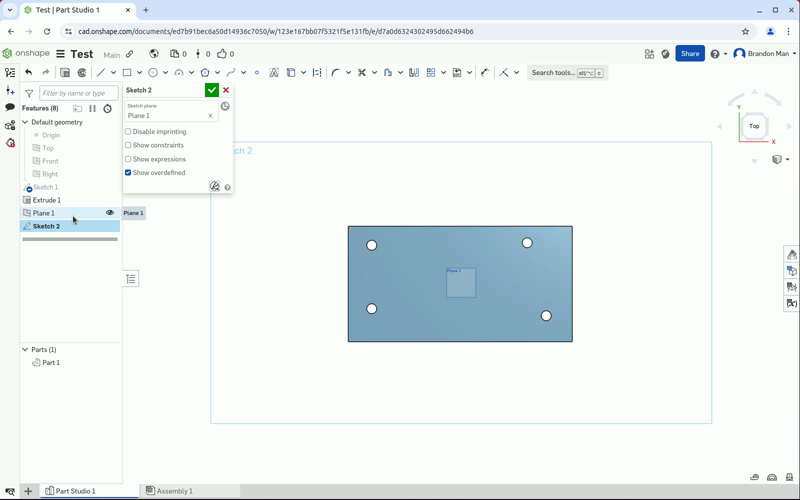
mouse_move(73, 352)
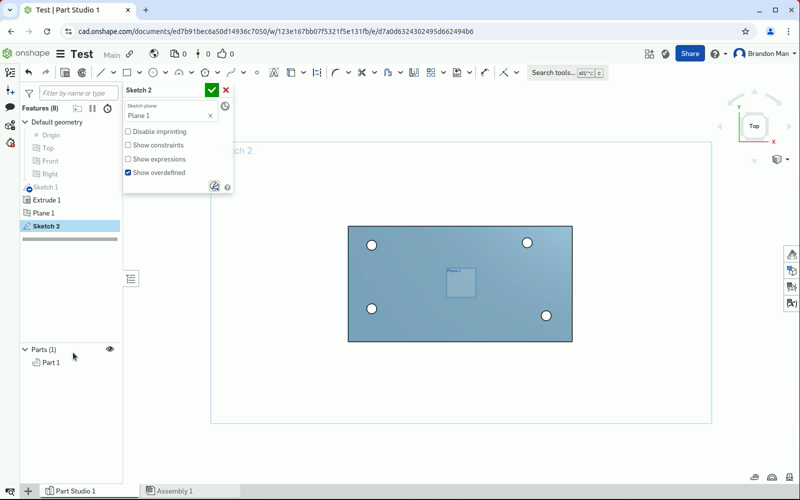
key(y)
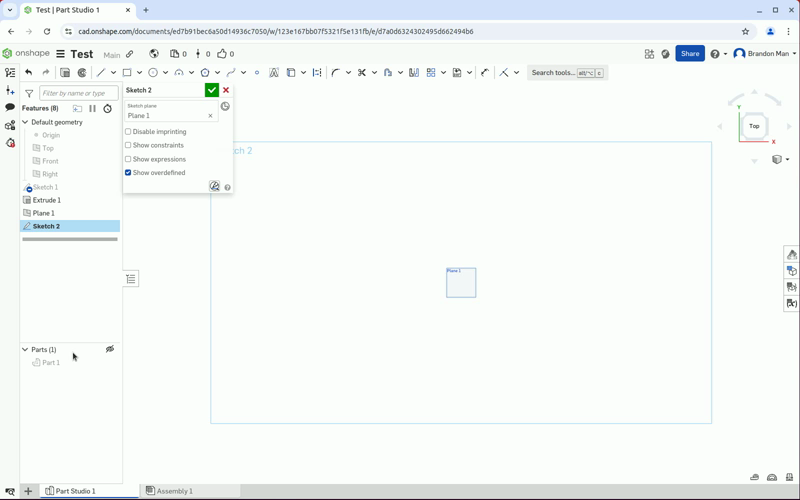
key(l)
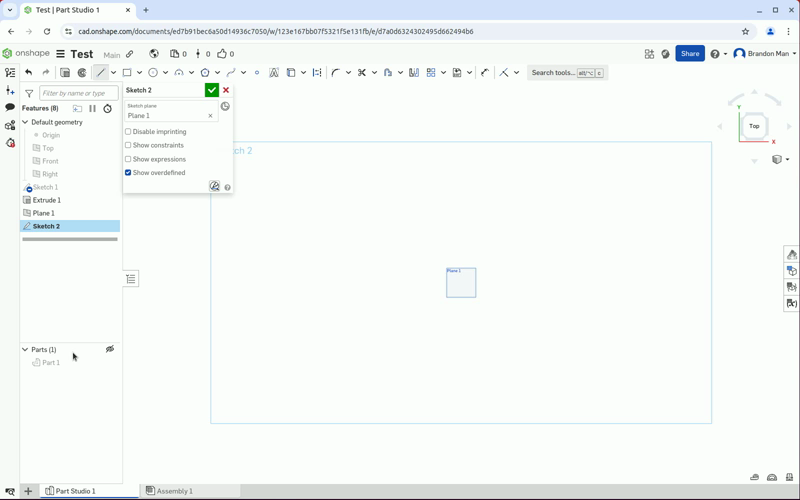
key_down(shift)
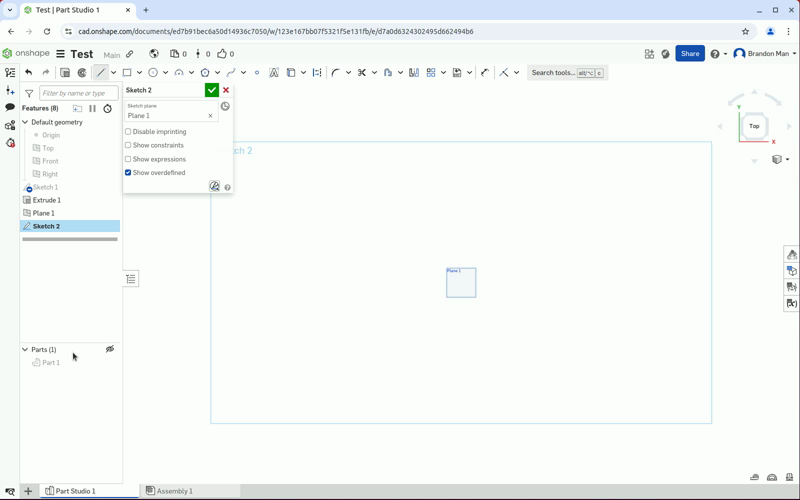
mouse_move(390, 339)
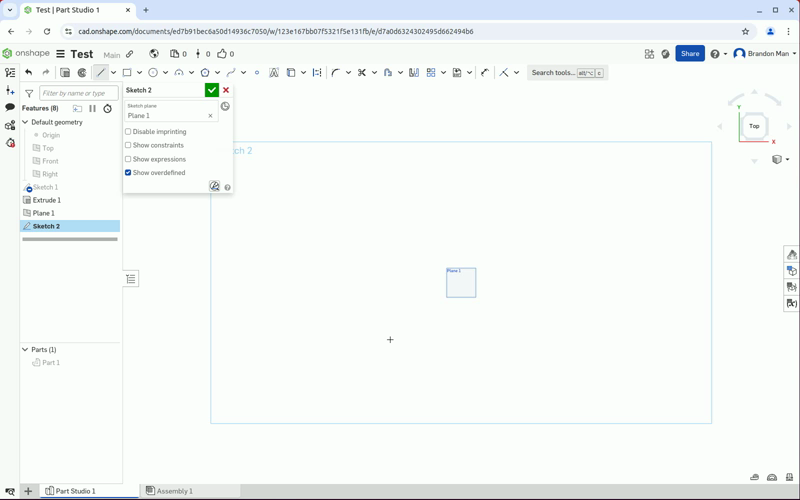
click(390, 339)
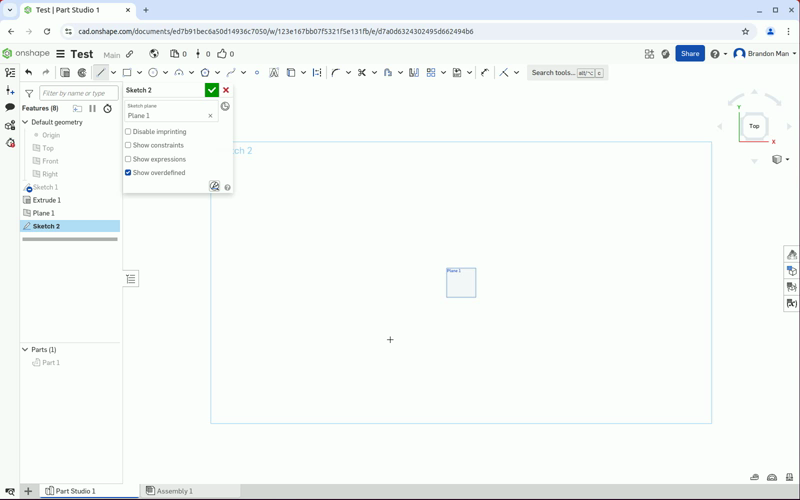
key_up(shift)
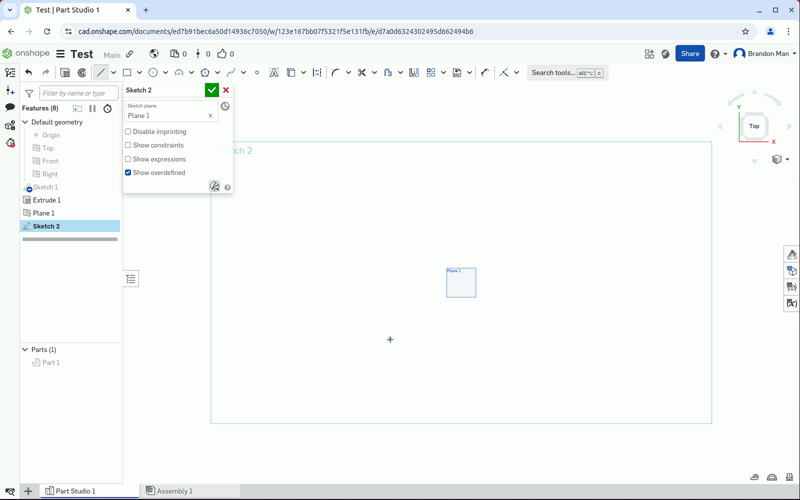
key_down(shift)
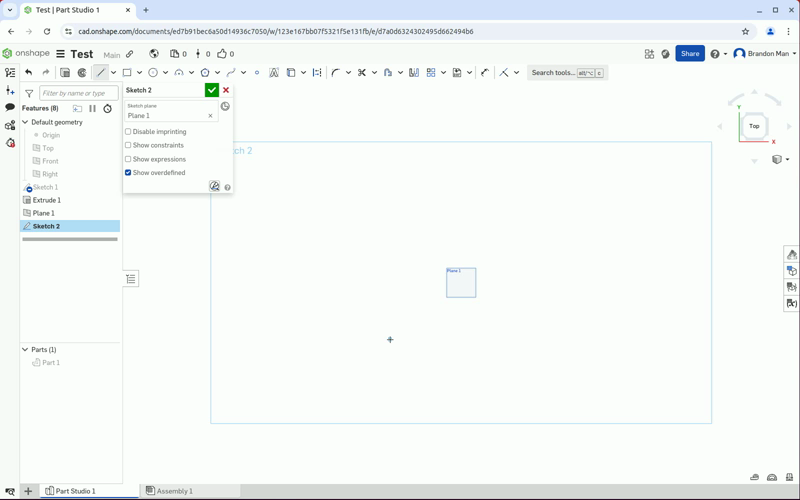
mouse_move(420, 339)
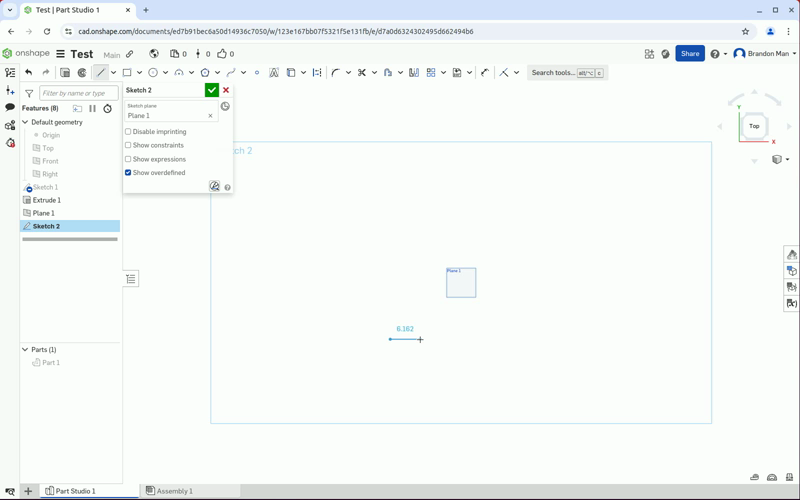
mouse_move(422, 339)
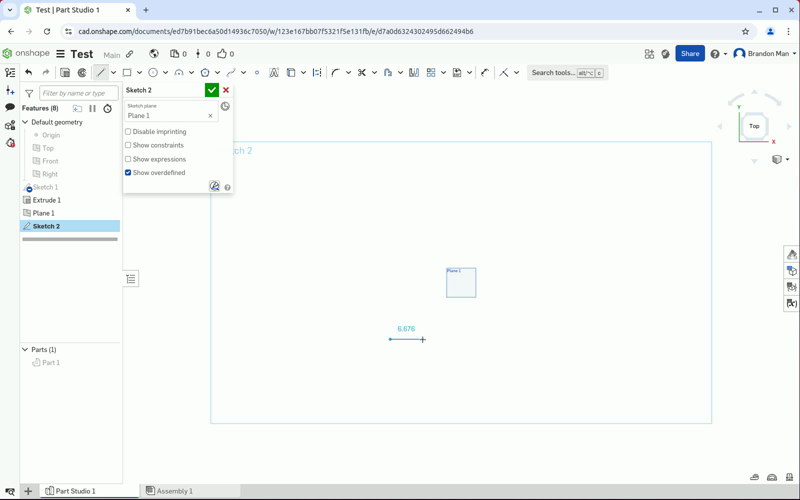
click(422, 339)
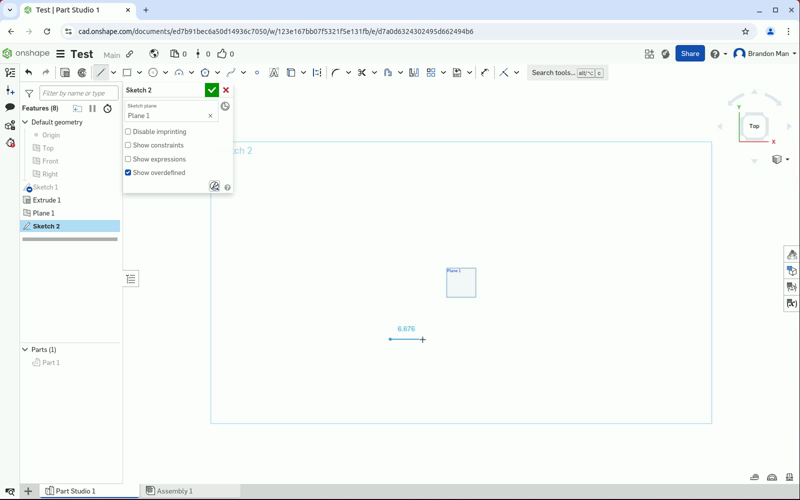
key_up(shift)
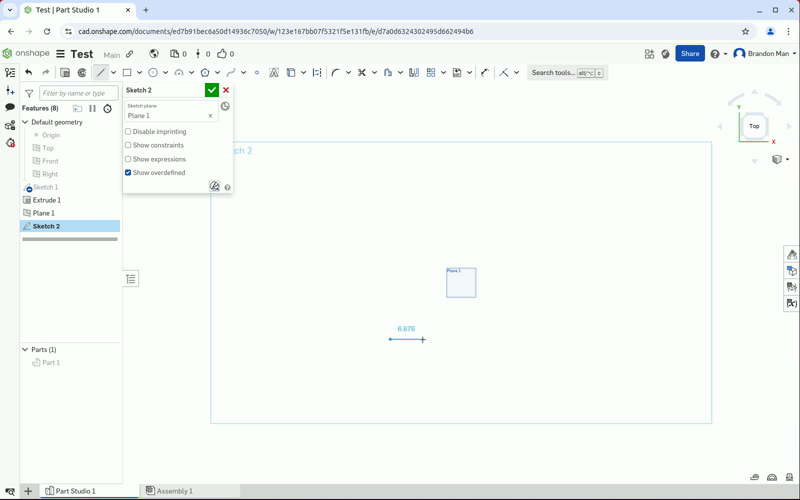
key_down(shift)
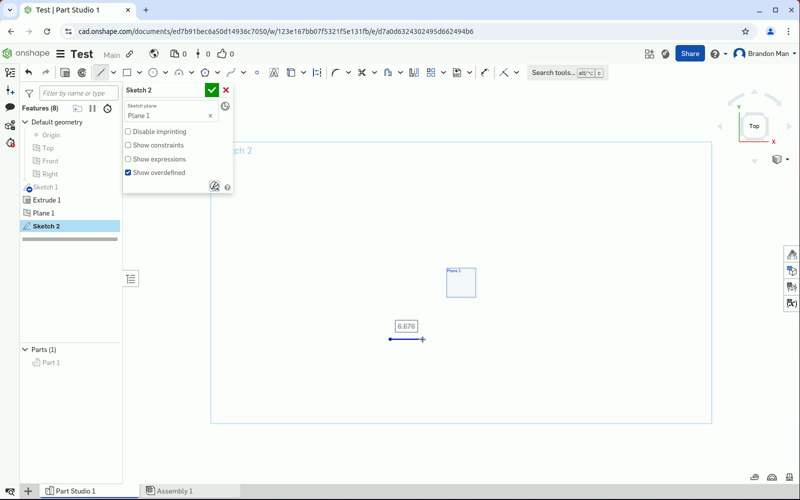
mouse_move(453, 339)
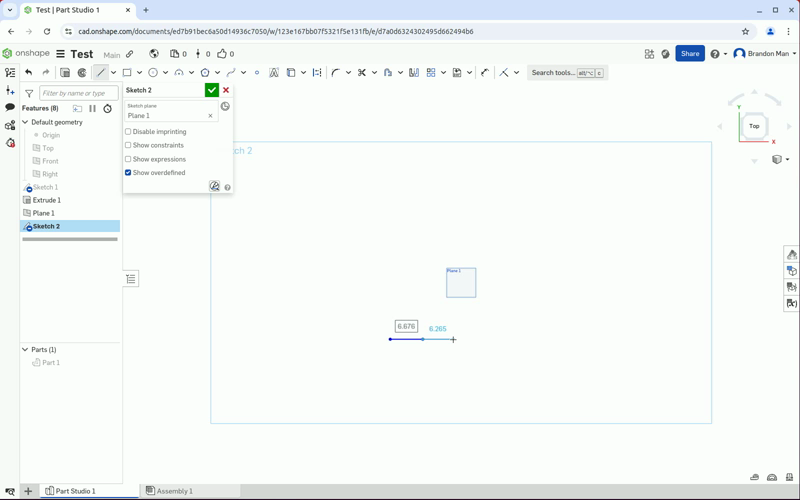
mouse_move(422, 322)
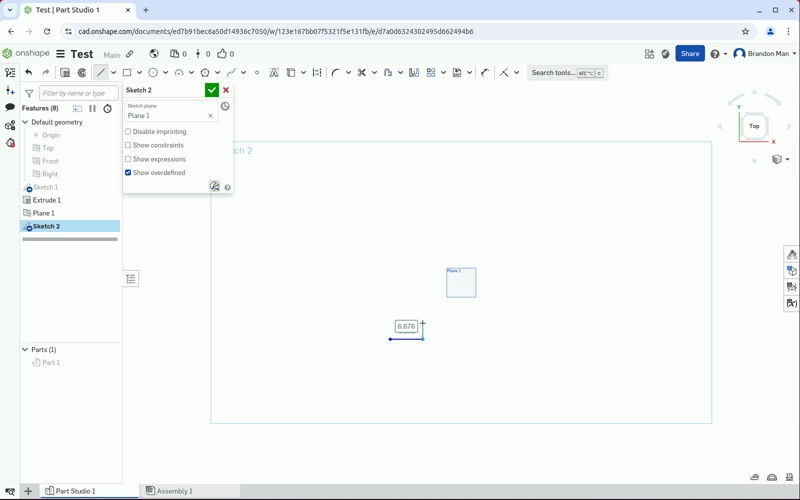
click(422, 322)
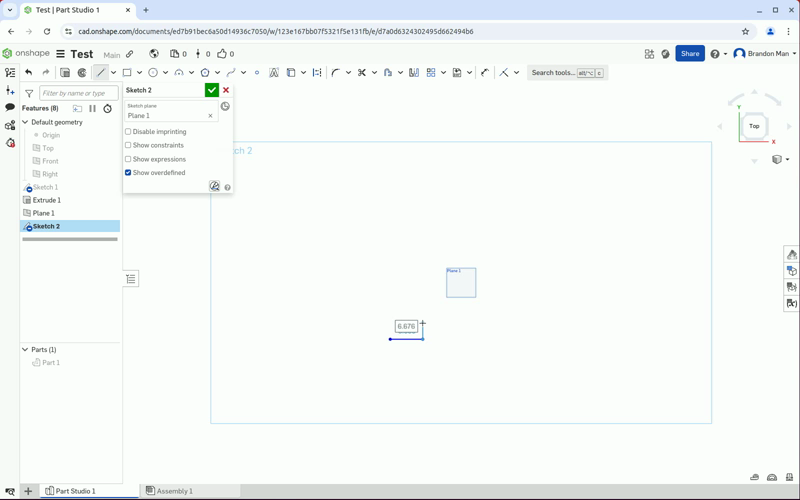
key_up(shift)
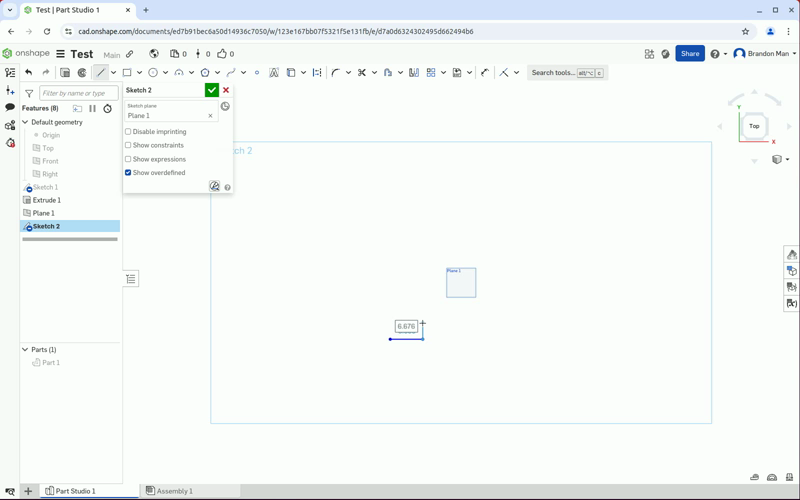
key_down(shift)
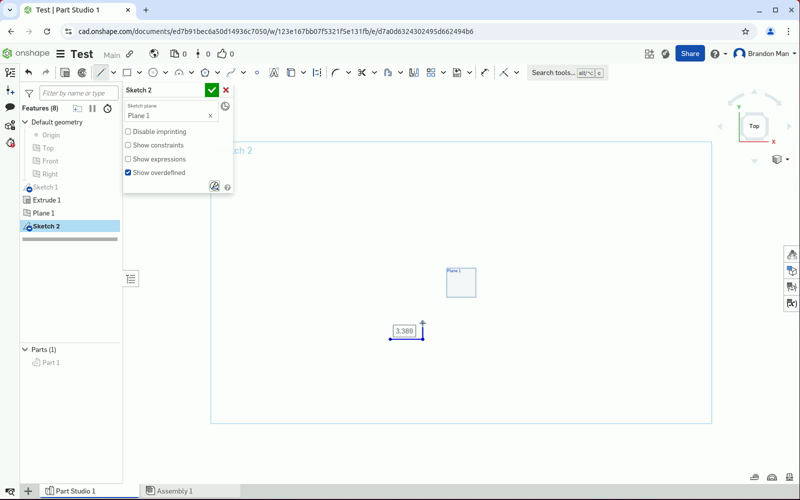
mouse_move(453, 322)
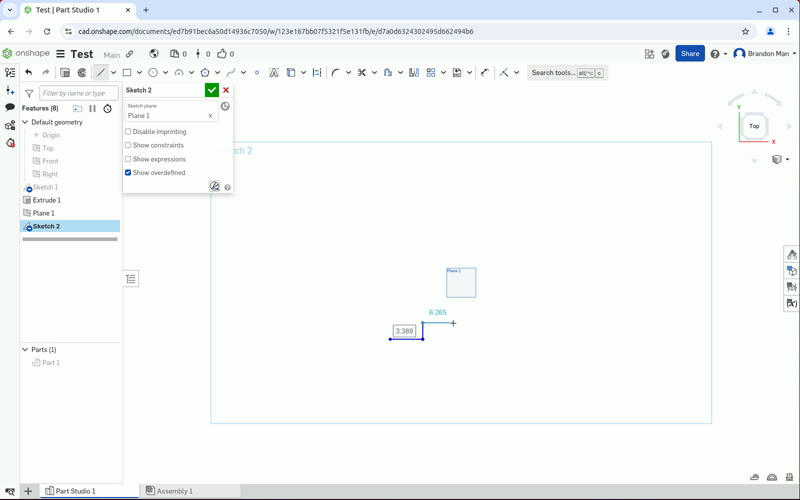
mouse_move(390, 322)
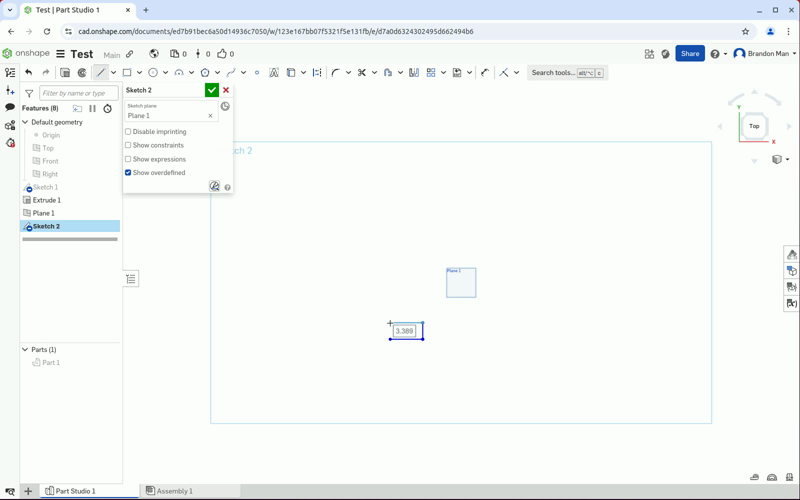
click(390, 322)
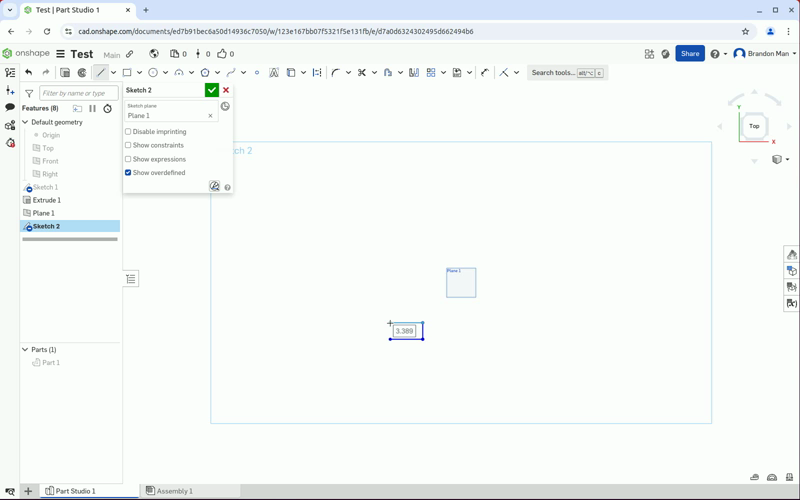
key_up(shift)
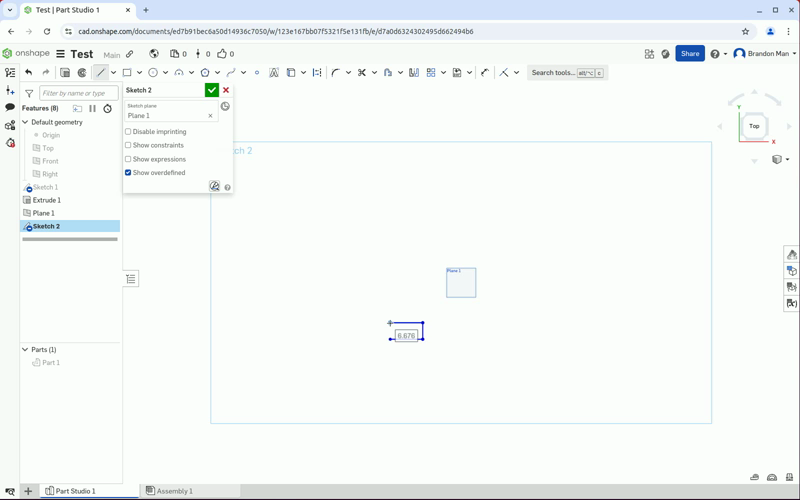
mouse_move(420, 322)
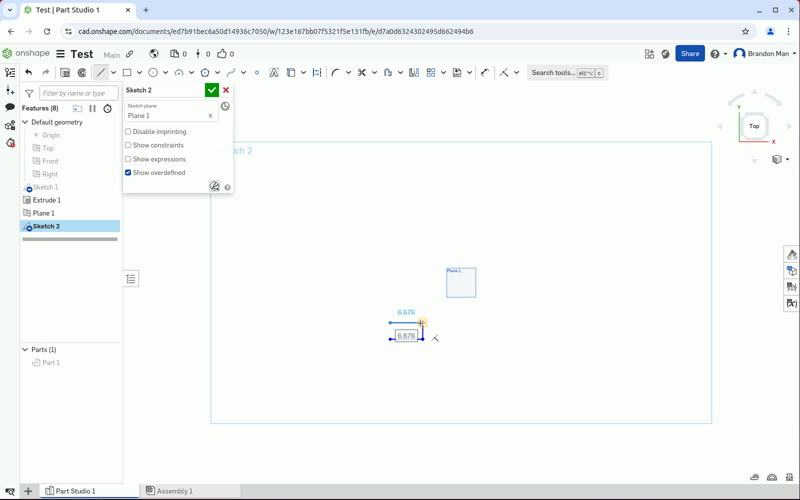
key_down(shift)
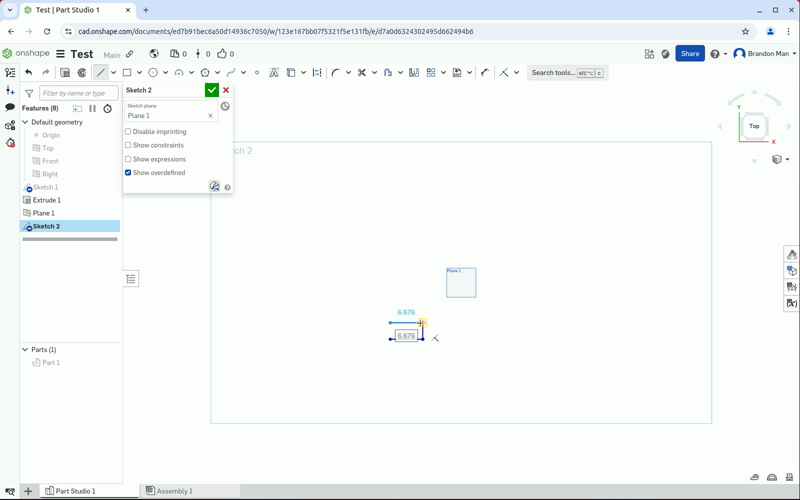
mouse_move(390, 339)
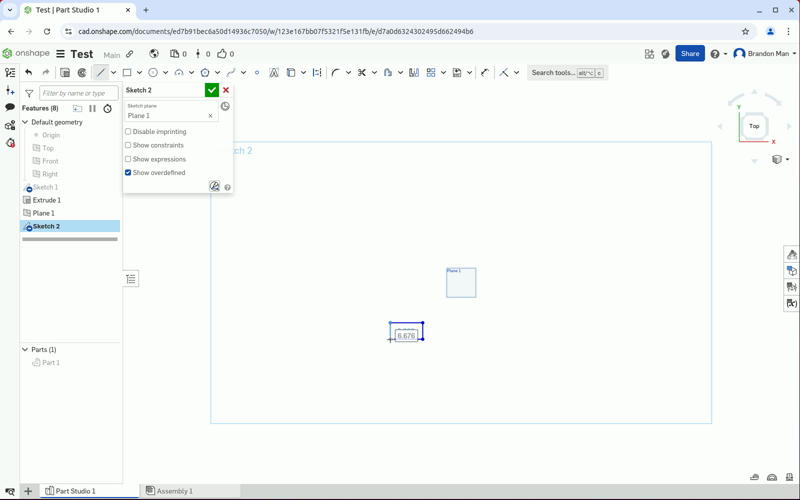
key_up(shift)
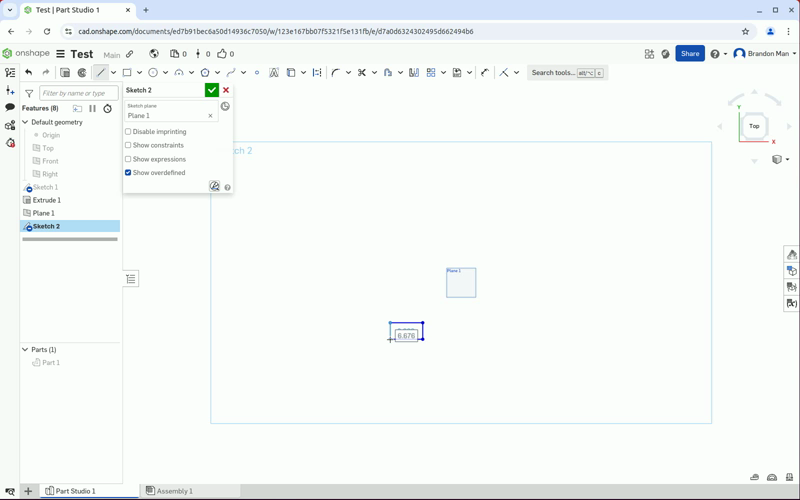
click(390, 339)
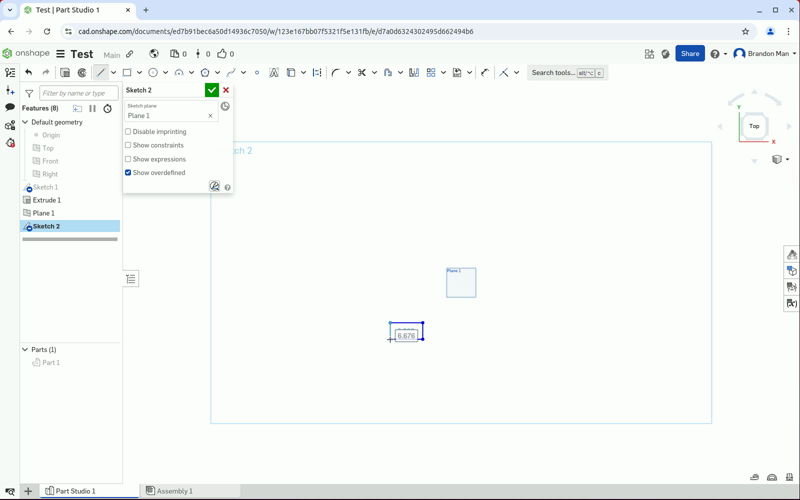
key(esc)
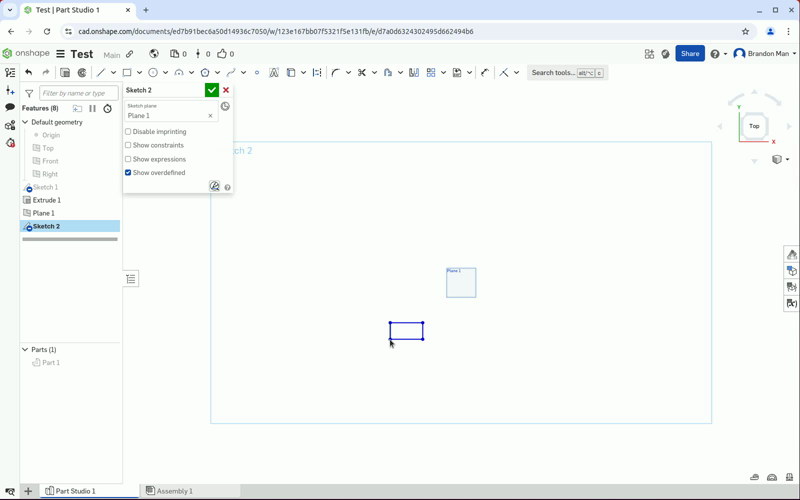
mouse_move(412, 332)
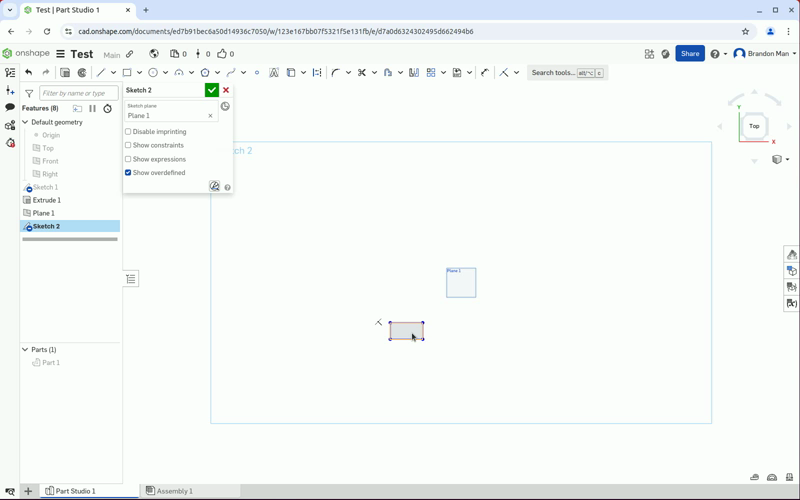
scroll(6)
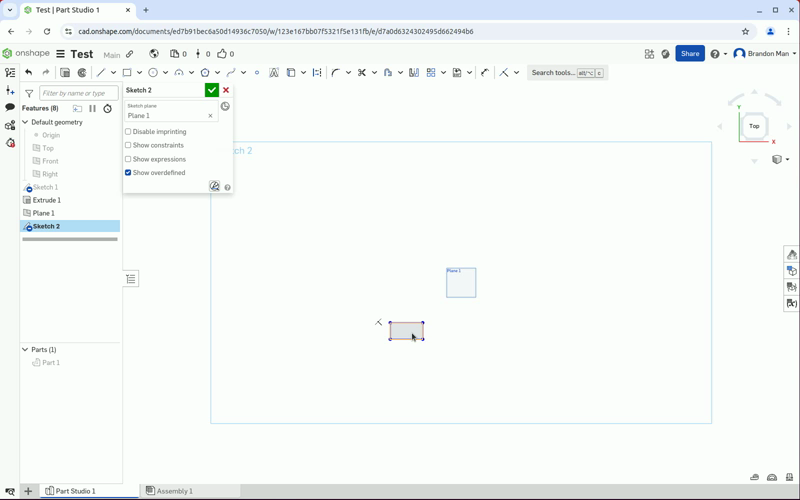
scroll(6)
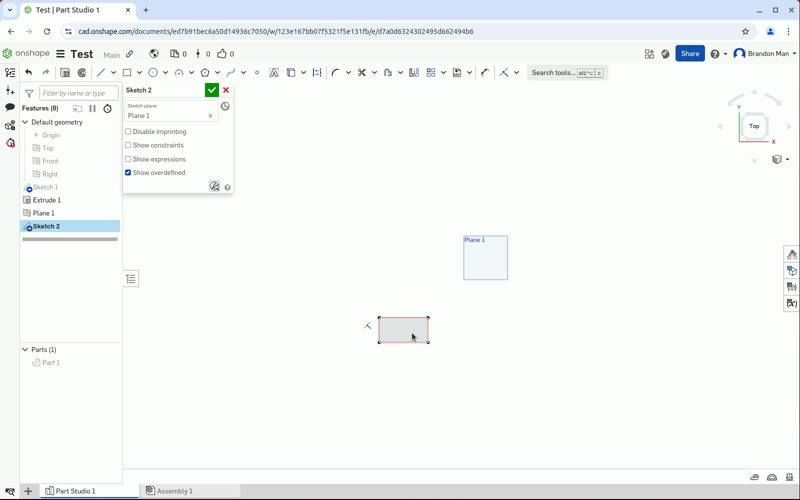
scroll(6)
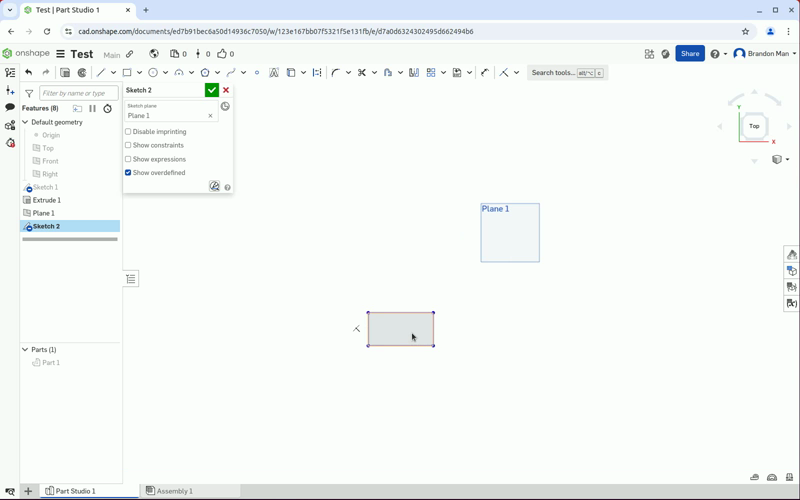
scroll(6)
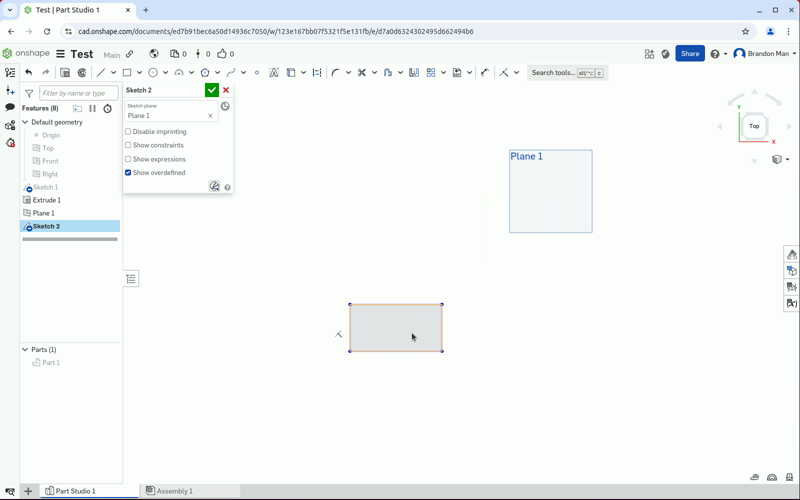
scroll(6)
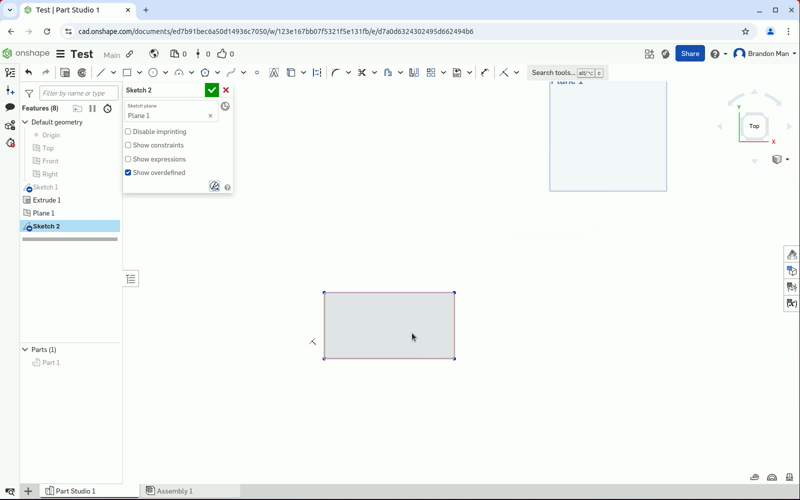
scroll(6)
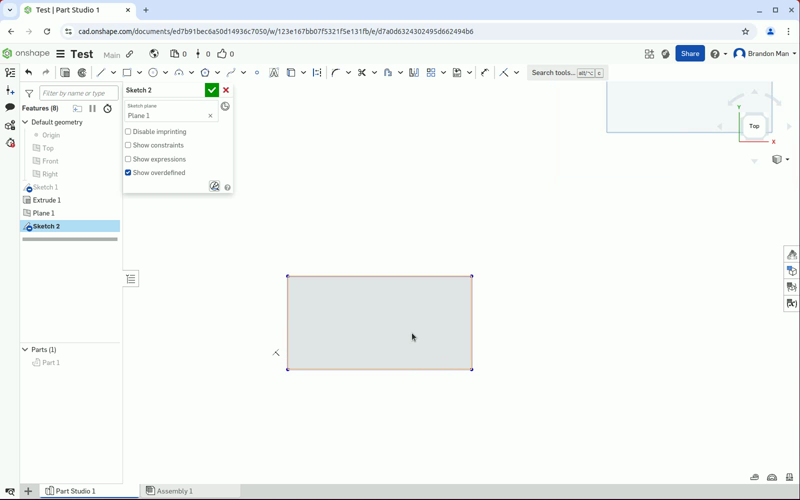
scroll(6)
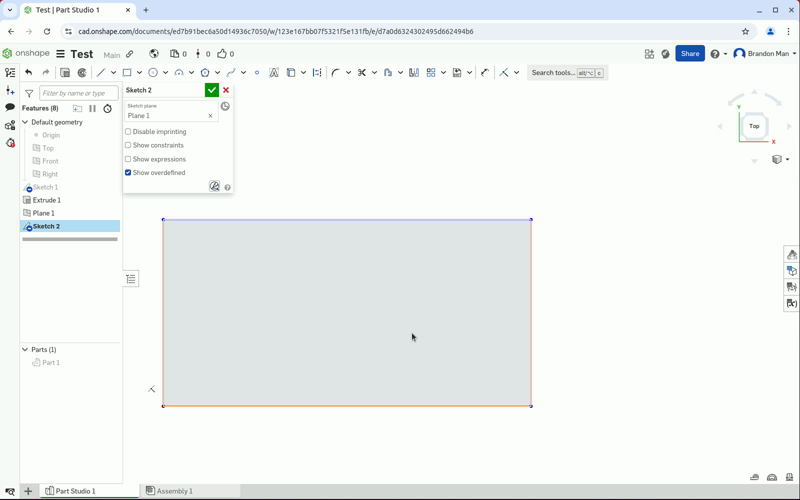
click(412, 332)
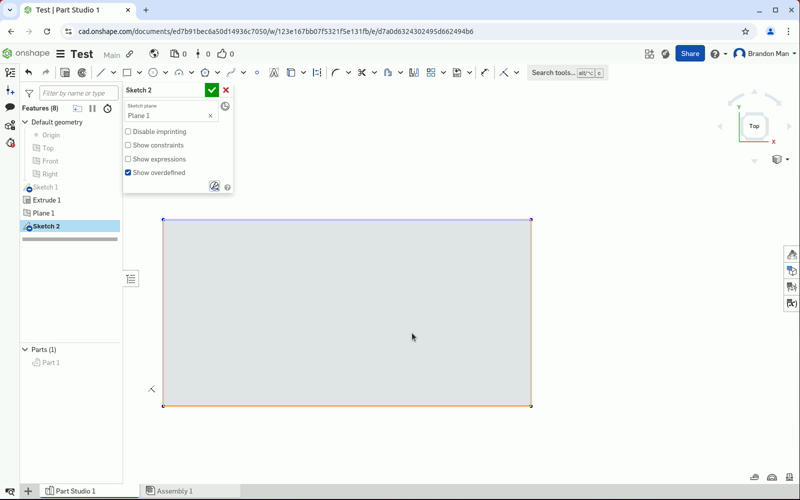
scroll(-6)
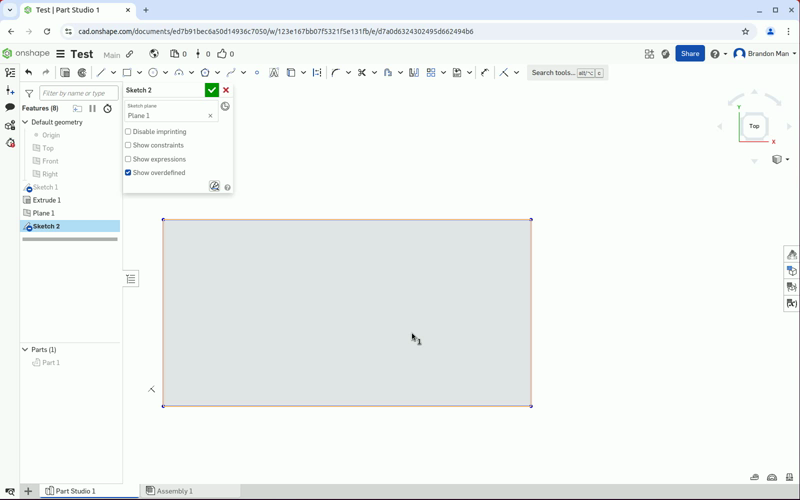
scroll(-6)
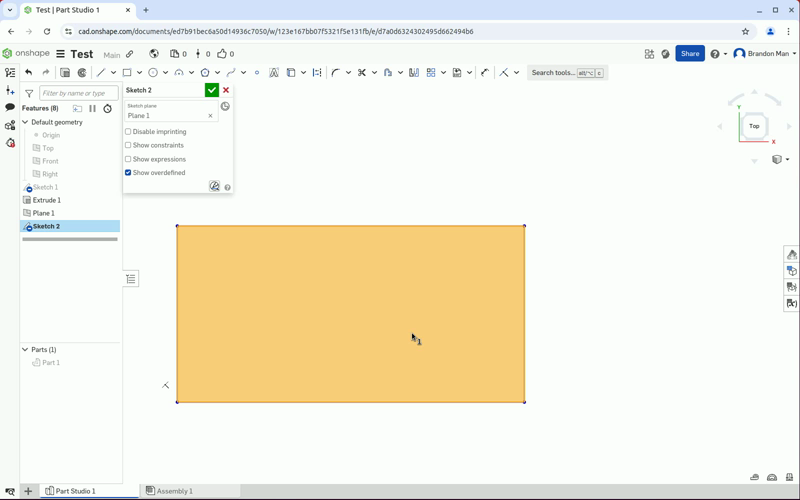
scroll(-6)
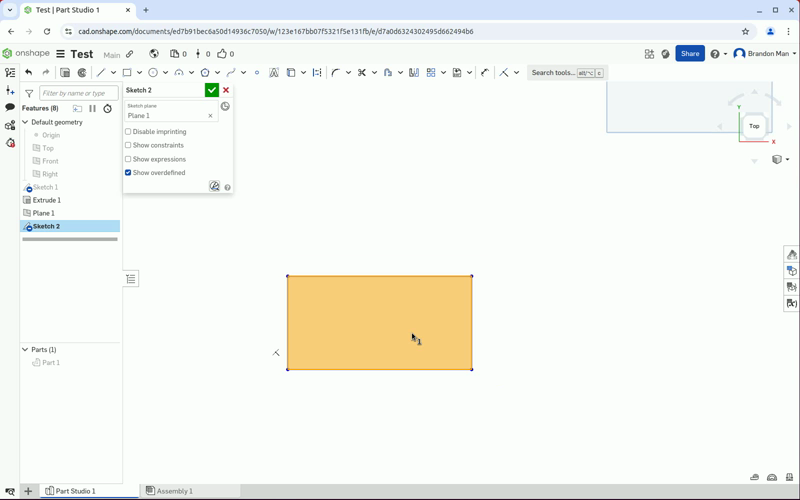
scroll(-6)
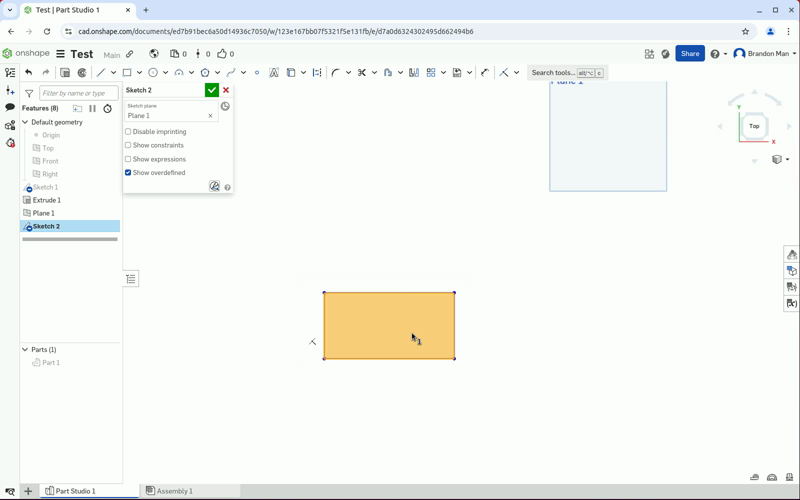
scroll(-6)
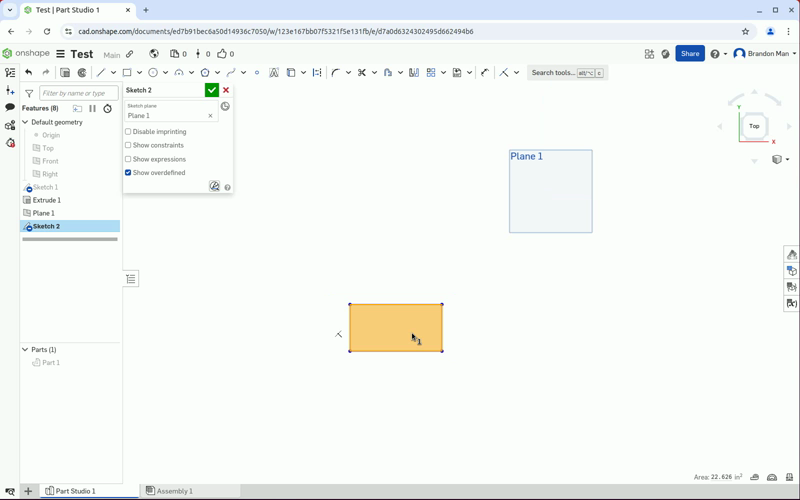
scroll(-6)
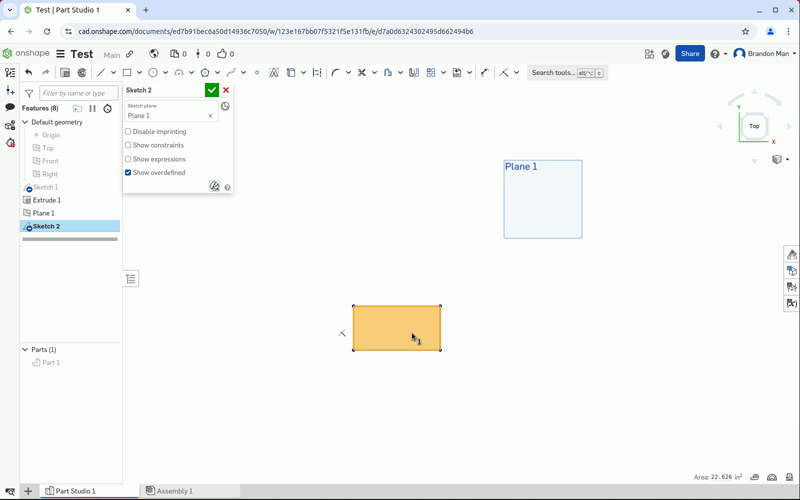
scroll(-6)
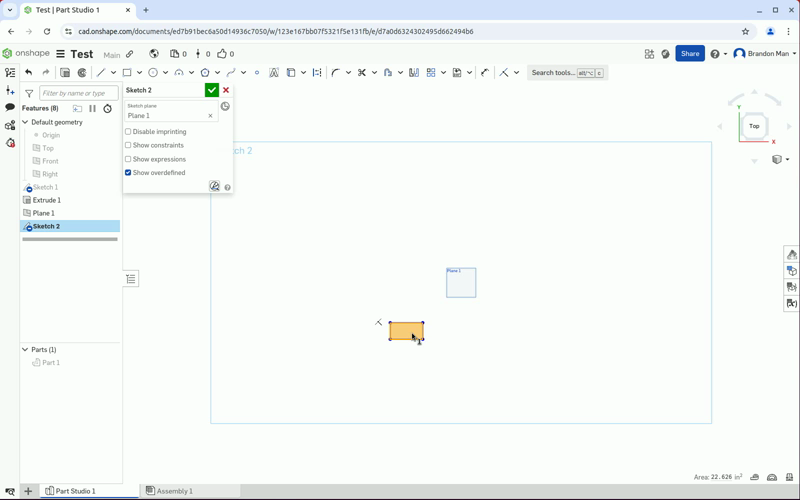
mouse_move(73, 352)
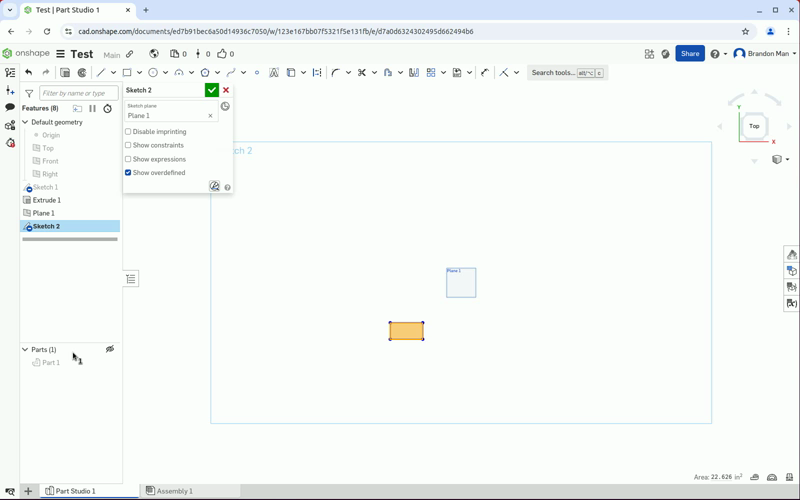
key(shift+y)
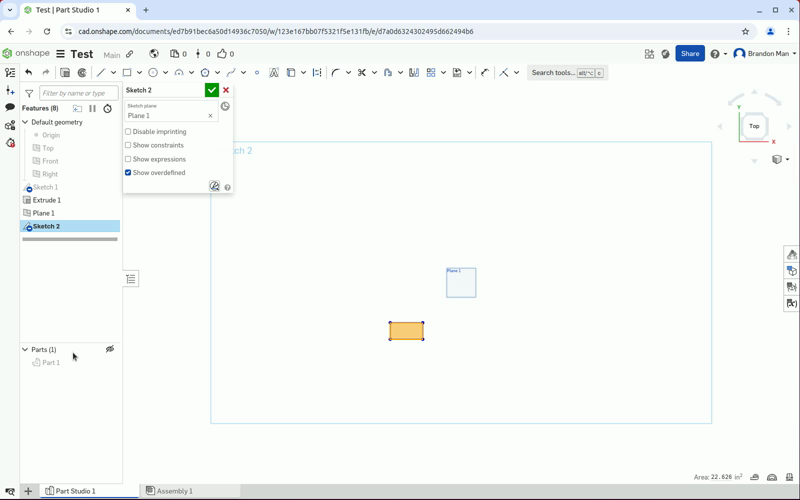
key(shift+e)
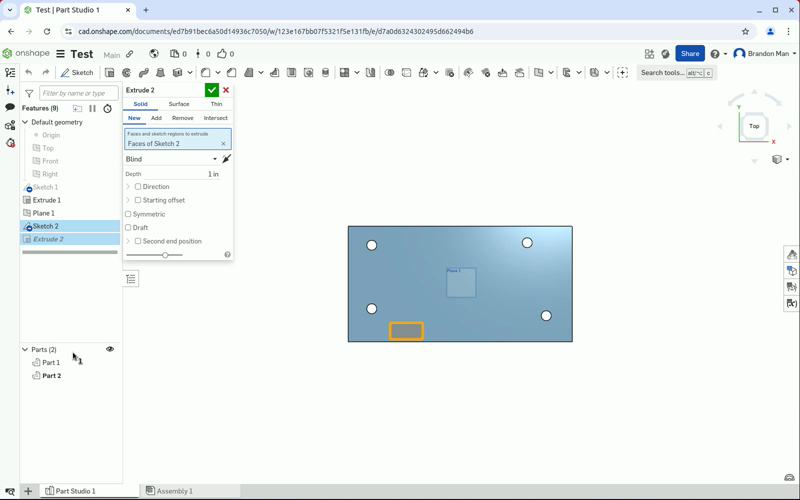
mouse_move(143, 106)
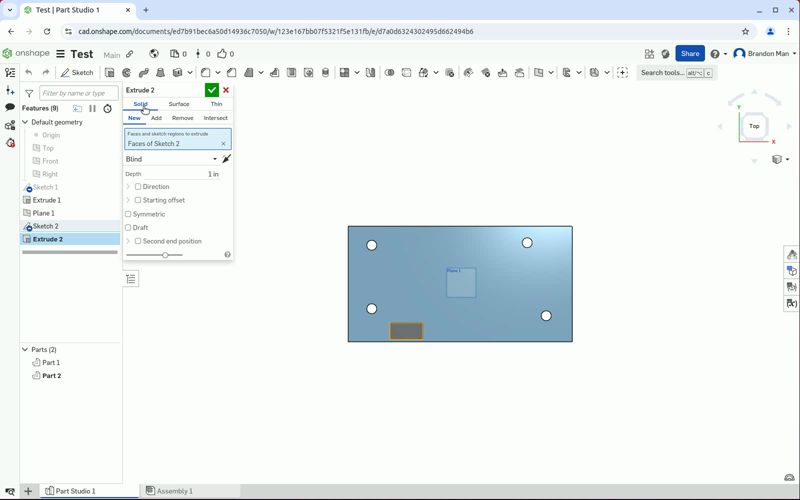
click(143, 106)
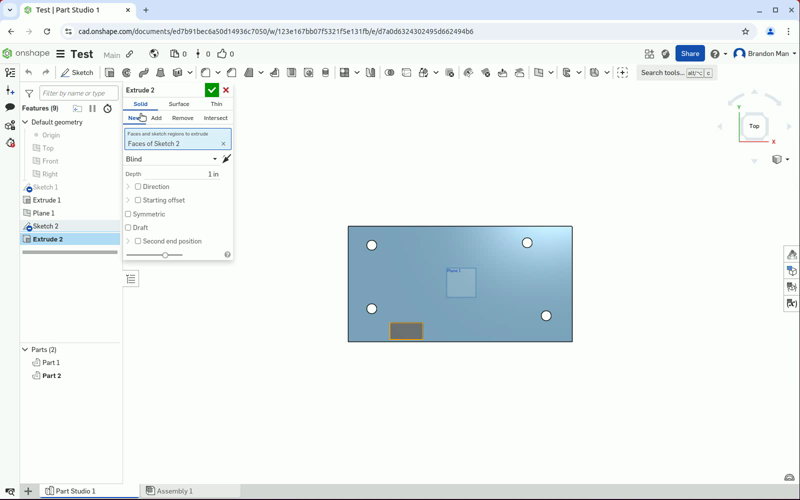
mouse_move(137, 120)
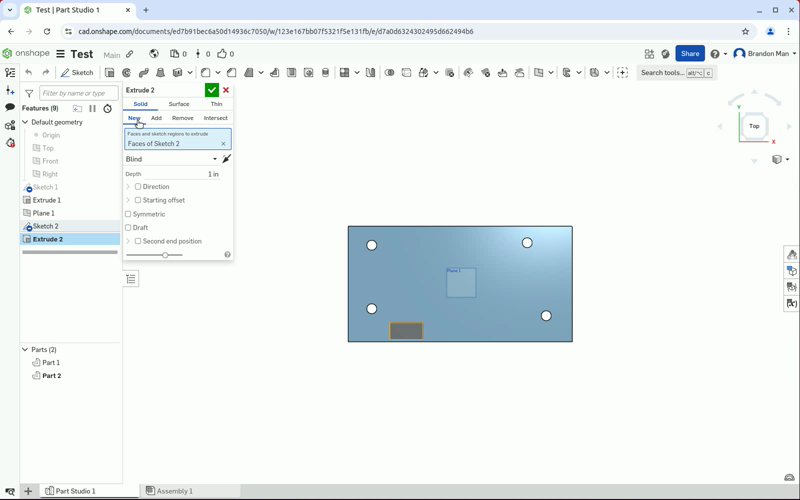
click(137, 120)
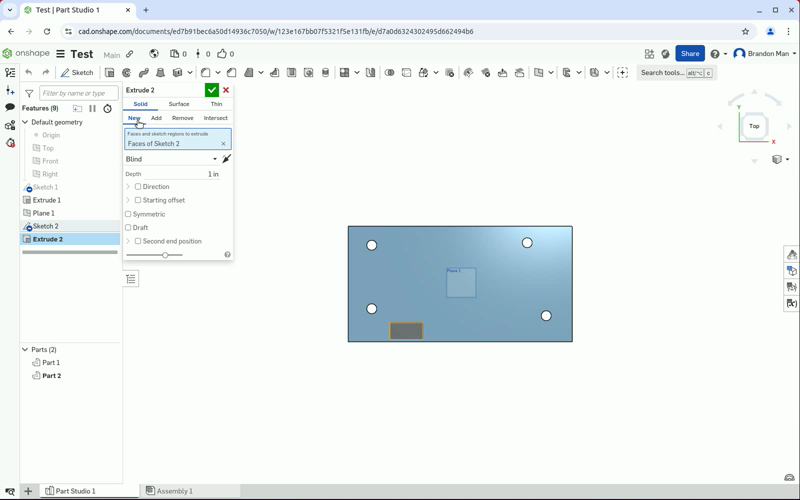
key(tab, 4)
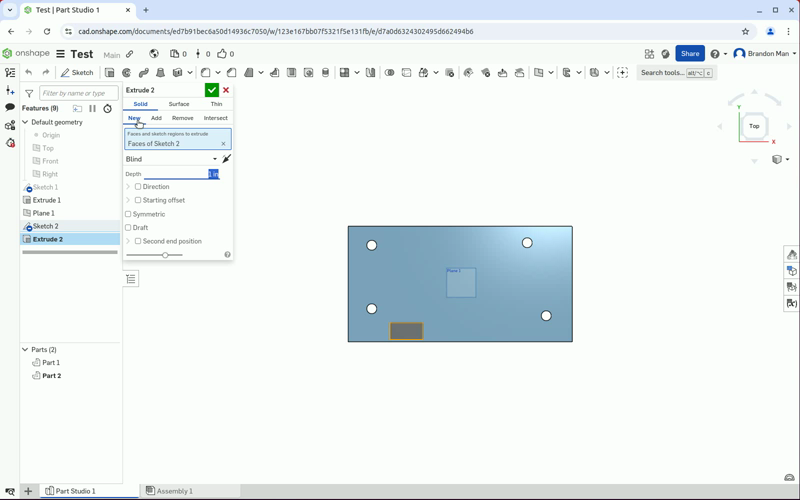
text(1.204)
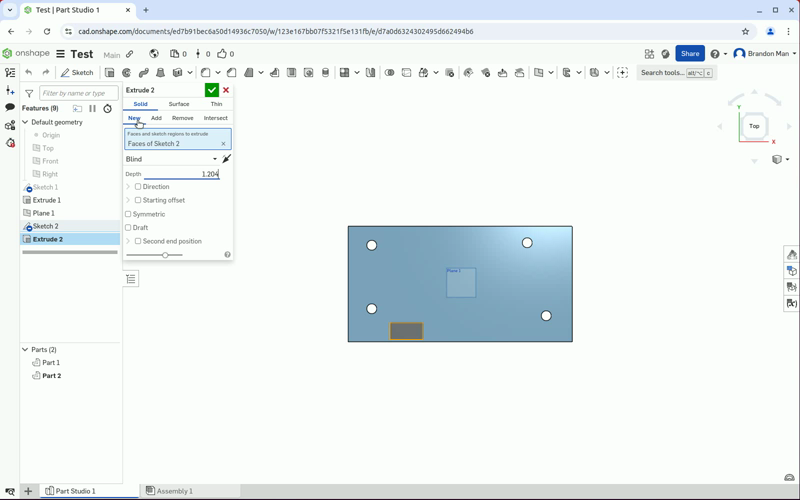
key(enter)
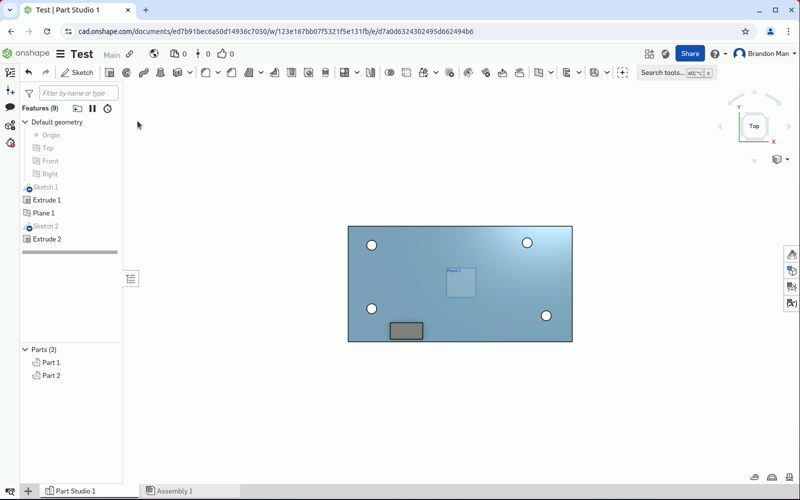
key(shift+h)
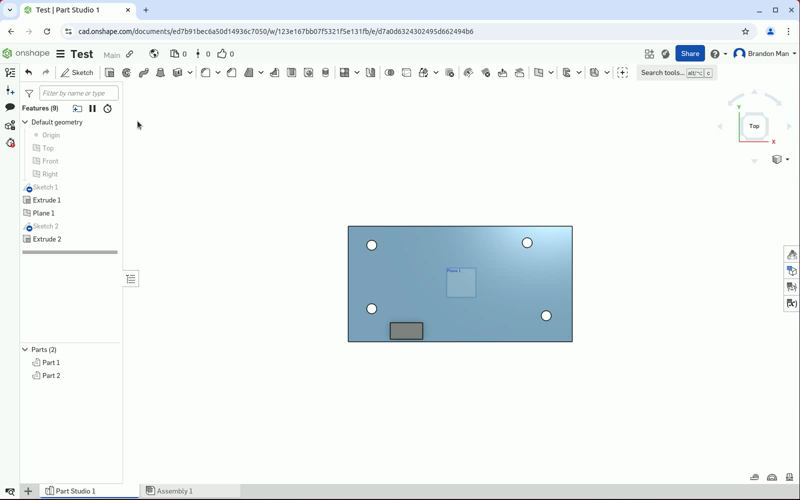
key(shift+h)
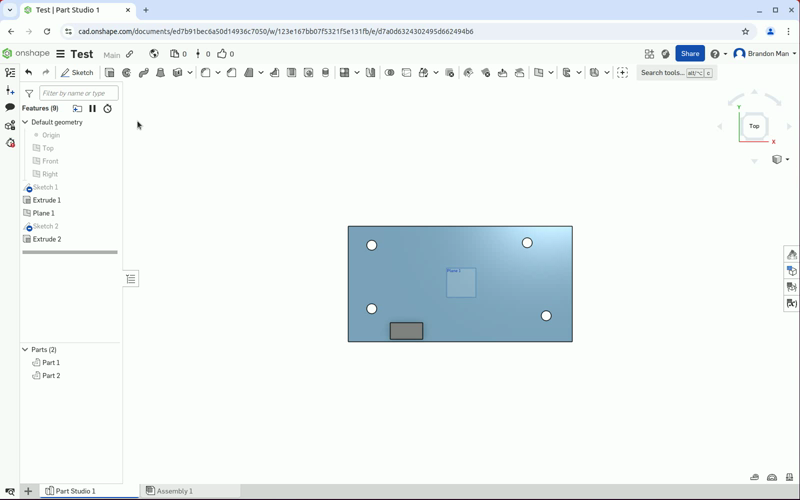
mouse_move(73, 189)
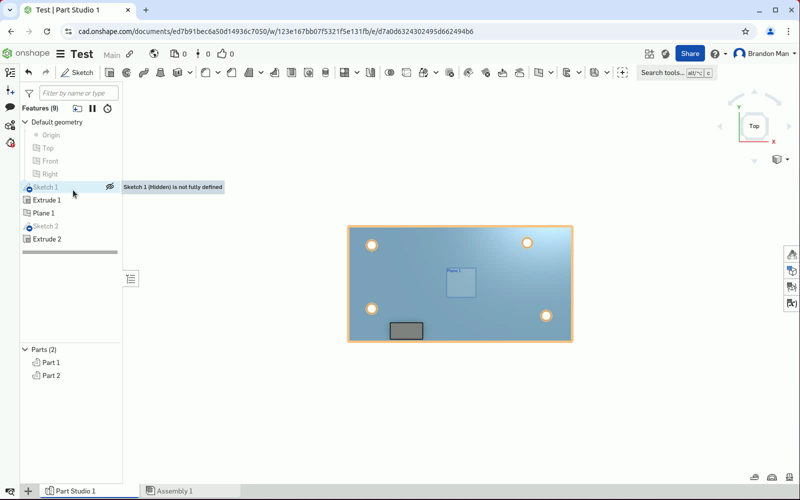
click(73, 189)
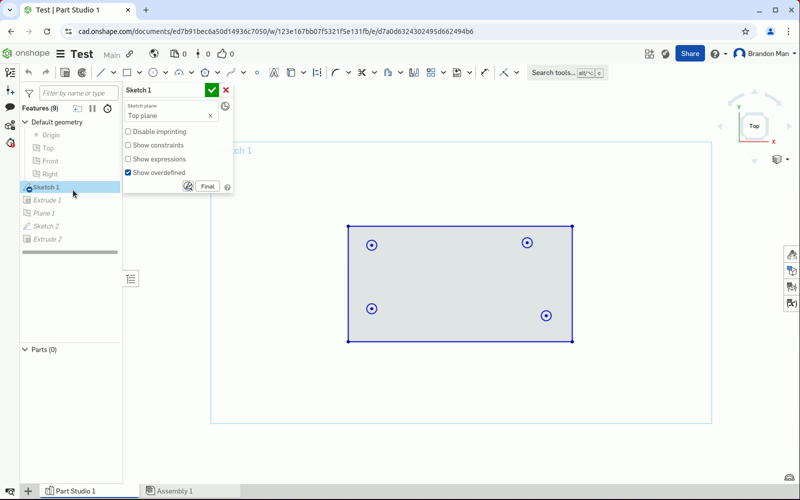
mouse_move(229, 92)
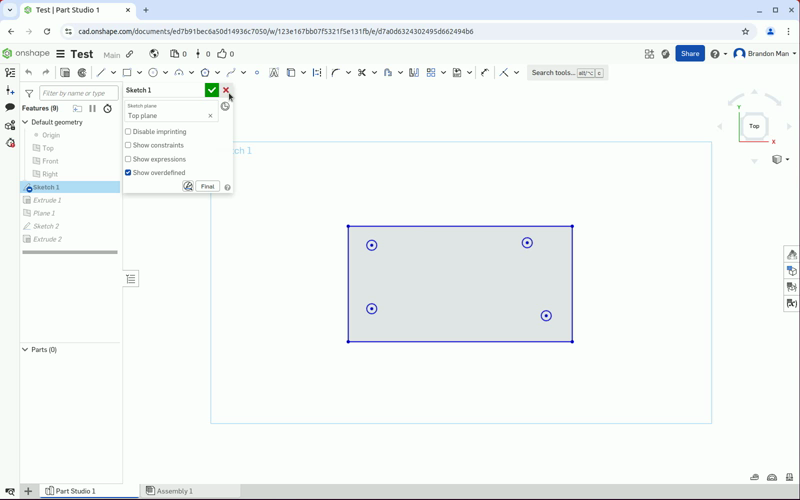
click(229, 92)
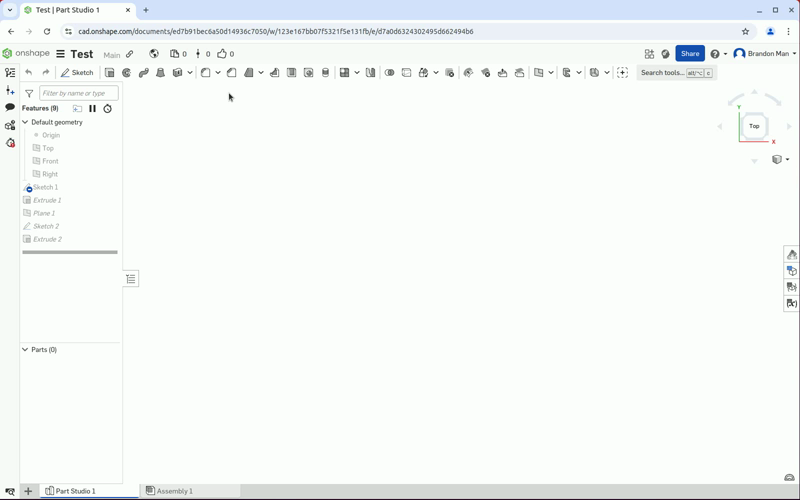
key(shift+s)
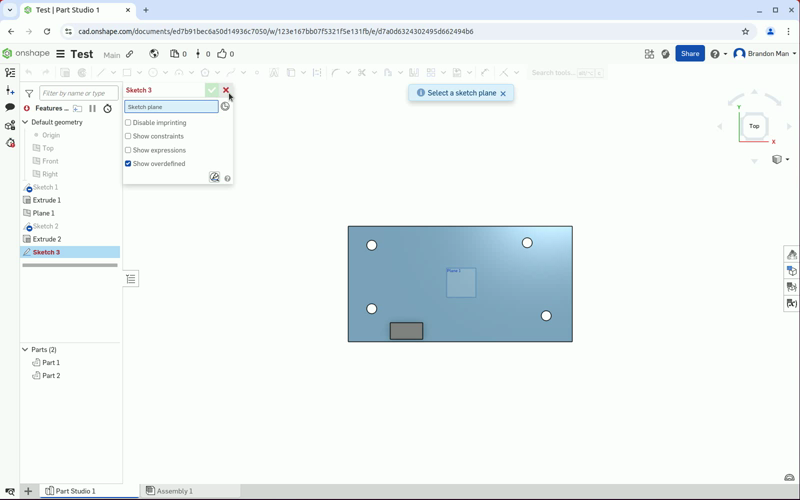
mouse_move(73, 215)
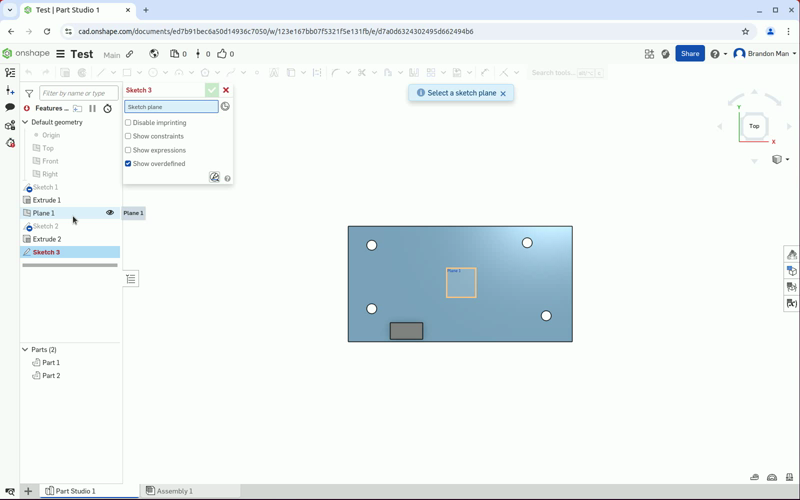
click(73, 215)
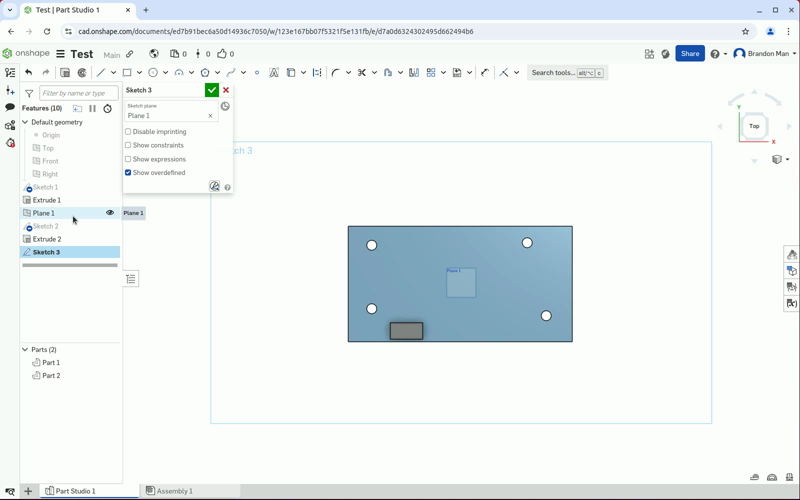
mouse_move(73, 352)
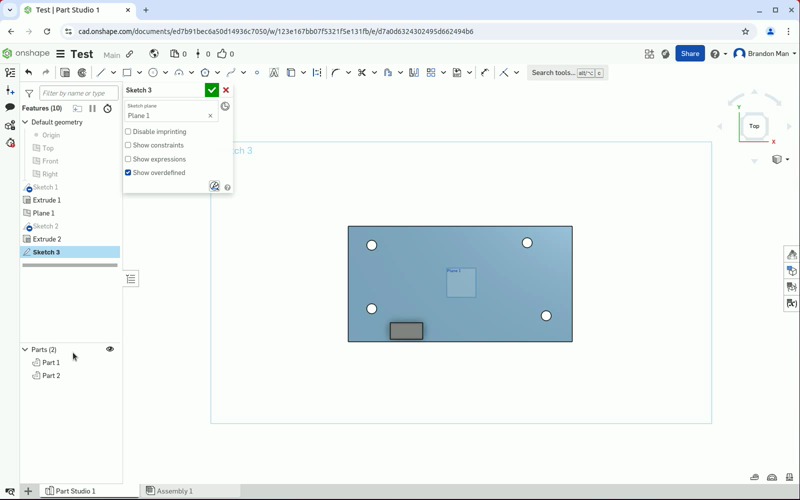
key(y)
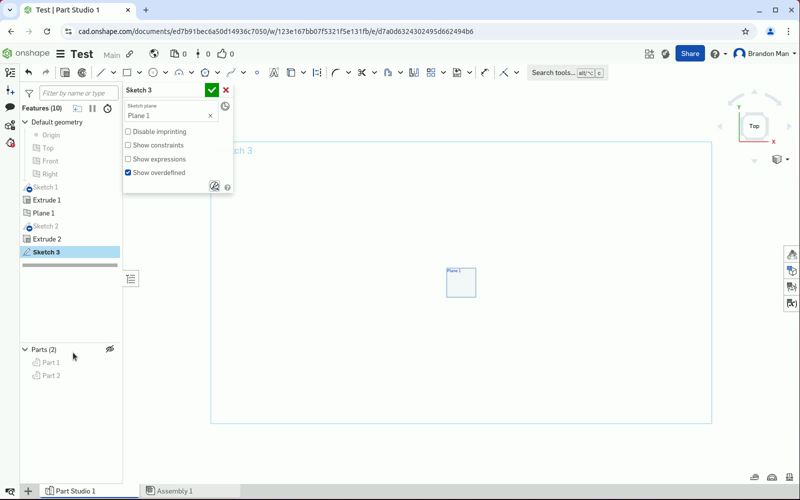
key(l)
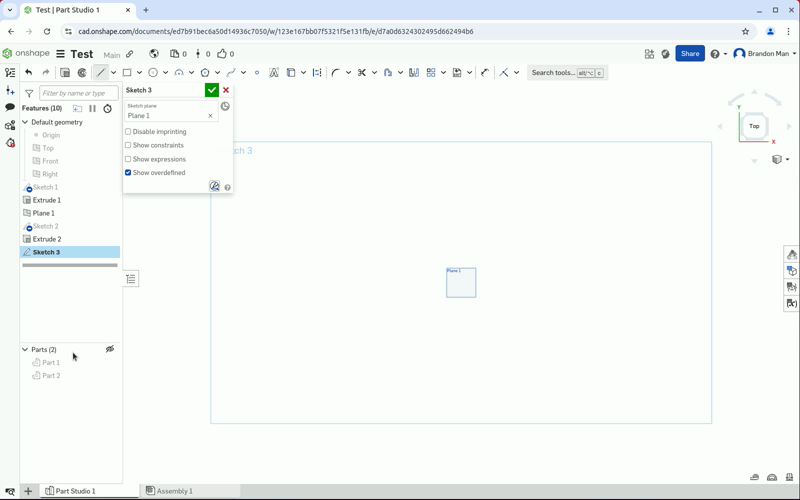
key_down(shift)
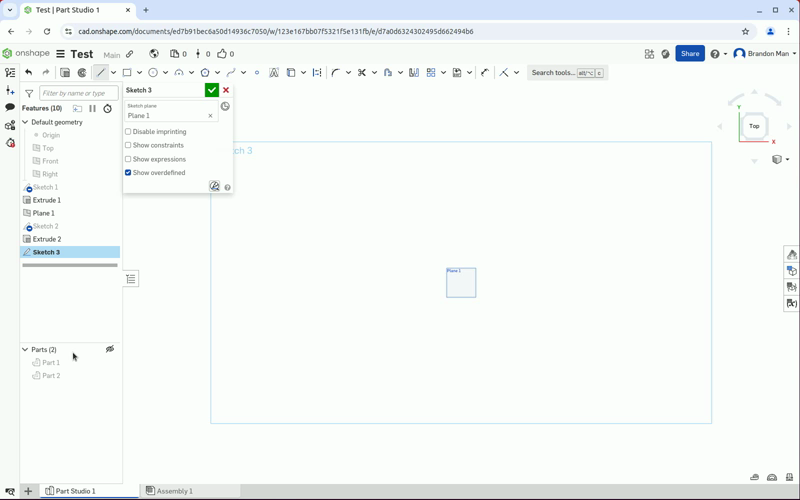
mouse_move(351, 300)
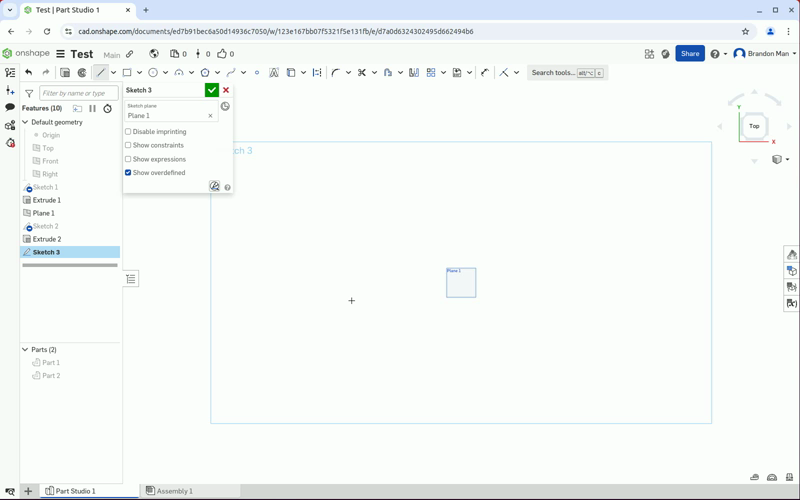
click(351, 300)
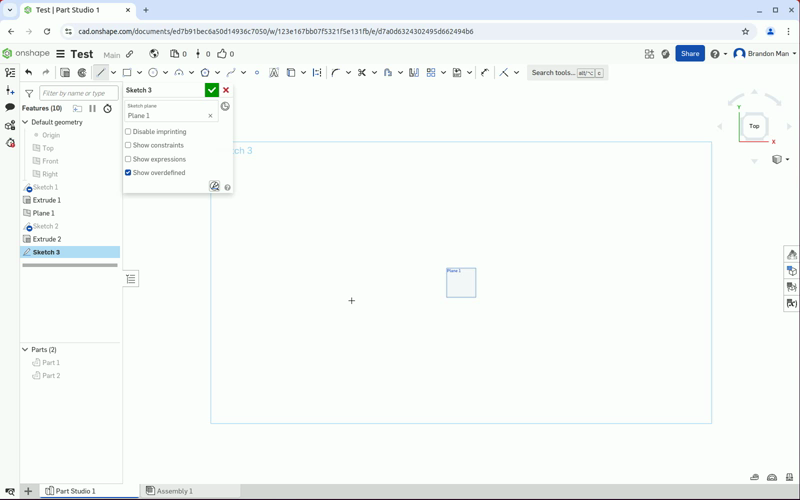
key_up(shift)
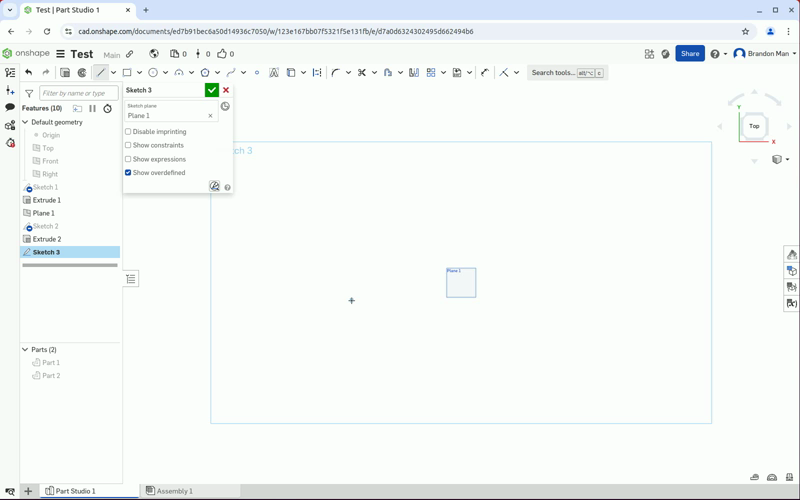
key_down(shift)
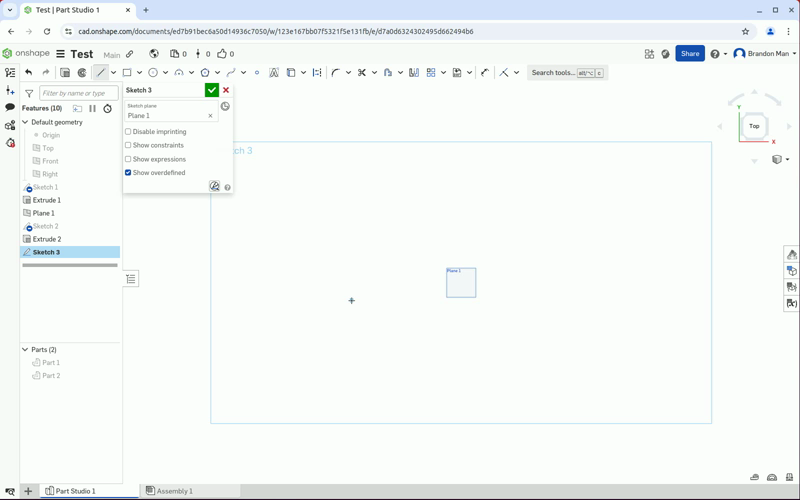
mouse_move(381, 300)
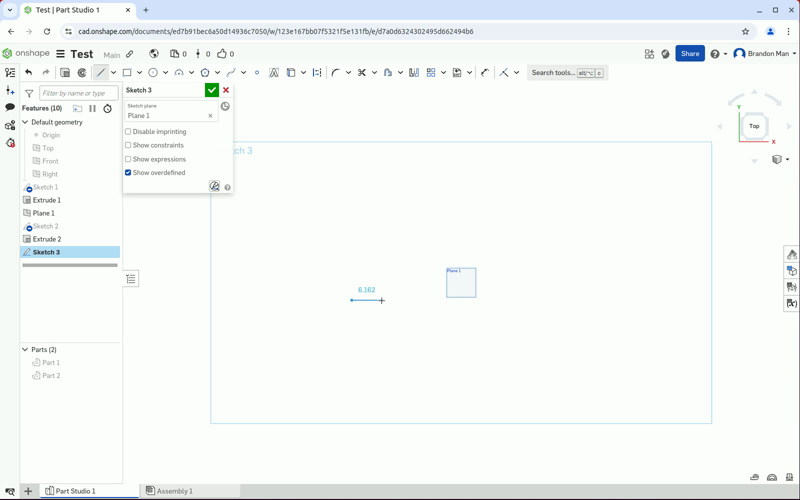
mouse_move(357, 300)
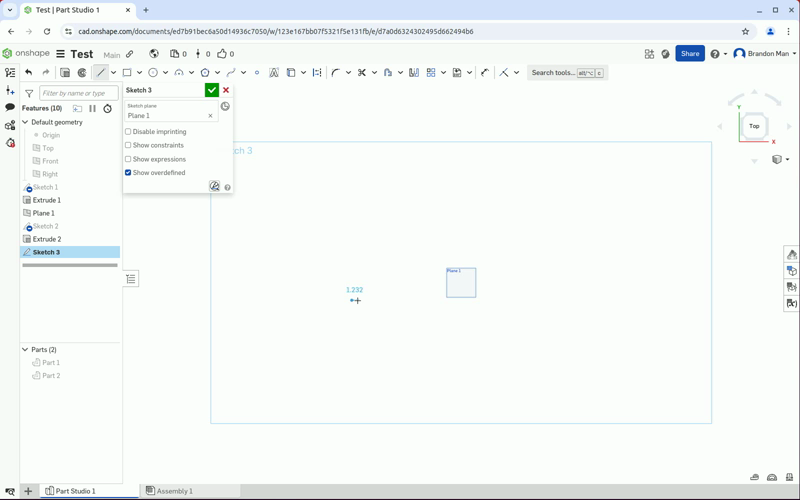
scroll(6)
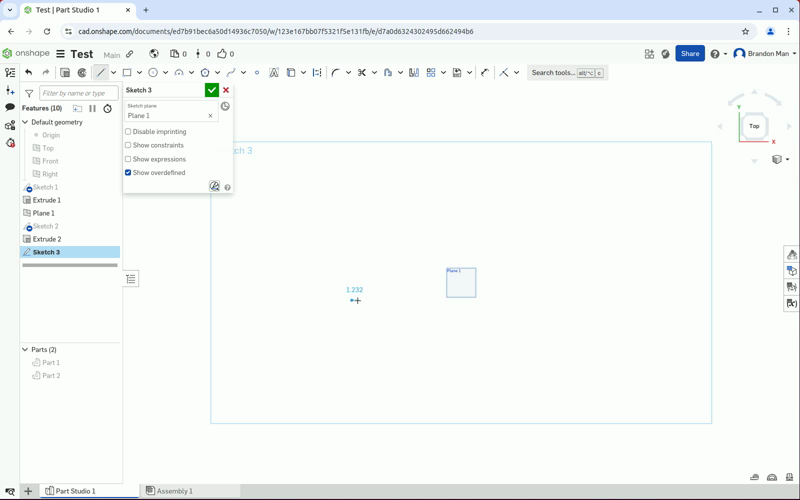
scroll(6)
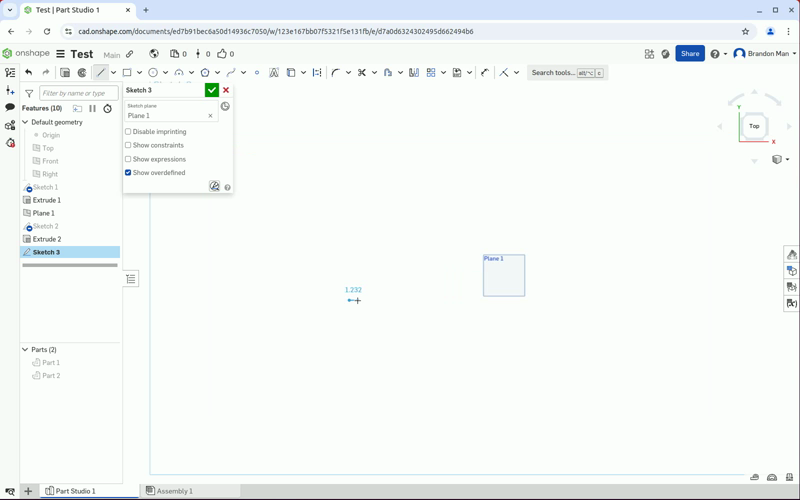
scroll(6)
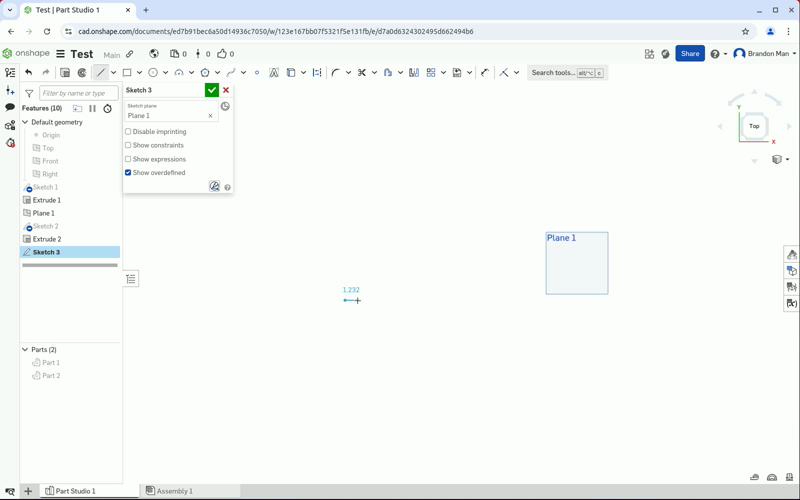
scroll(6)
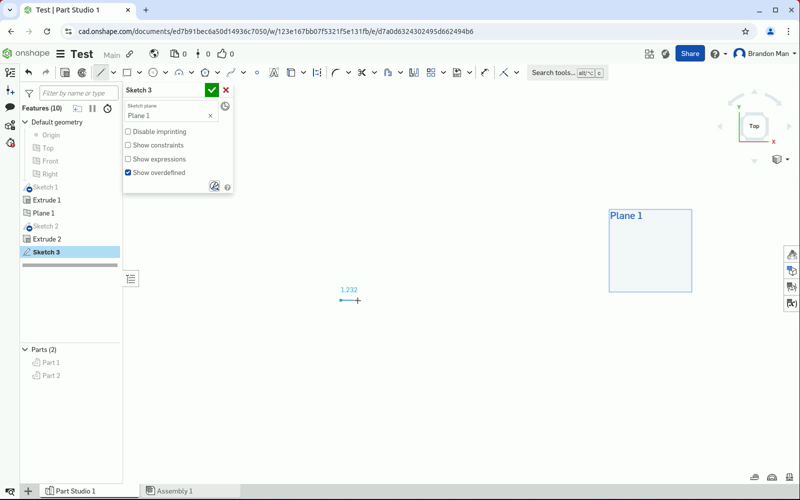
scroll(6)
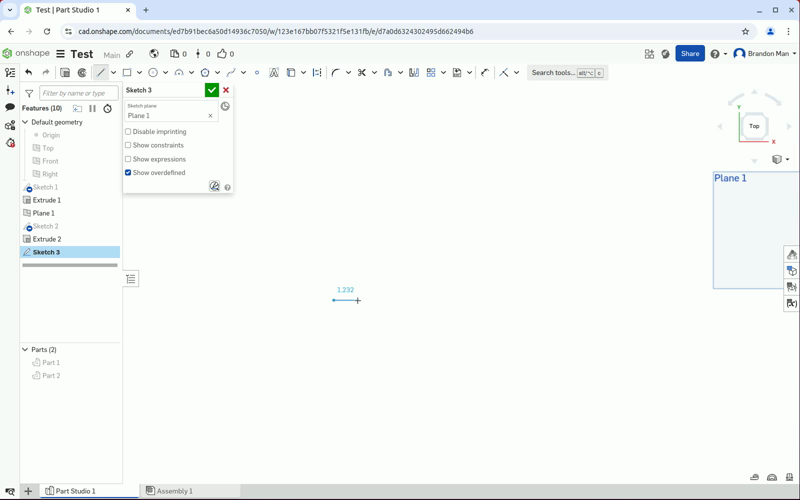
scroll(6)
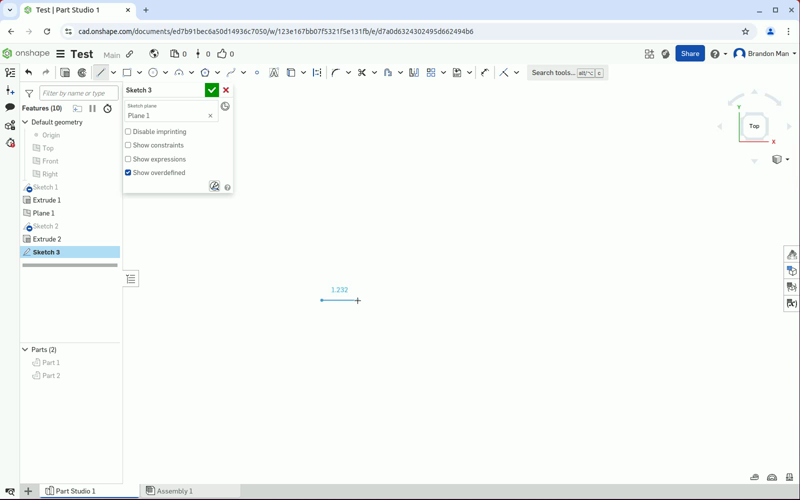
scroll(6)
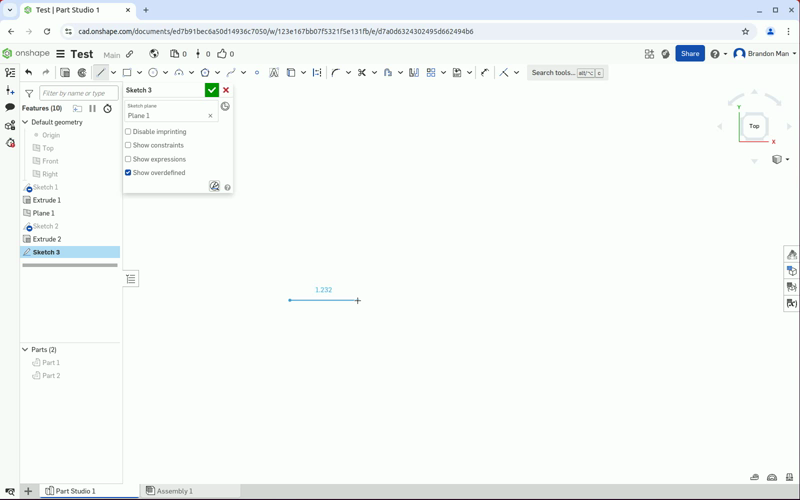
click(357, 300)
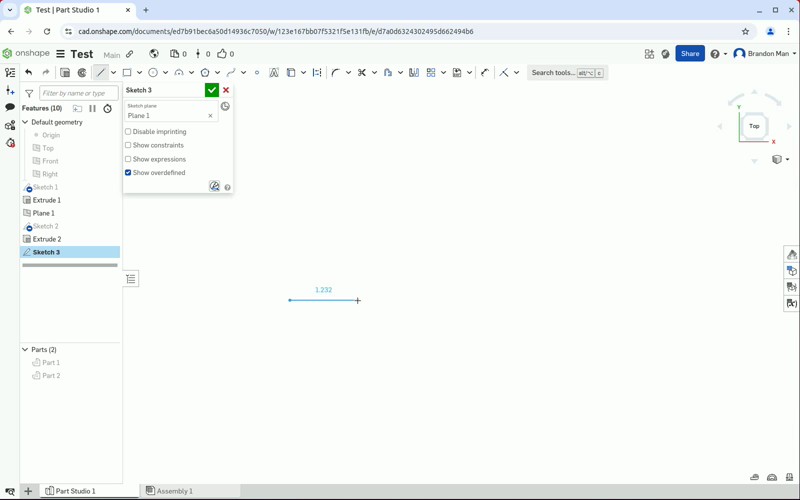
scroll(-6)
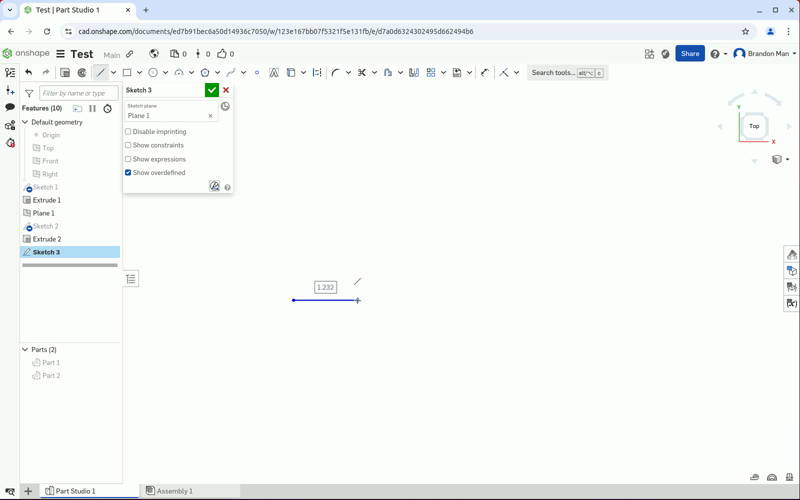
scroll(-6)
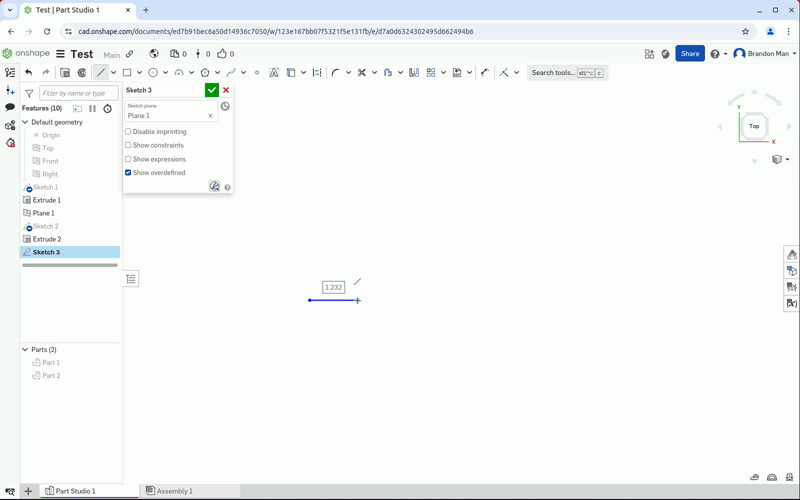
scroll(-6)
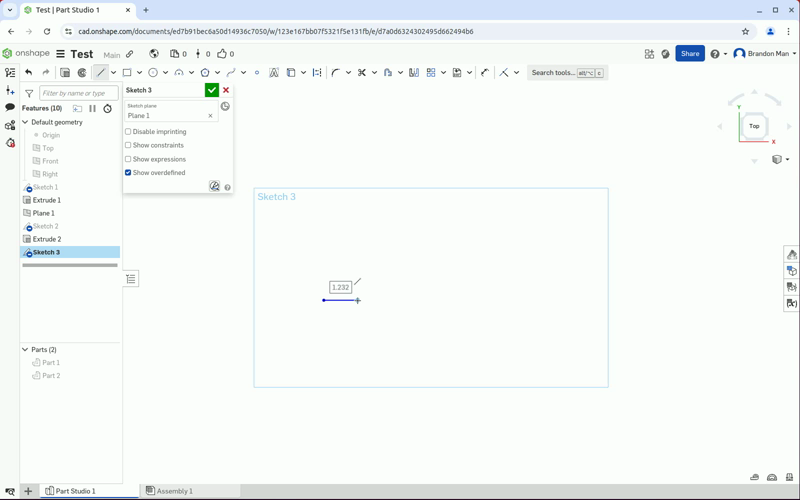
scroll(-6)
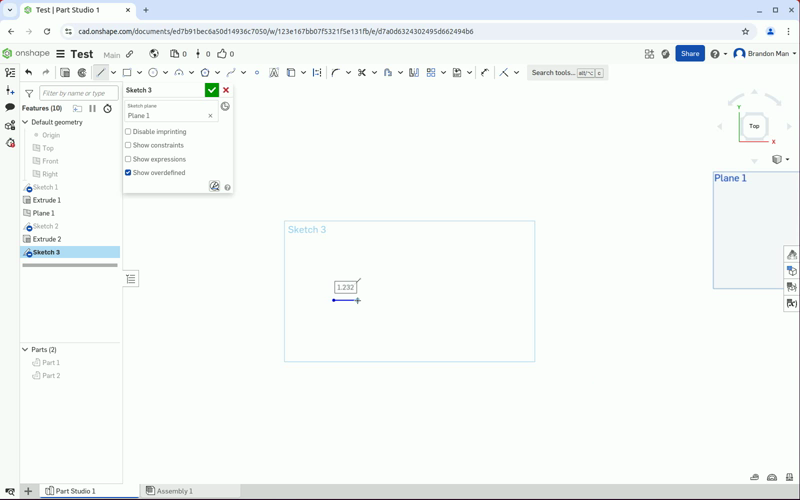
scroll(-6)
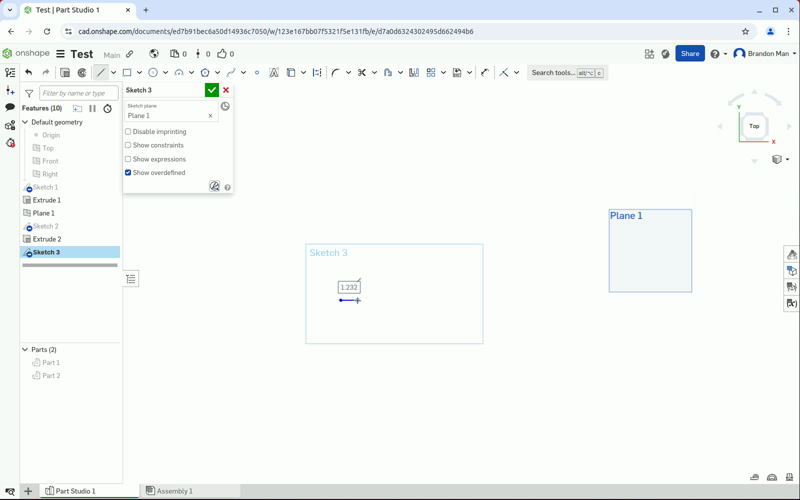
scroll(-6)
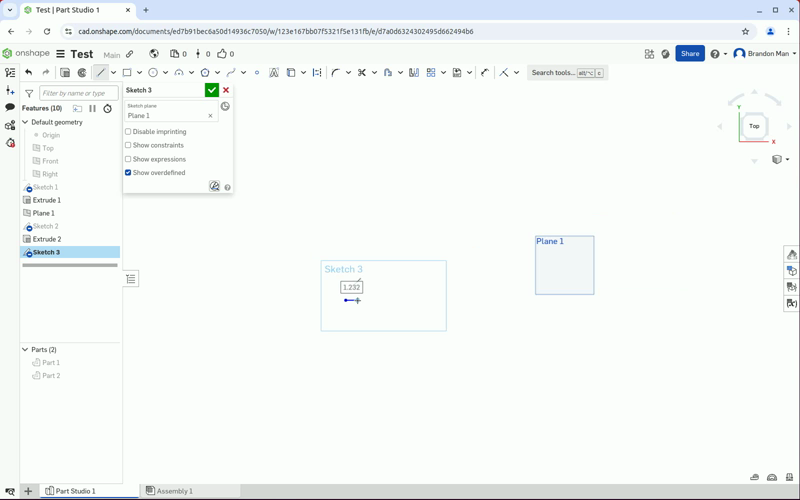
scroll(-6)
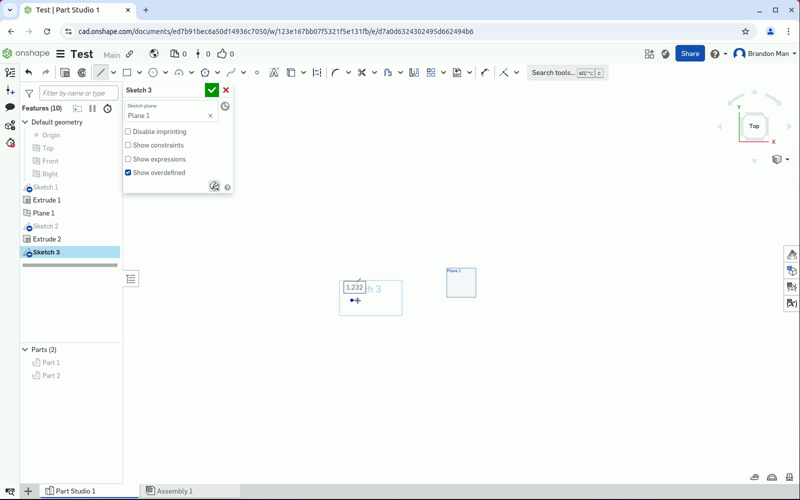
key_up(shift)
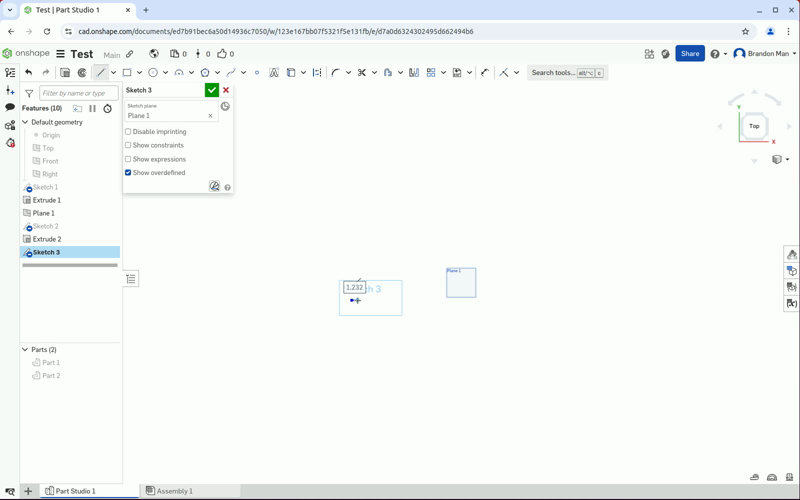
key_down(shift)
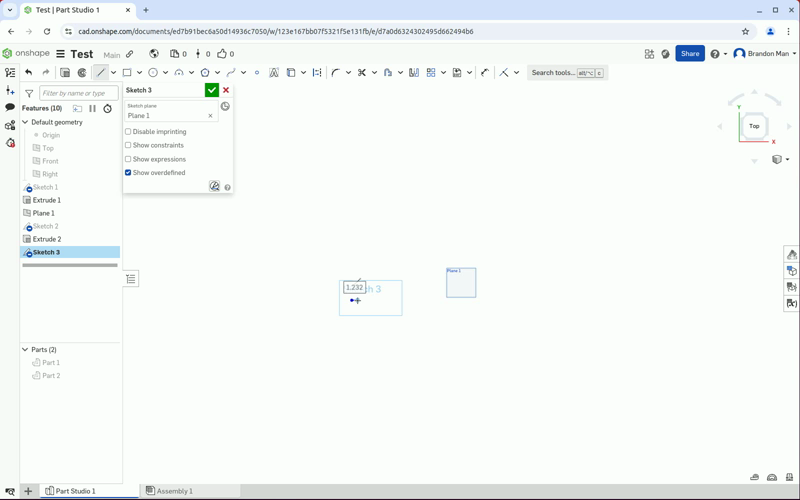
mouse_move(387, 300)
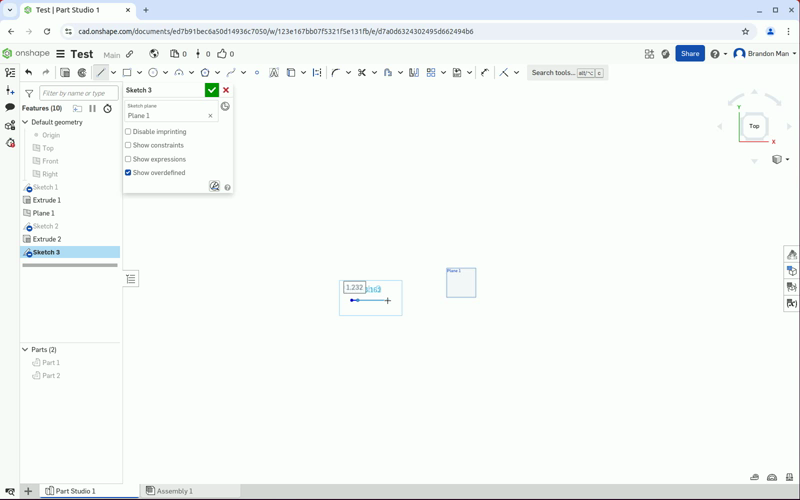
mouse_move(357, 272)
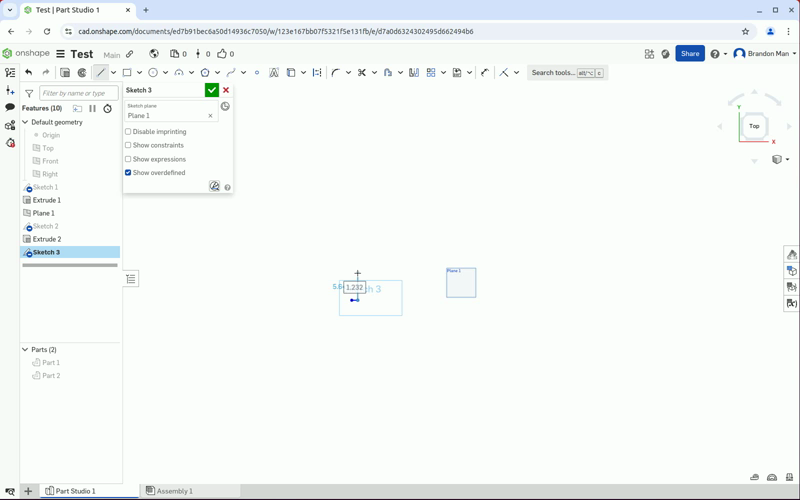
click(357, 272)
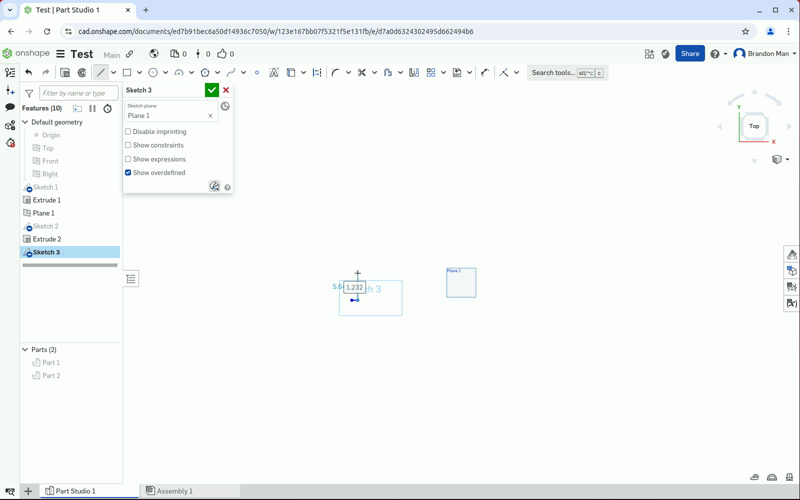
key_up(shift)
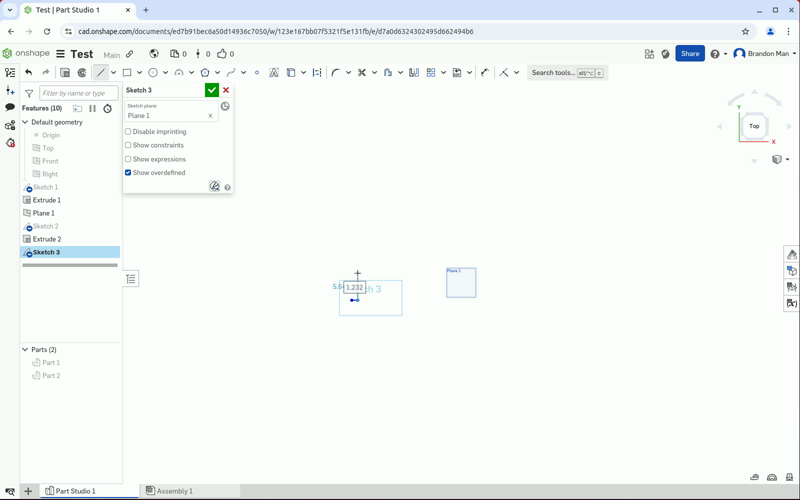
key_down(shift)
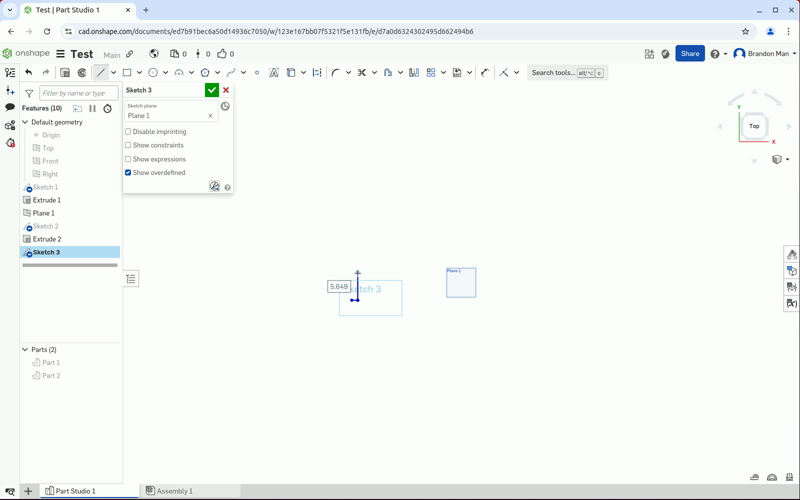
mouse_move(387, 272)
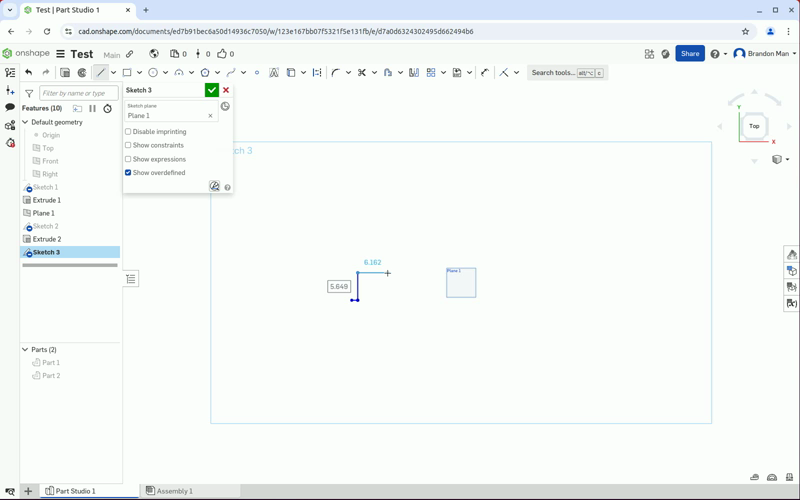
mouse_move(351, 272)
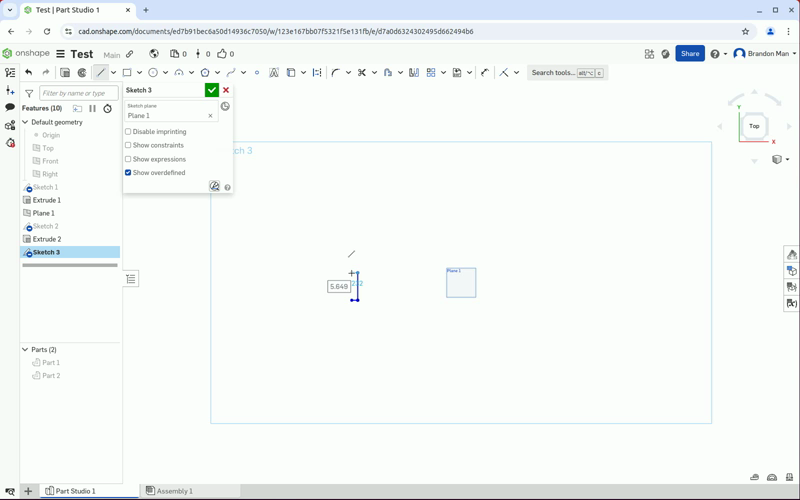
scroll(6)
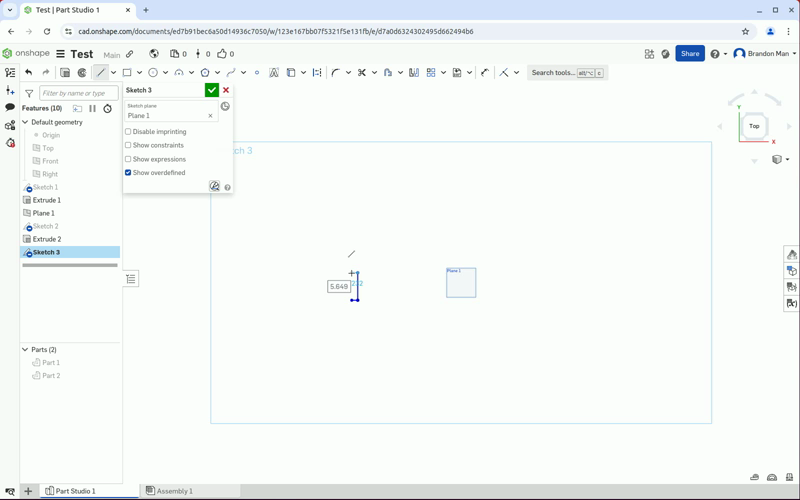
scroll(6)
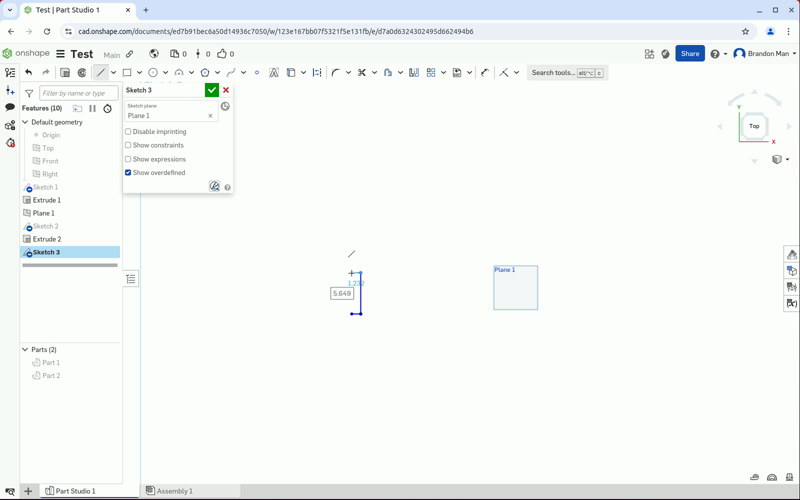
scroll(6)
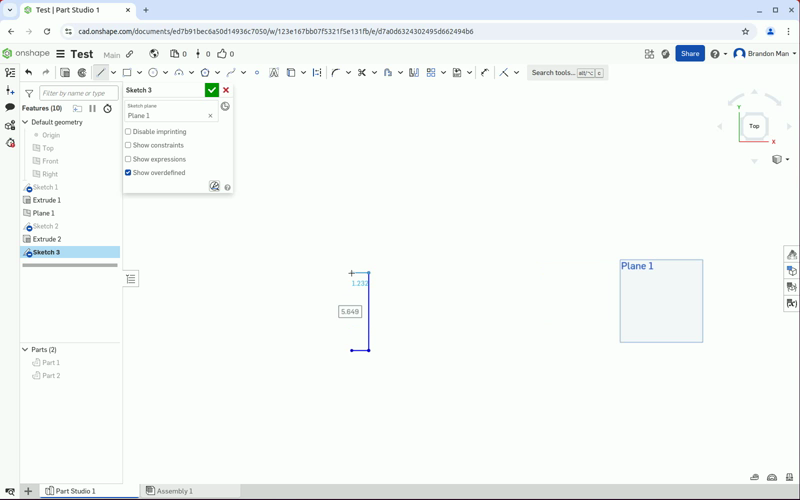
scroll(6)
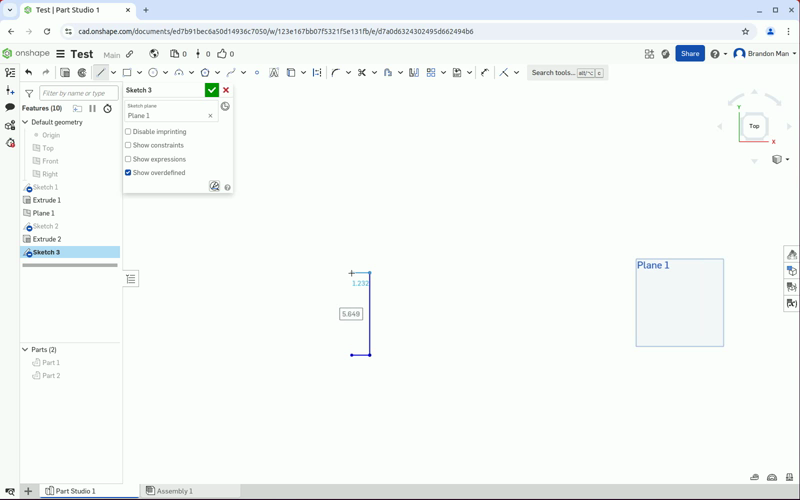
scroll(6)
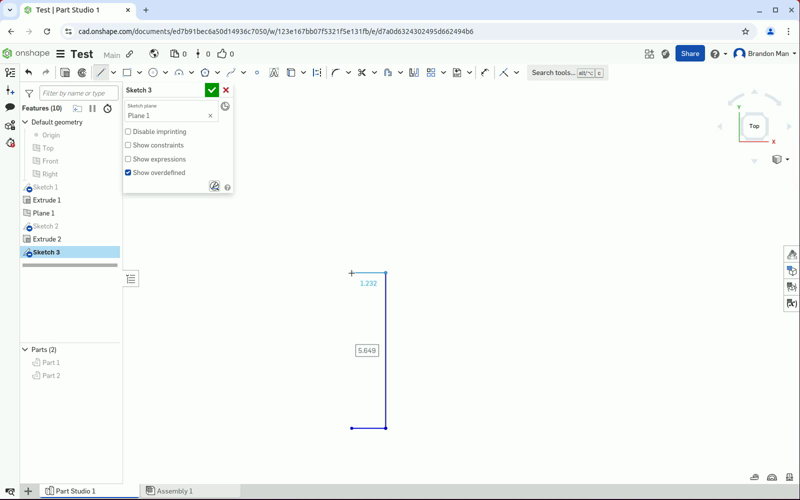
scroll(6)
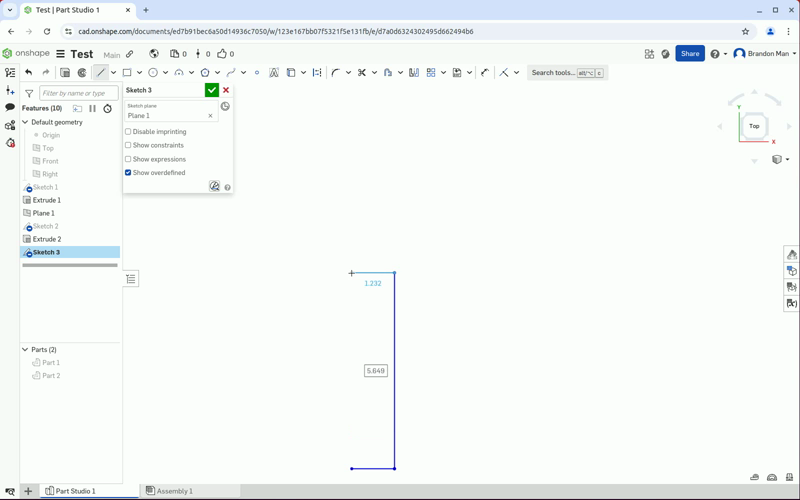
scroll(6)
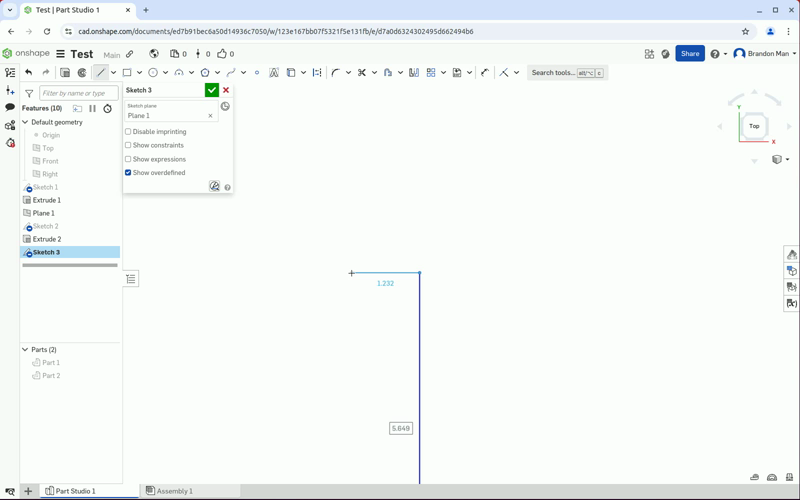
click(351, 272)
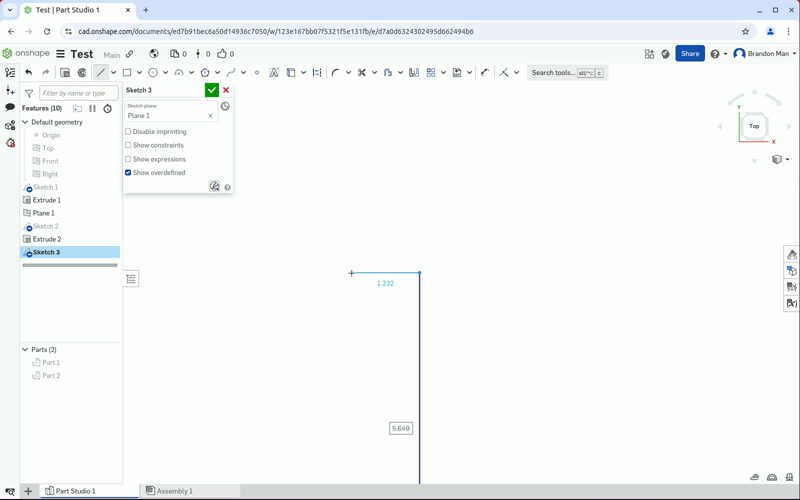
scroll(-6)
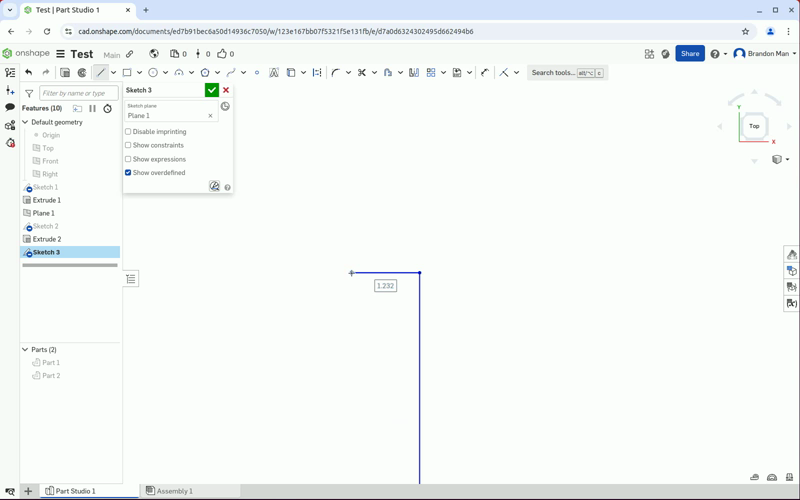
scroll(-6)
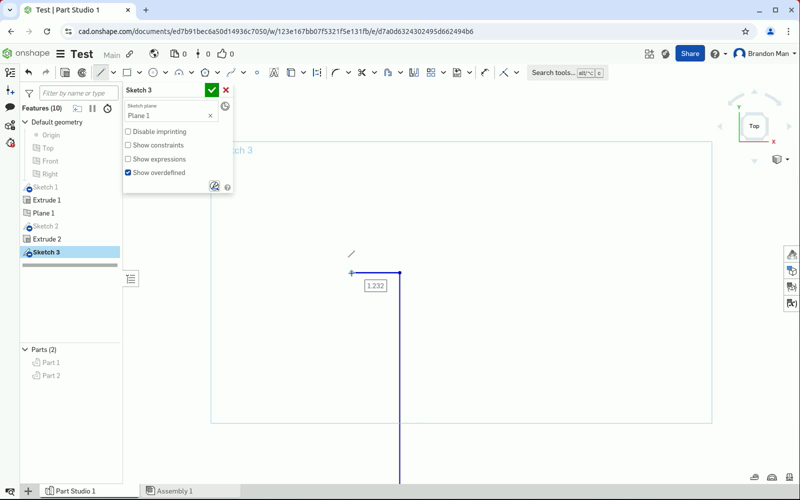
scroll(-6)
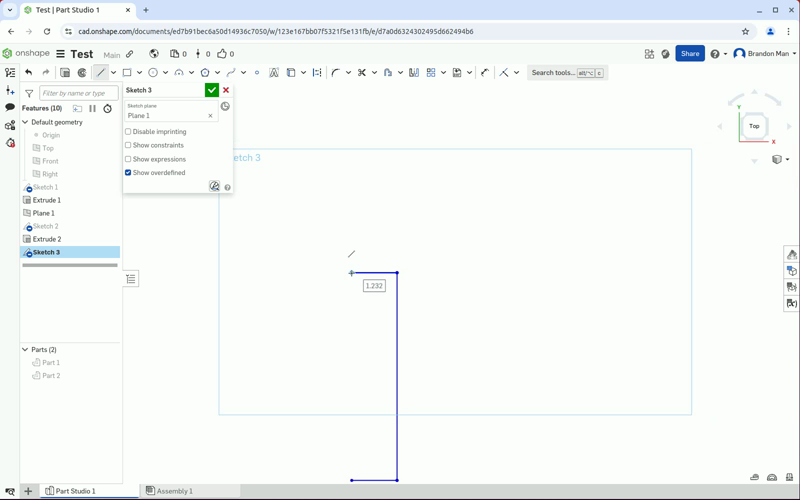
scroll(-6)
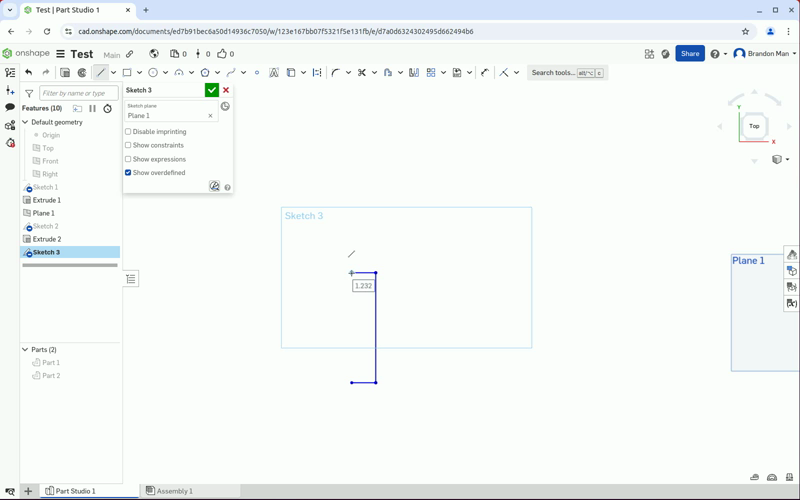
scroll(-6)
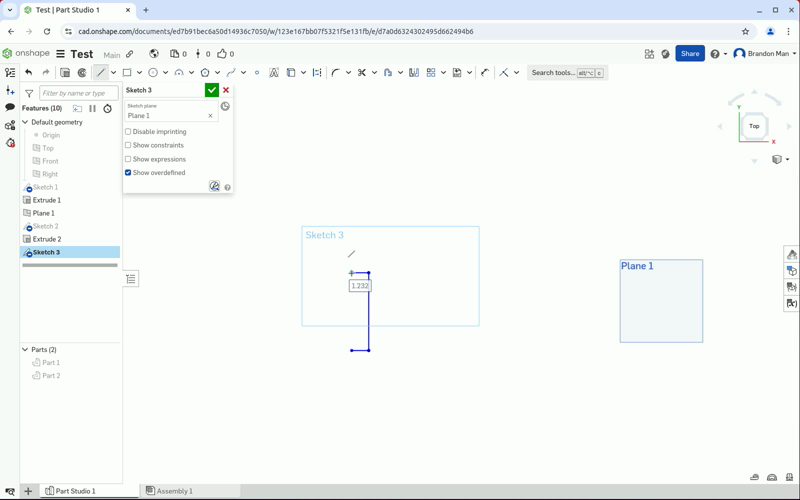
scroll(-6)
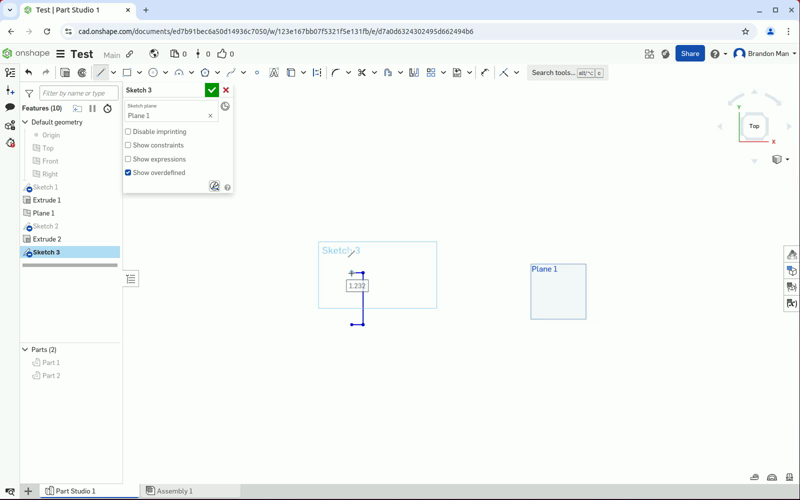
scroll(-6)
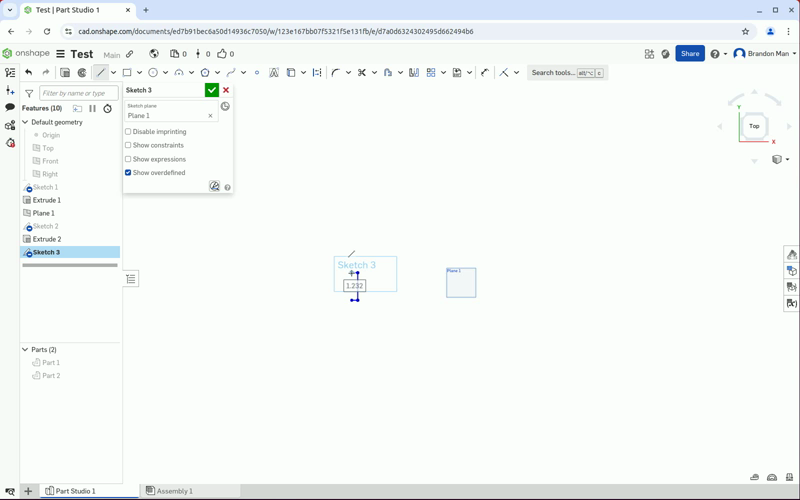
key_up(shift)
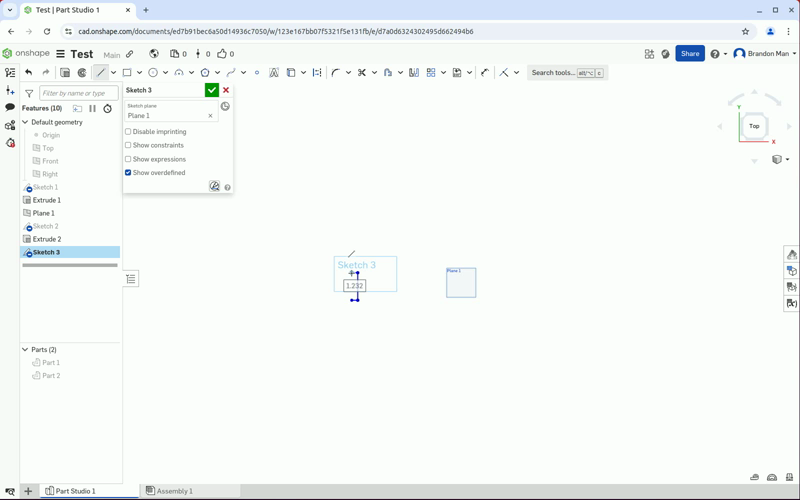
mouse_move(381, 272)
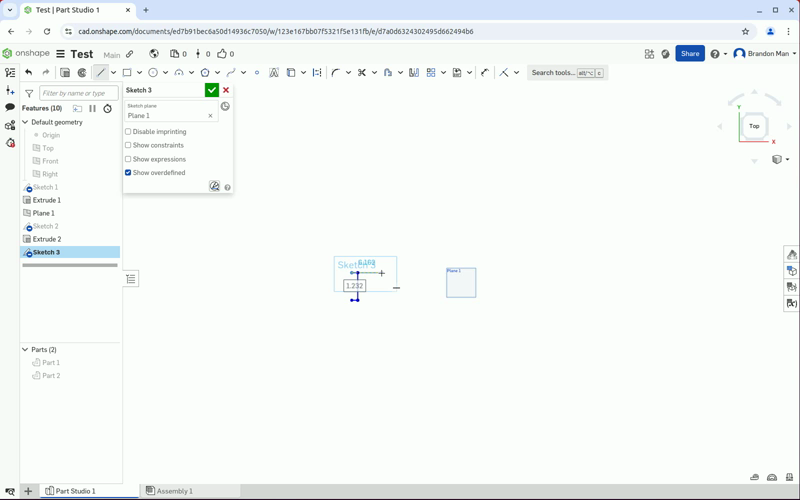
key_down(shift)
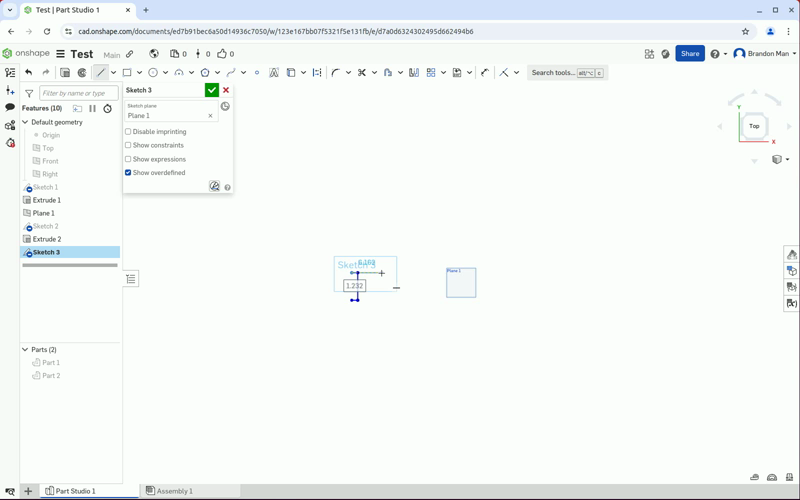
mouse_move(351, 300)
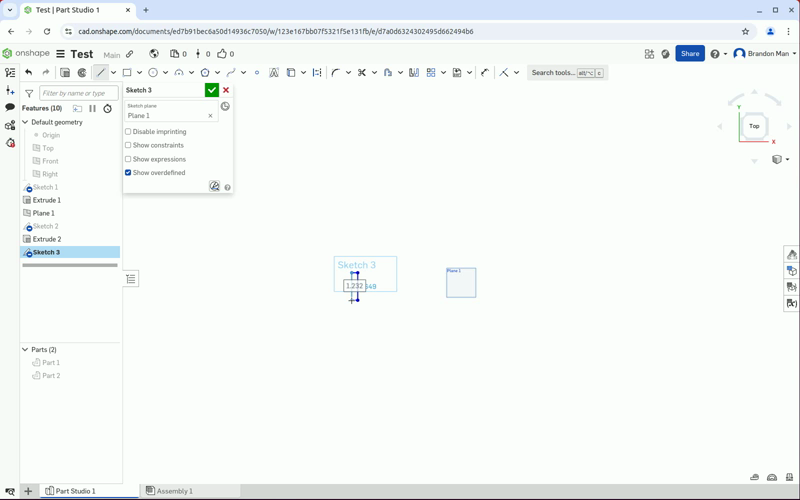
key_up(shift)
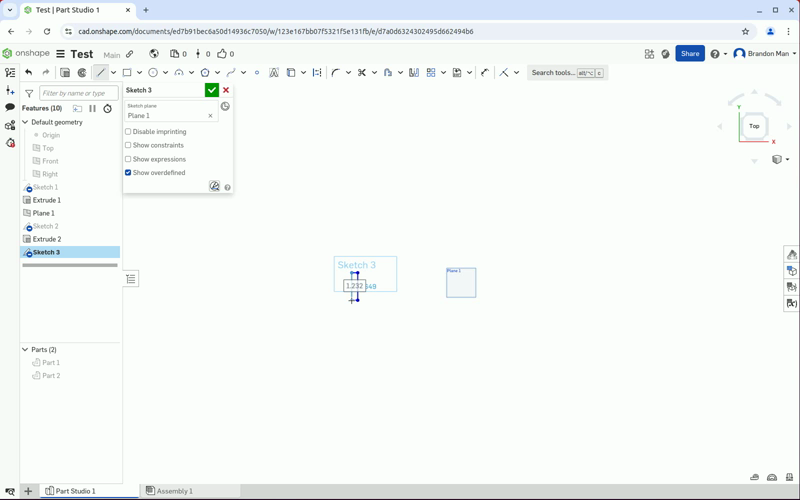
click(351, 300)
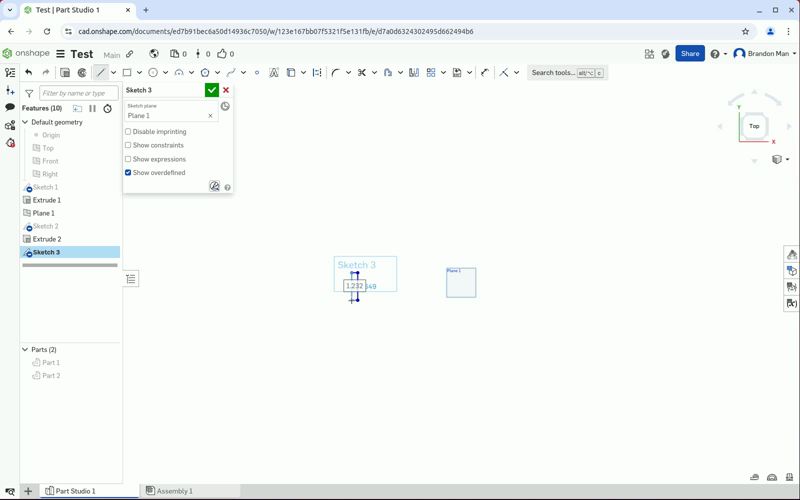
key(esc)
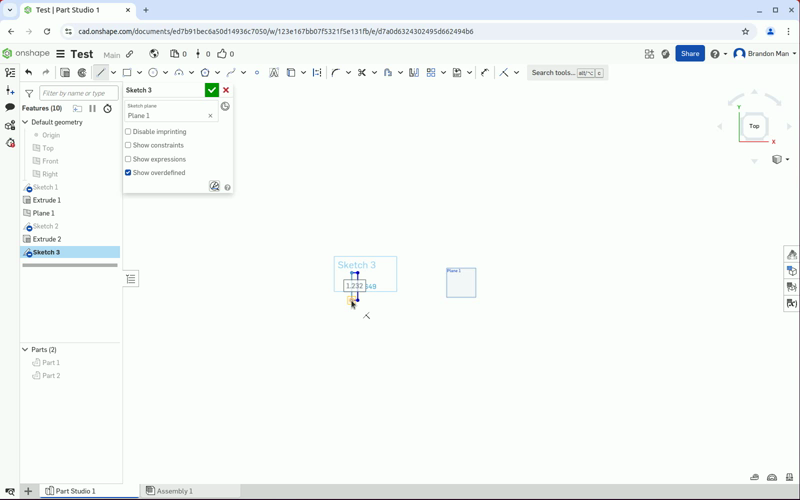
mouse_move(352, 296)
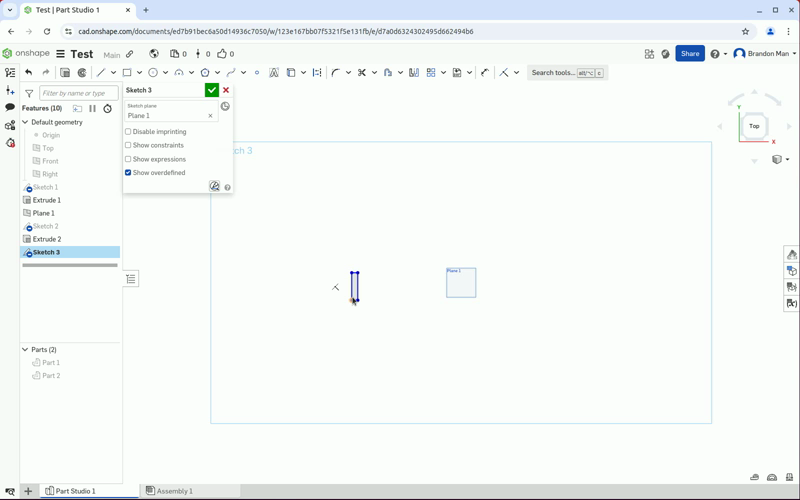
scroll(6)
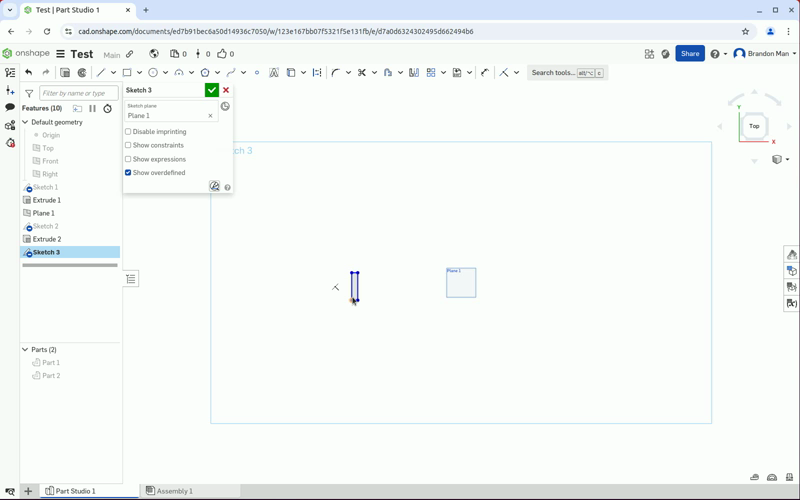
scroll(6)
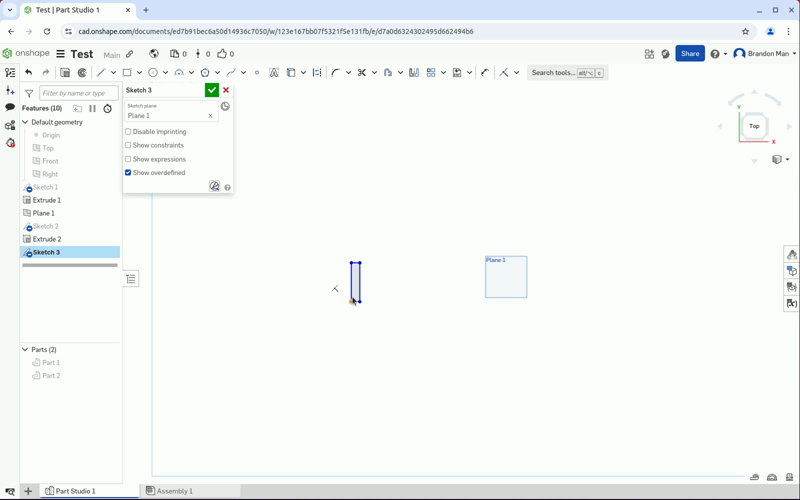
scroll(6)
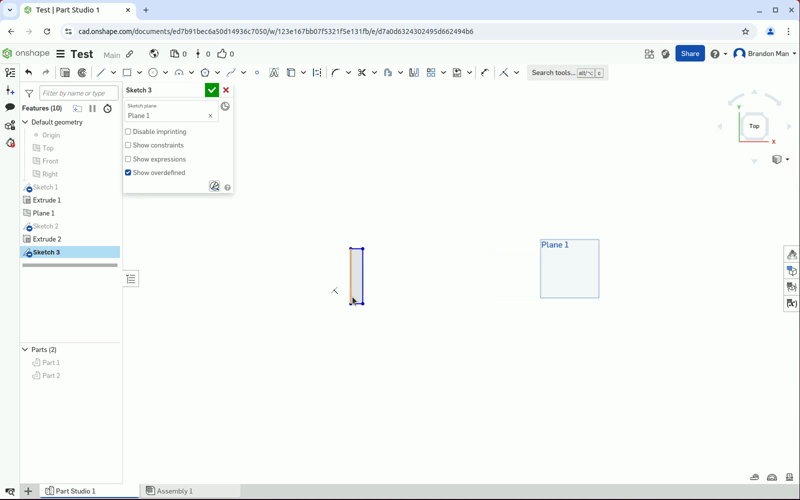
scroll(6)
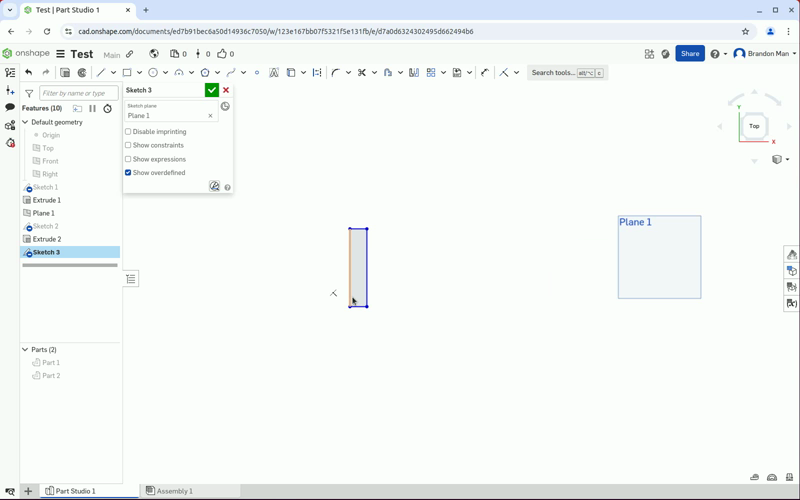
scroll(6)
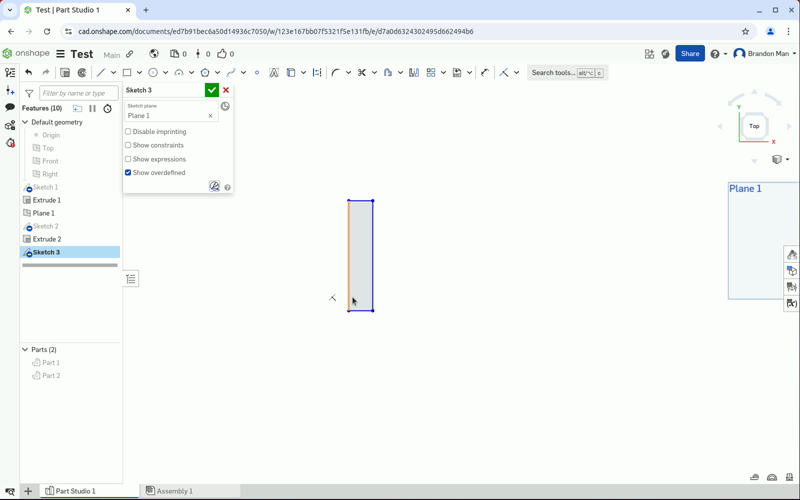
scroll(6)
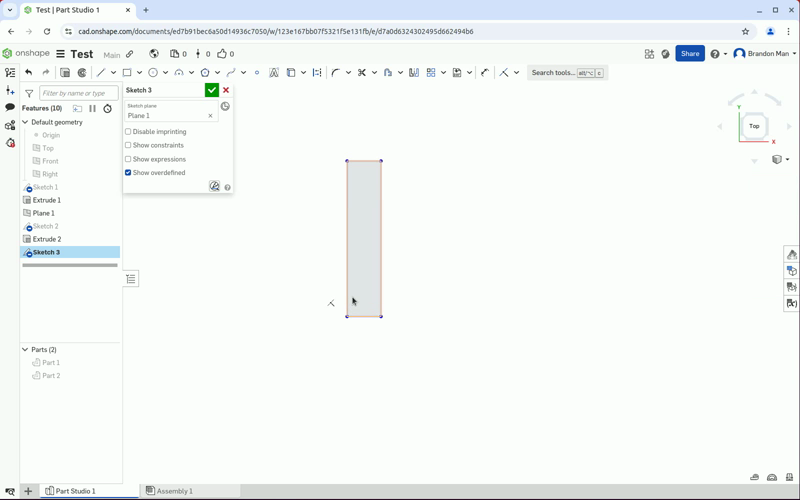
scroll(6)
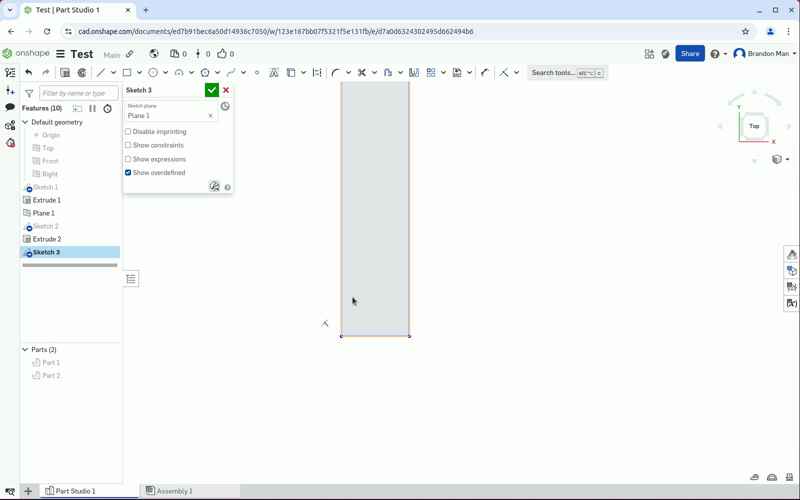
click(352, 296)
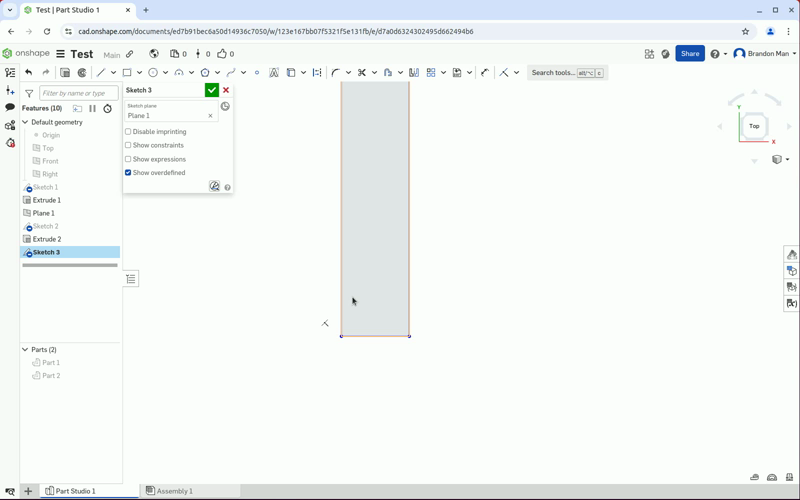
scroll(-6)
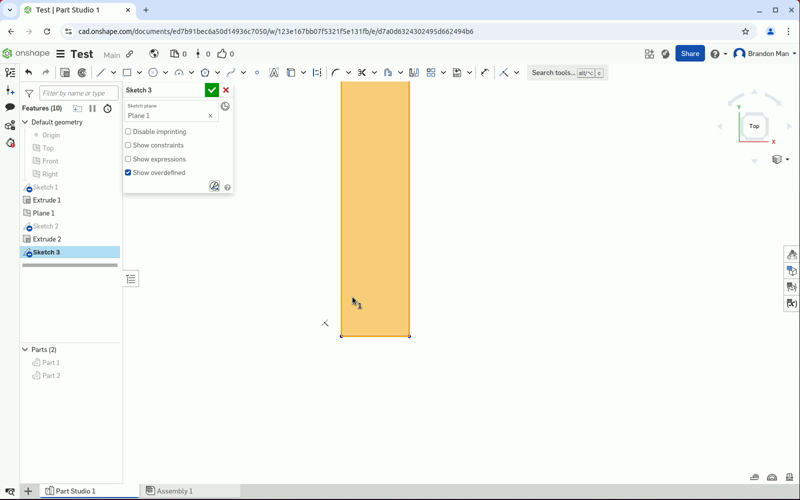
scroll(-6)
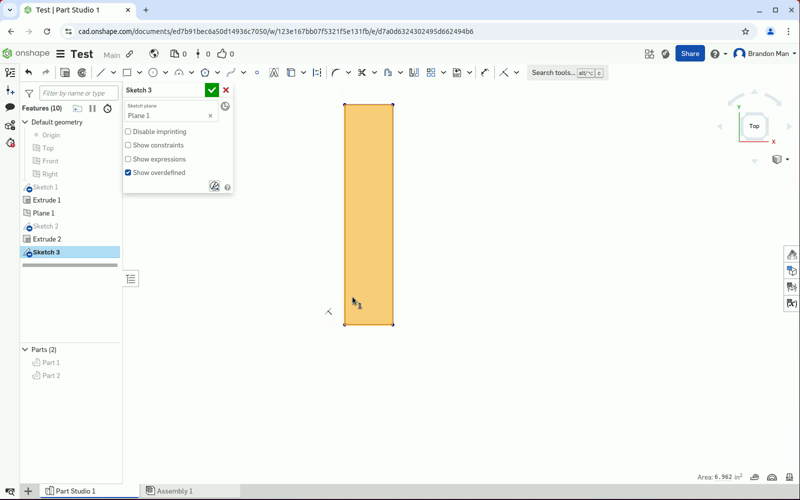
scroll(-6)
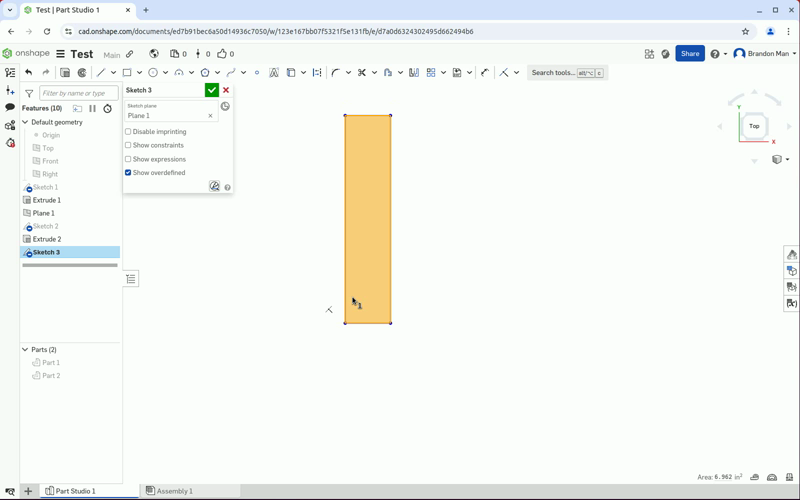
scroll(-6)
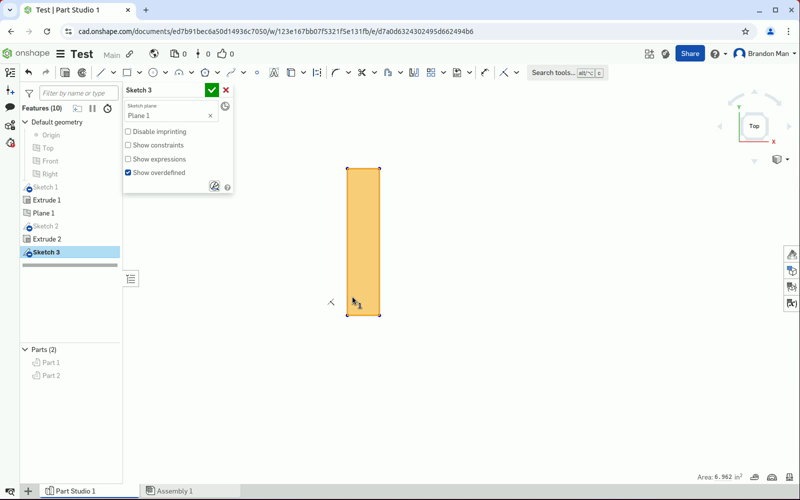
scroll(-6)
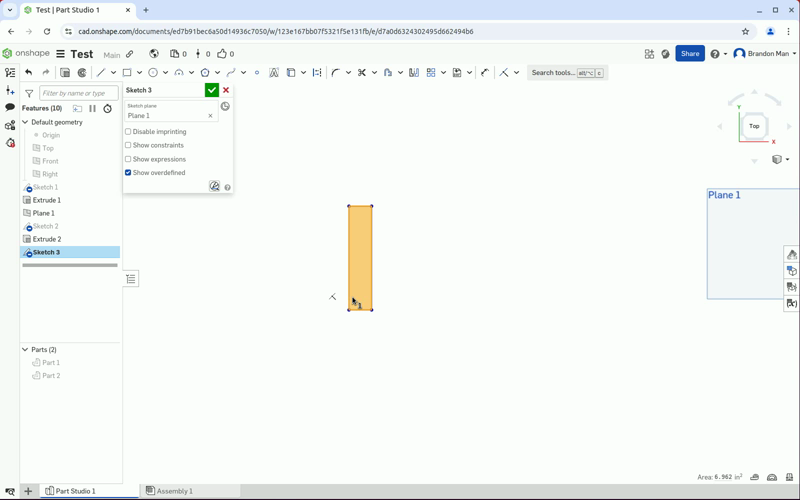
scroll(-6)
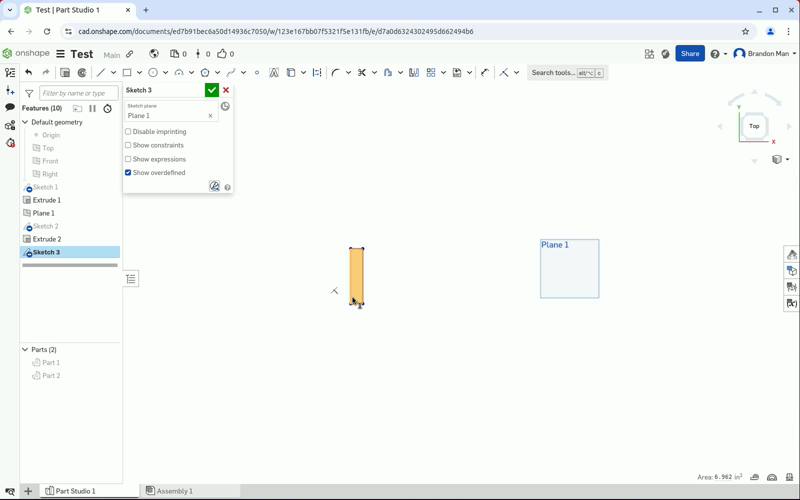
scroll(-6)
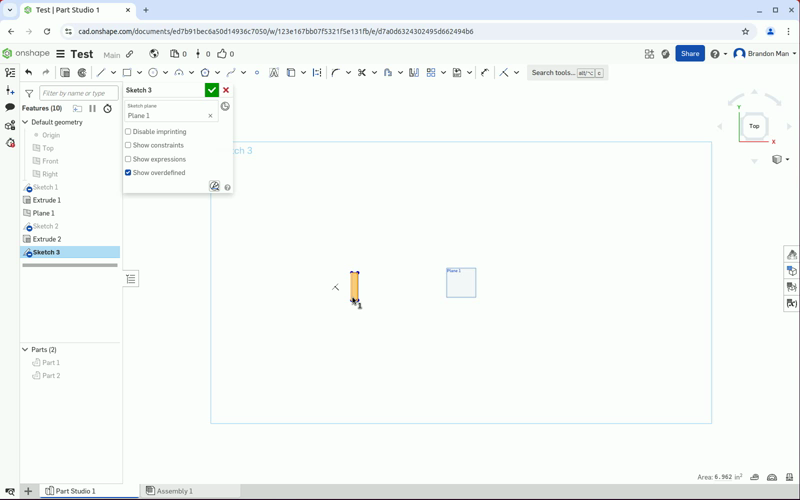
mouse_move(73, 352)
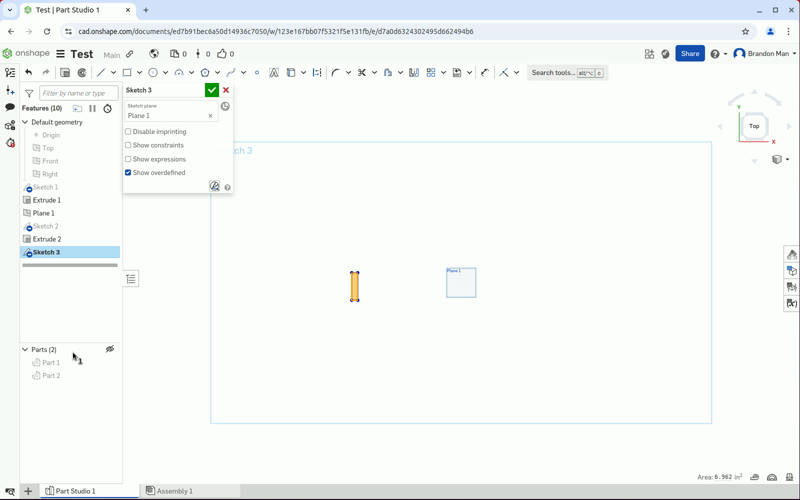
key(shift+y)
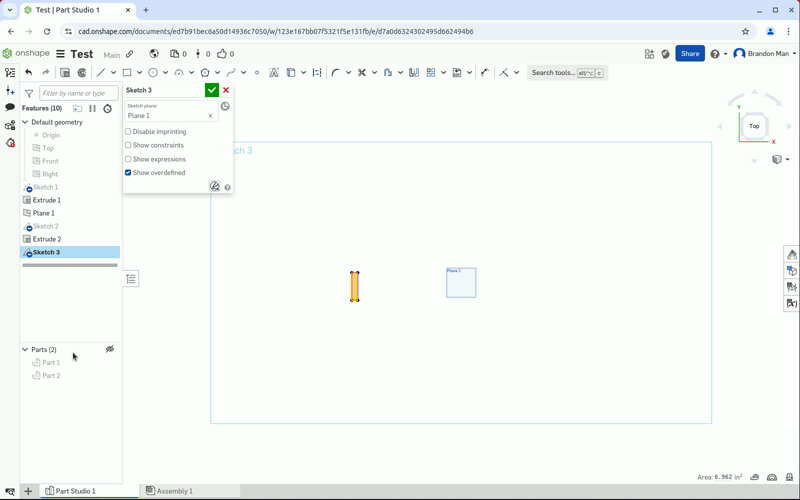
key(shift+e)
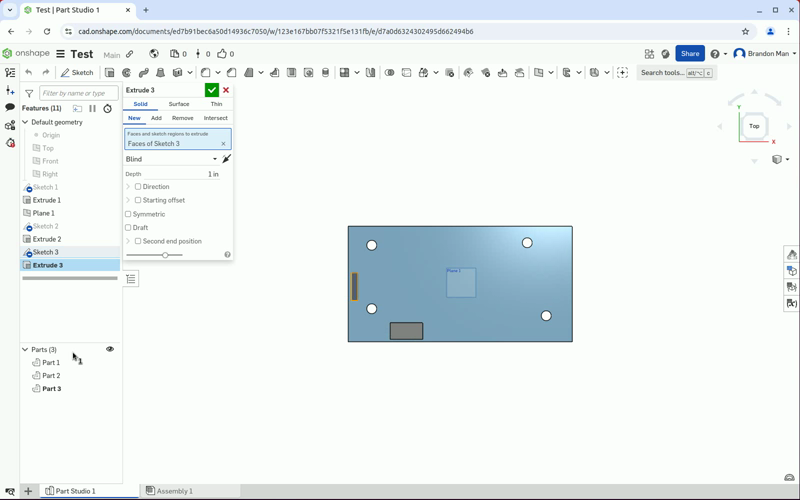
mouse_move(143, 106)
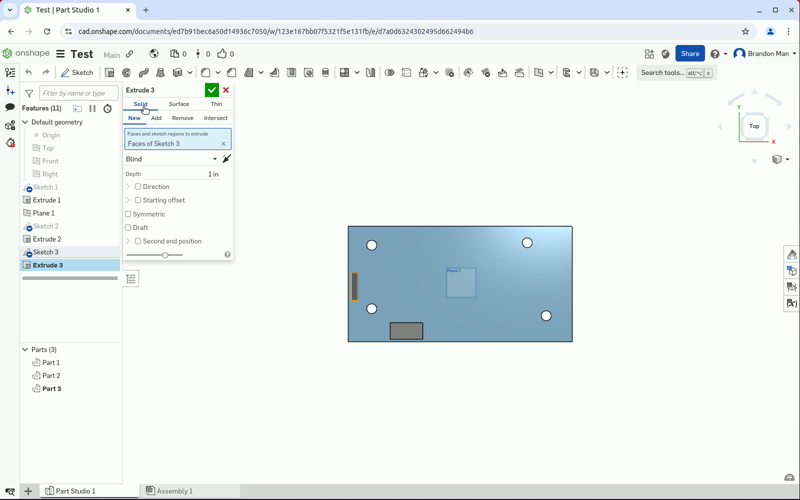
click(143, 106)
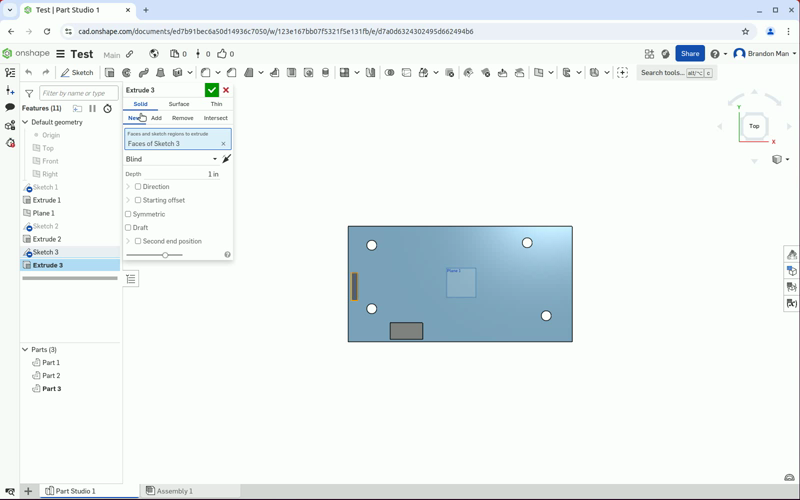
mouse_move(137, 120)
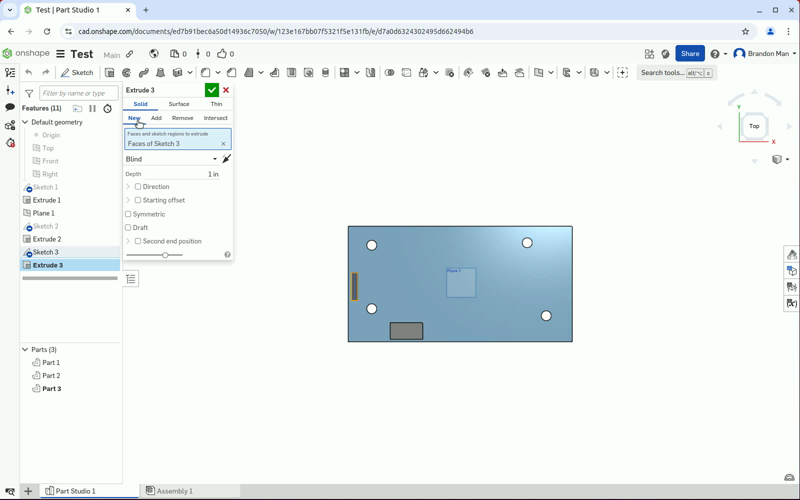
click(137, 120)
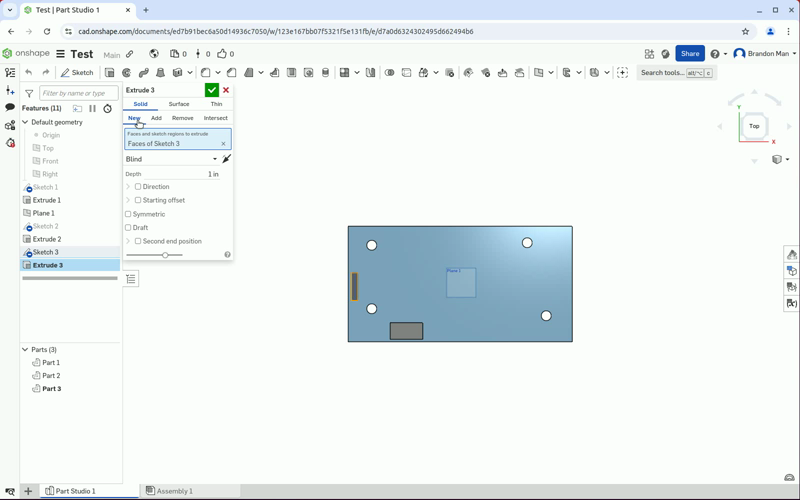
key(tab, 4)
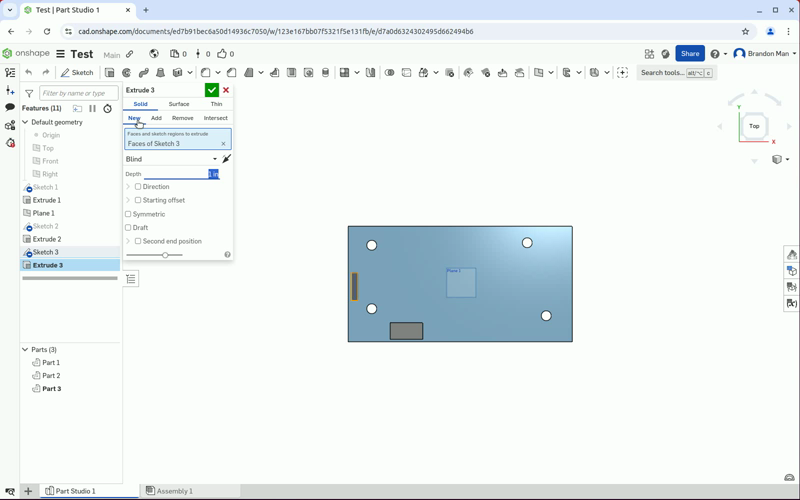
text(2.648)
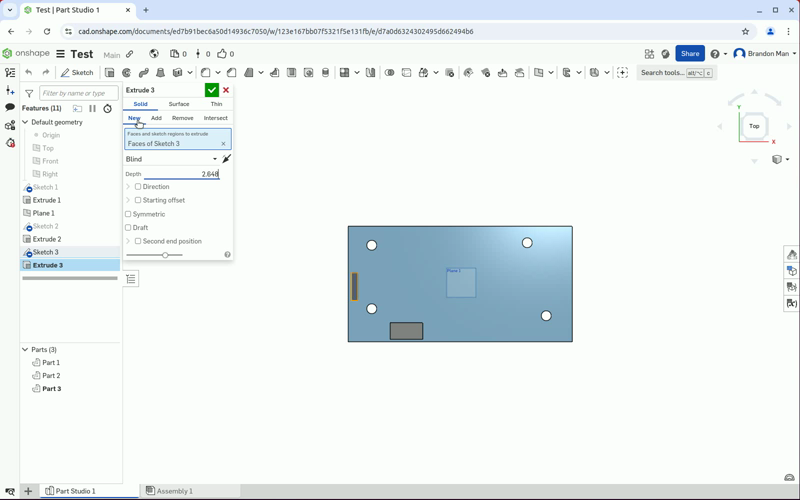
key(enter)
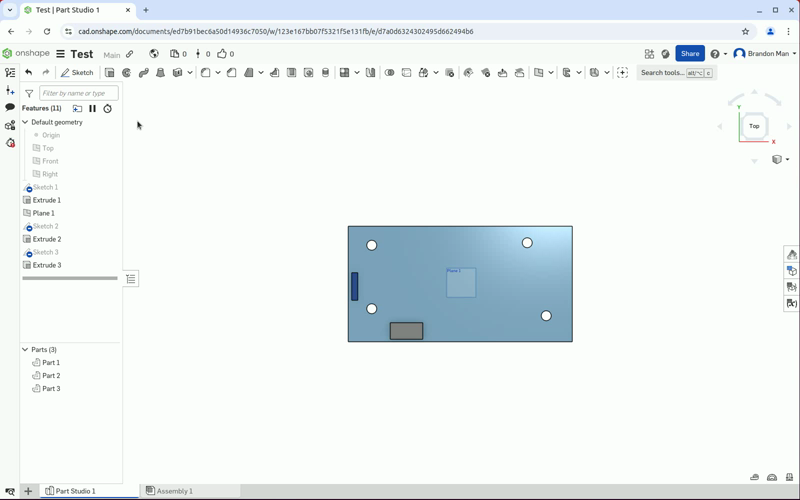
key(shift+h)
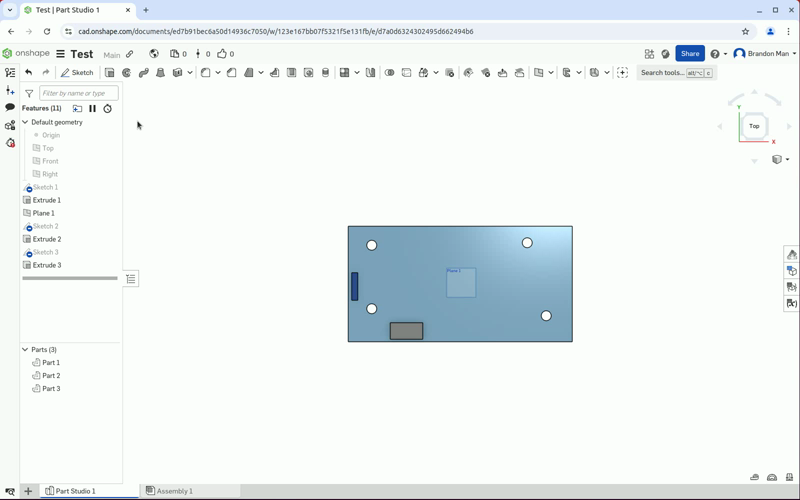
key(shift+h)
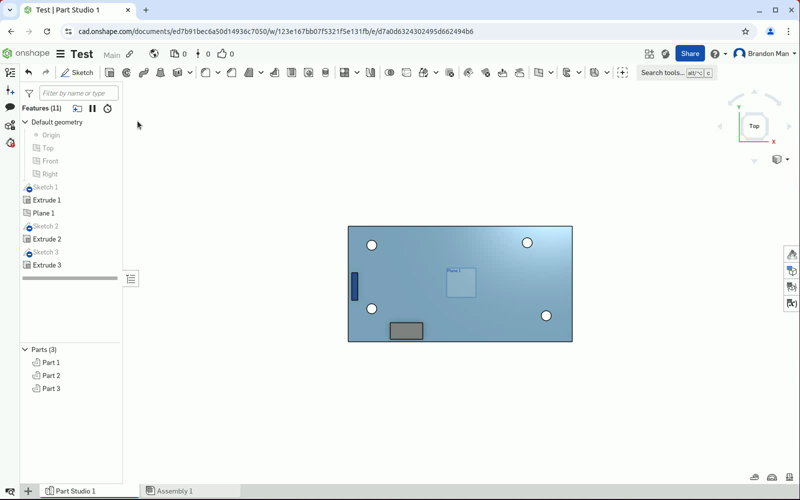
mouse_move(73, 189)
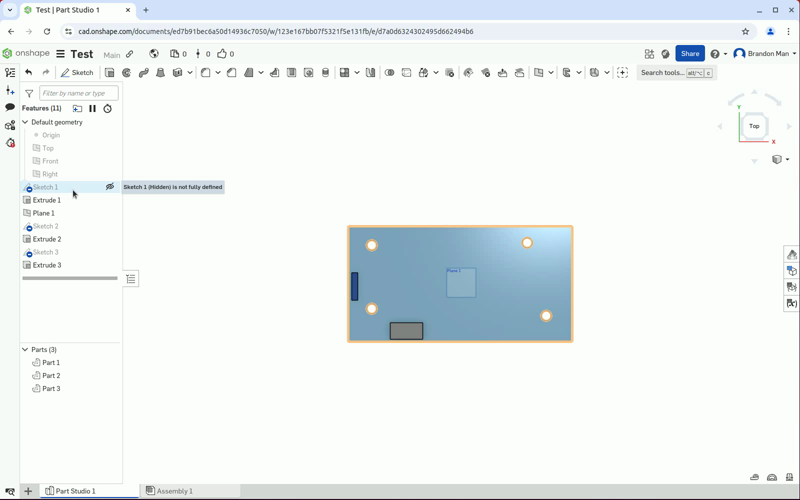
click(73, 189)
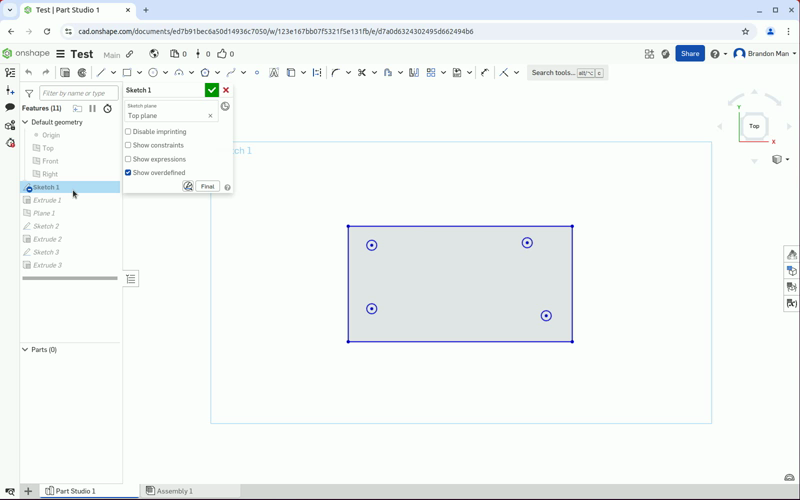
mouse_move(229, 92)
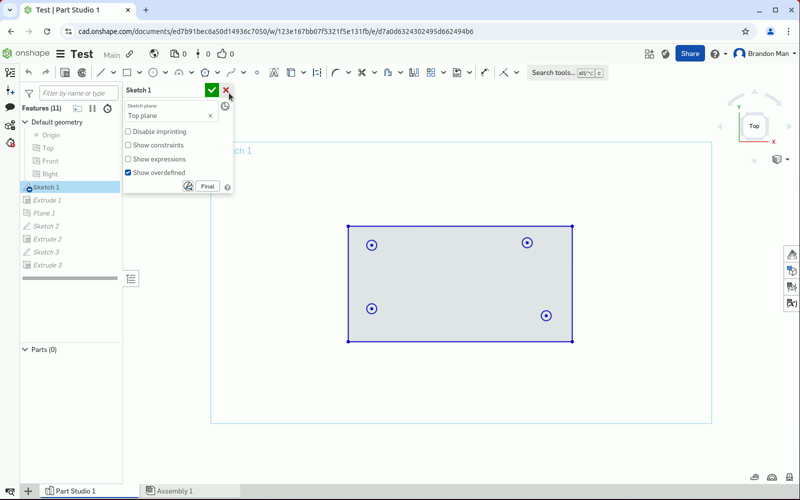
click(229, 92)
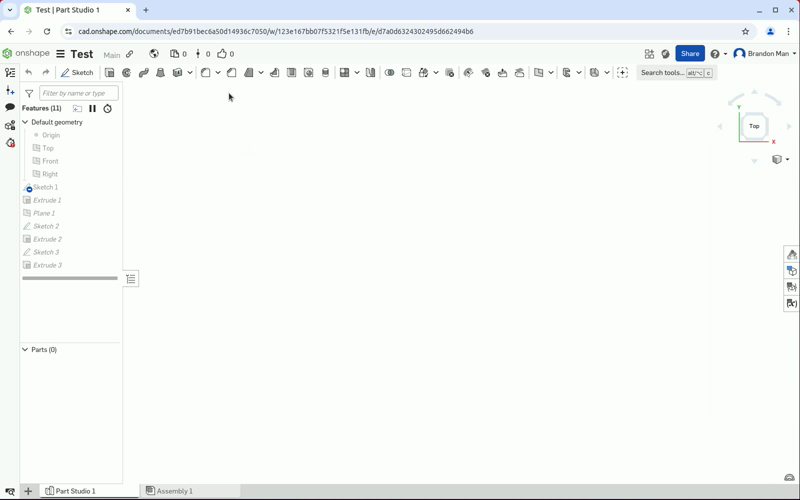
key(shift+s)
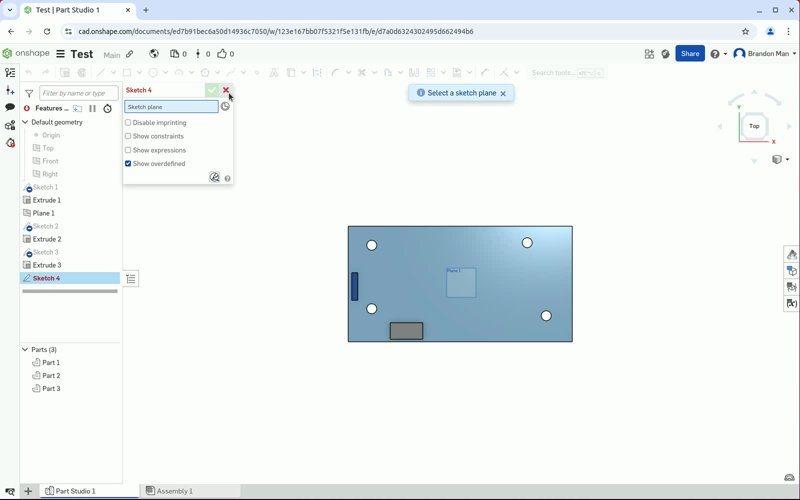
mouse_move(73, 215)
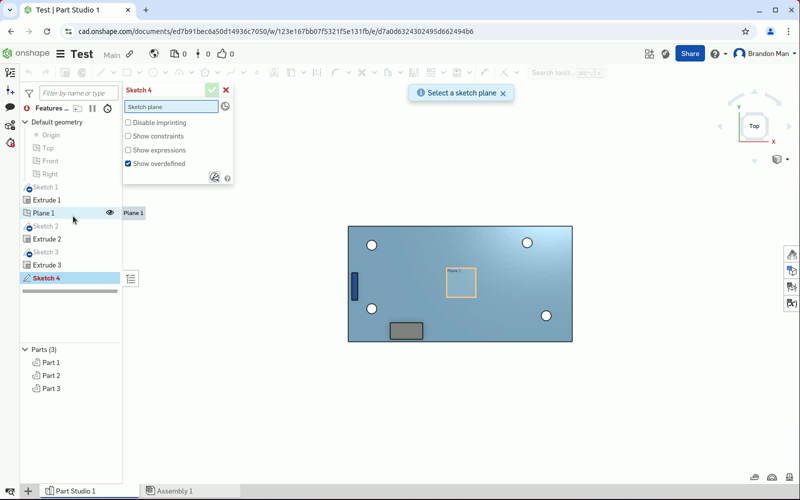
click(73, 215)
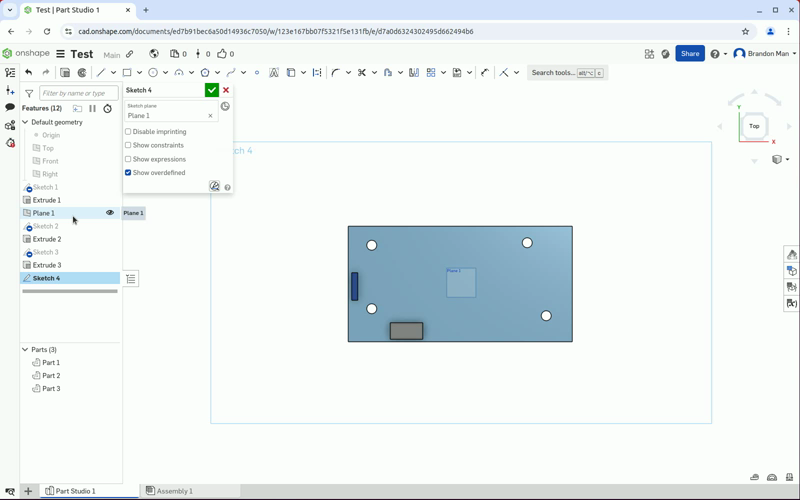
mouse_move(73, 352)
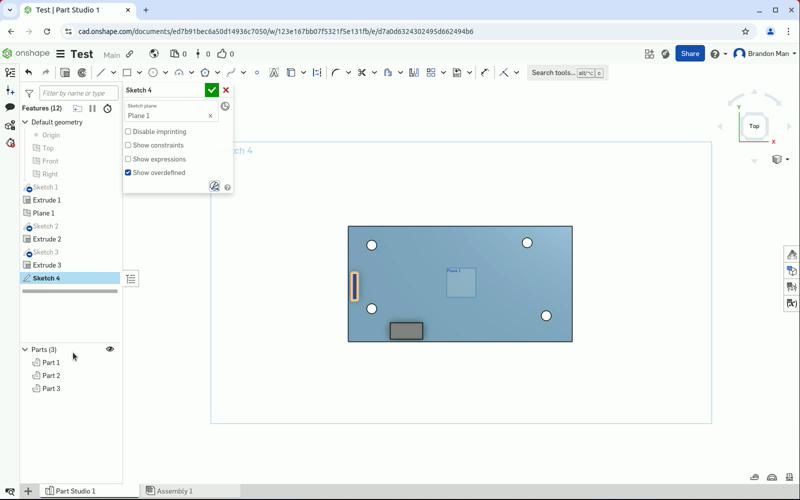
key(y)
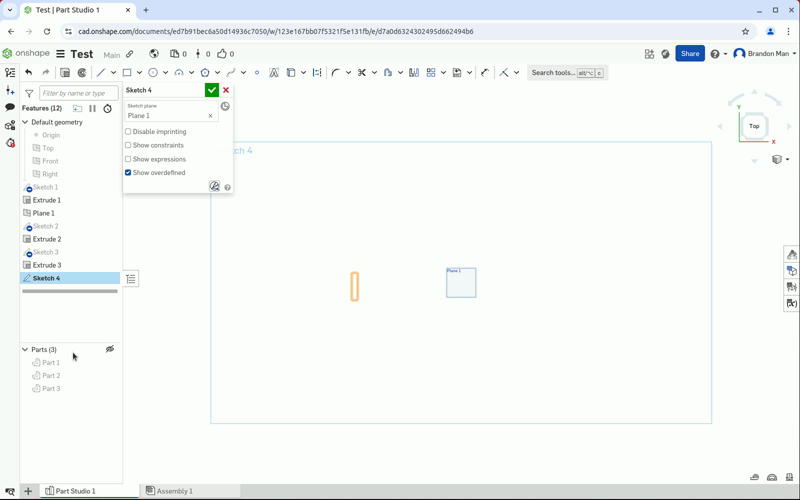
key(l)
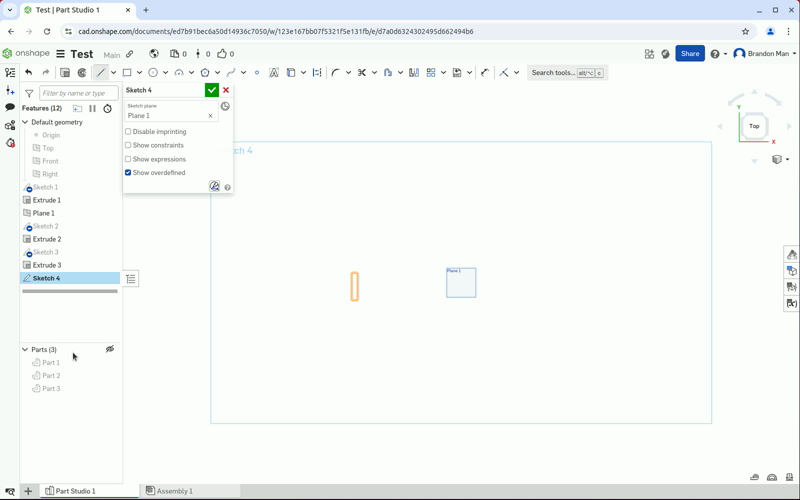
key_down(shift)
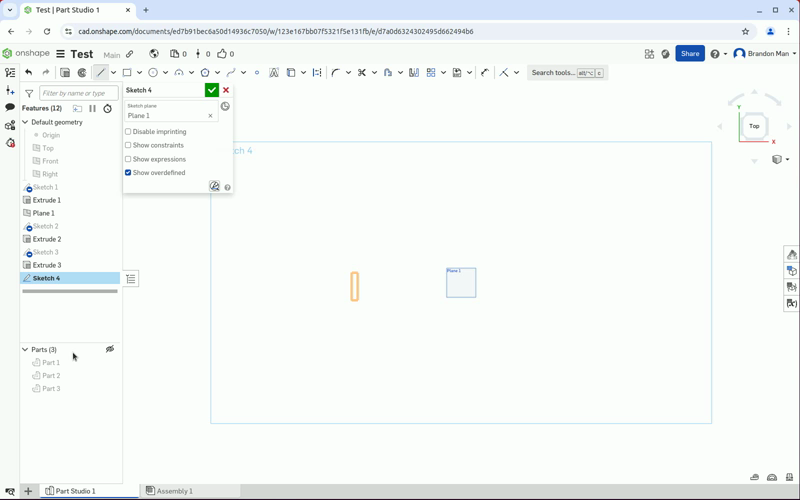
mouse_move(396, 241)
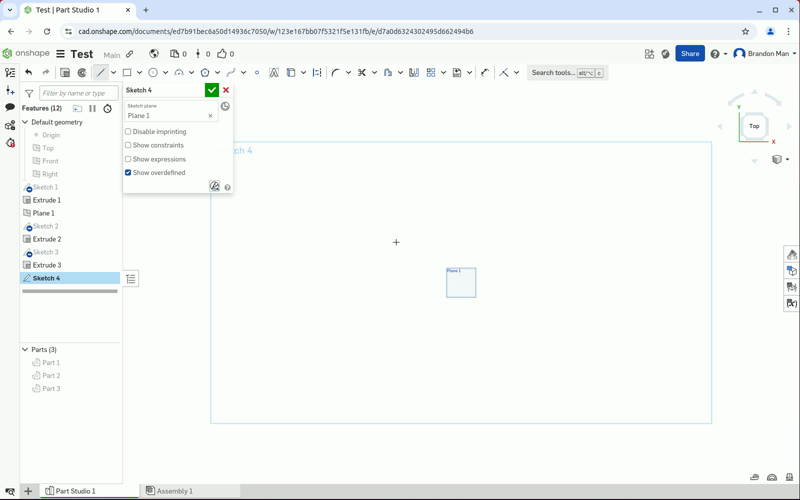
click(396, 241)
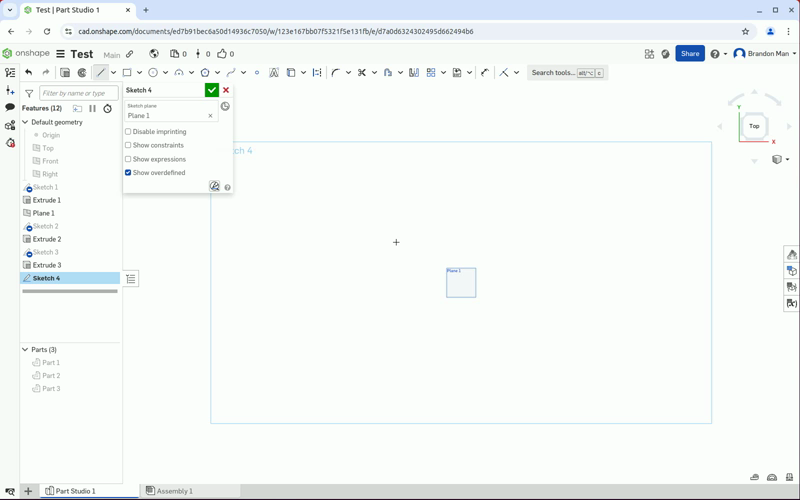
key_up(shift)
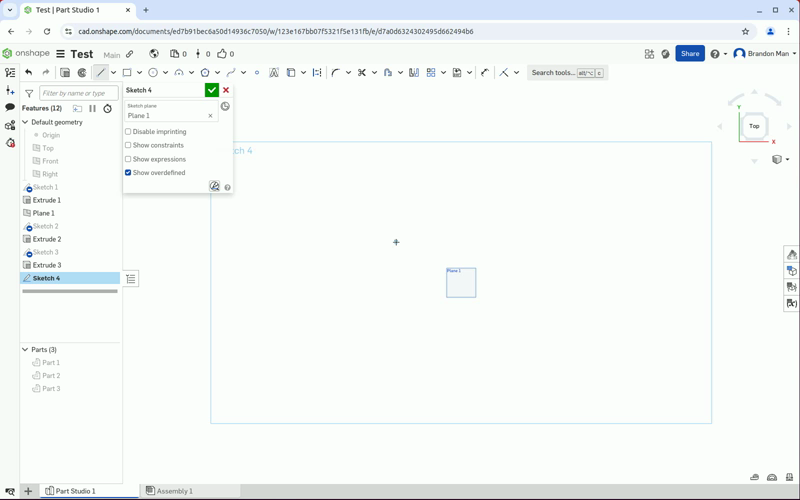
key_down(shift)
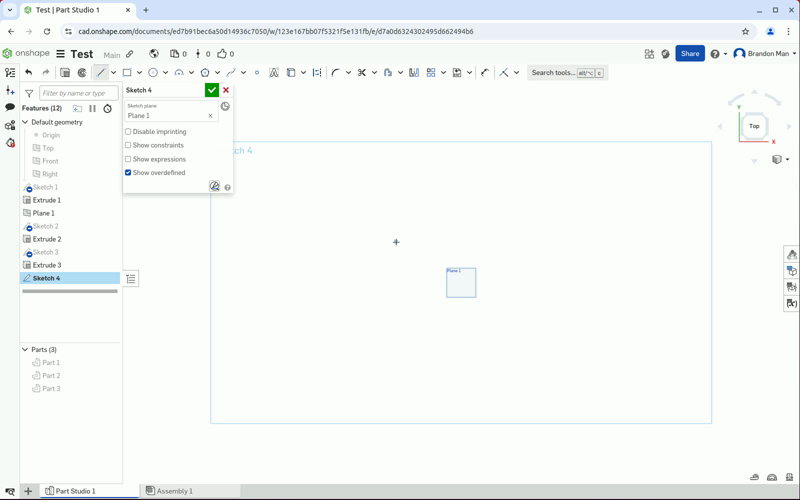
mouse_move(493, 241)
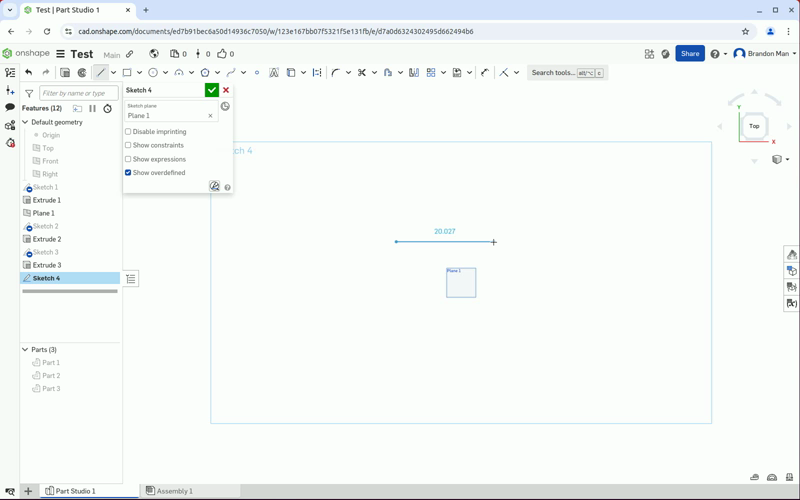
click(493, 241)
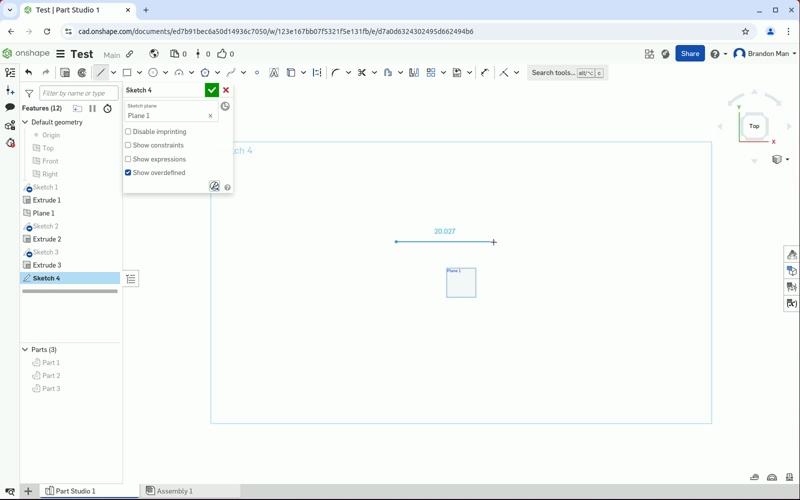
key_up(shift)
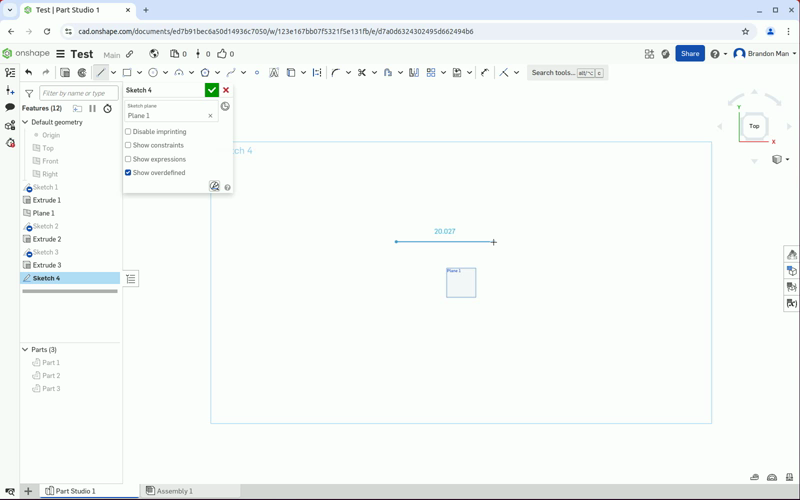
key_down(shift)
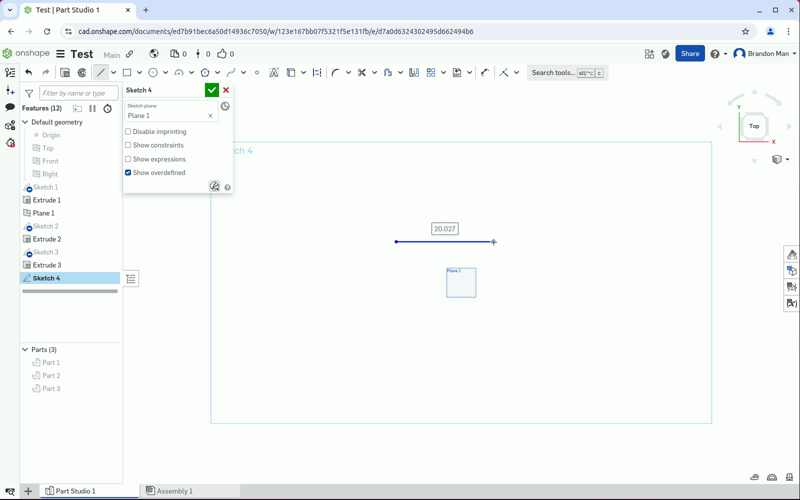
mouse_move(523, 241)
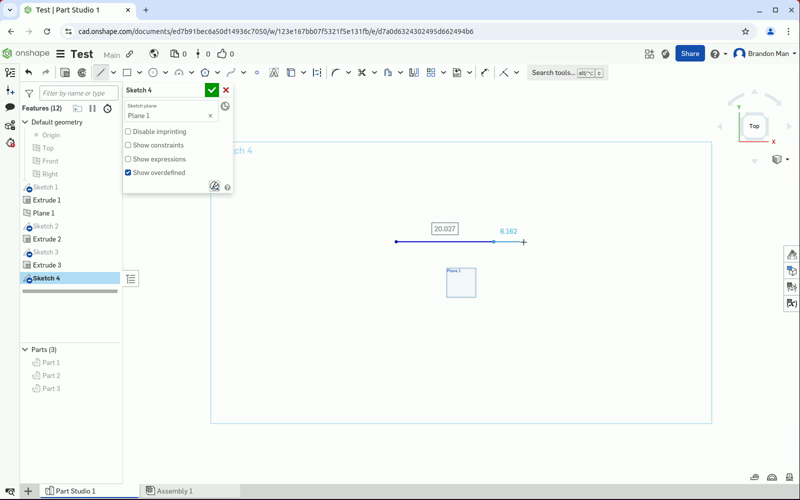
mouse_move(493, 231)
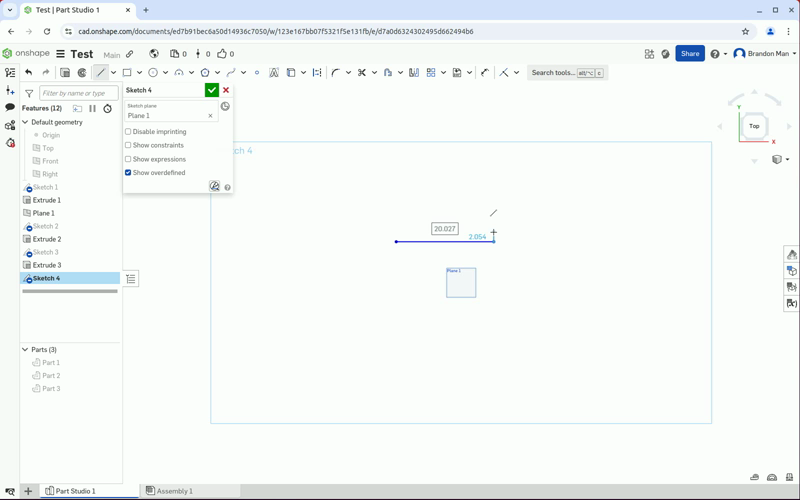
click(493, 231)
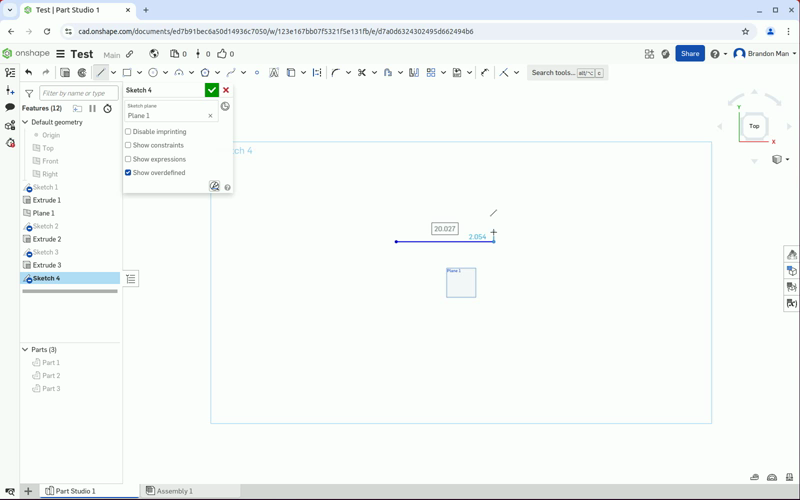
key_up(shift)
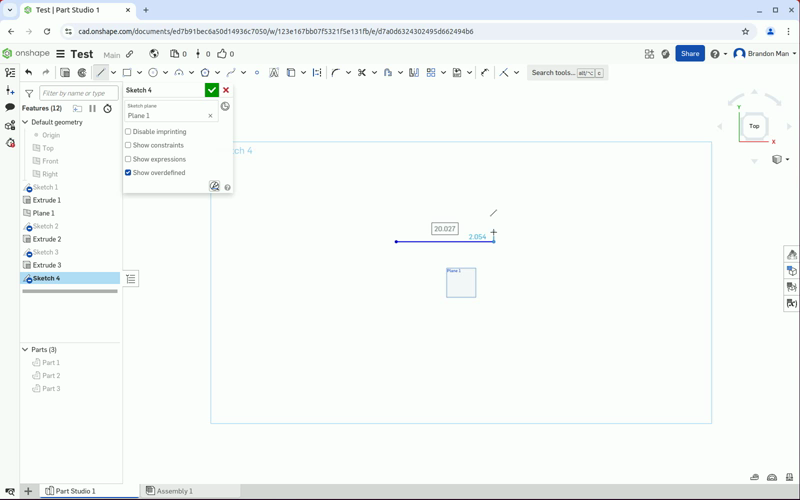
key_down(shift)
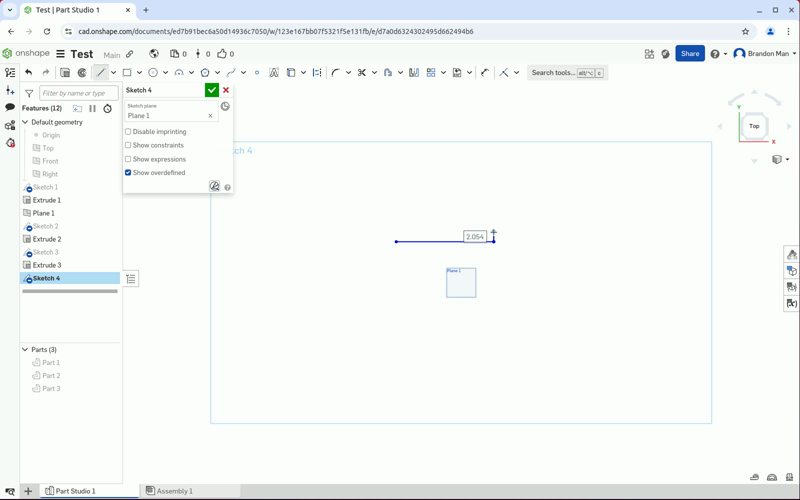
mouse_move(396, 231)
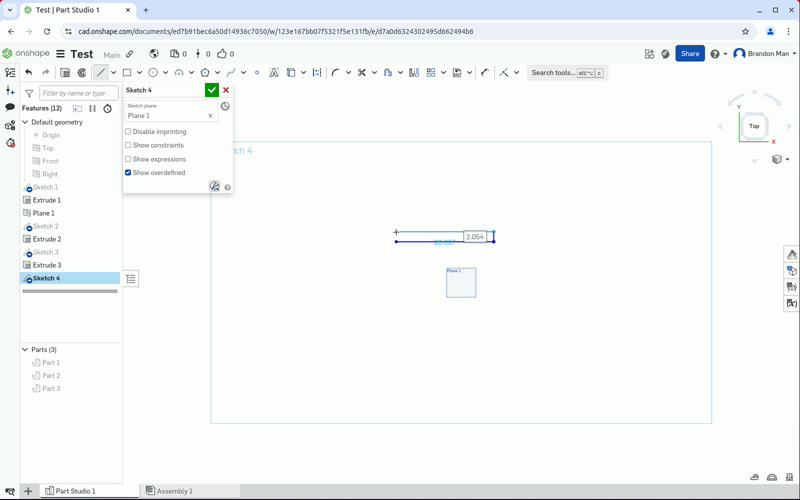
click(396, 231)
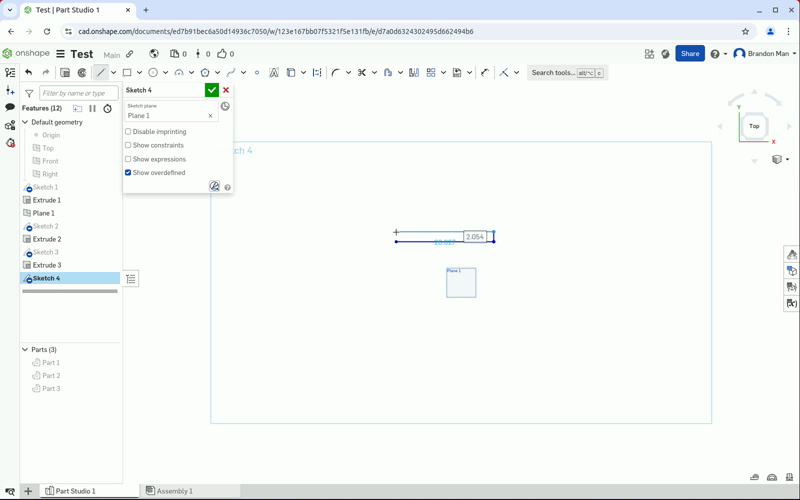
key_up(shift)
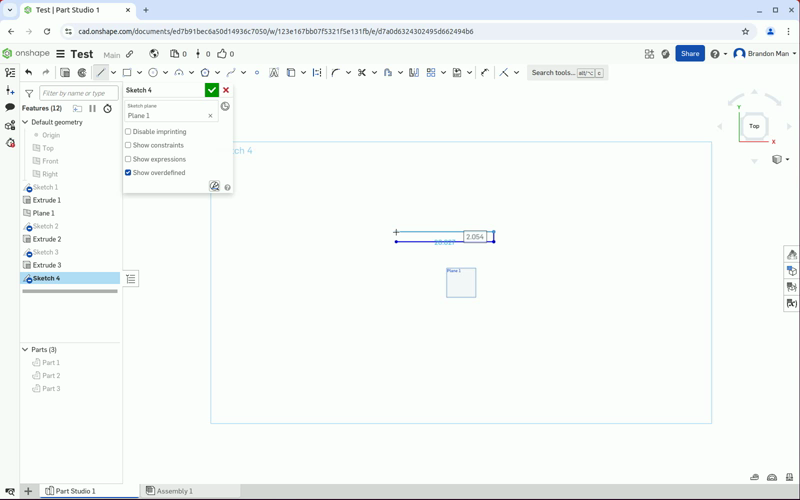
mouse_move(426, 231)
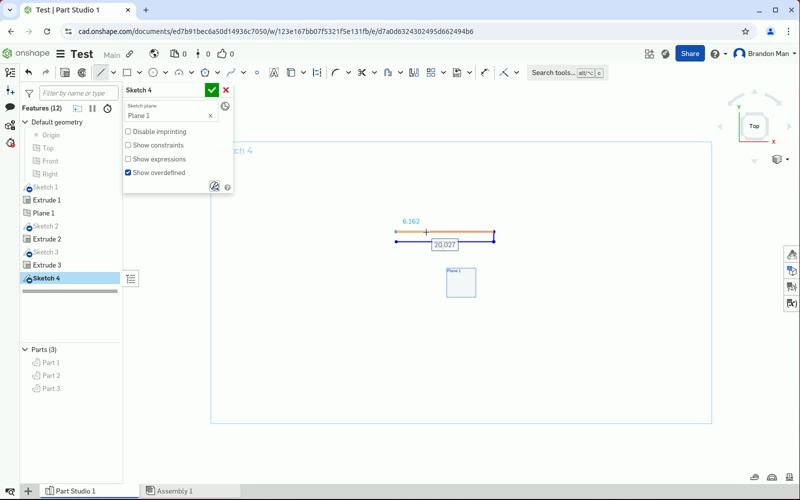
key_down(shift)
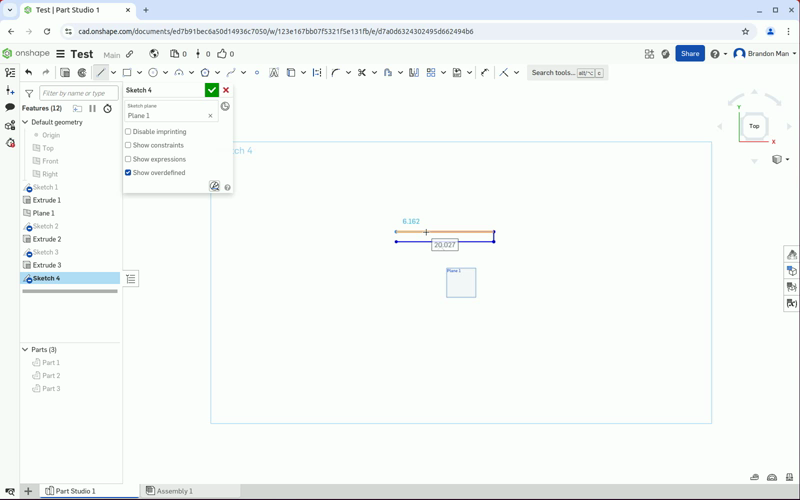
mouse_move(396, 241)
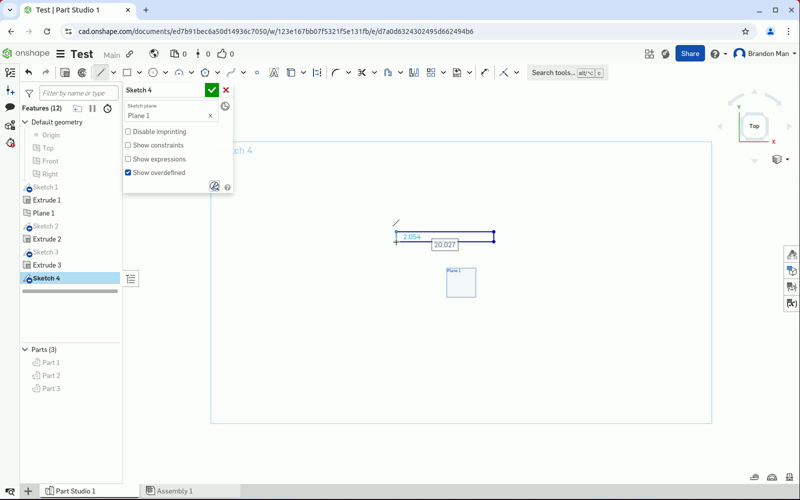
key_up(shift)
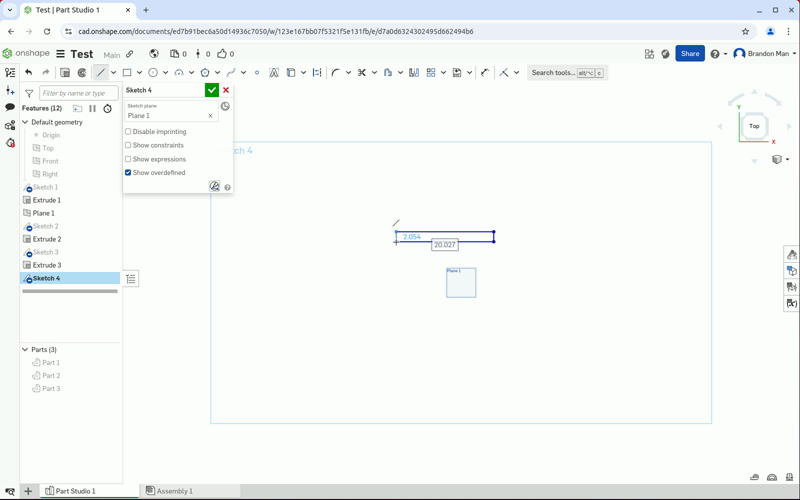
click(396, 241)
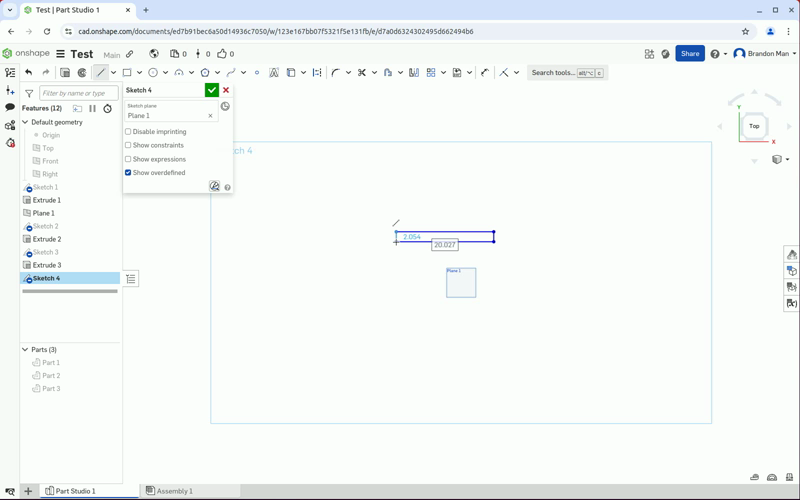
key(esc)
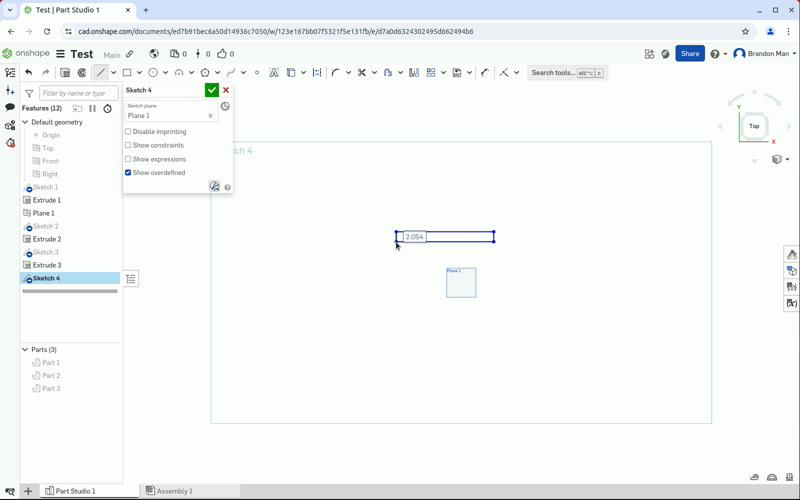
mouse_move(404, 236)
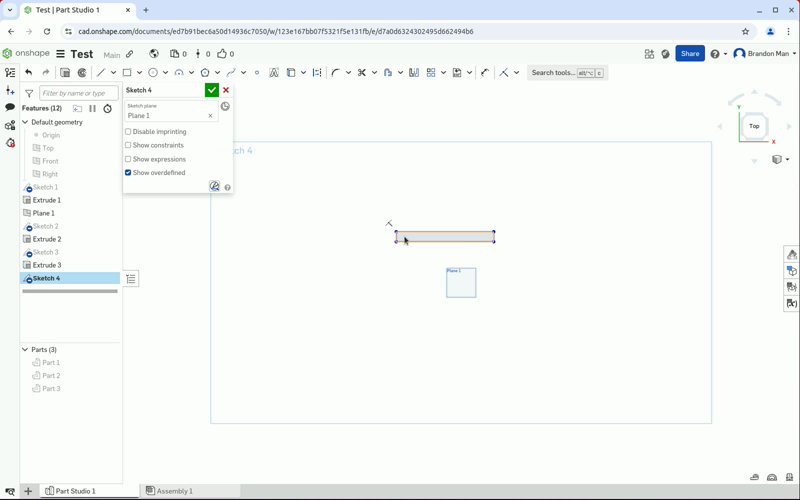
scroll(6)
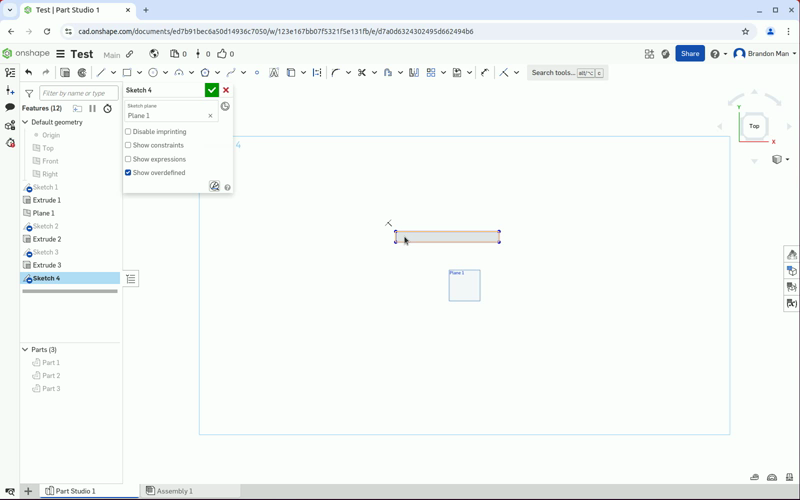
scroll(6)
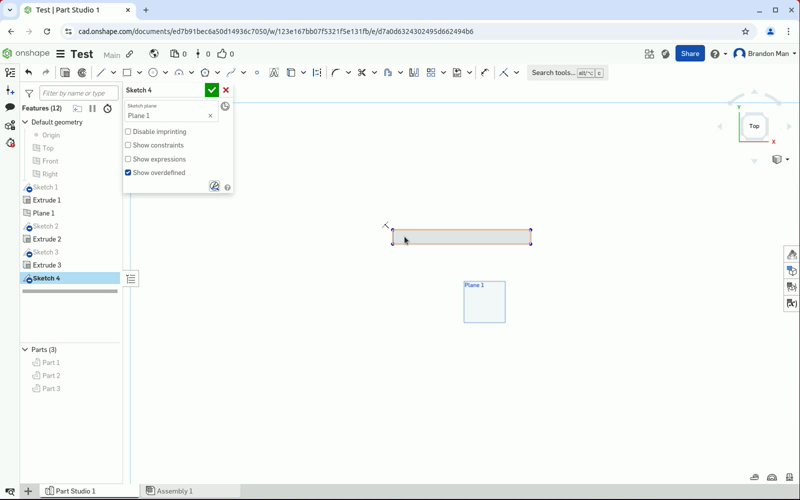
scroll(6)
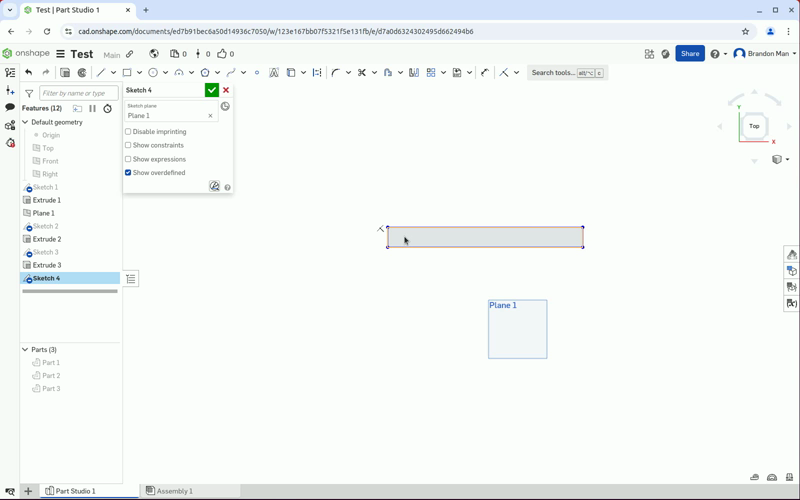
scroll(6)
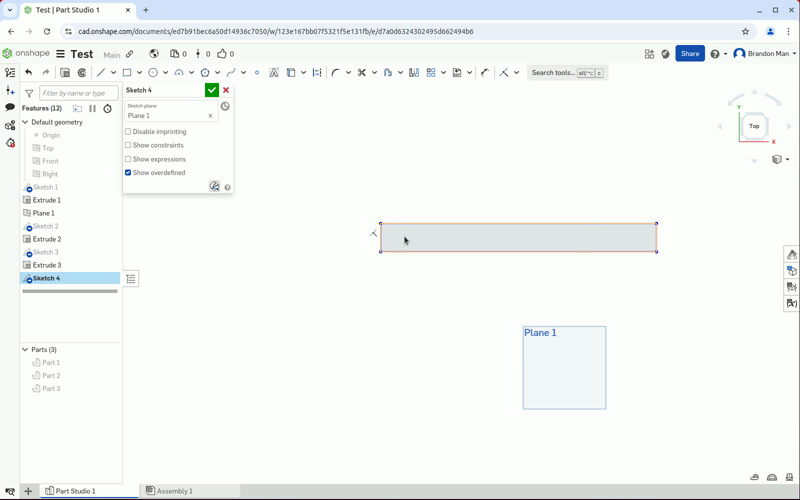
scroll(6)
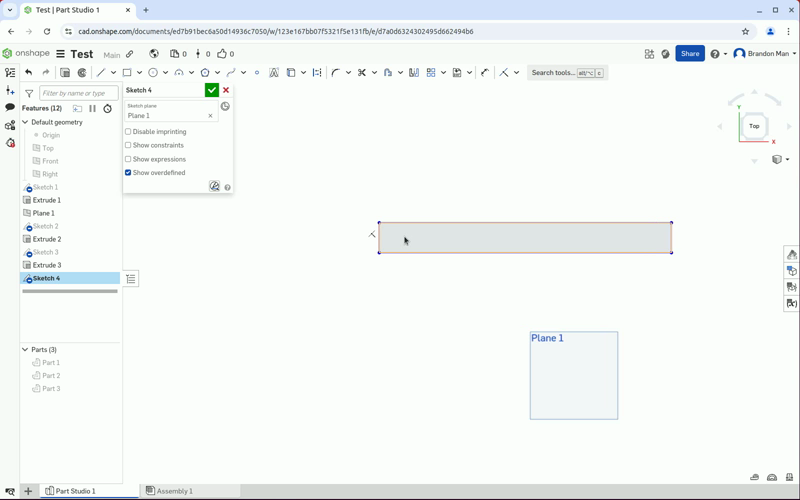
scroll(6)
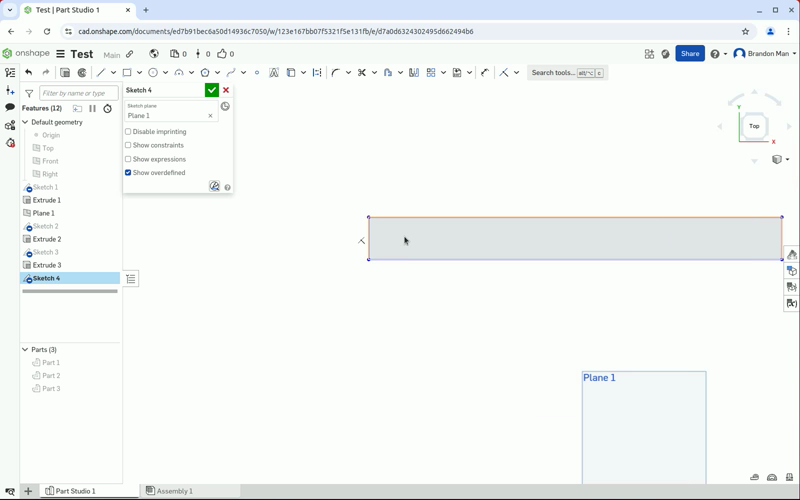
scroll(6)
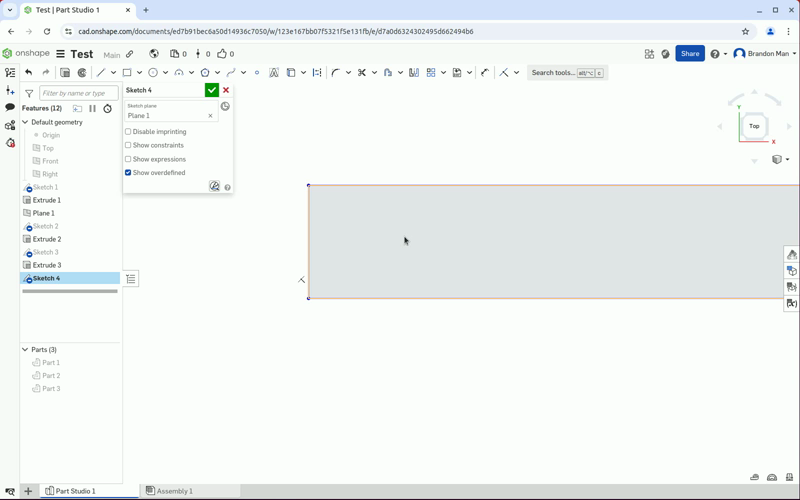
click(404, 236)
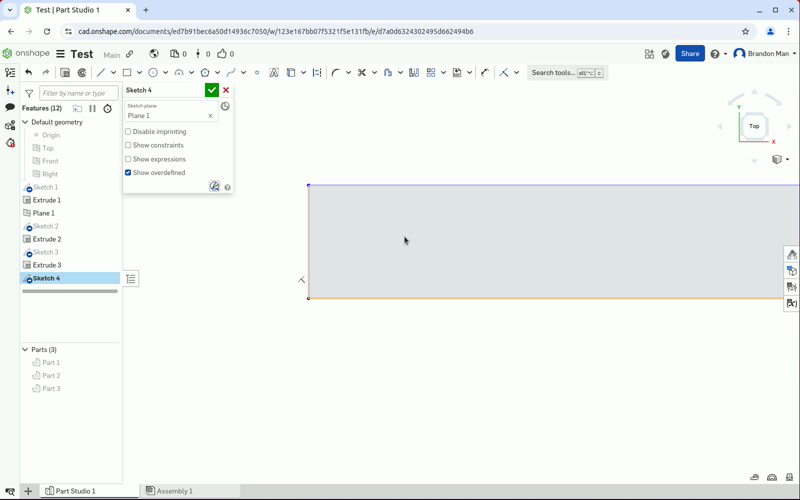
scroll(-6)
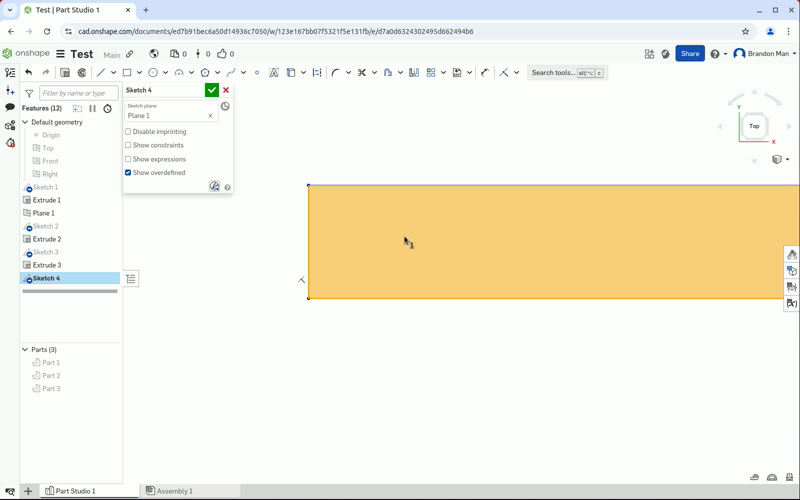
scroll(-6)
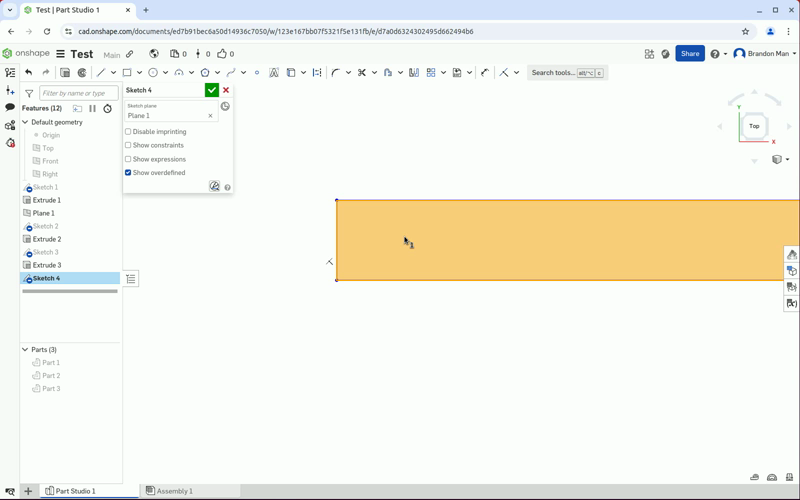
scroll(-6)
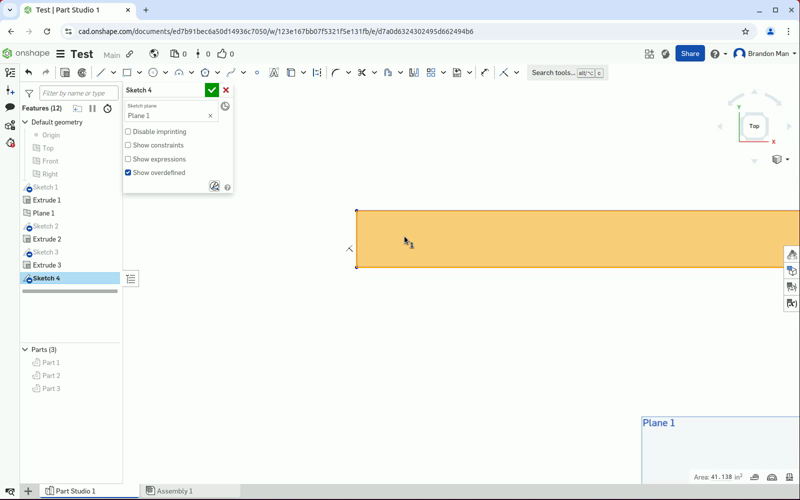
scroll(-6)
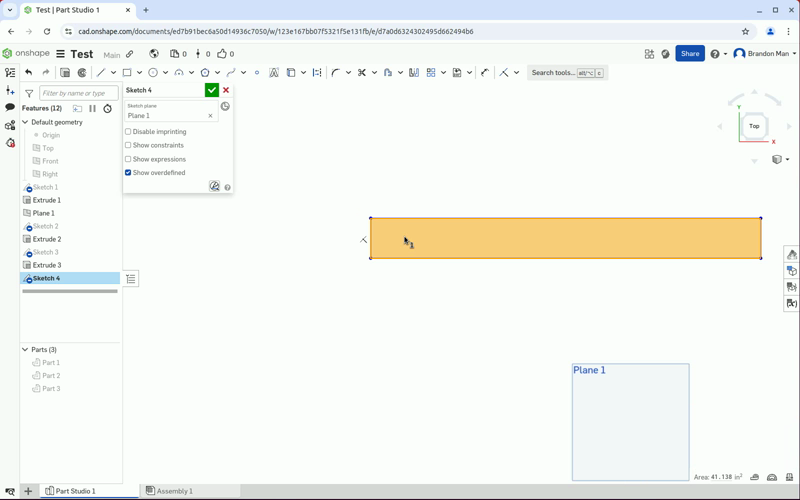
scroll(-6)
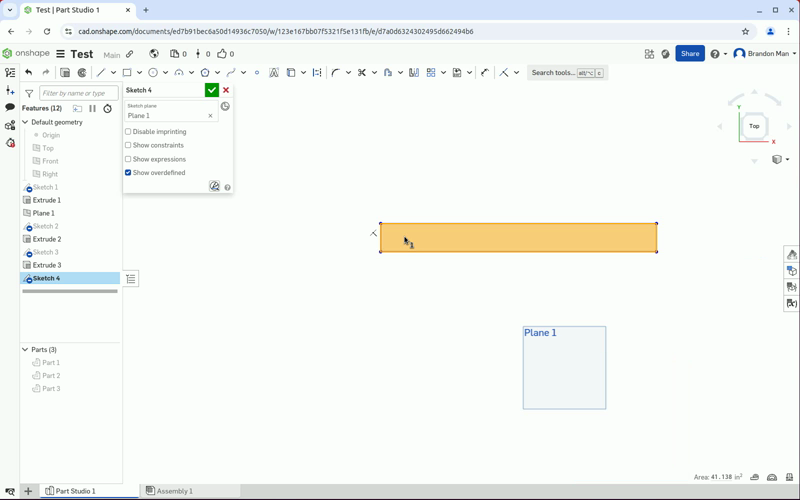
scroll(-6)
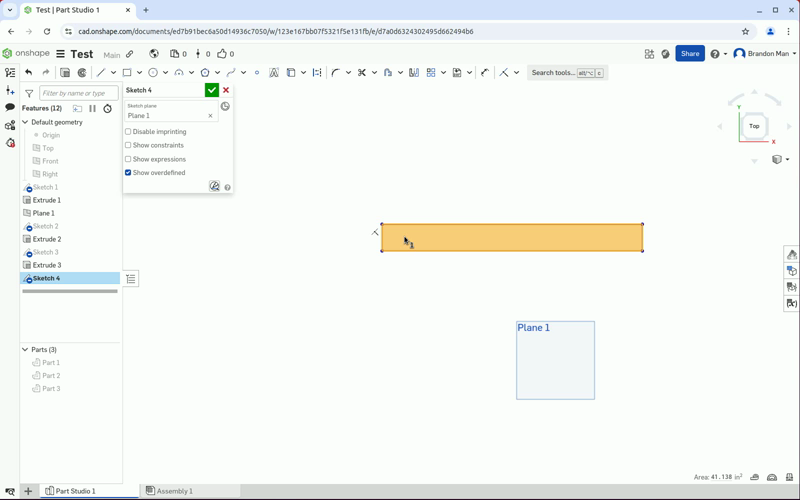
scroll(-6)
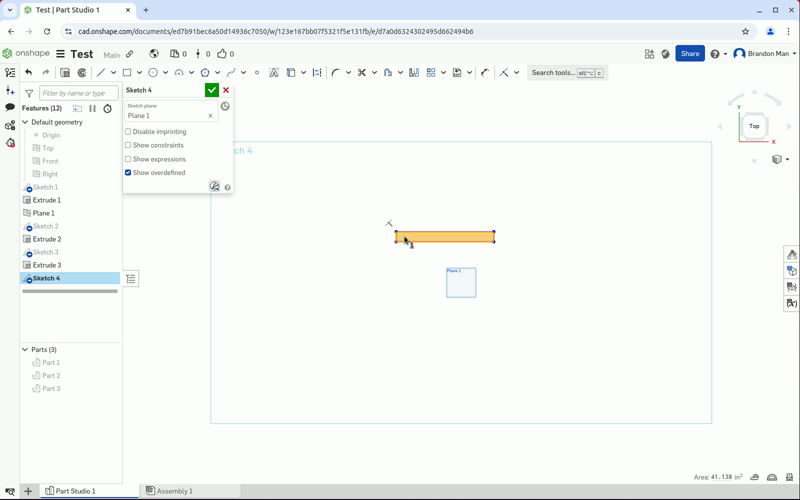
mouse_move(73, 352)
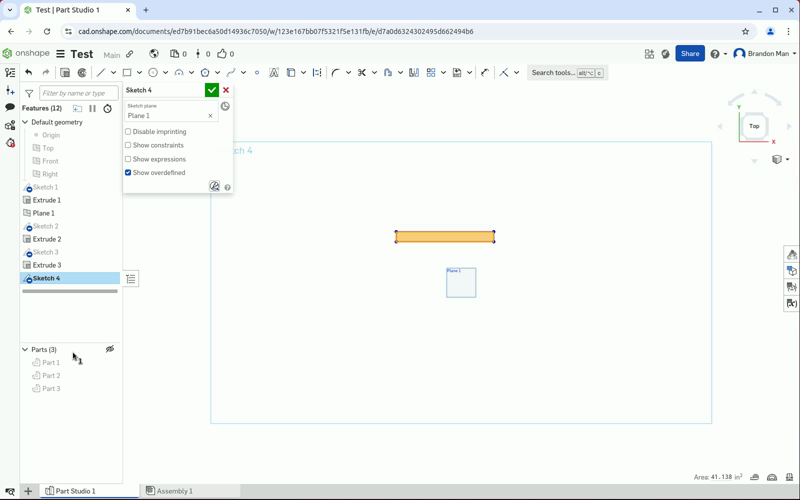
key(shift+y)
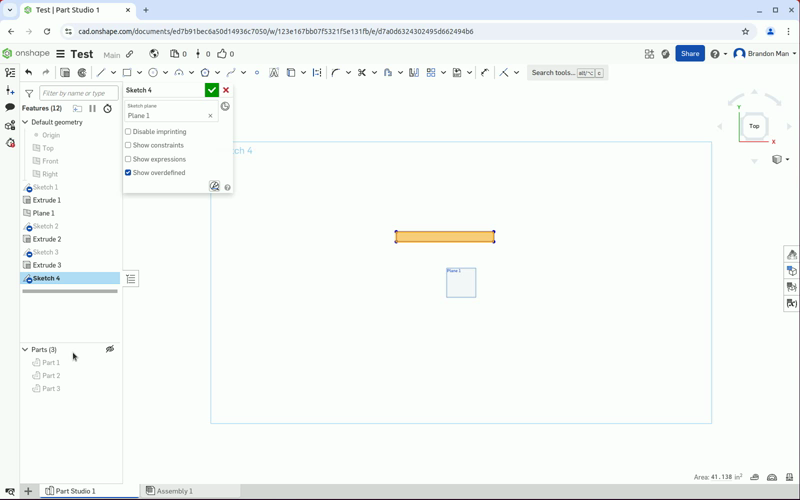
key(shift+e)
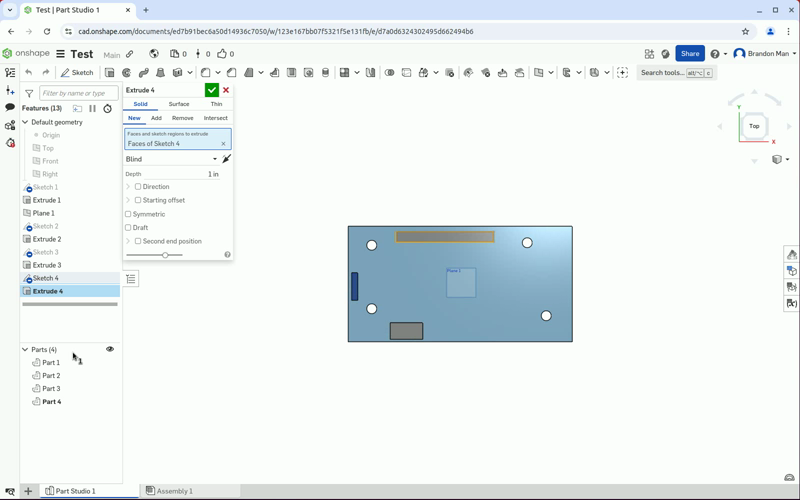
mouse_move(143, 106)
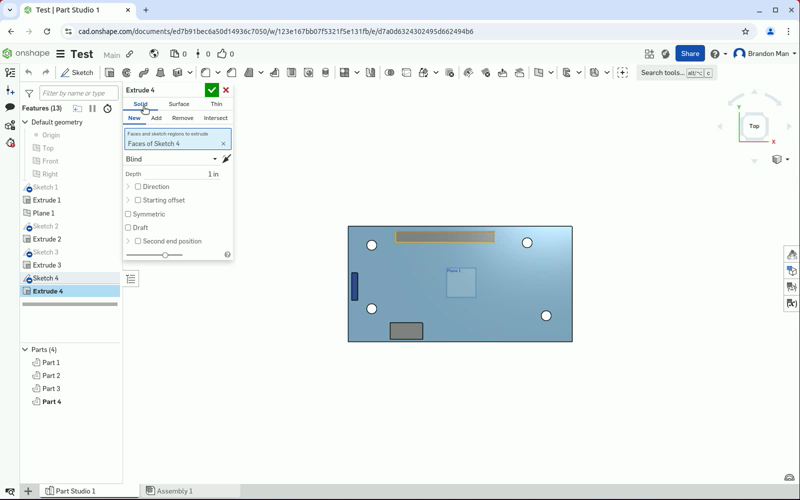
click(143, 106)
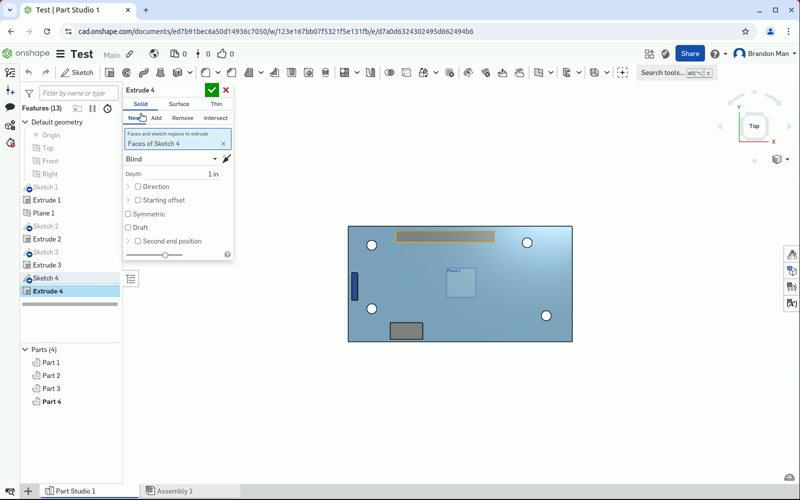
mouse_move(137, 120)
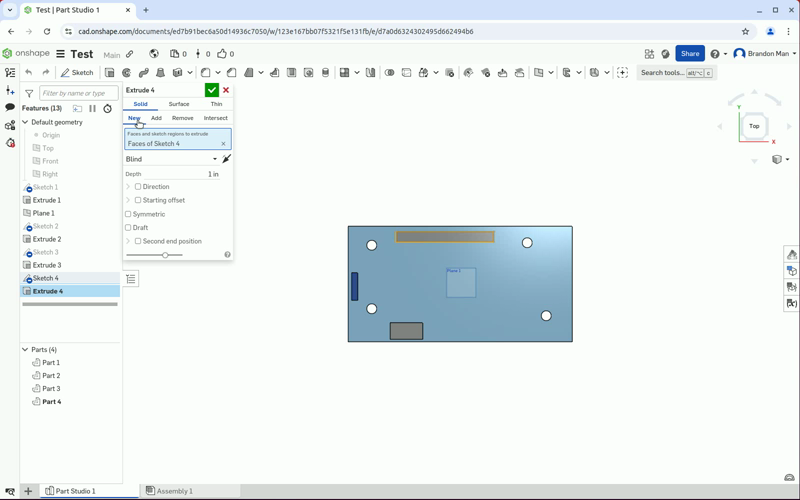
click(137, 120)
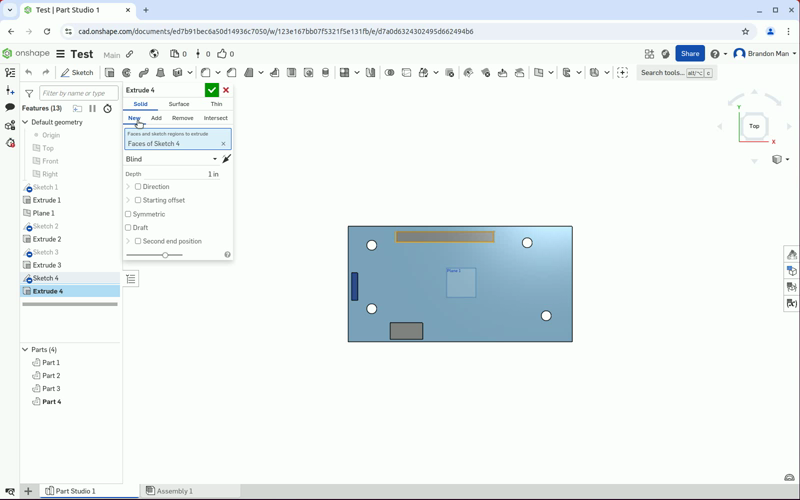
key(tab, 4)
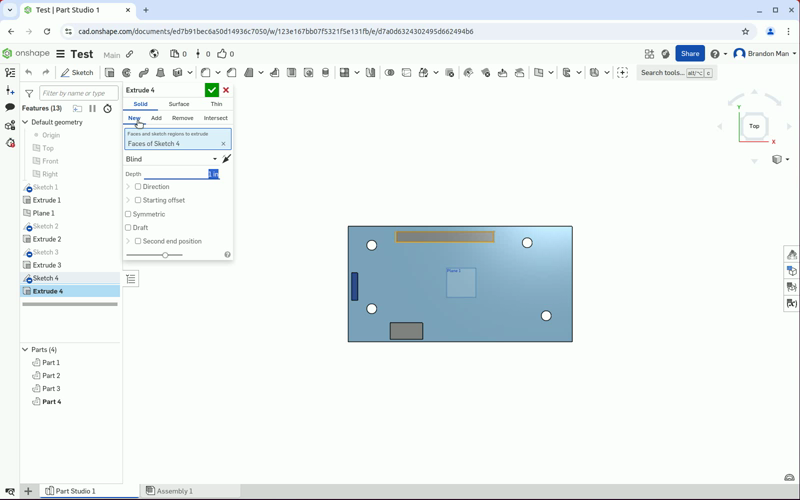
text(2.648)
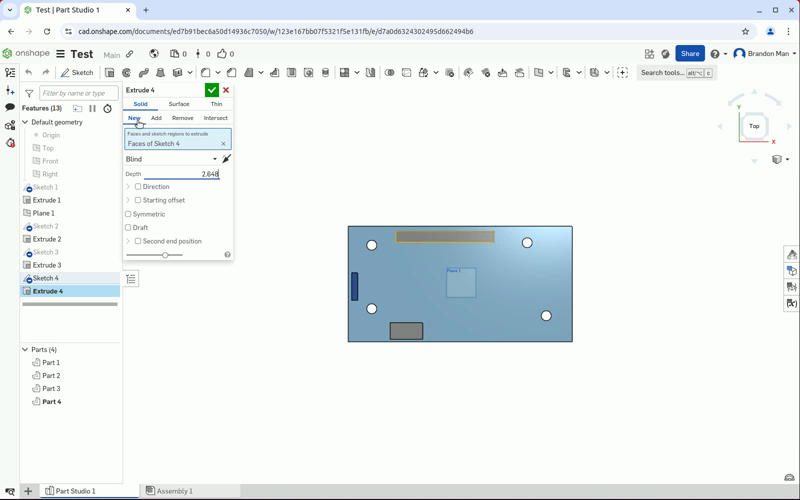
key(enter)
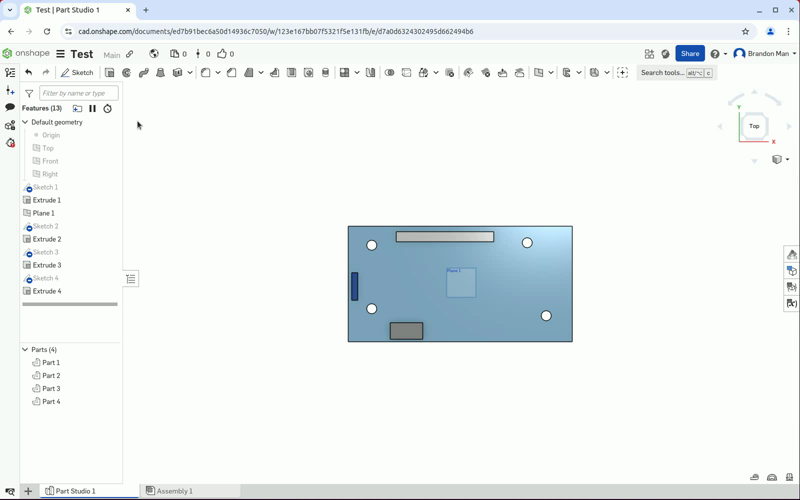
key(shift+h)
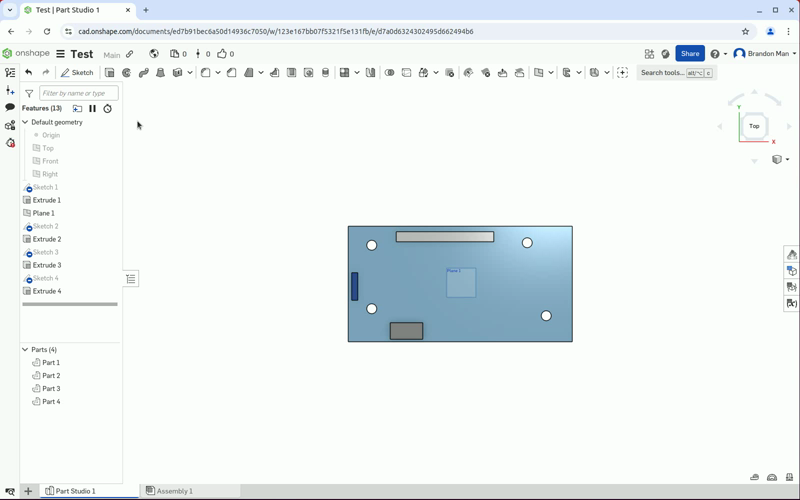
key(shift+h)
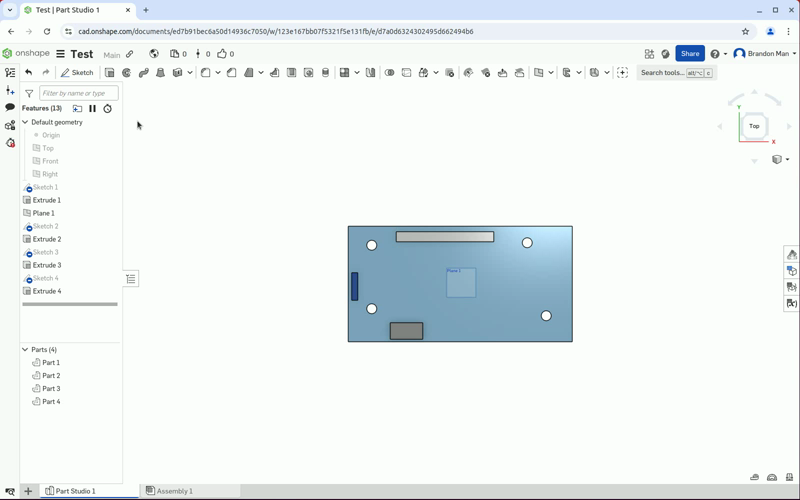
mouse_move(73, 189)
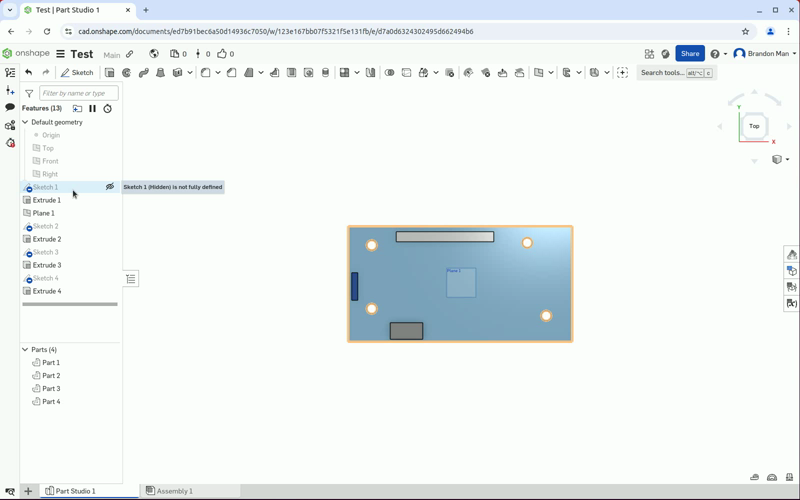
click(73, 189)
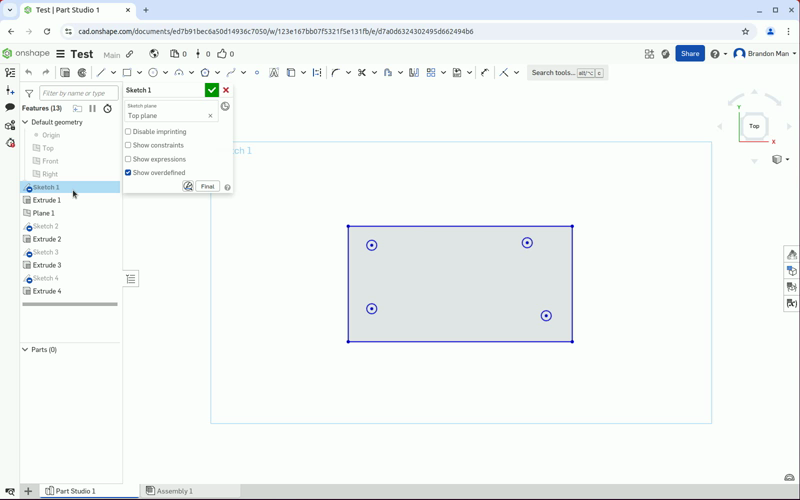
mouse_move(229, 92)
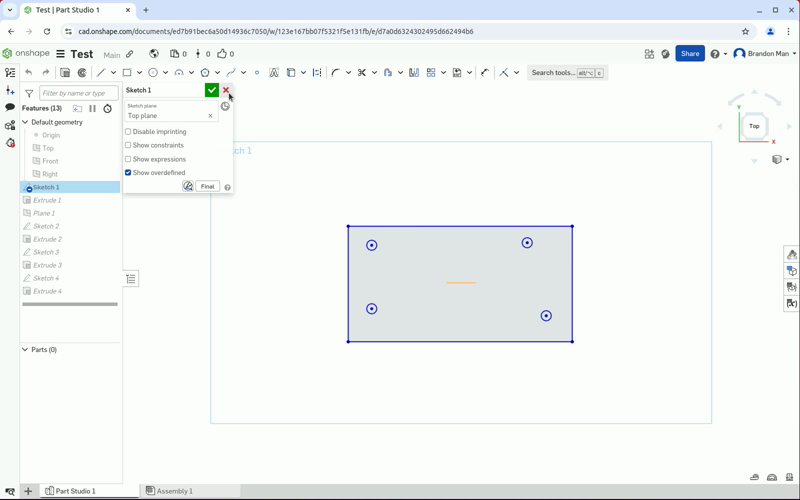
click(229, 92)
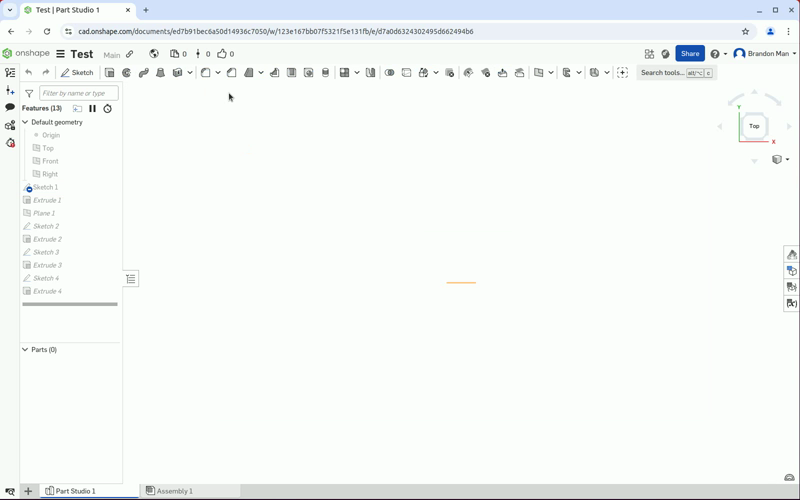
key(shift+s)
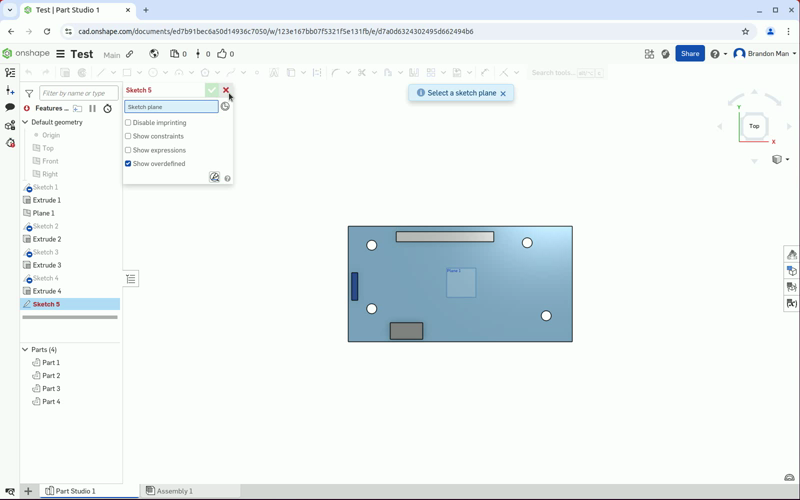
mouse_move(73, 215)
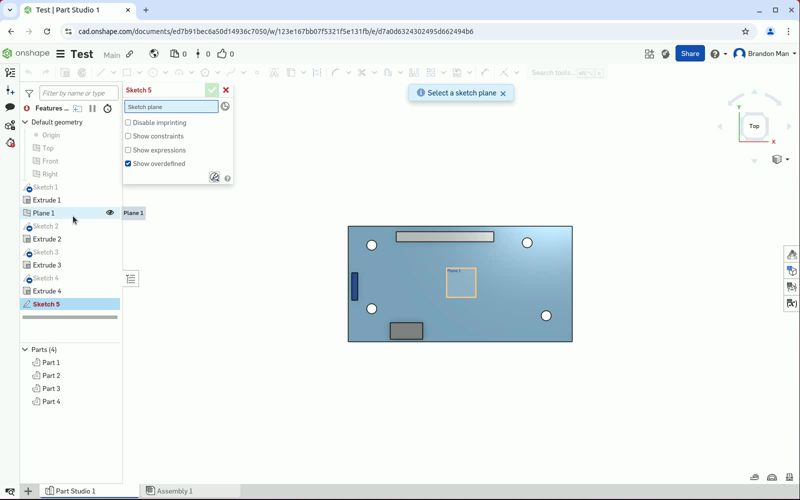
click(73, 215)
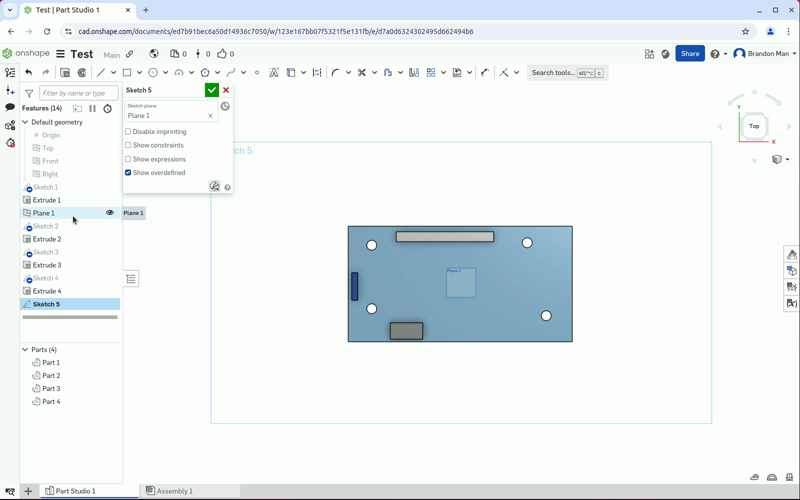
mouse_move(73, 352)
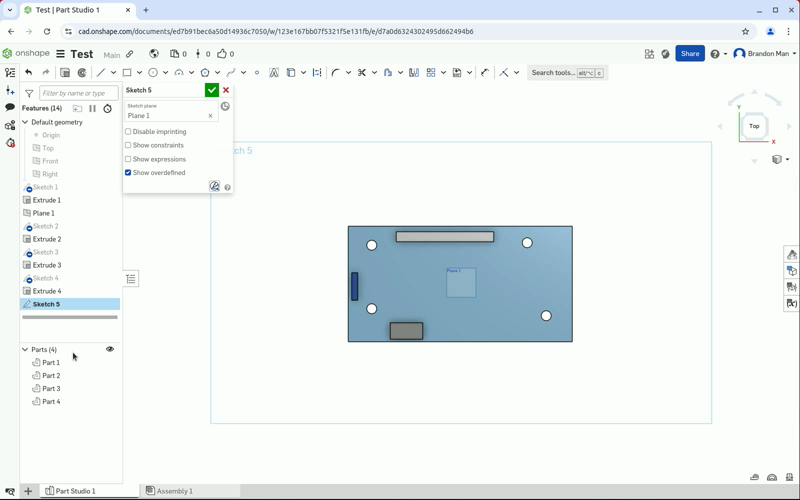
key(y)
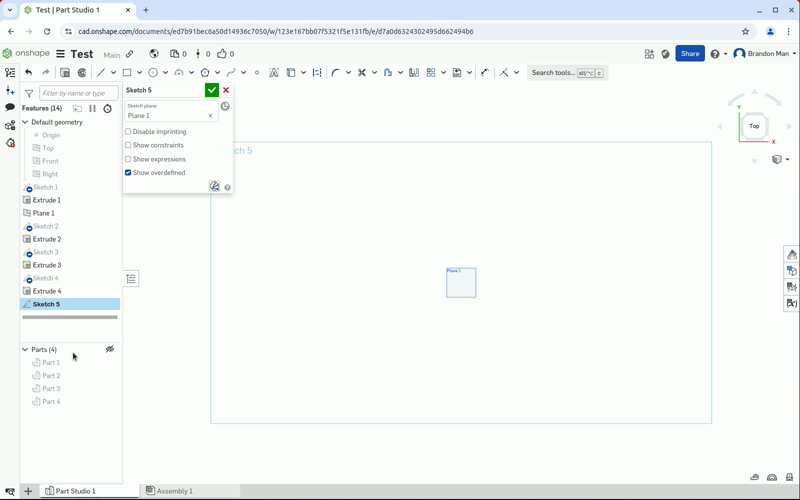
key(l)
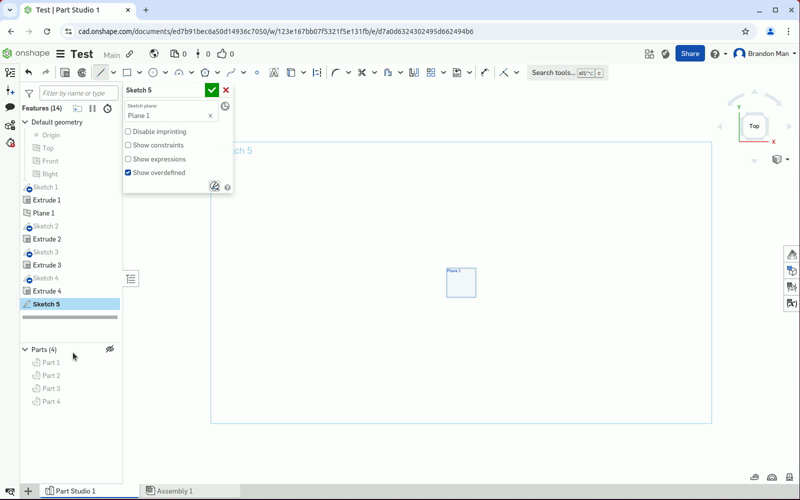
key_down(shift)
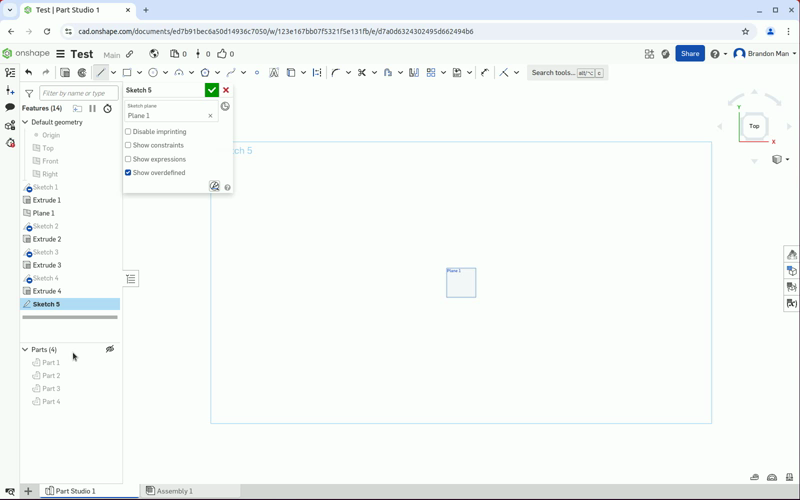
mouse_move(355, 337)
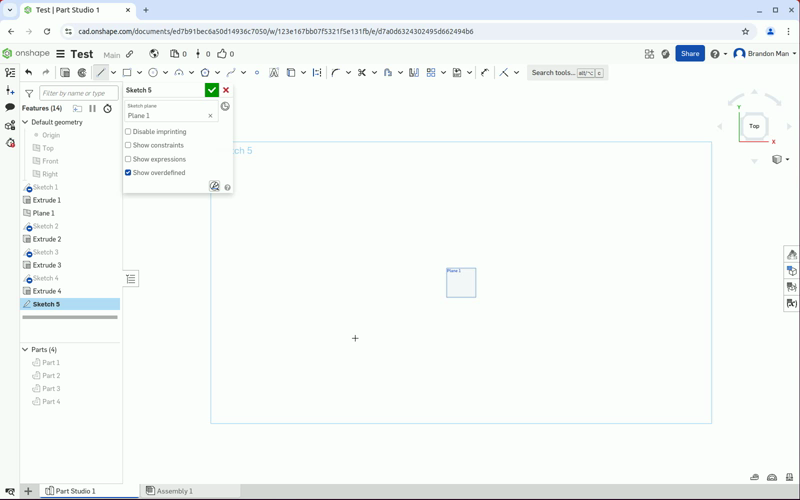
click(355, 337)
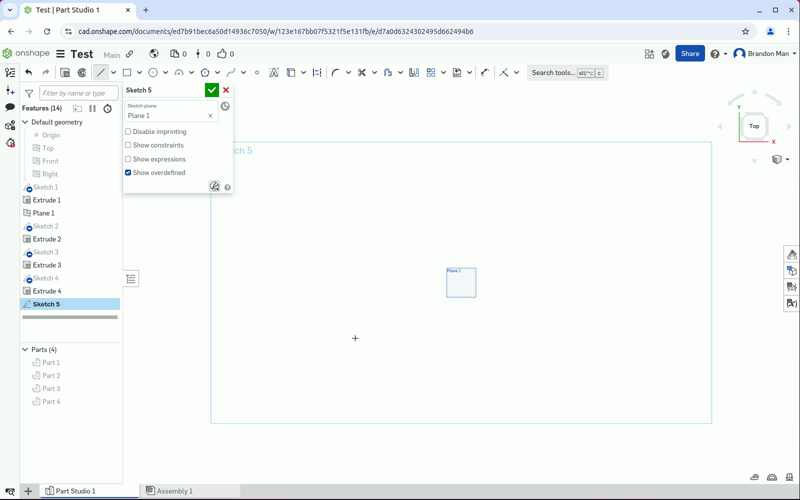
key_up(shift)
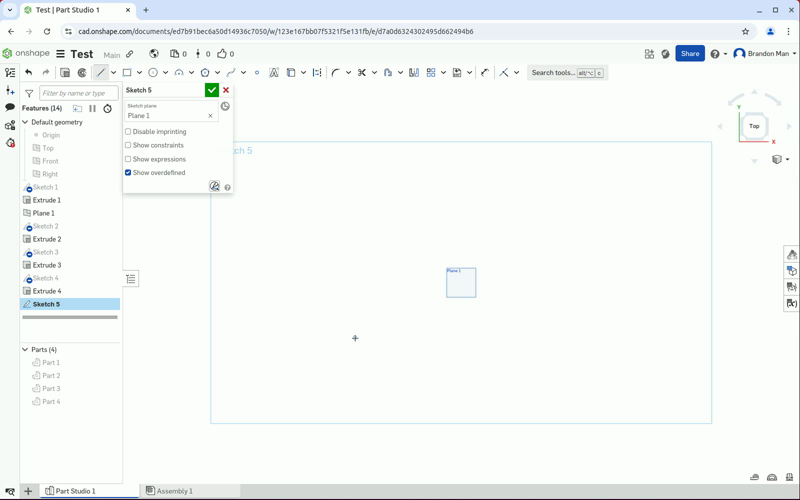
key_down(shift)
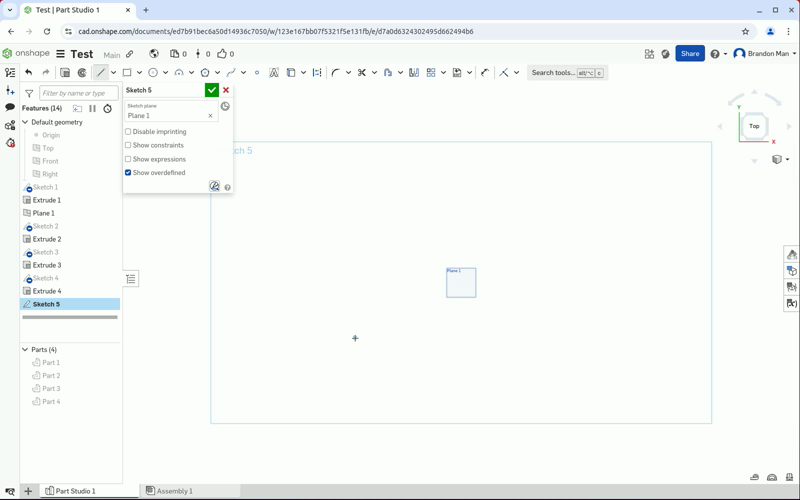
mouse_move(385, 337)
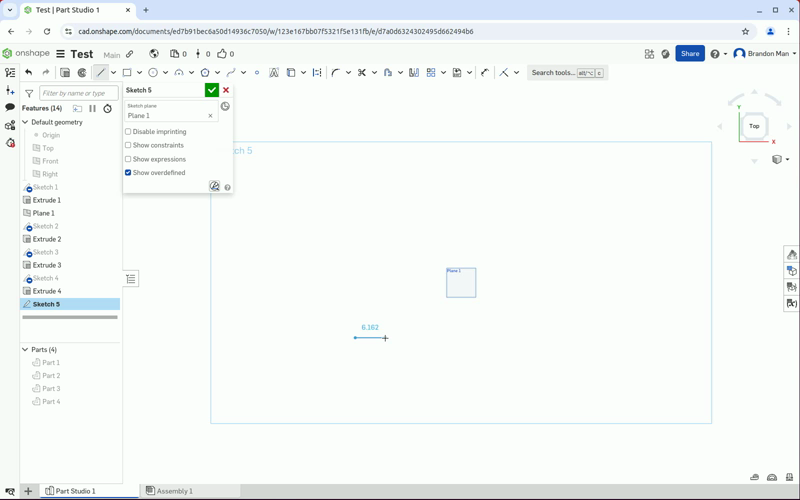
mouse_move(370, 337)
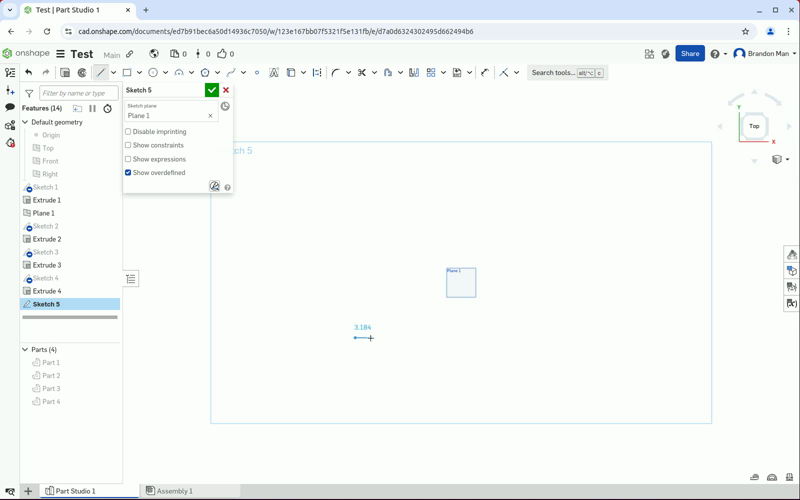
click(370, 337)
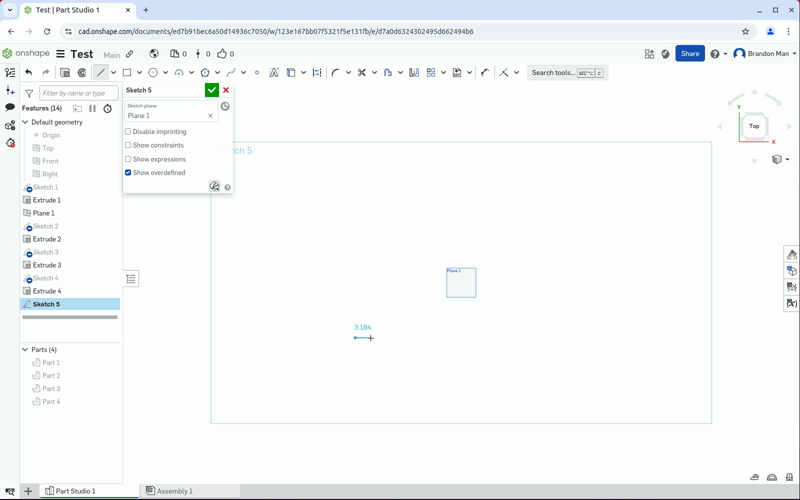
key_up(shift)
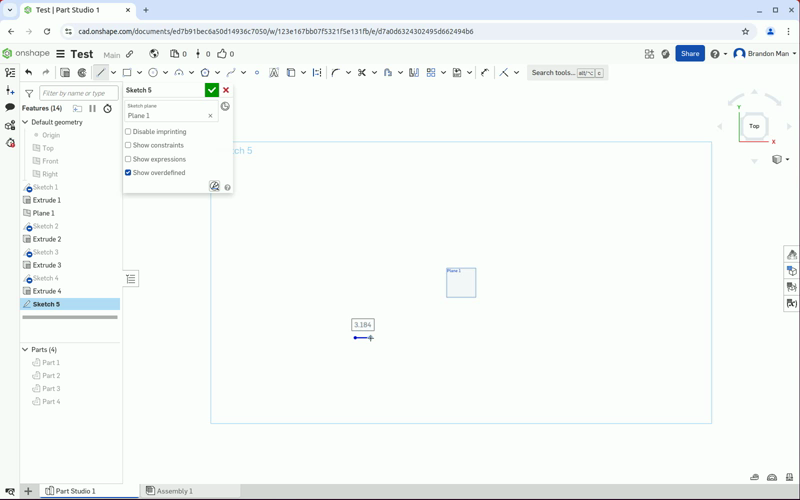
key_down(shift)
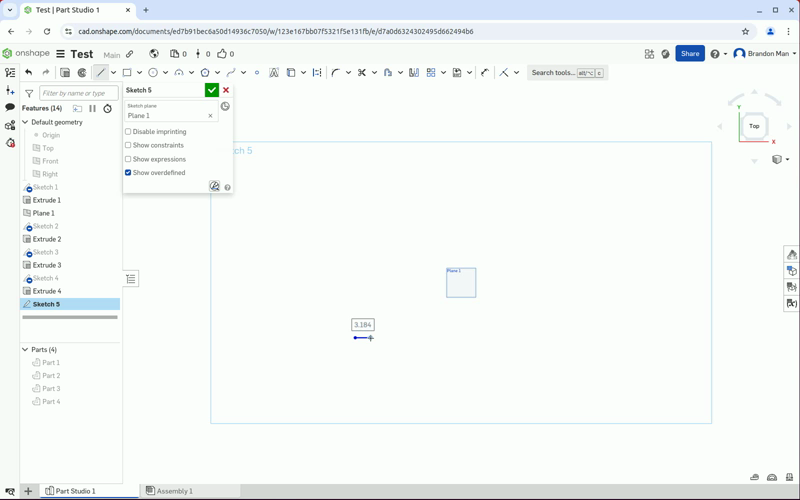
mouse_move(400, 337)
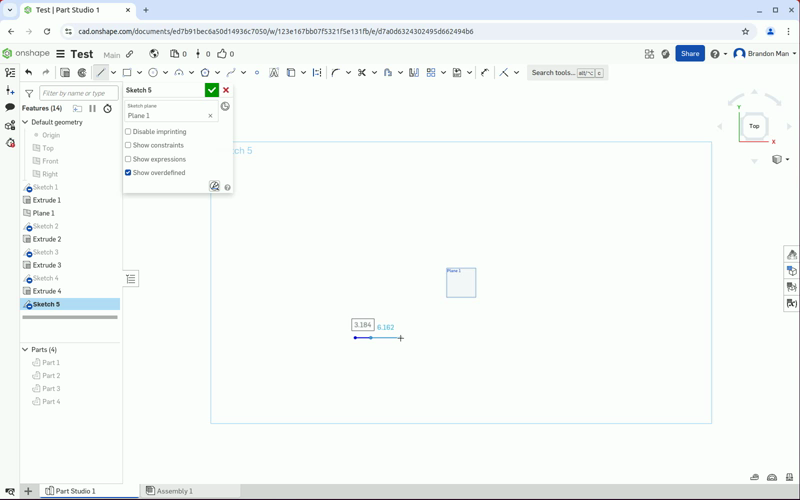
mouse_move(370, 313)
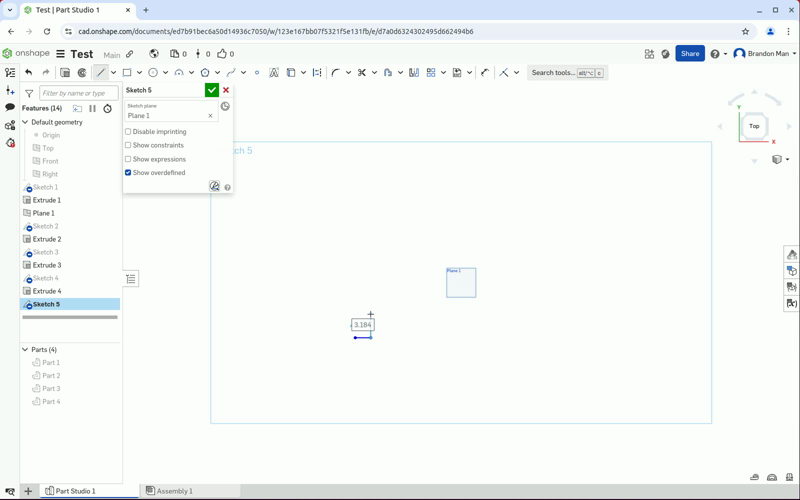
click(370, 313)
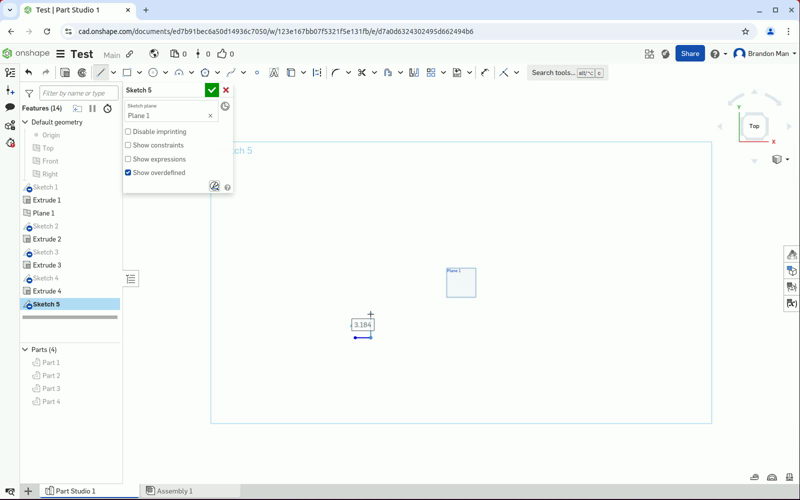
key_up(shift)
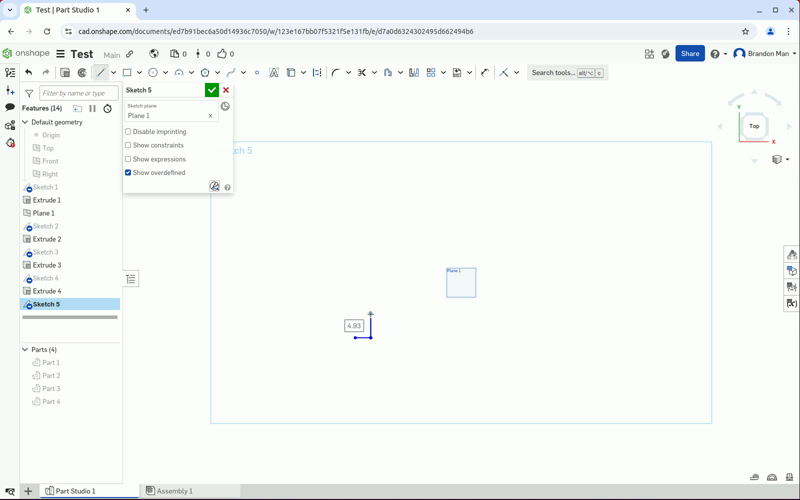
key_down(shift)
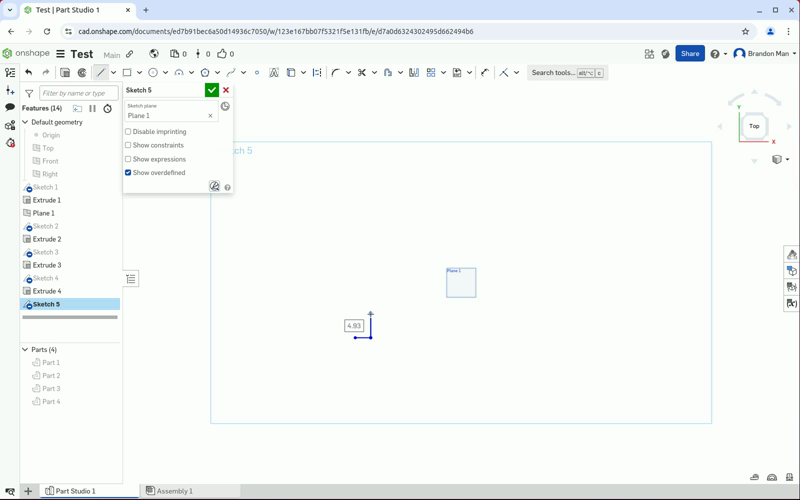
mouse_move(400, 313)
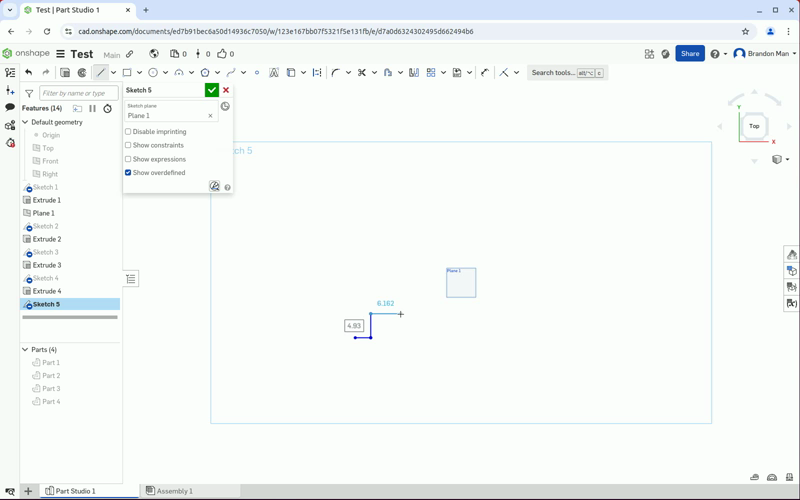
mouse_move(355, 313)
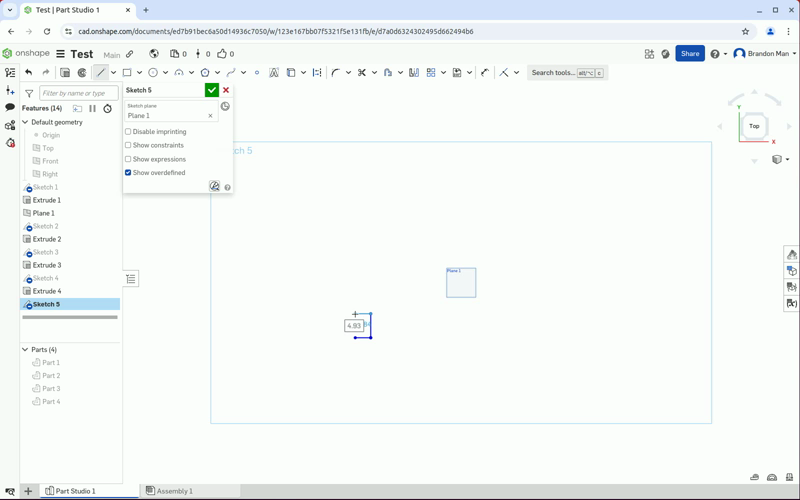
click(355, 313)
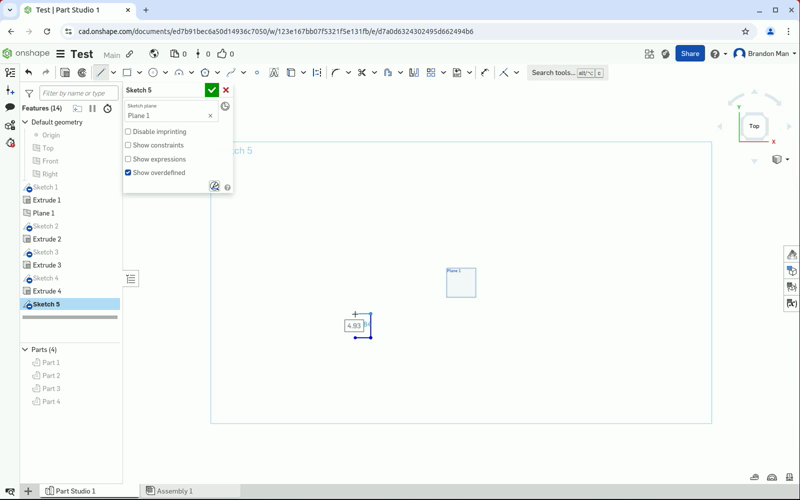
key_up(shift)
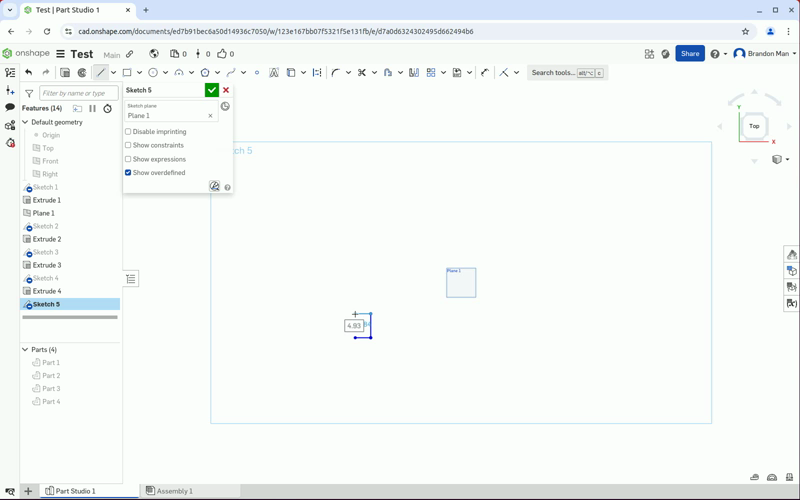
mouse_move(385, 313)
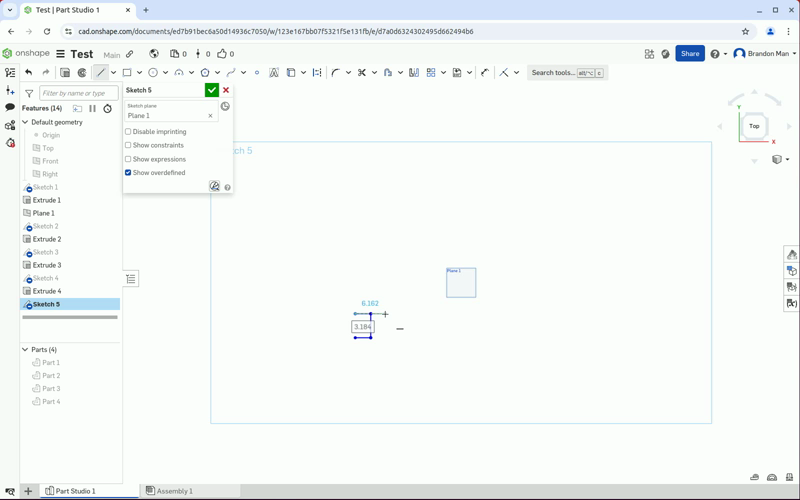
key_down(shift)
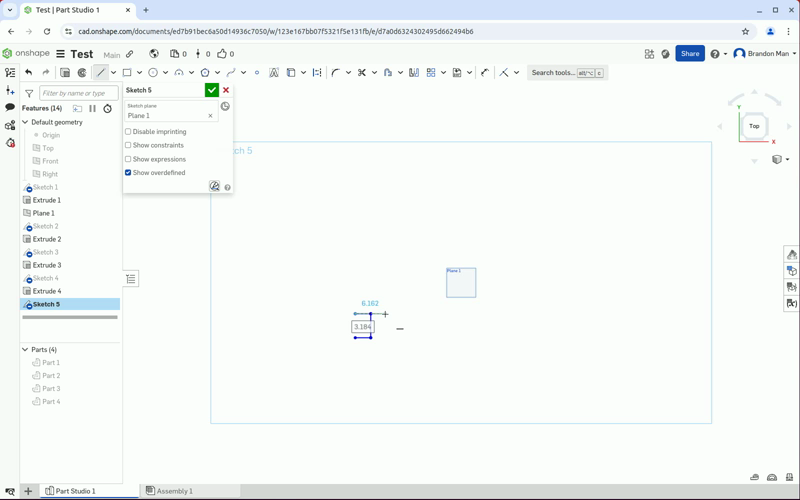
mouse_move(355, 337)
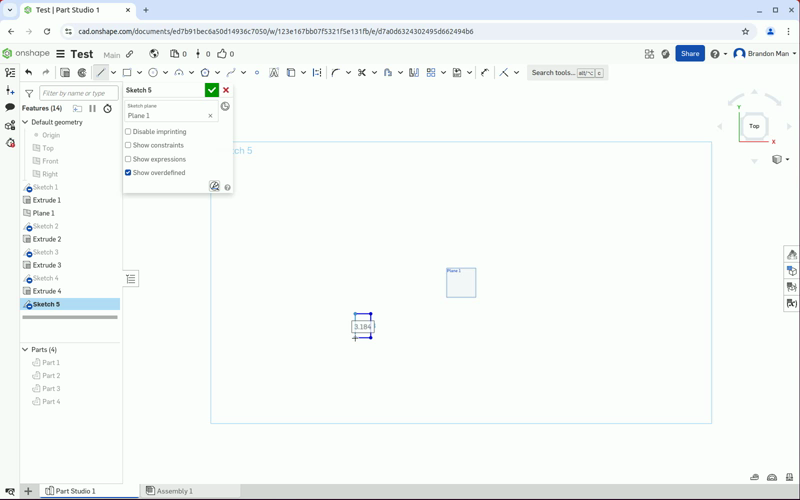
key_up(shift)
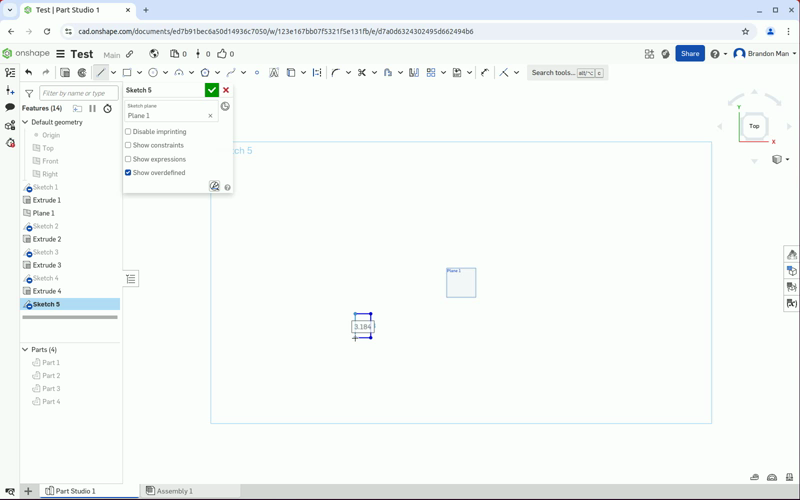
click(355, 337)
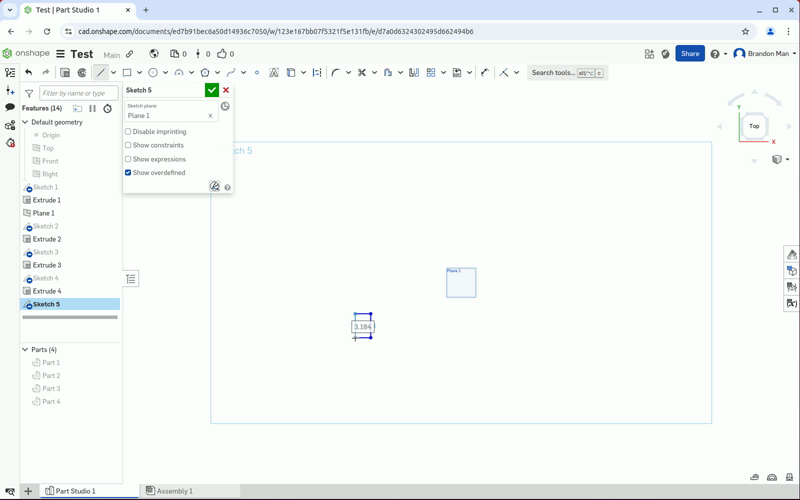
key(esc)
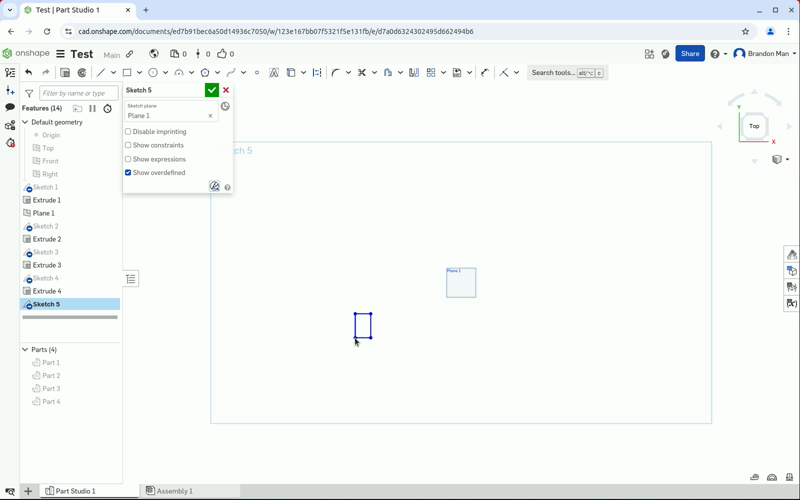
mouse_move(366, 316)
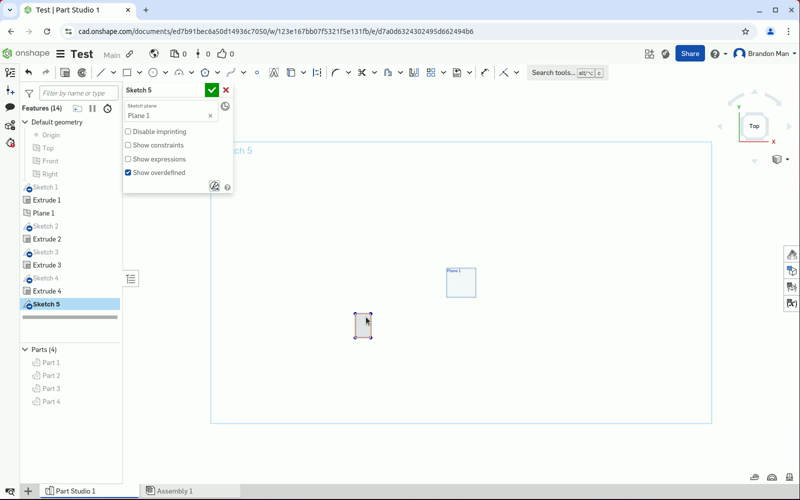
scroll(6)
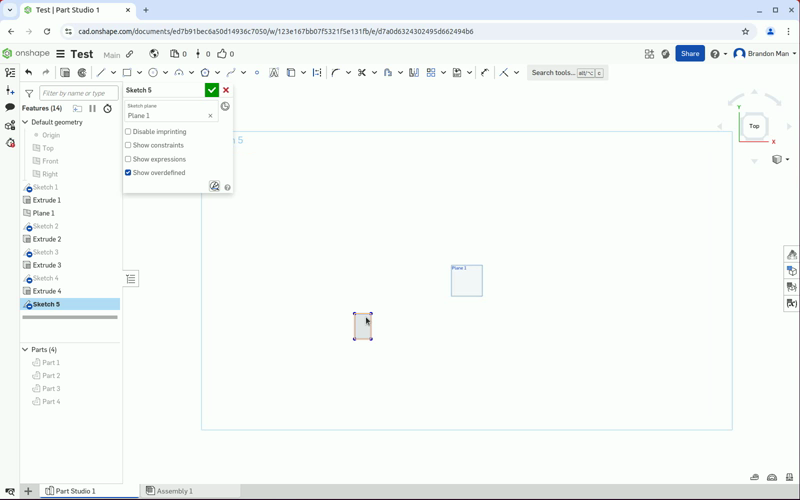
scroll(6)
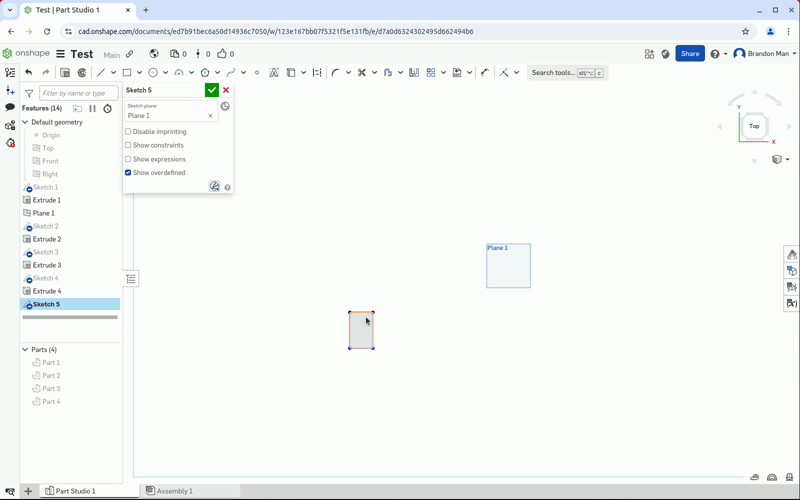
scroll(6)
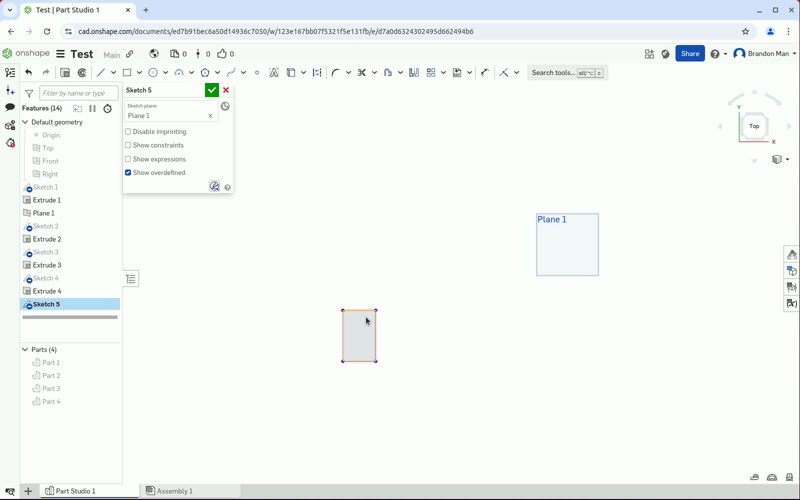
scroll(6)
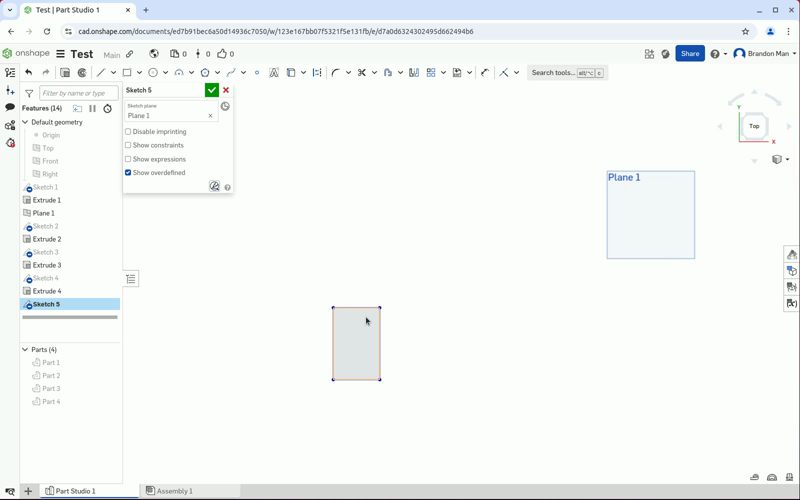
scroll(6)
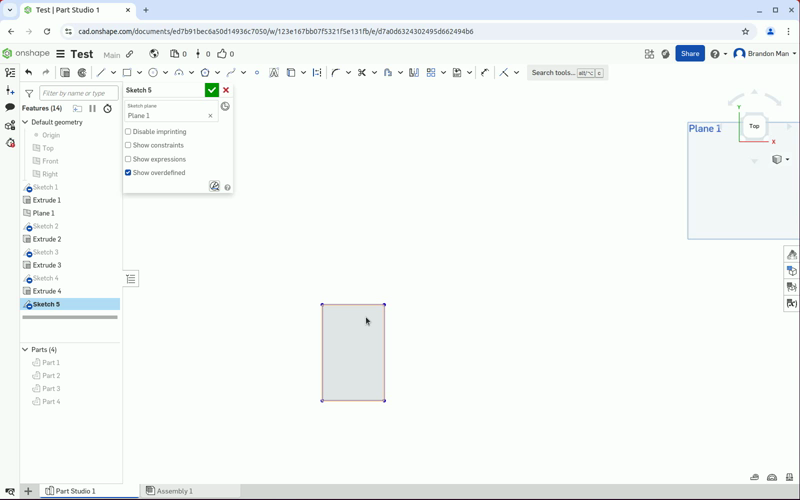
scroll(6)
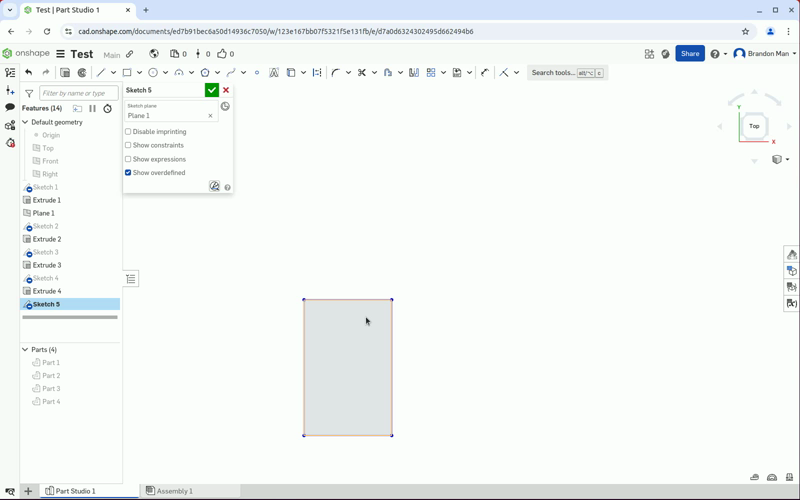
scroll(6)
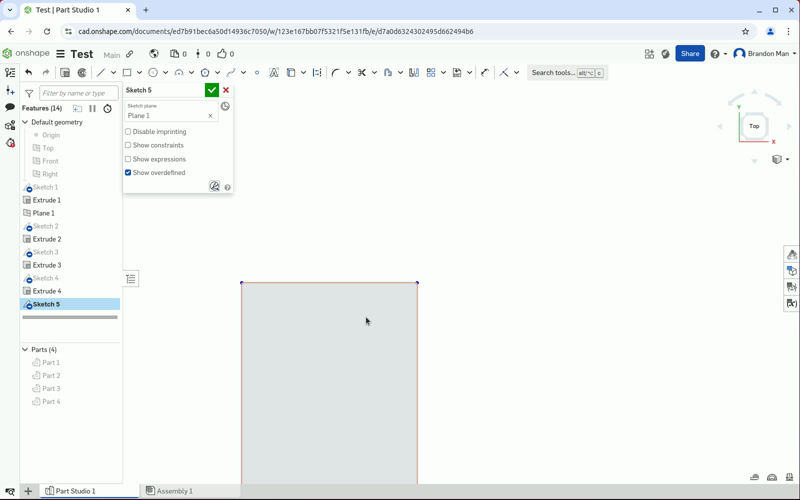
click(366, 316)
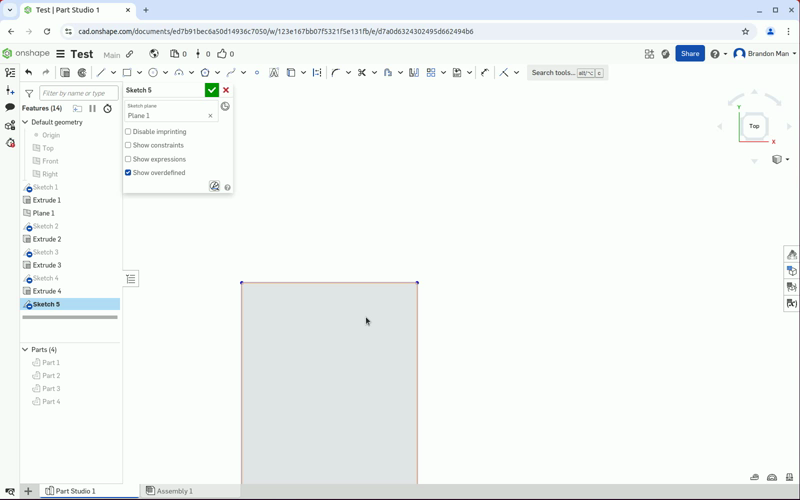
scroll(-6)
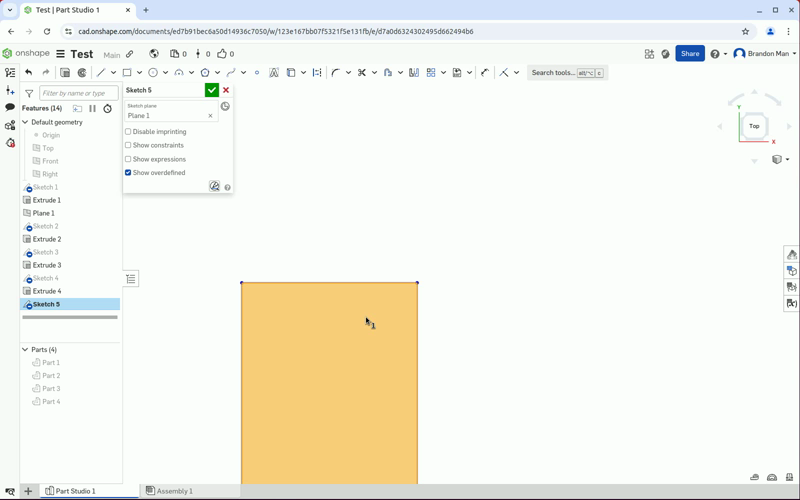
scroll(-6)
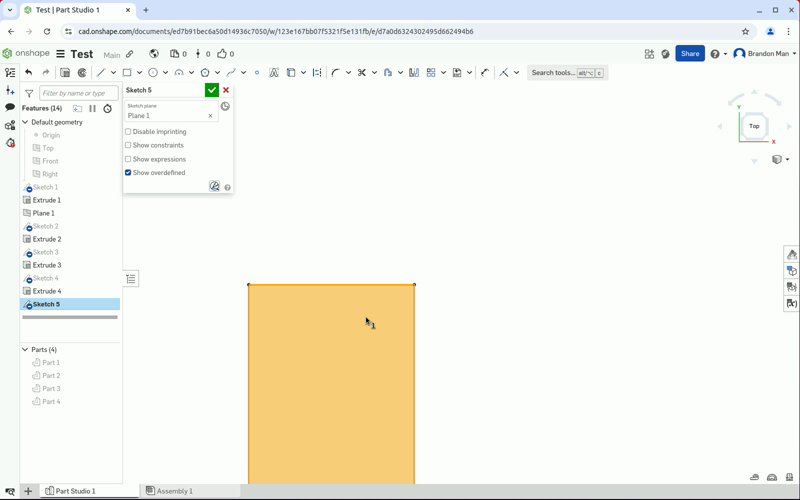
scroll(-6)
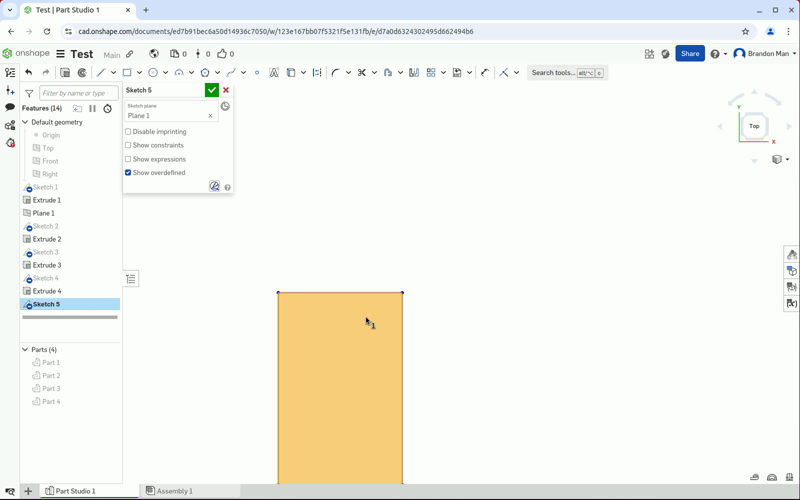
scroll(-6)
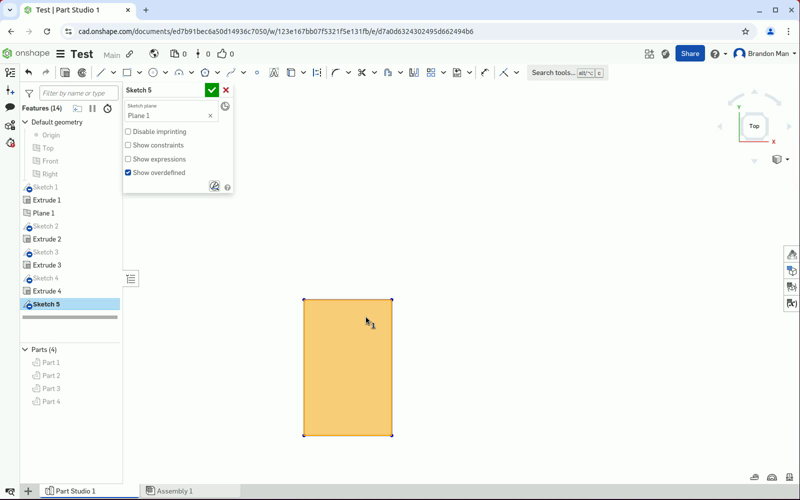
scroll(-6)
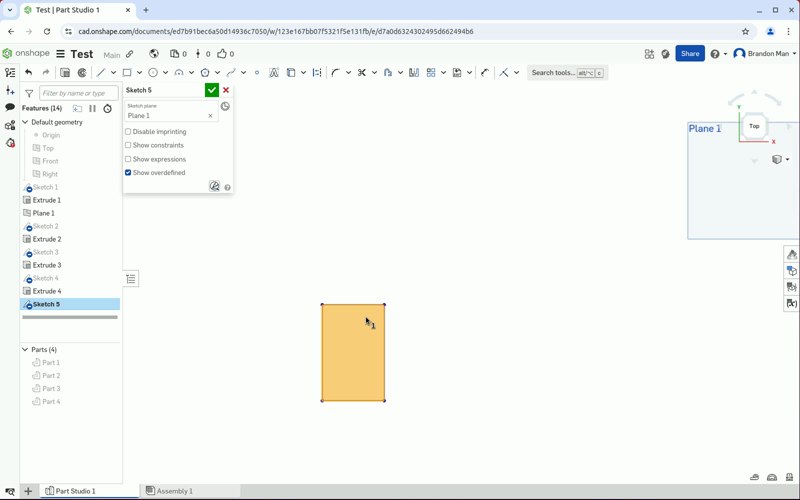
scroll(-6)
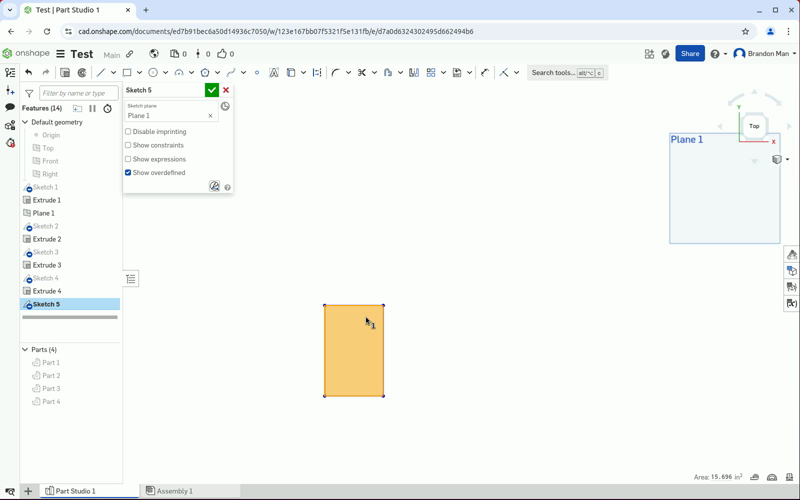
scroll(-6)
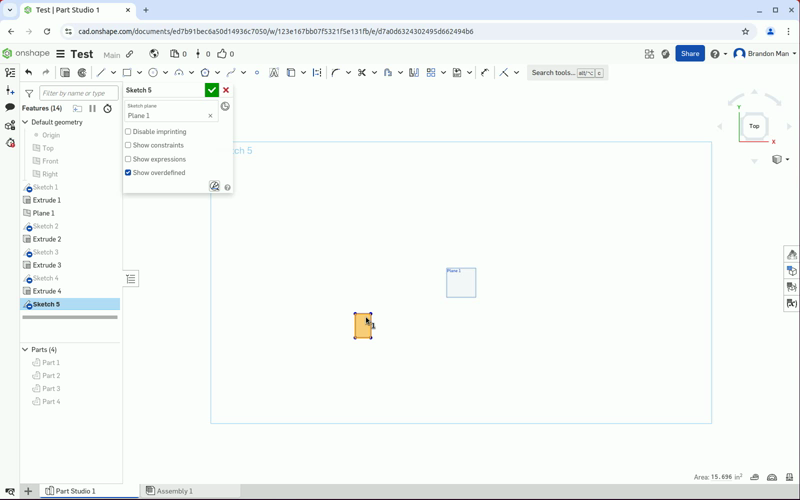
mouse_move(73, 352)
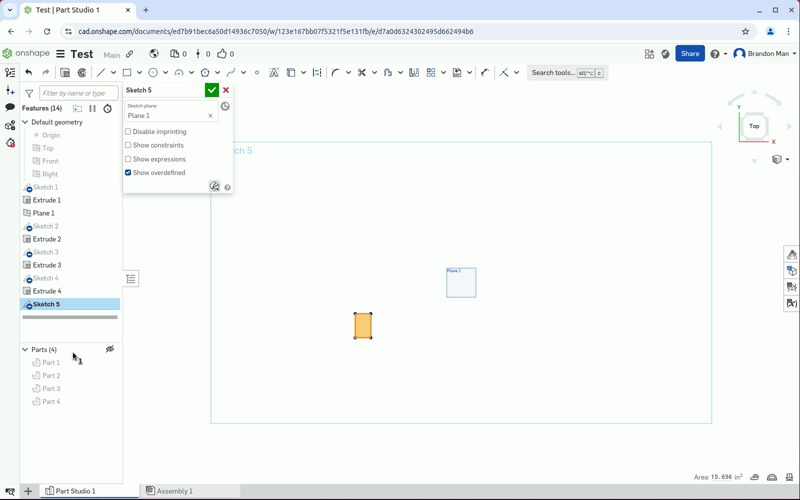
key(shift+y)
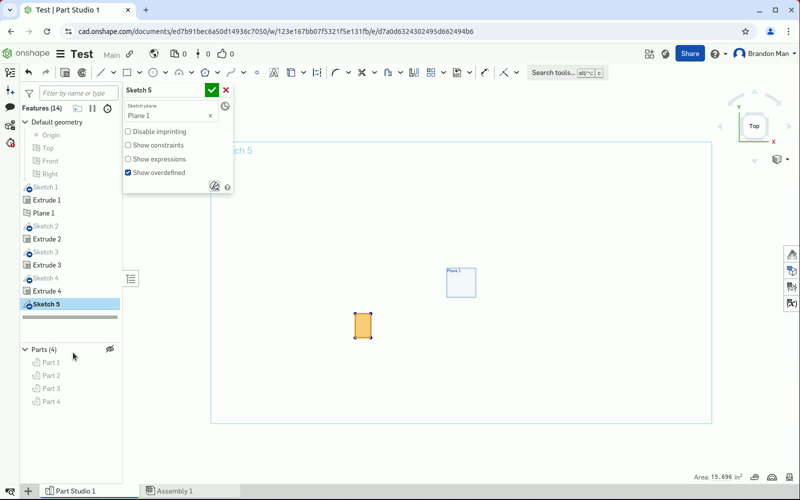
key(shift+e)
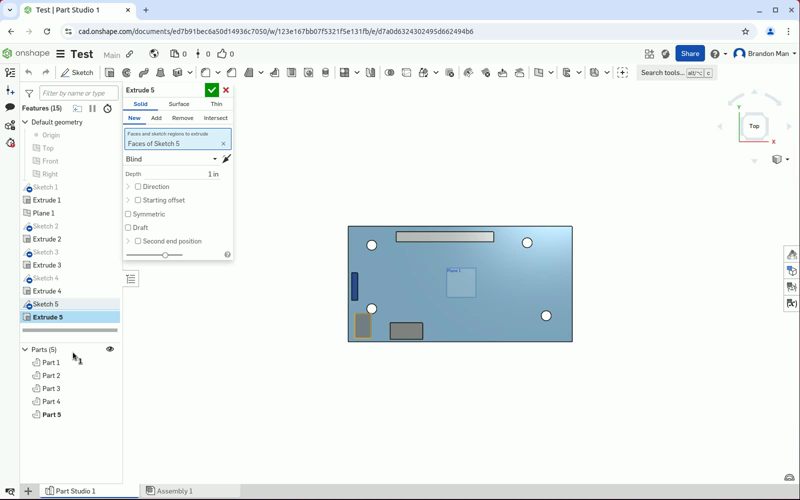
mouse_move(143, 106)
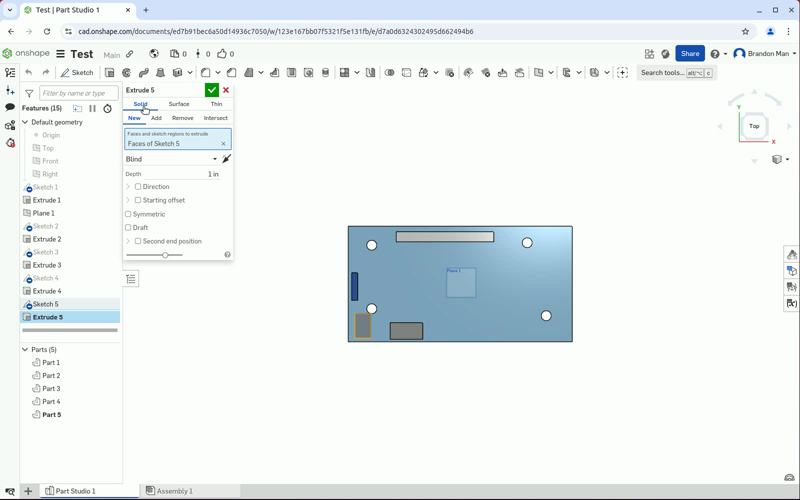
click(143, 106)
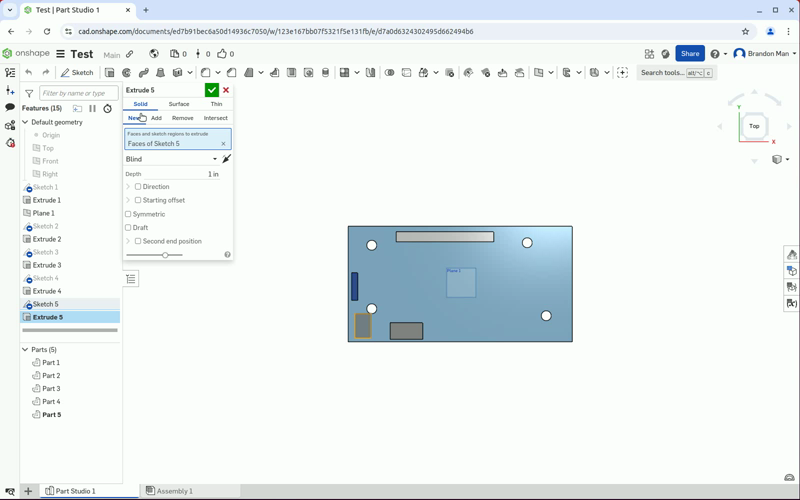
mouse_move(137, 120)
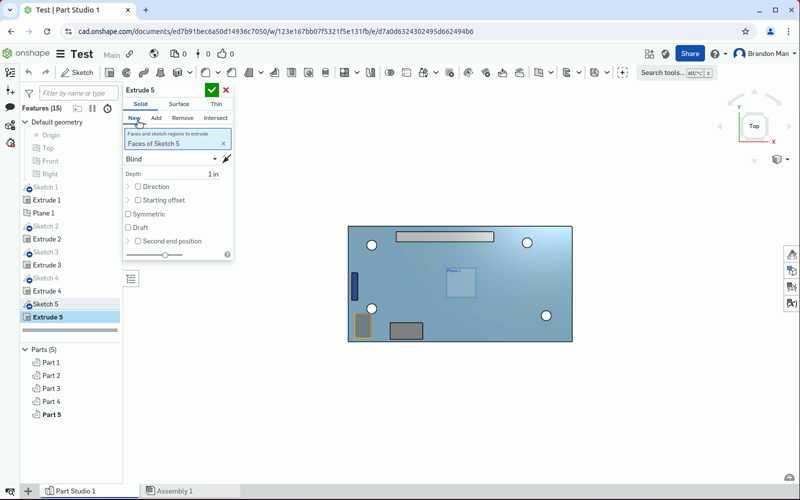
click(137, 120)
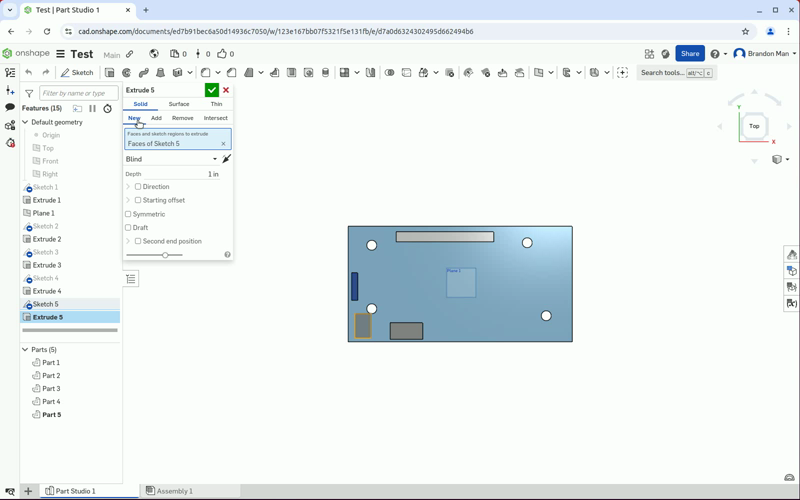
key(tab, 4)
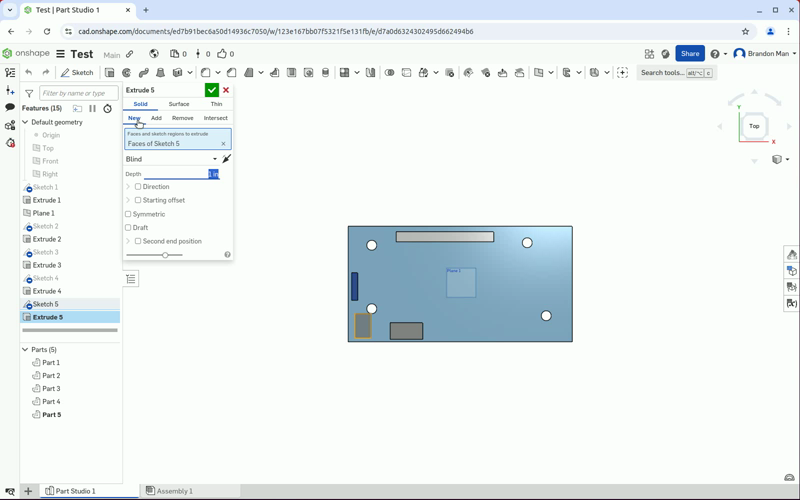
text(3.129)
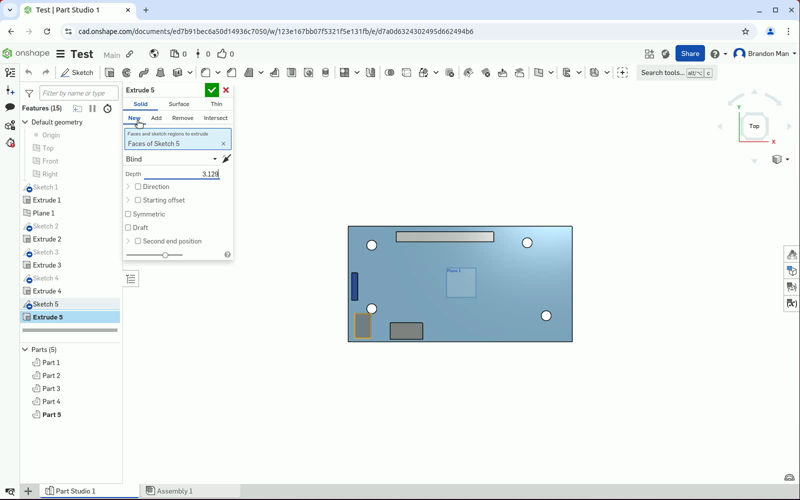
key(enter)
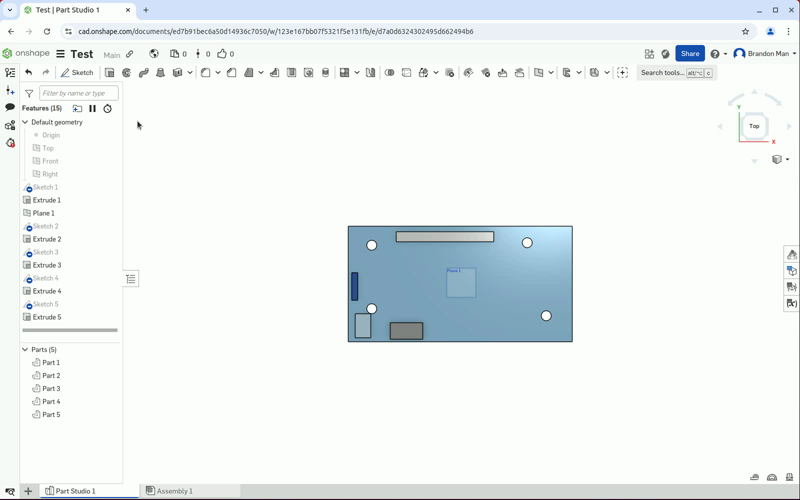
key(shift+h)
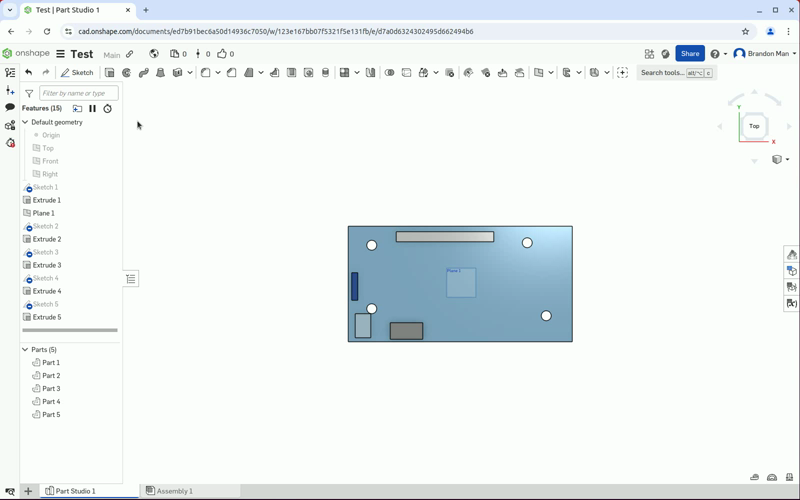
key(shift+h)
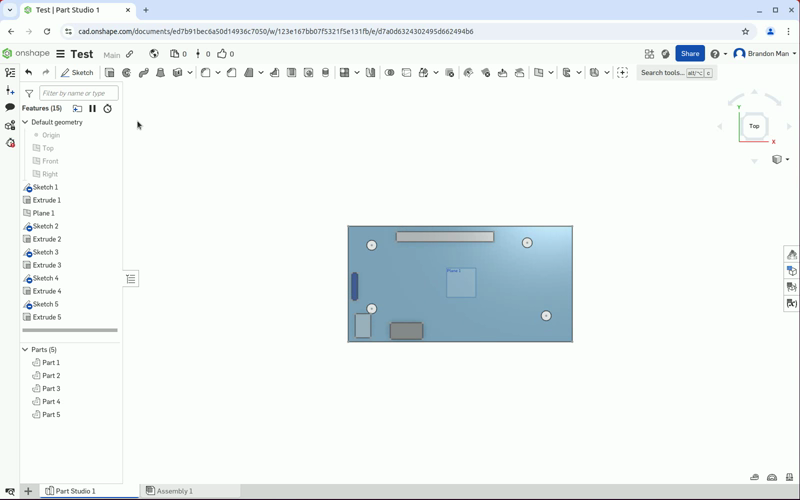
key(shift+7)
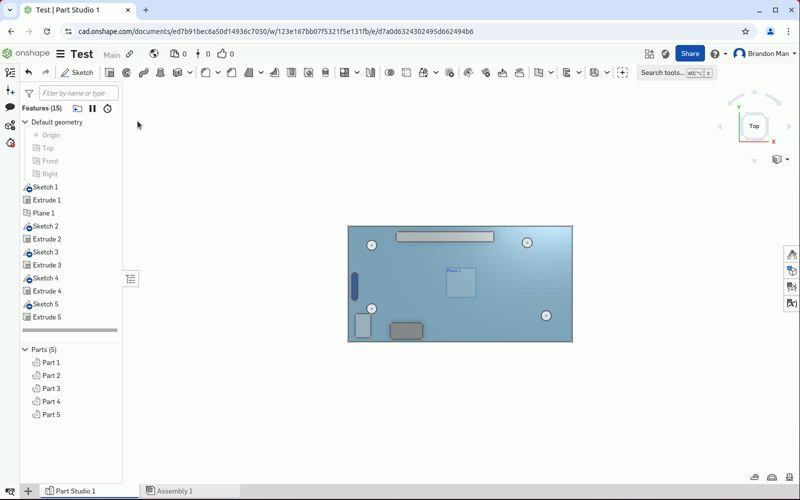
key(up, 3)
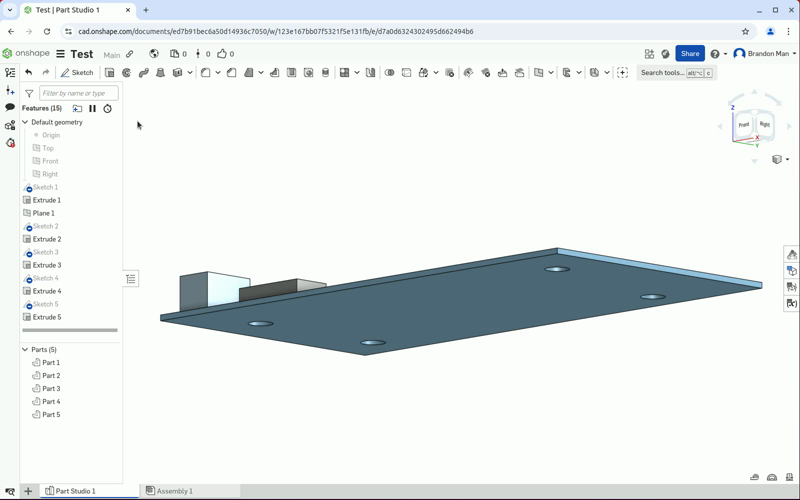
key(left, 3)
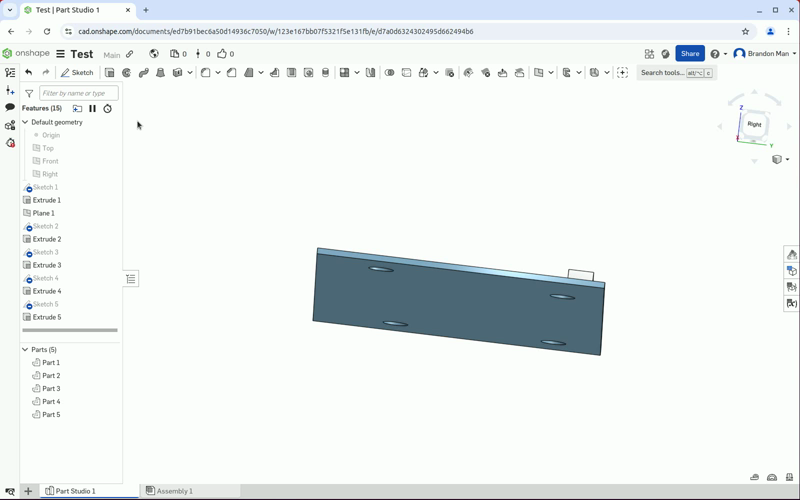
key(right, 3)
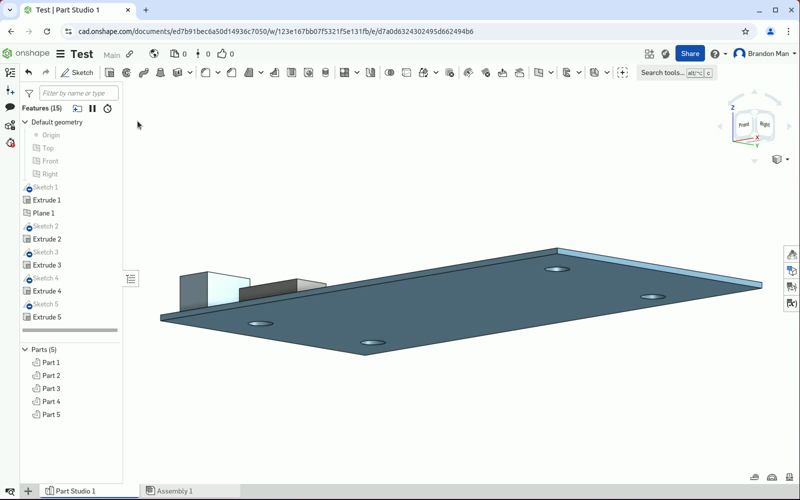
key(down, 3)
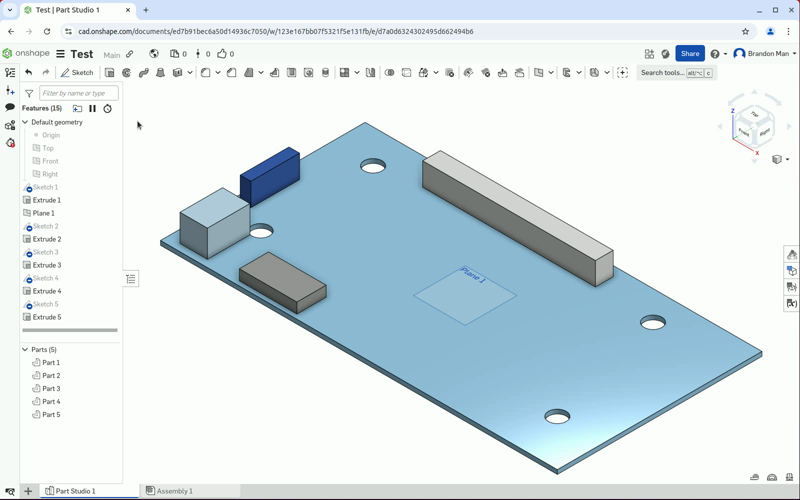
mouse_move(73, 189)
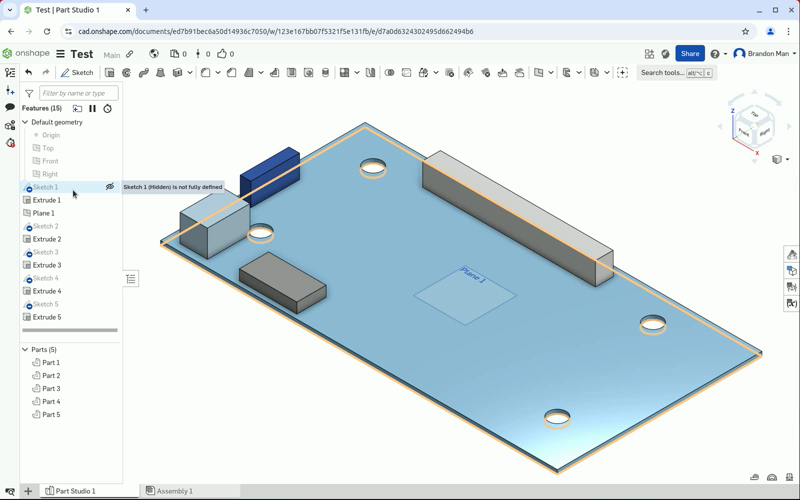
click(73, 189)